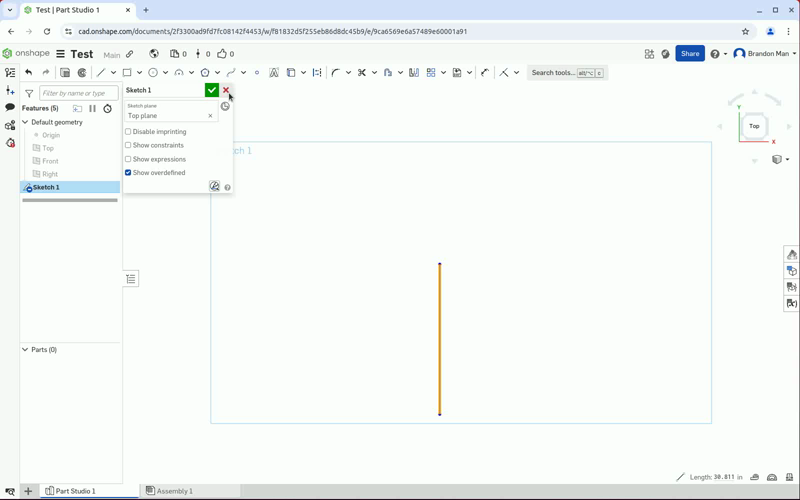
key(shift+h)
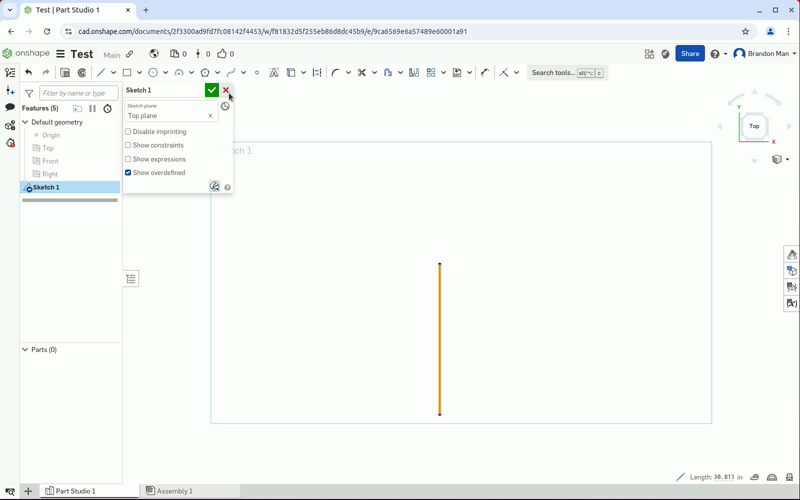
key(shift+s)
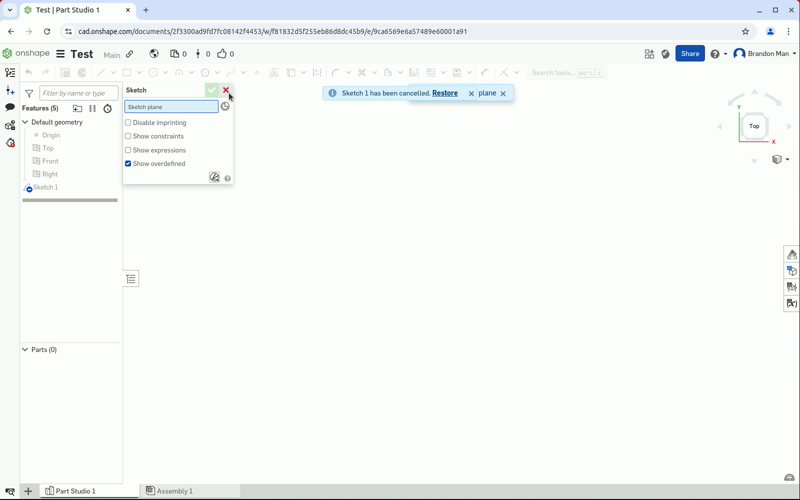
mouse_move(73, 150)
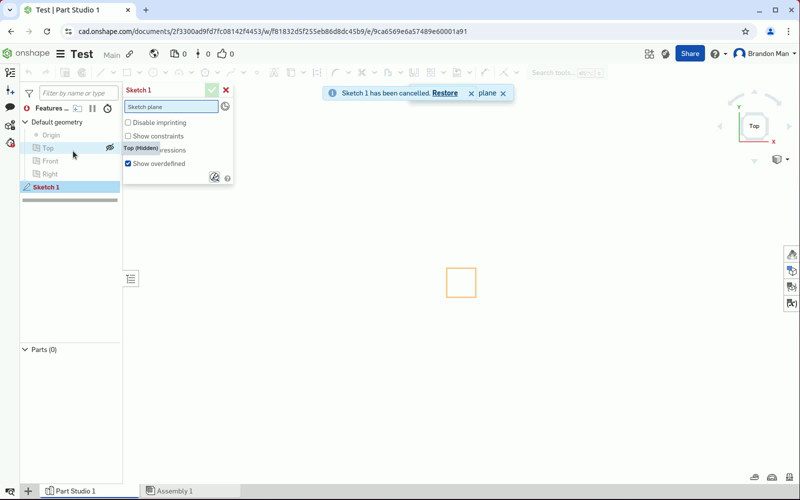
click(73, 150)
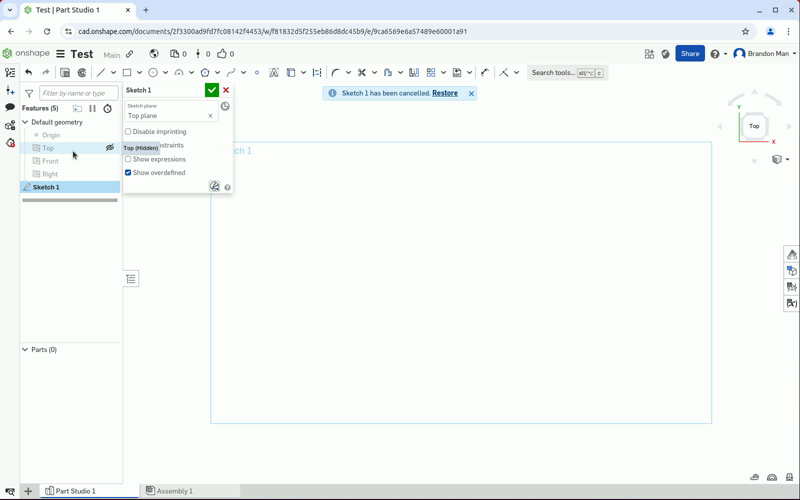
mouse_move(73, 352)
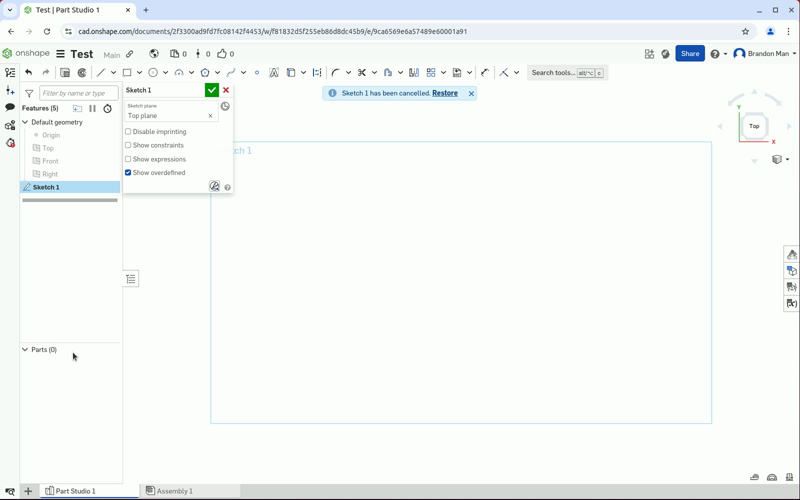
key(y)
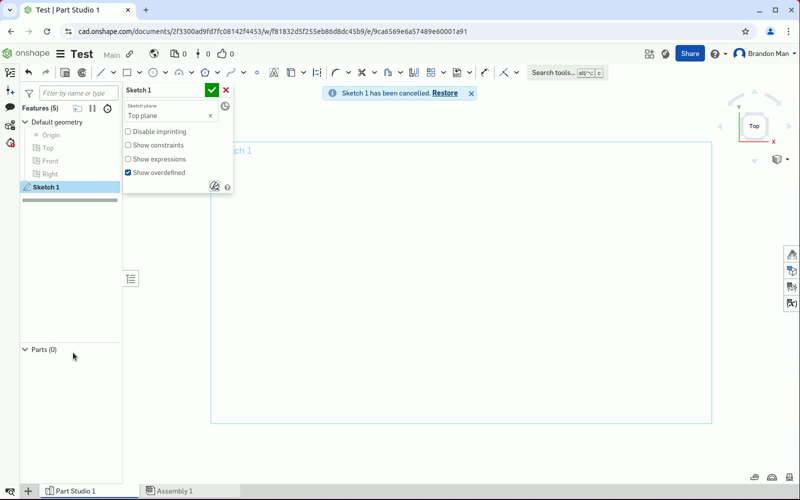
key(a)
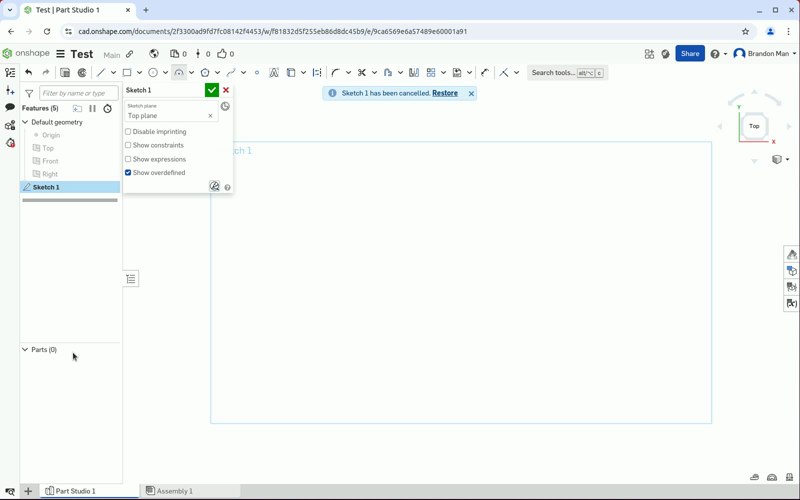
key_down(shift)
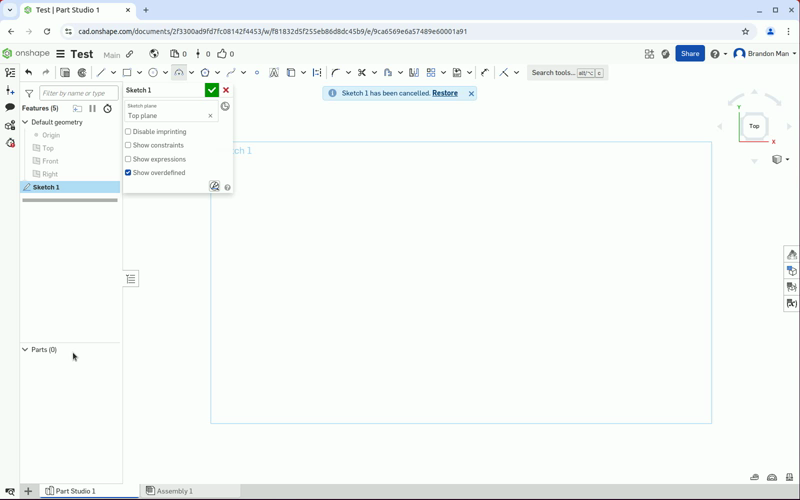
mouse_move(460, 240)
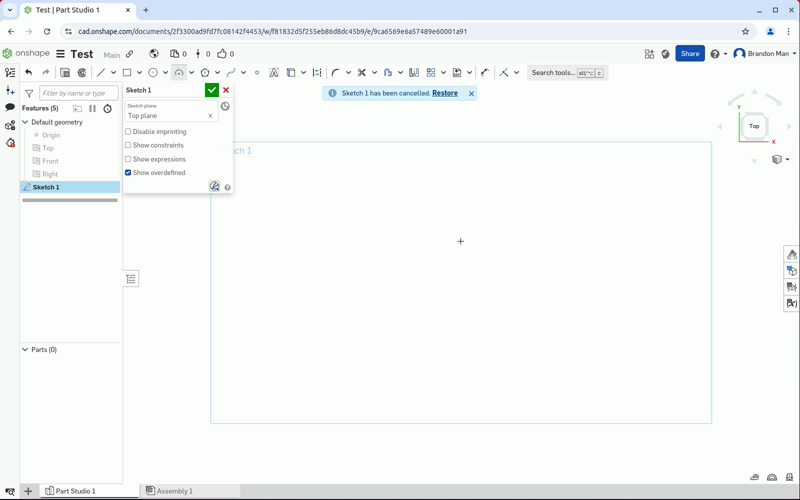
click(460, 240)
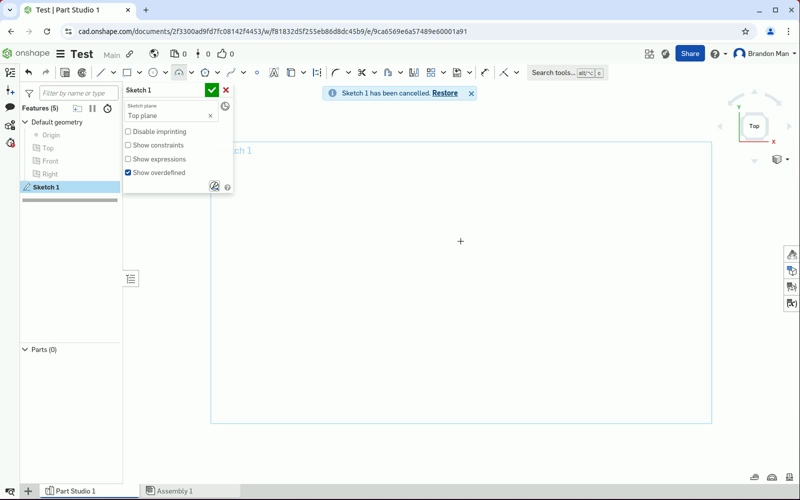
key_up(shift)
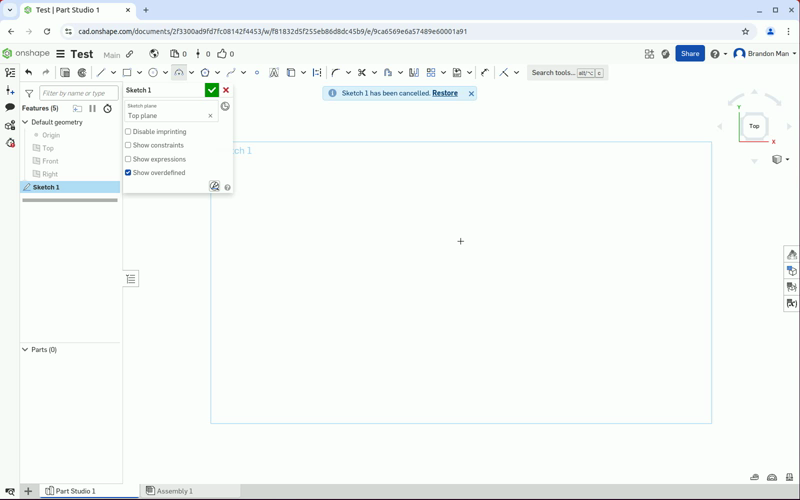
key_down(shift)
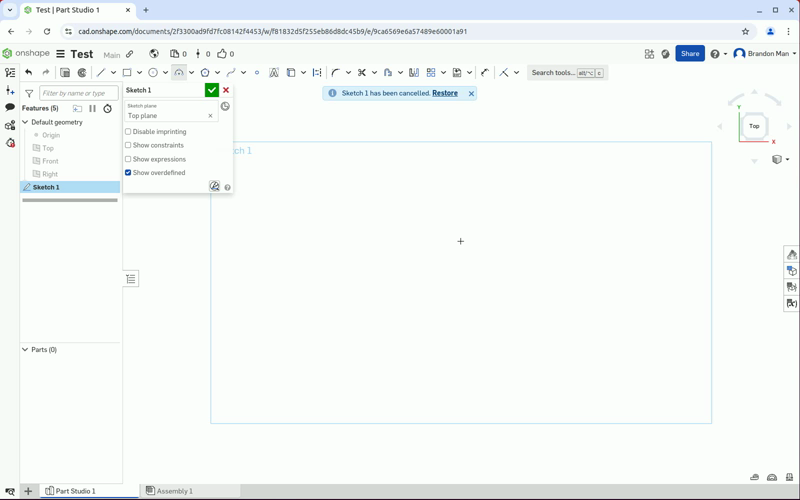
mouse_move(466, 324)
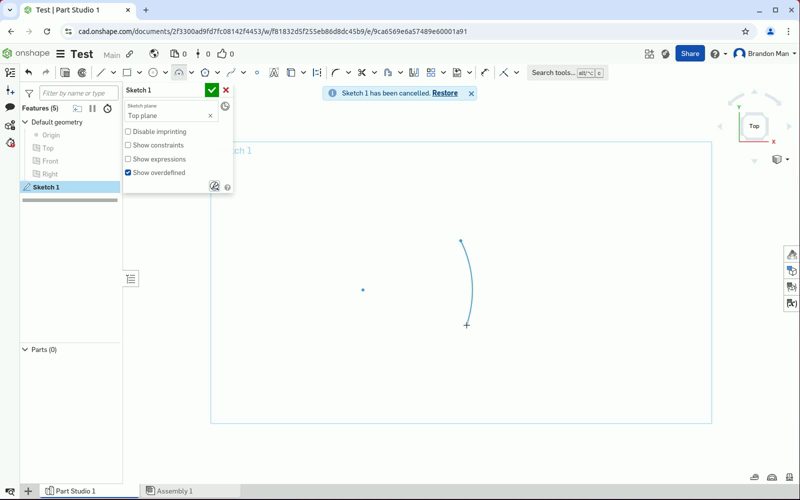
click(466, 324)
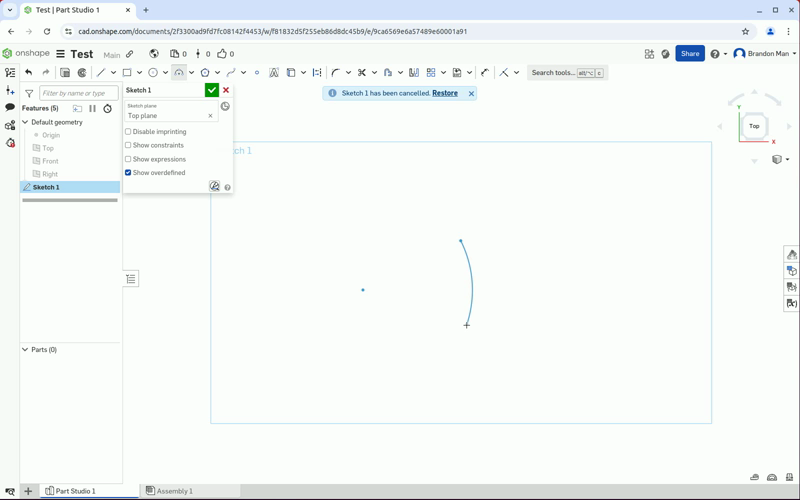
mouse_move(503, 279)
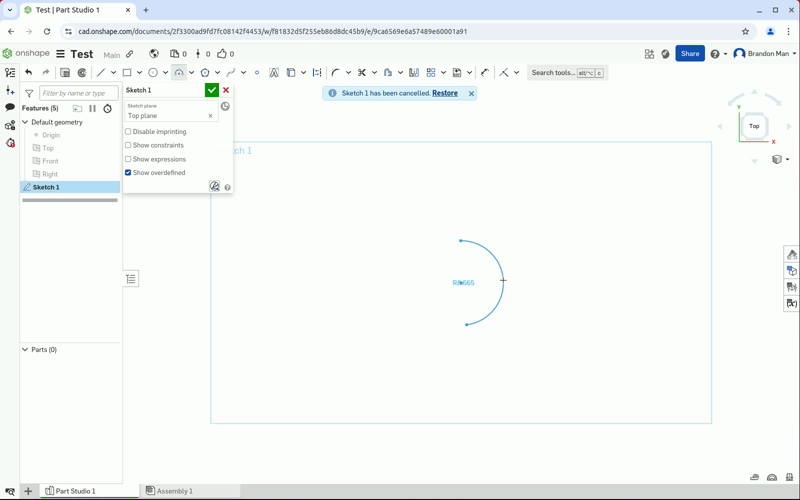
click(503, 279)
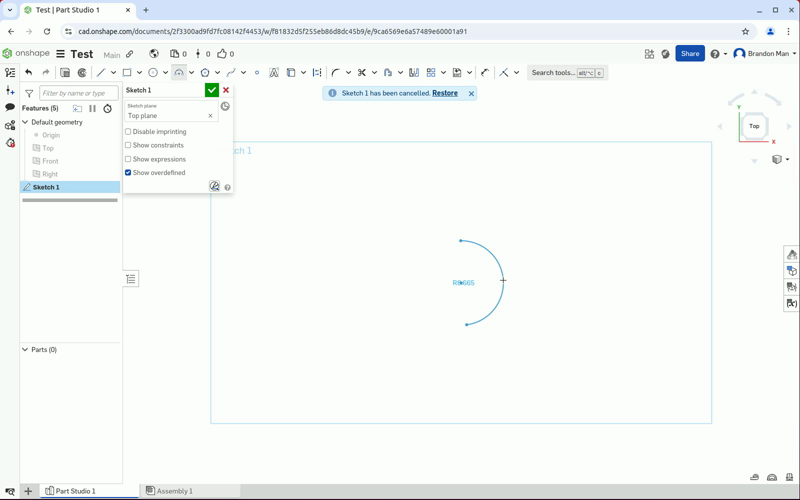
key_up(shift)
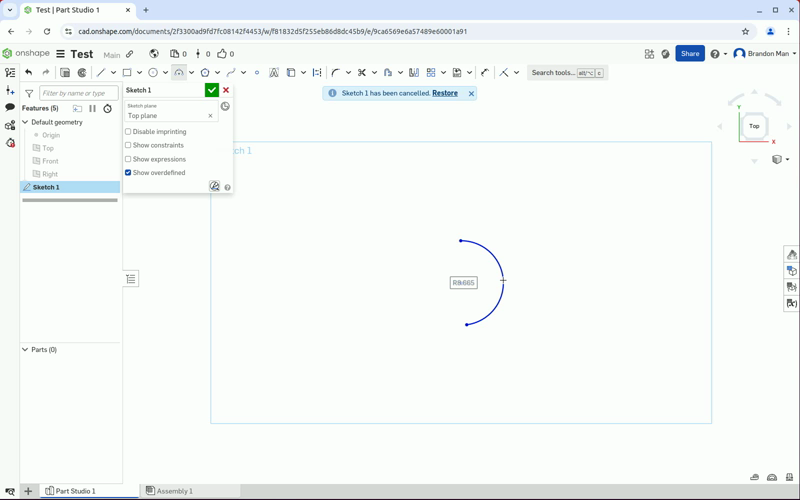
key(esc)
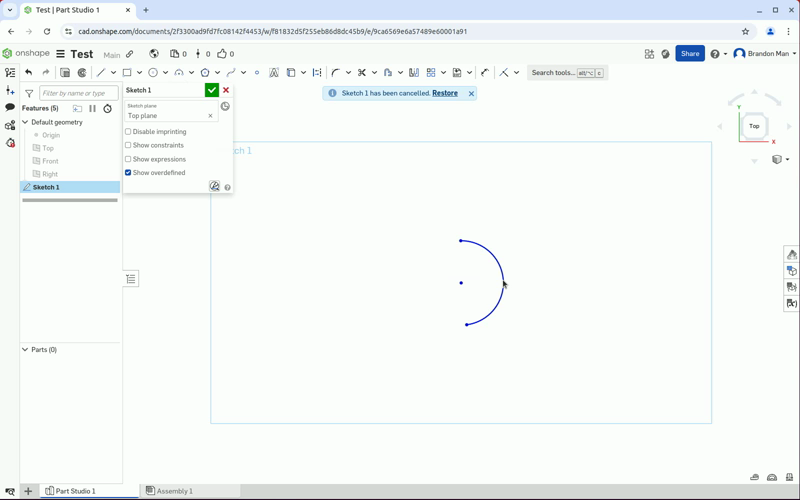
key(l)
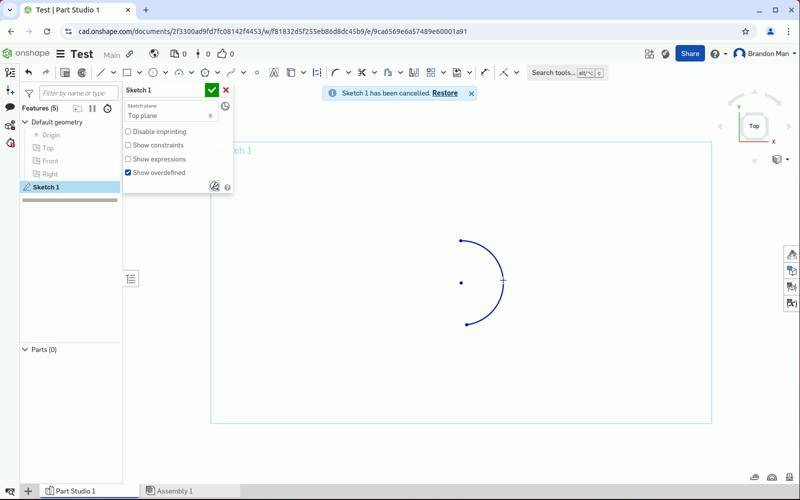
mouse_move(466, 324)
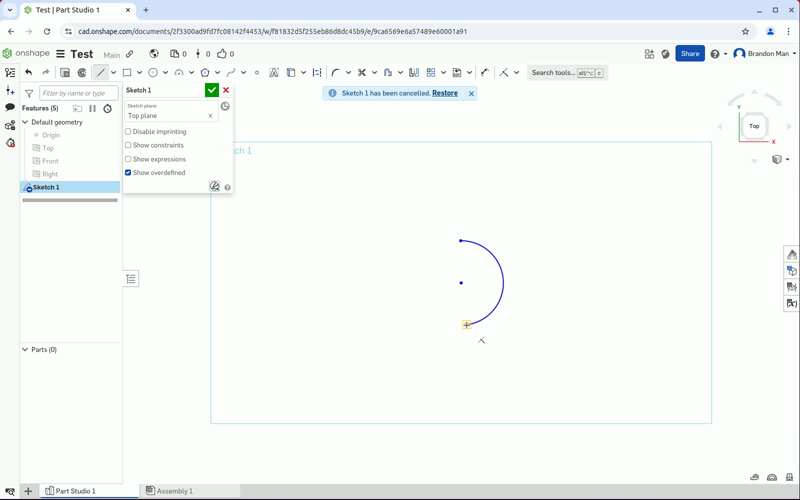
click(466, 324)
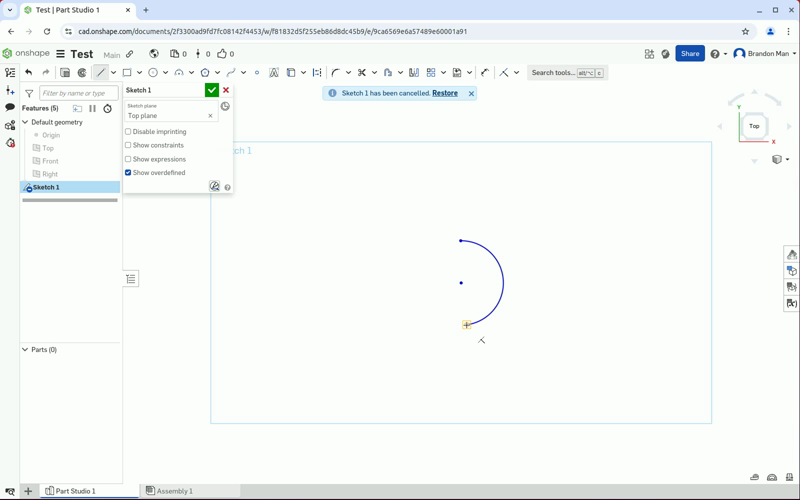
key_down(shift)
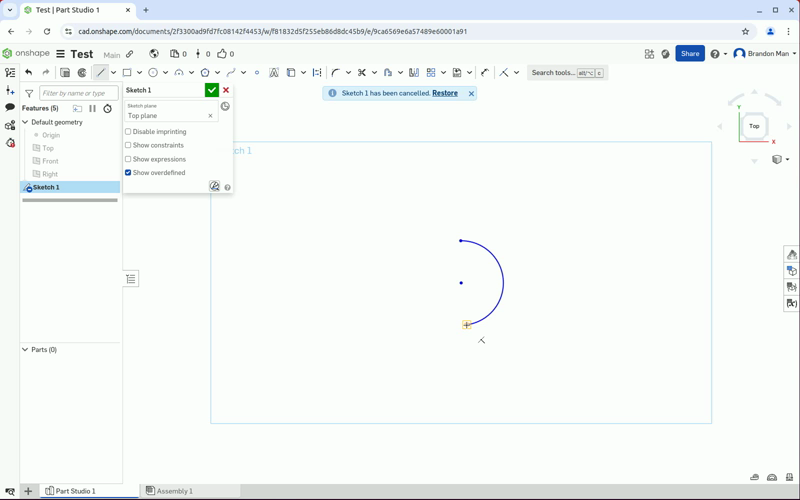
mouse_move(573, 324)
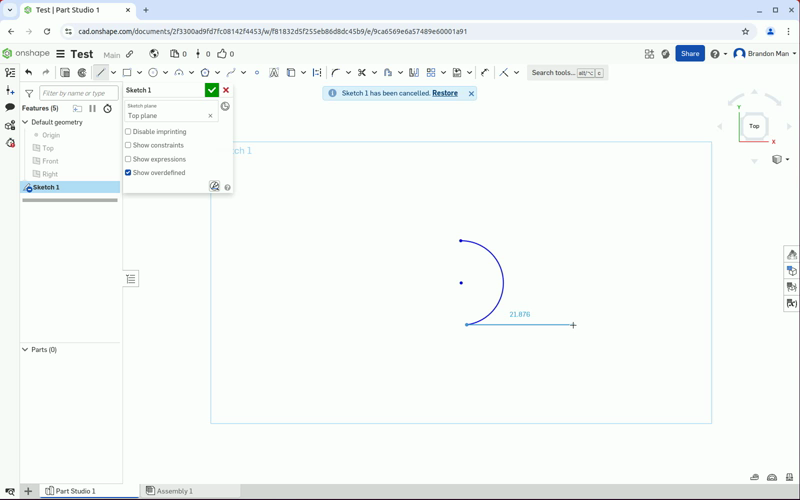
click(573, 324)
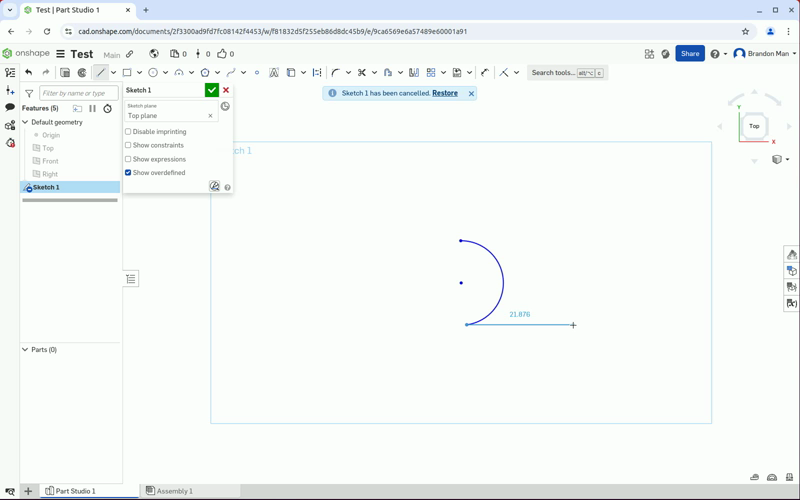
key_up(shift)
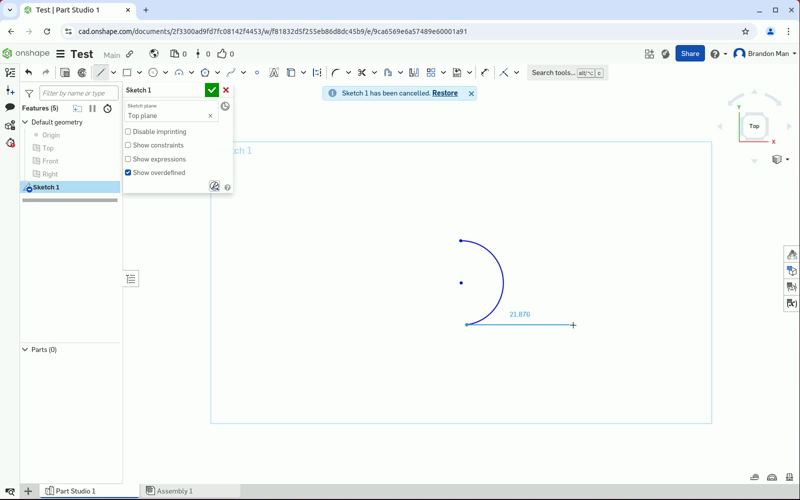
key_down(shift)
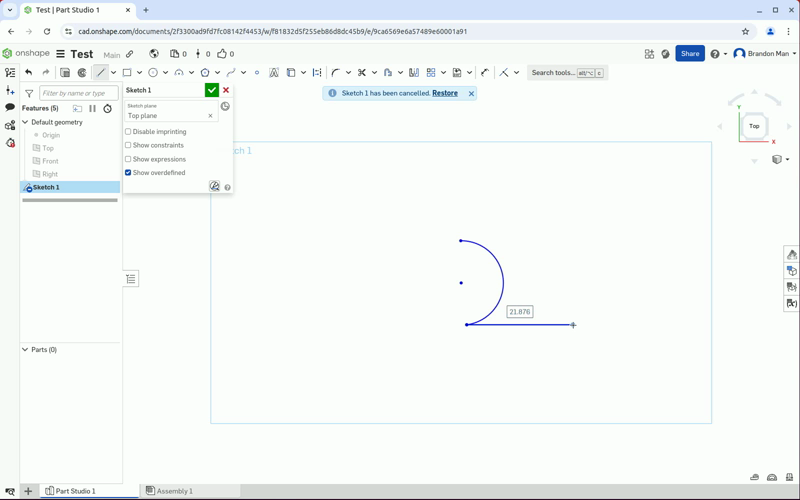
mouse_move(573, 240)
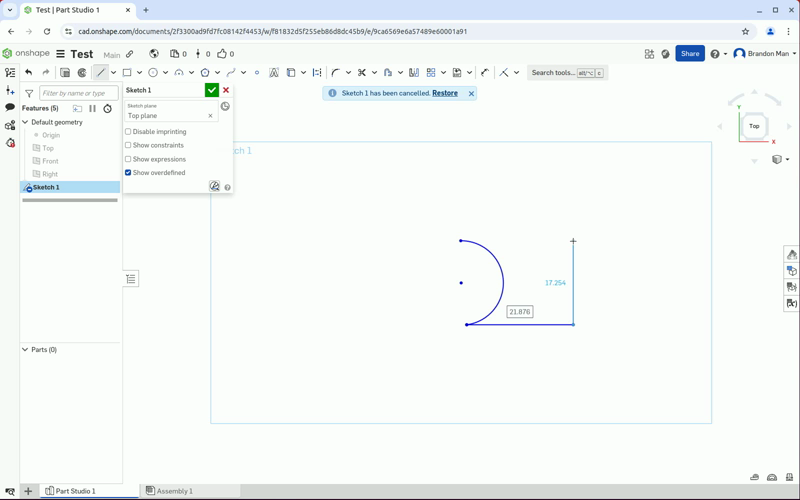
click(573, 240)
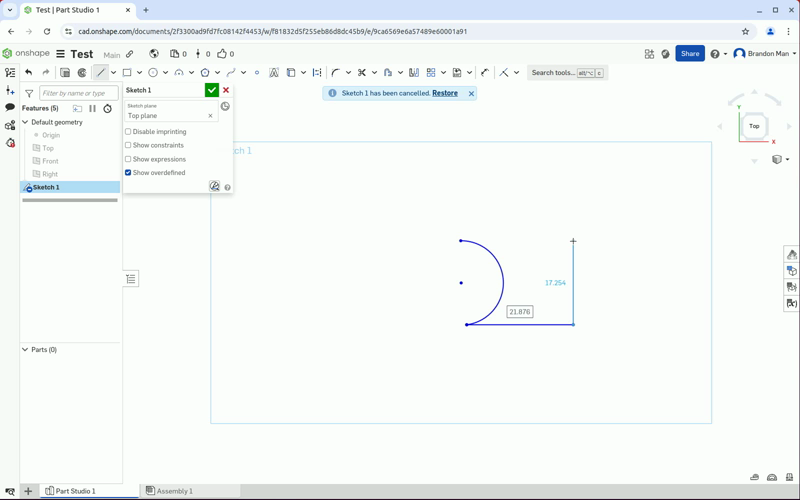
key_up(shift)
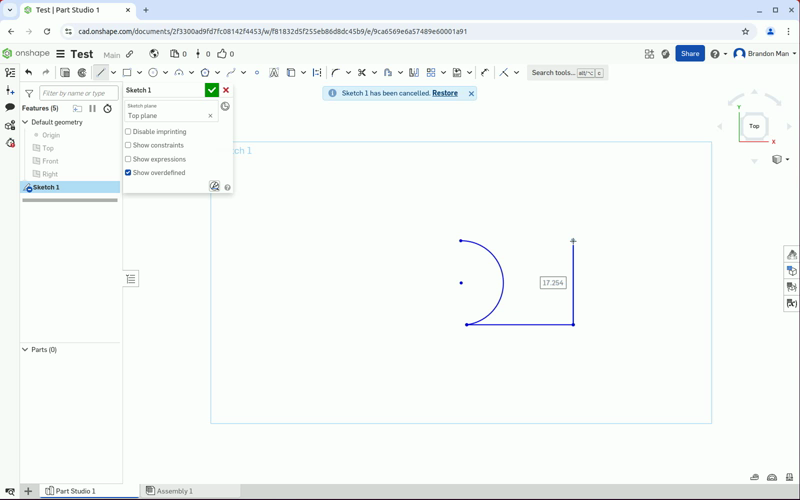
key_down(shift)
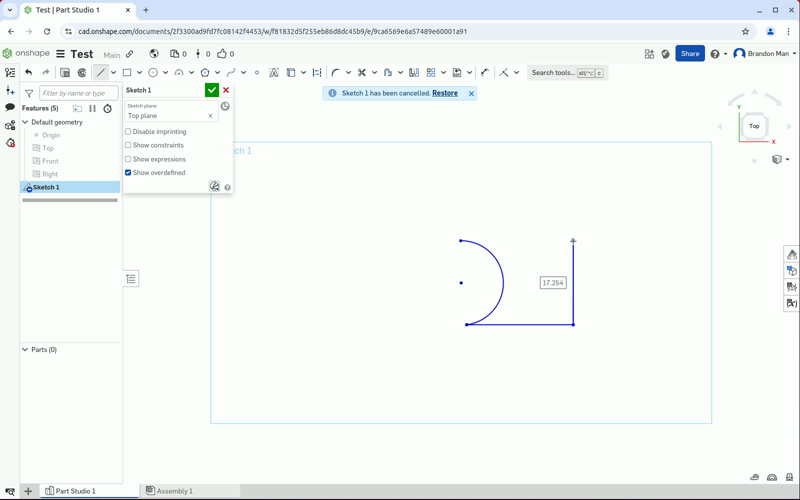
mouse_move(460, 240)
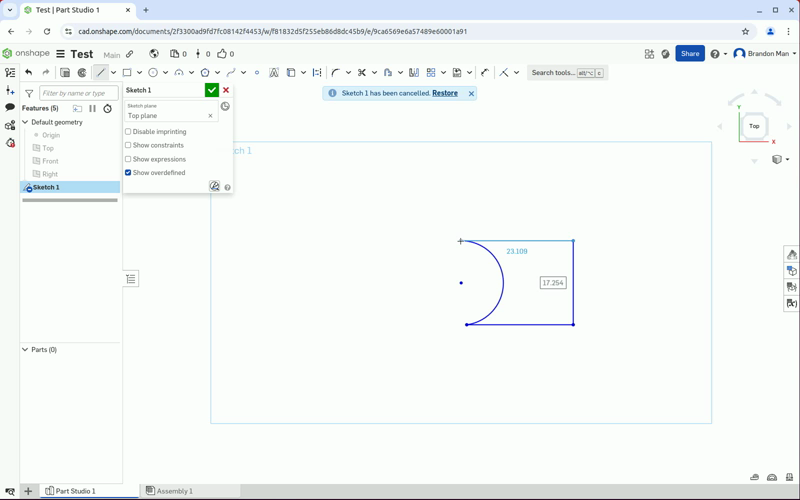
key_up(shift)
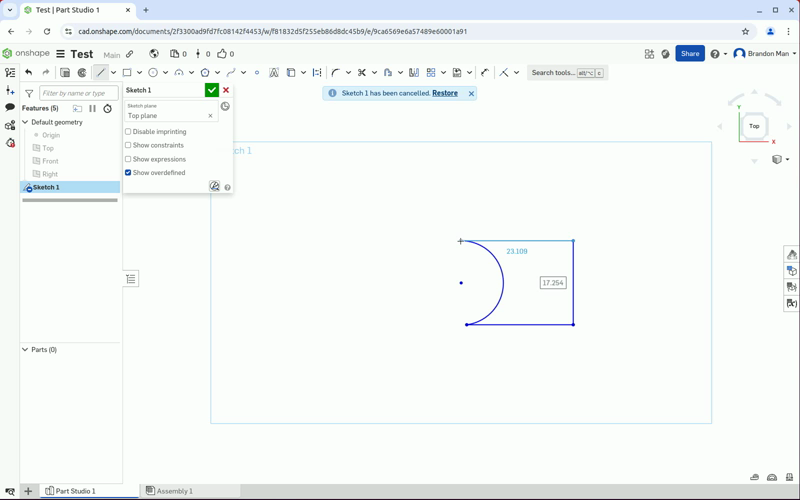
click(460, 240)
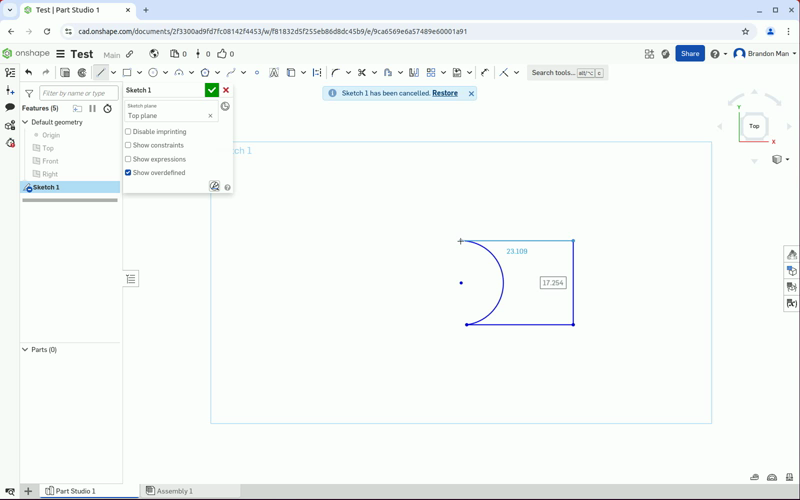
key(esc)
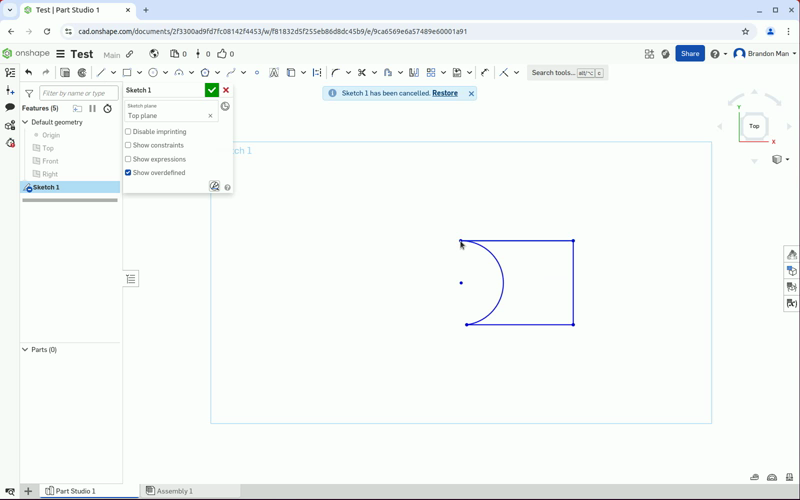
mouse_move(543, 281)
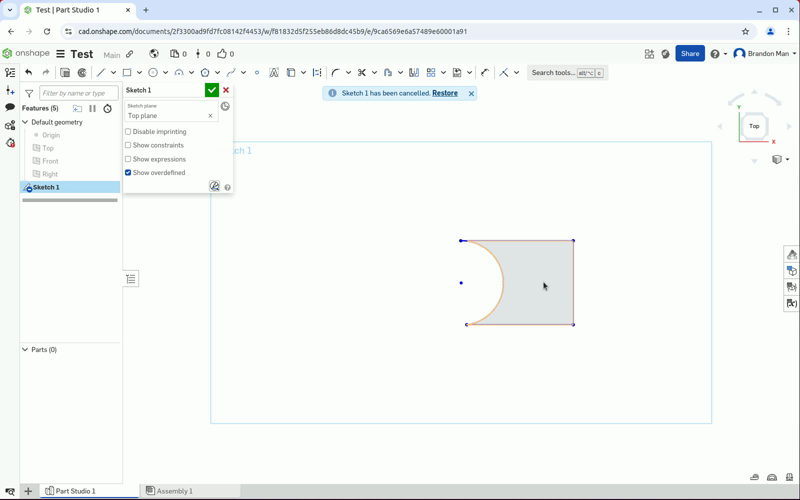
click(543, 281)
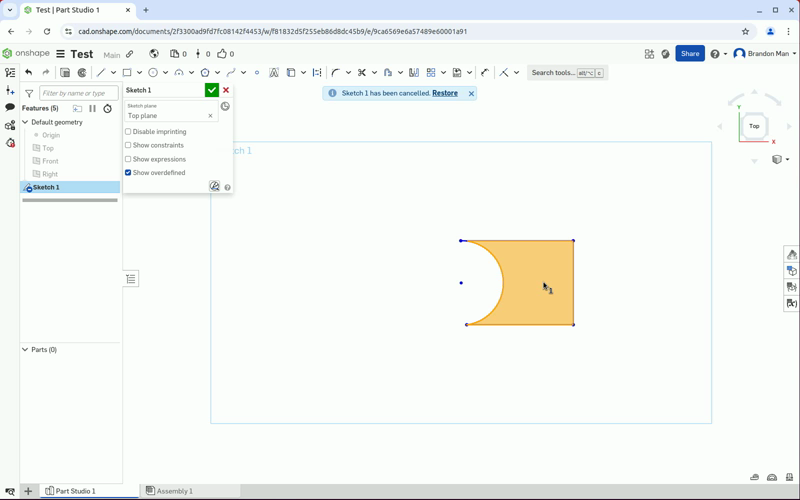
mouse_move(73, 352)
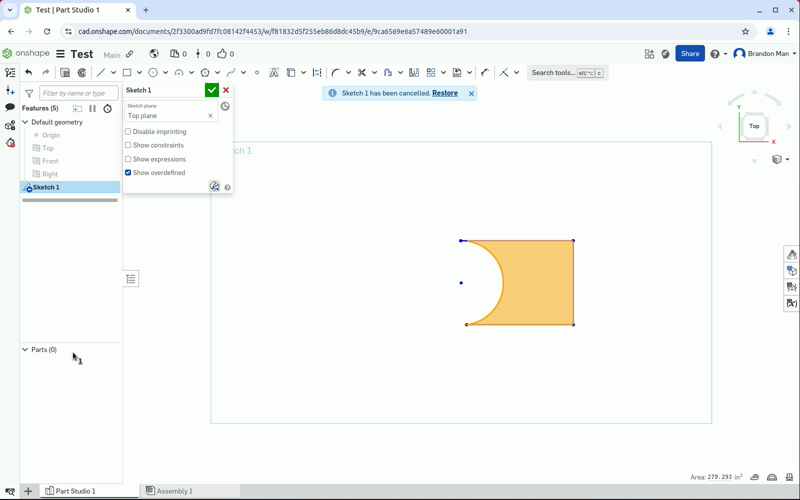
key(shift+y)
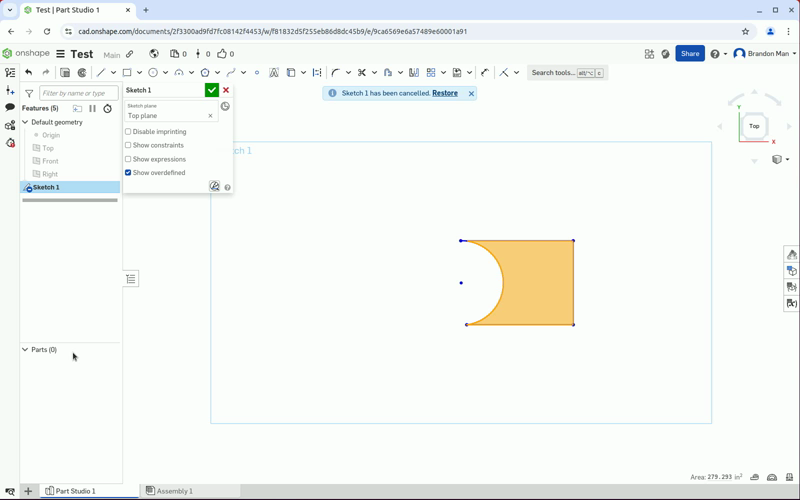
key(shift+e)
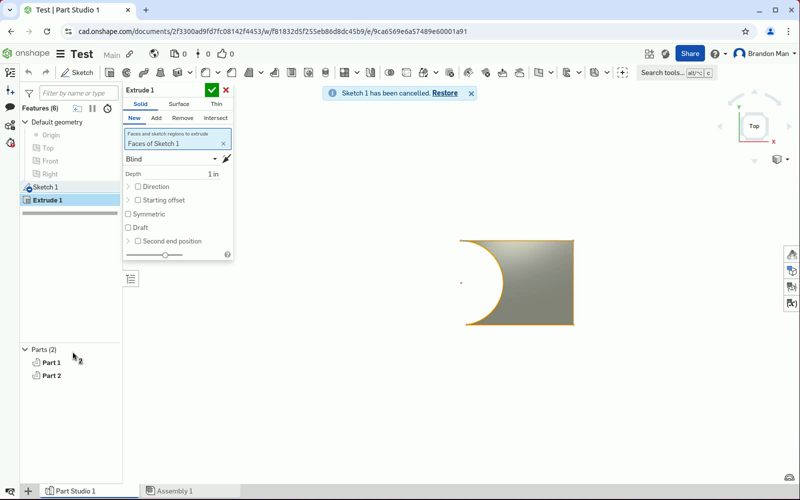
mouse_move(143, 106)
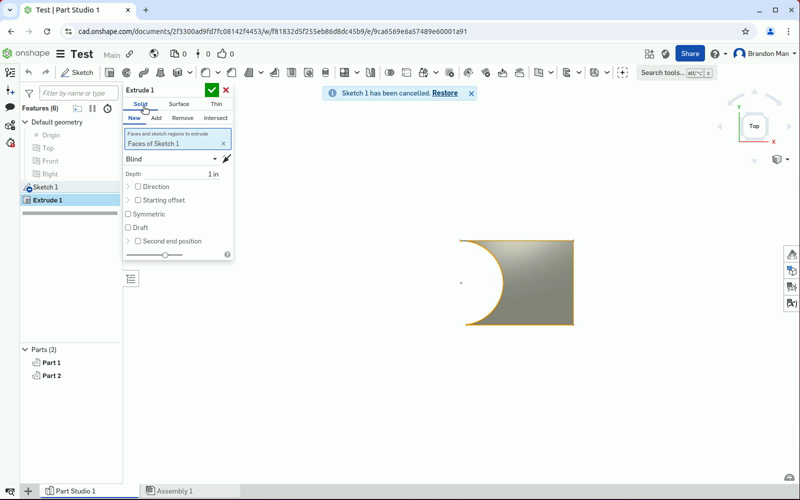
click(143, 106)
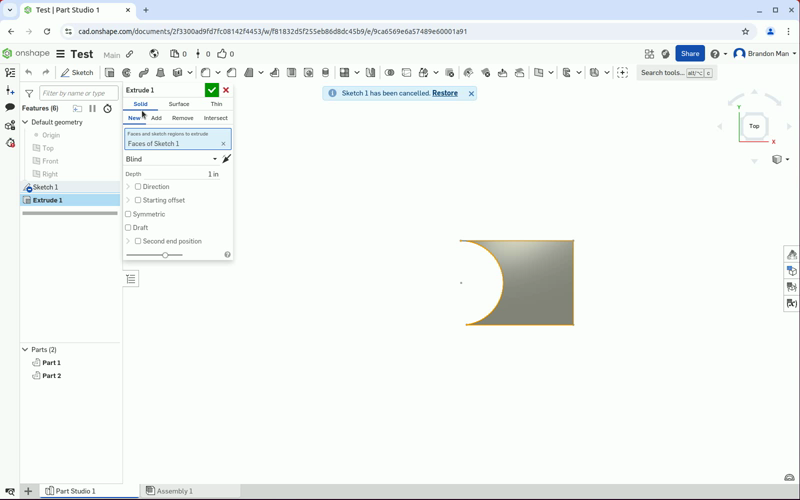
mouse_move(137, 120)
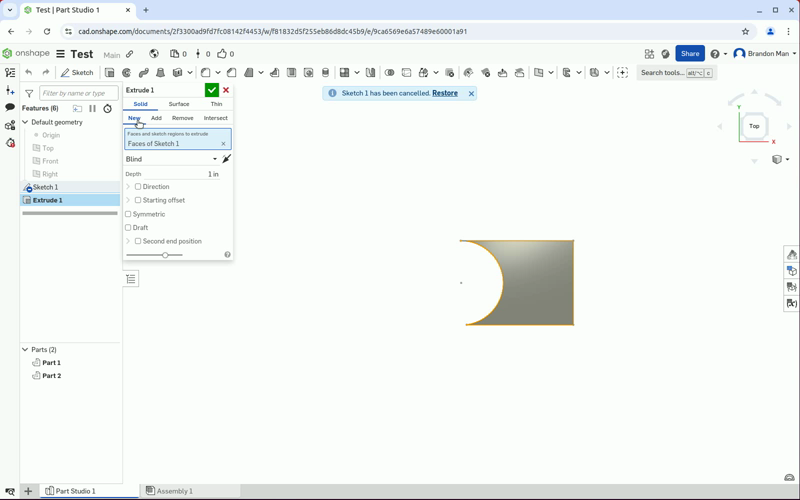
click(137, 120)
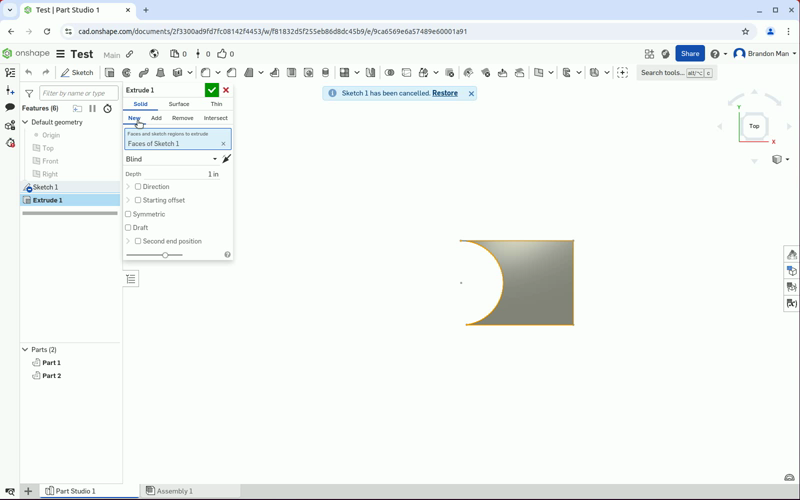
key(tab, 4)
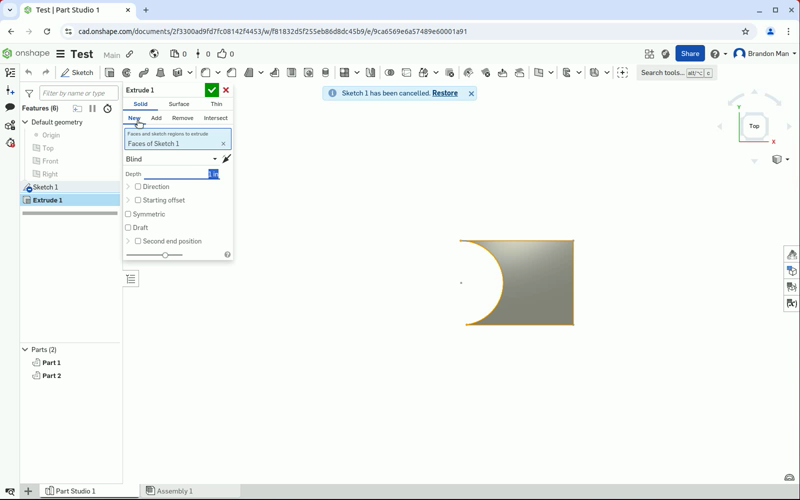
text(2.648)
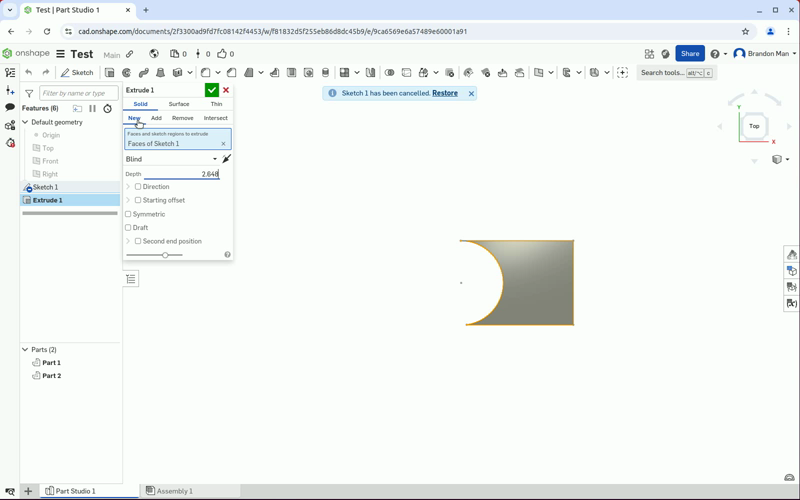
key(enter)
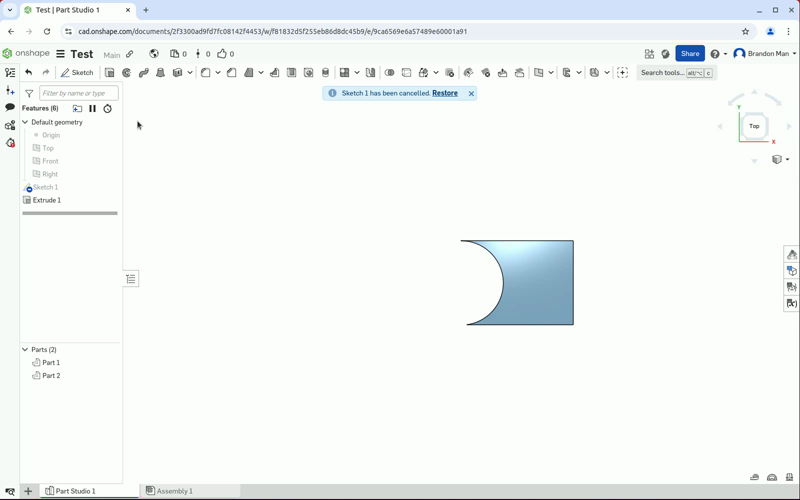
key(shift+h)
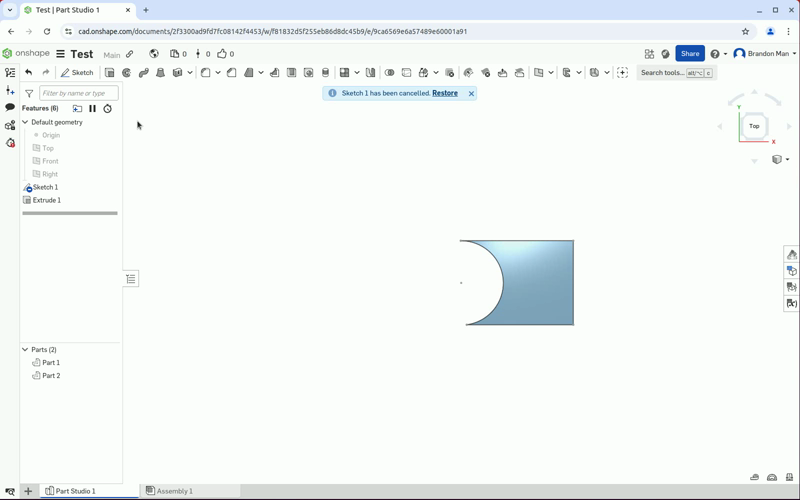
key(shift+h)
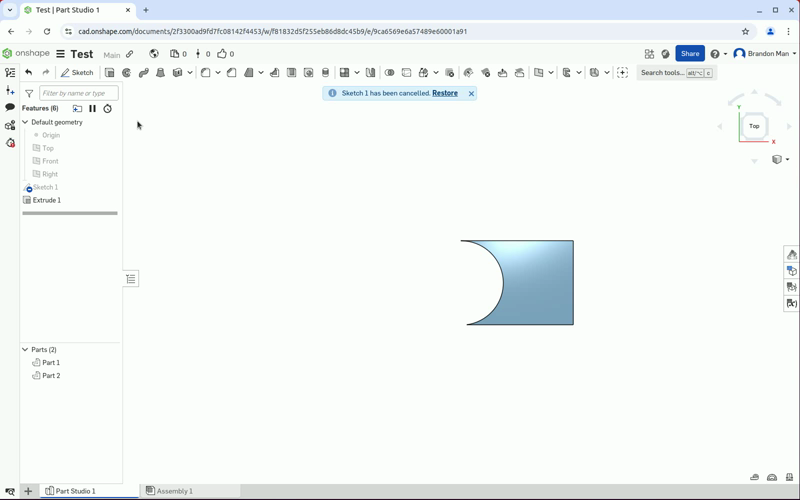
mouse_move(73, 189)
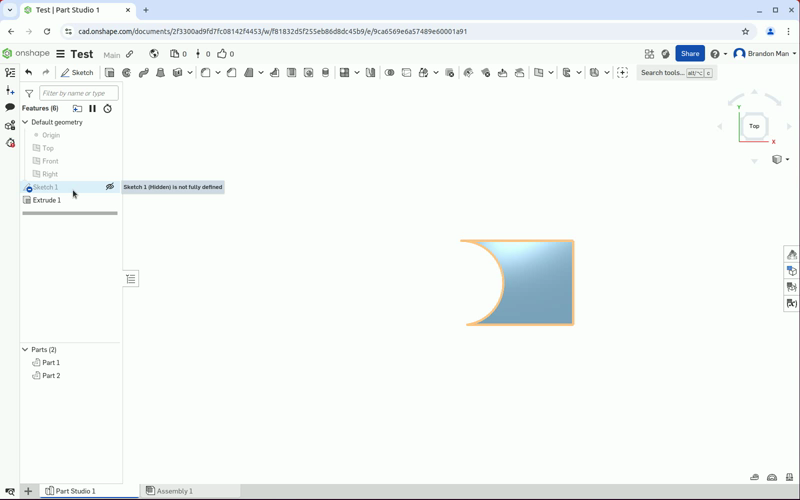
click(73, 189)
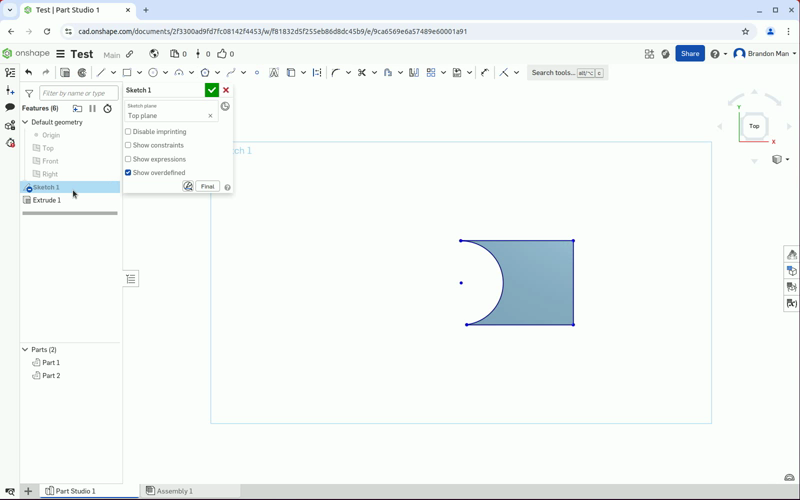
mouse_move(229, 92)
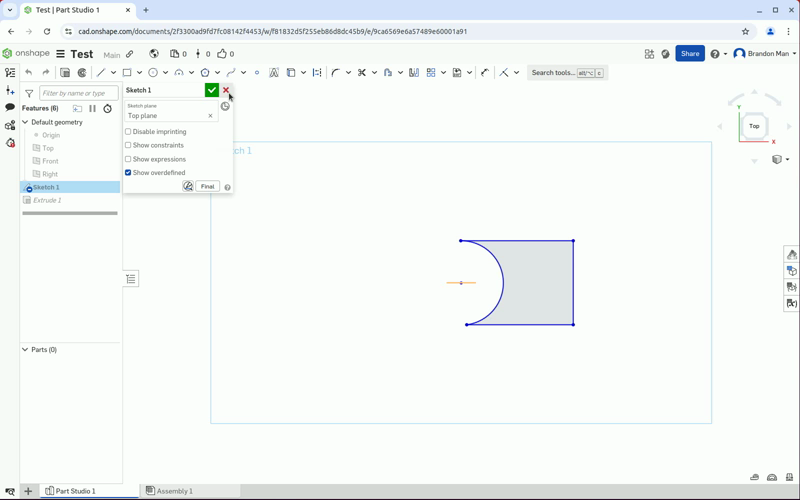
click(229, 92)
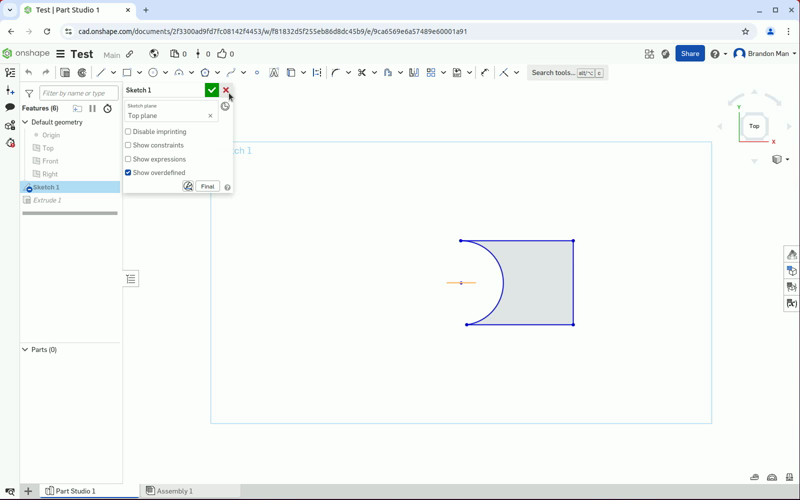
key(shift+s)
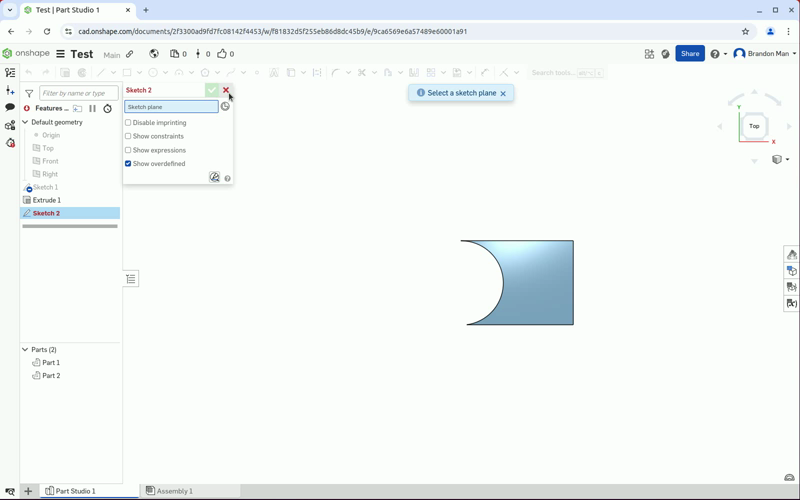
mouse_move(73, 150)
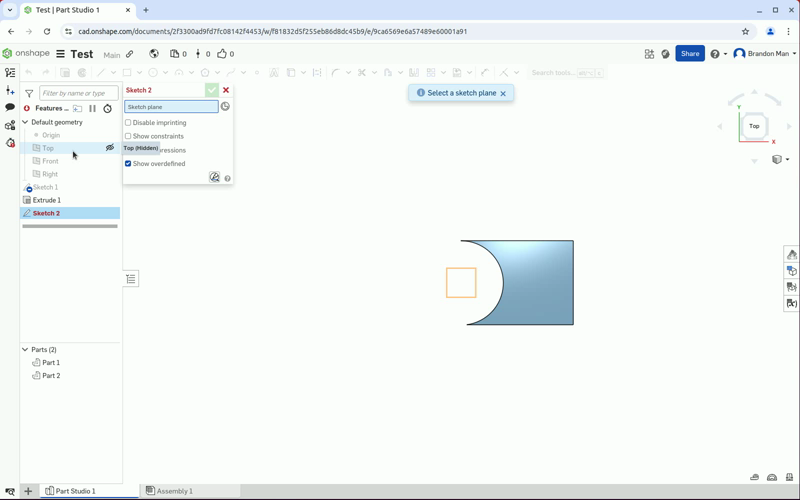
click(73, 150)
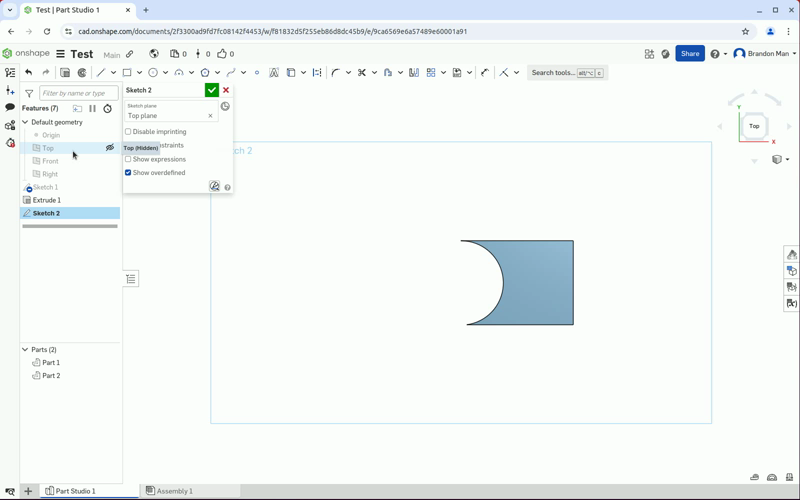
mouse_move(73, 352)
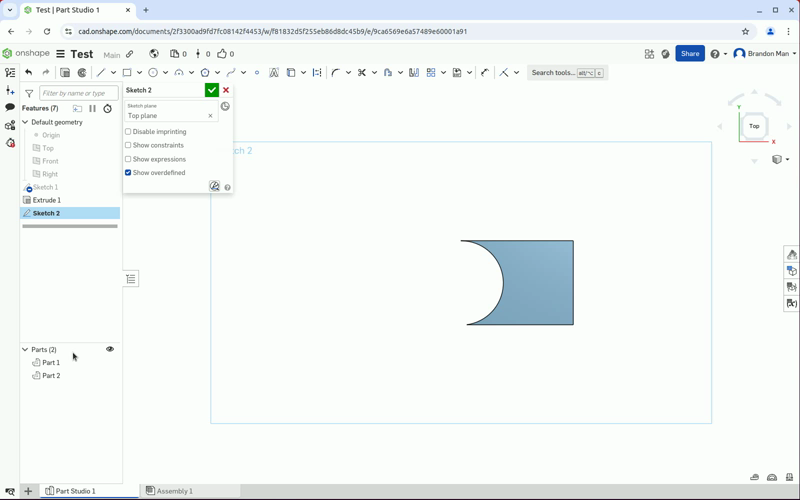
key(y)
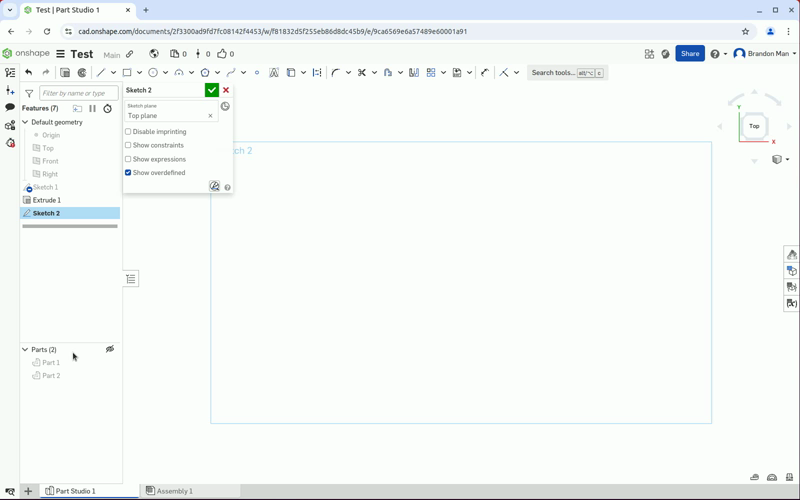
key(l)
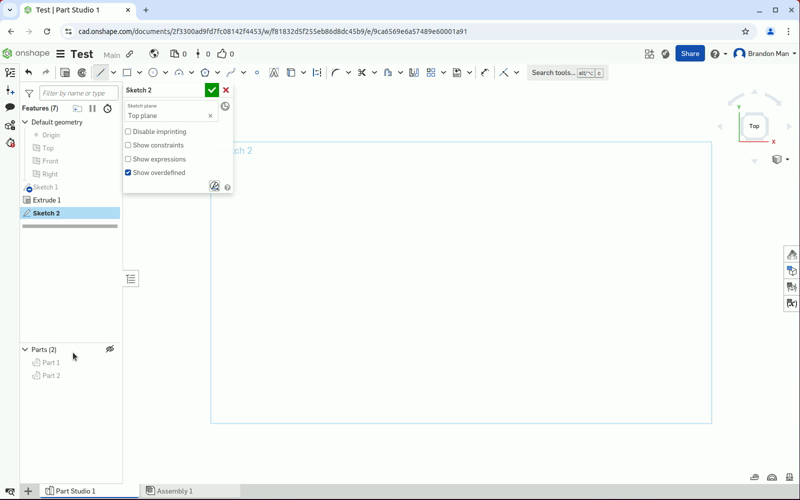
key_down(shift)
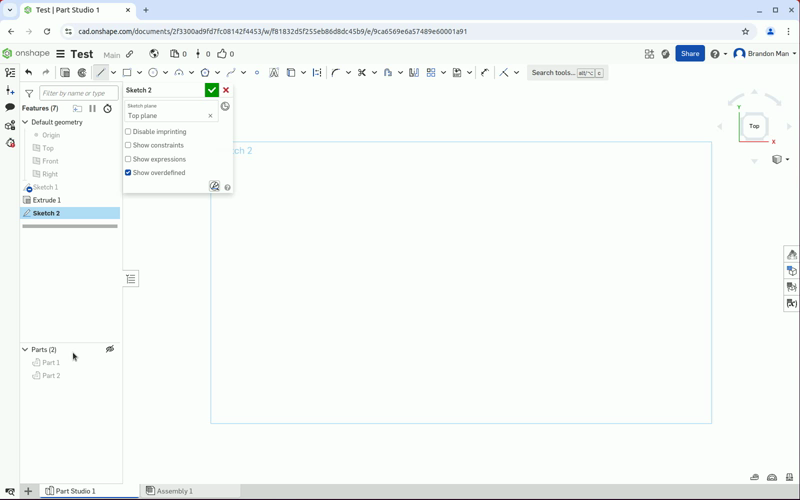
mouse_move(460, 325)
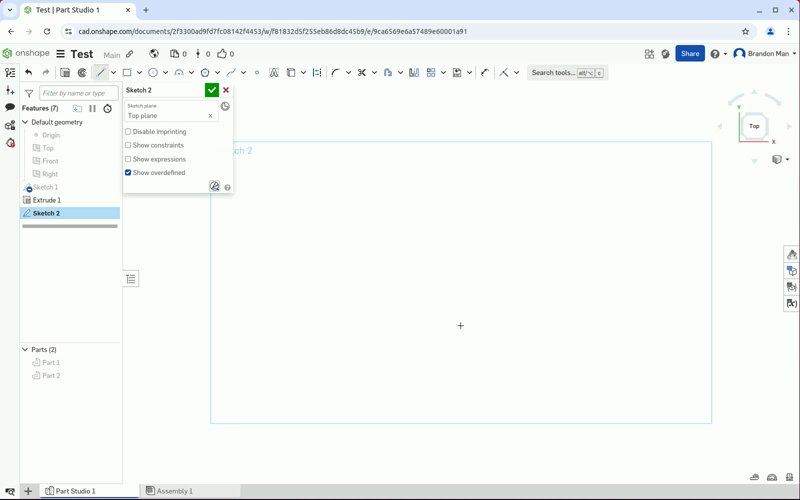
click(460, 325)
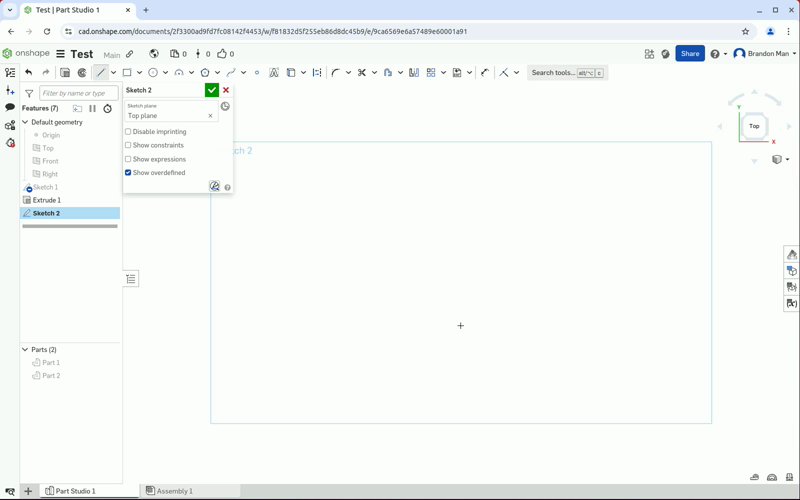
key_up(shift)
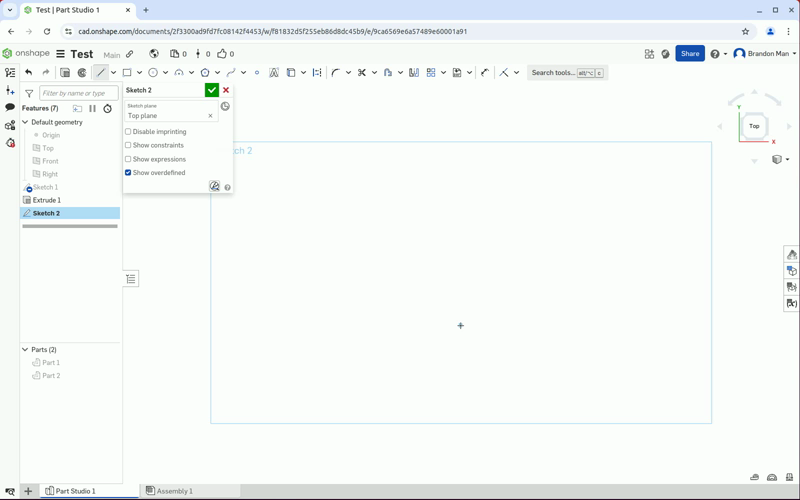
key_down(shift)
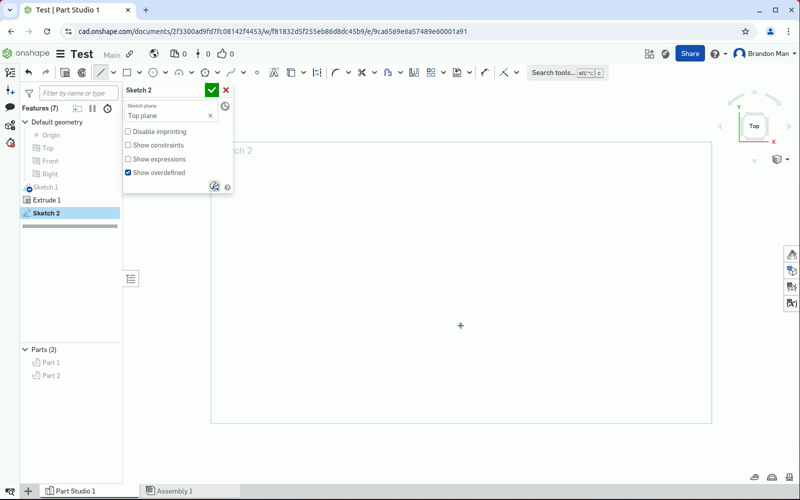
mouse_move(490, 325)
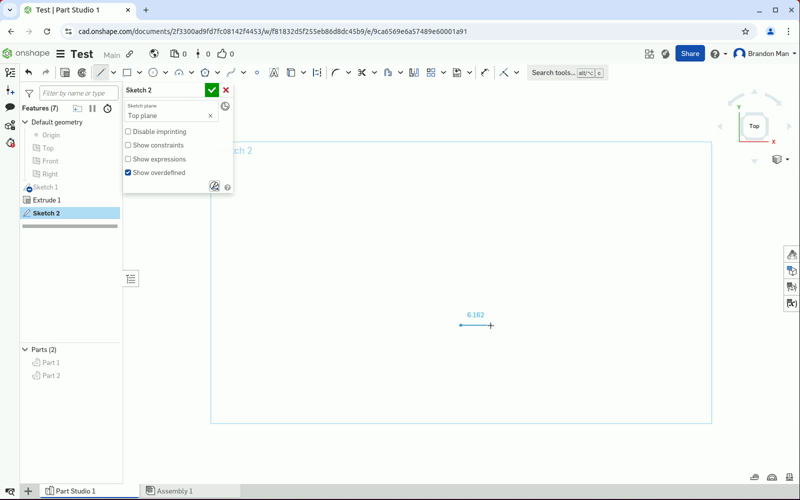
mouse_move(466, 325)
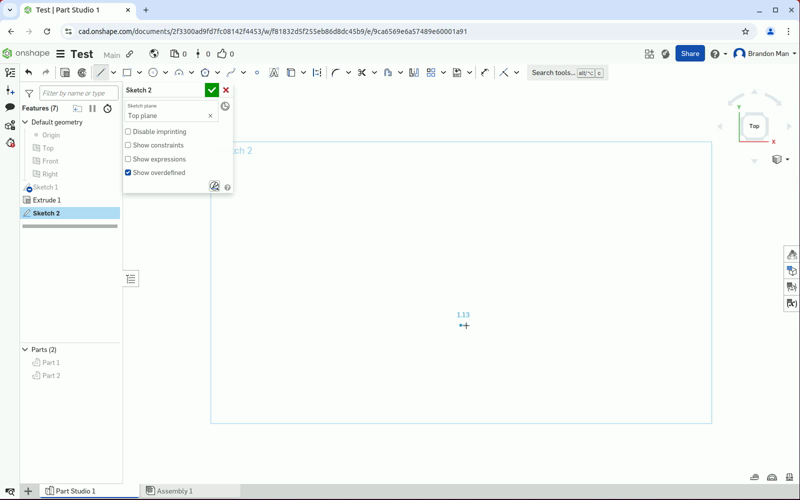
scroll(6)
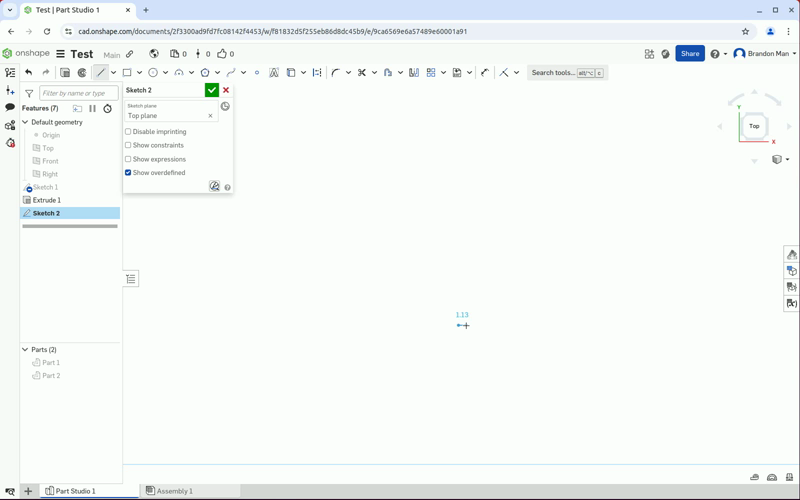
scroll(6)
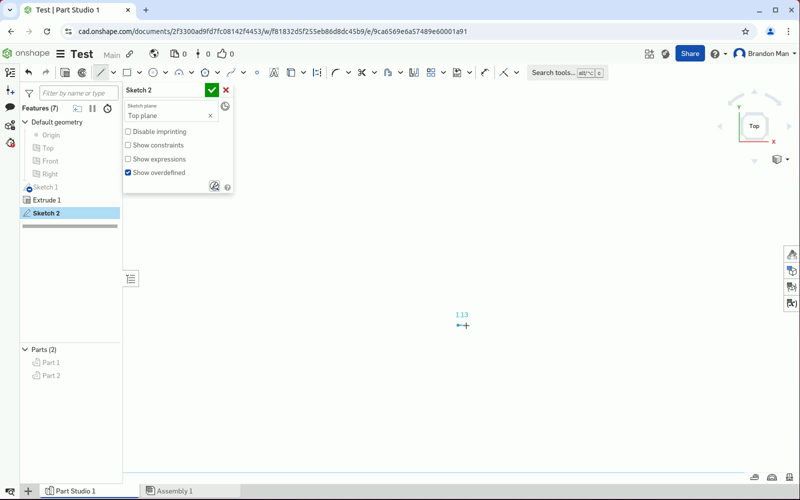
scroll(6)
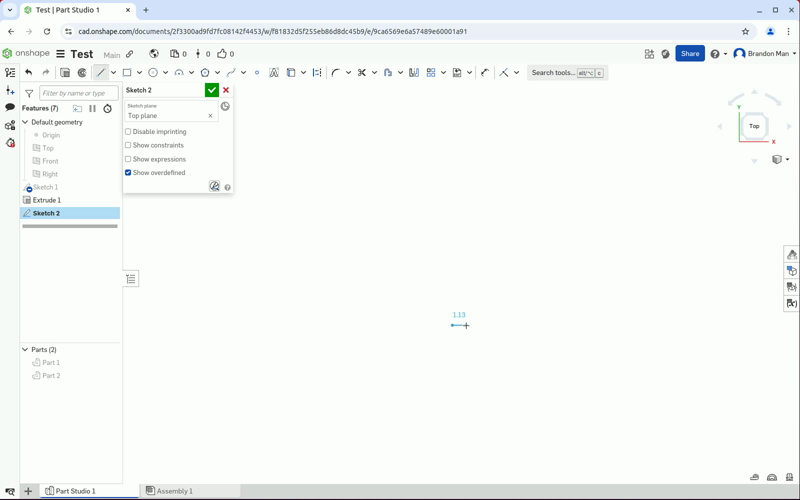
scroll(6)
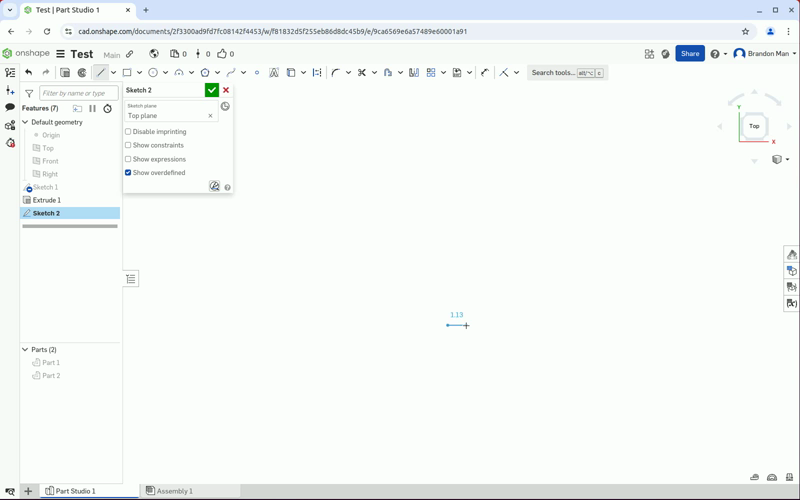
scroll(6)
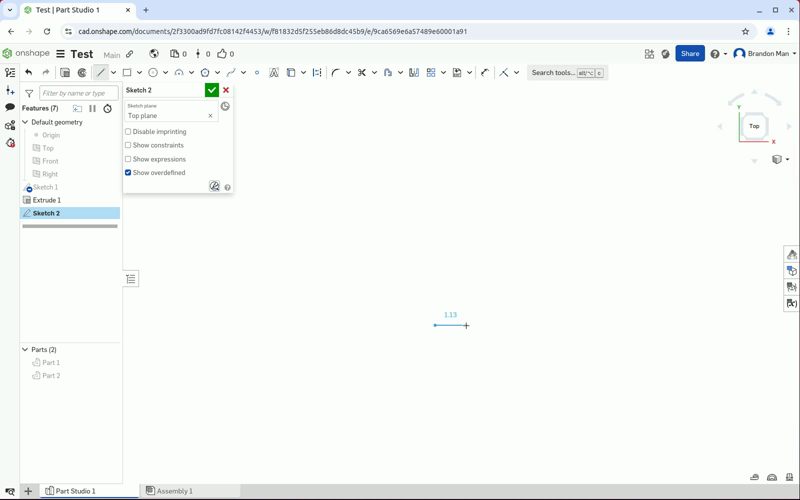
scroll(6)
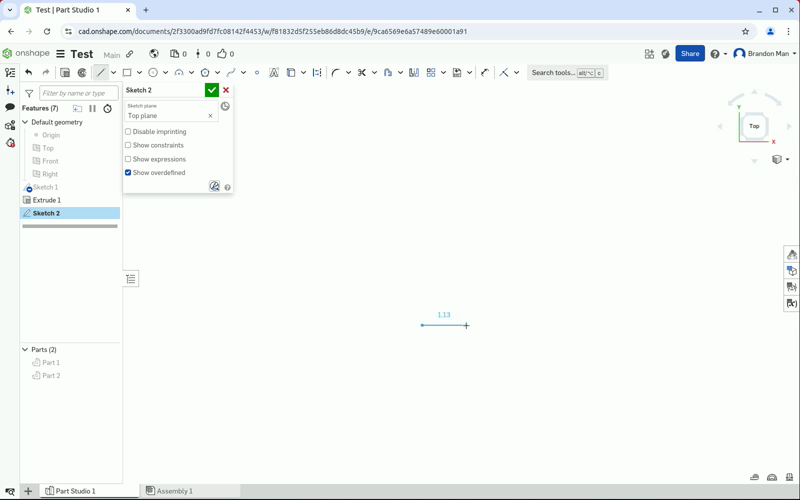
scroll(6)
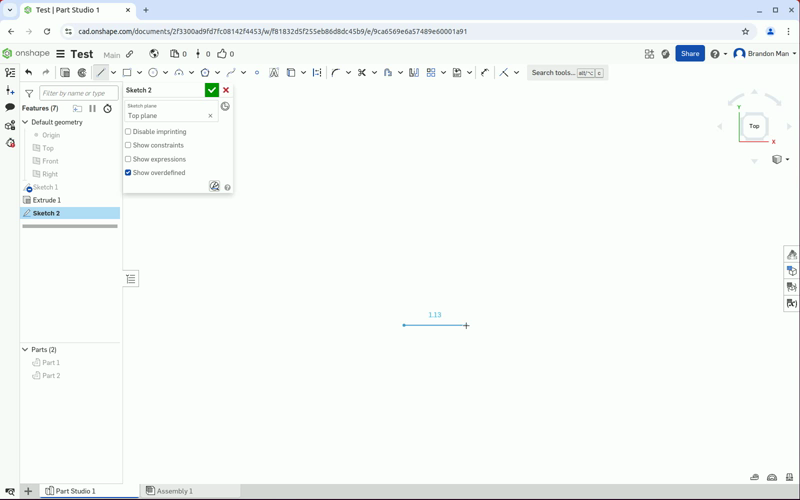
click(466, 325)
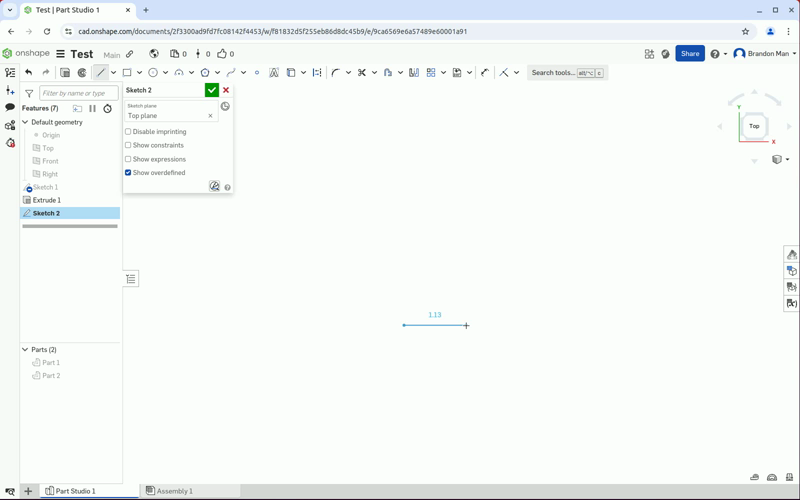
scroll(-6)
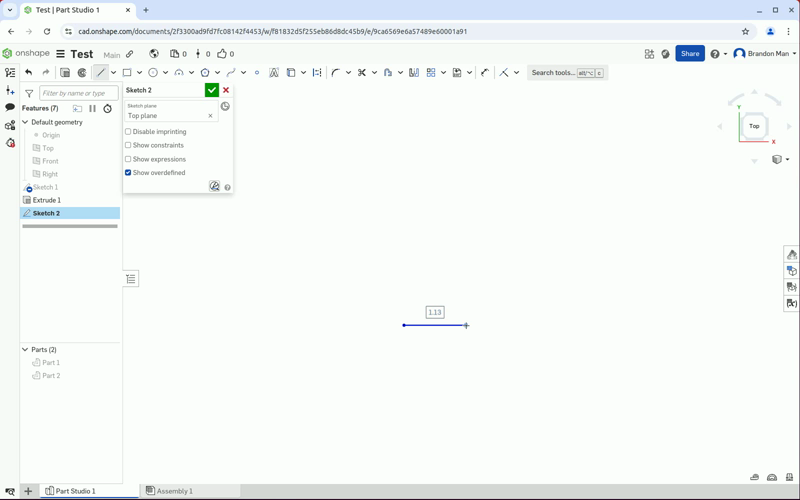
scroll(-6)
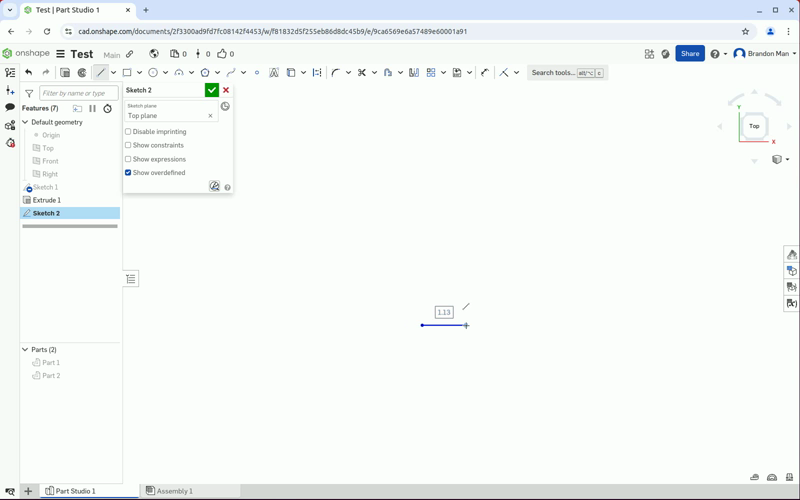
scroll(-6)
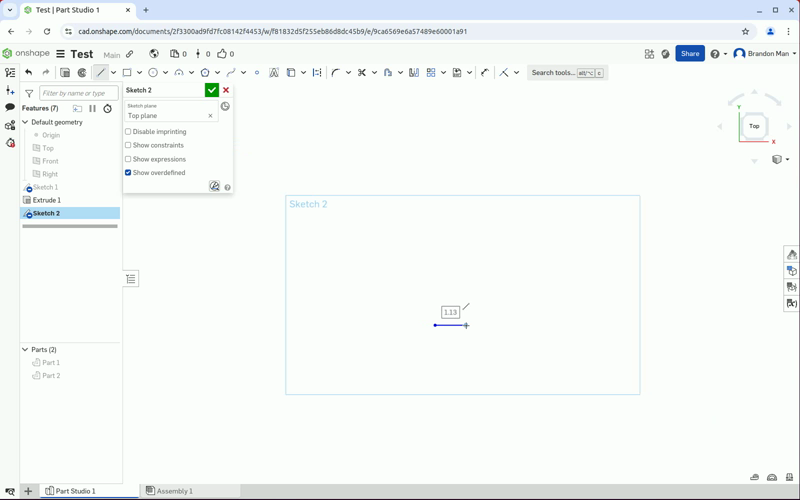
scroll(-6)
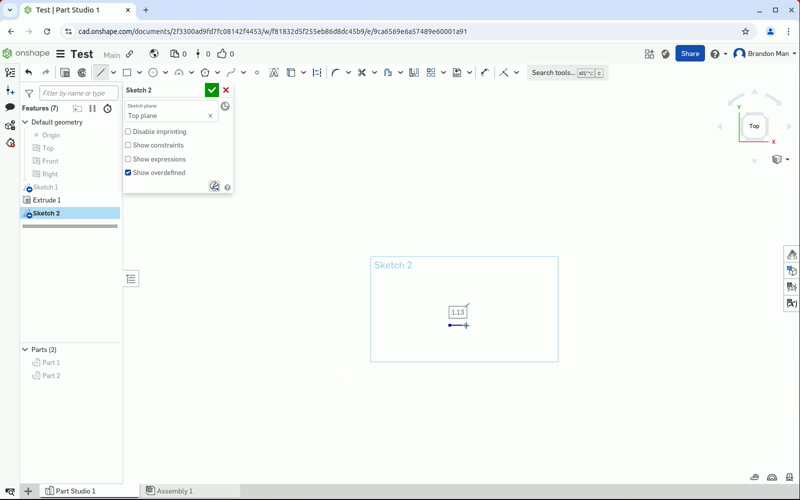
scroll(-6)
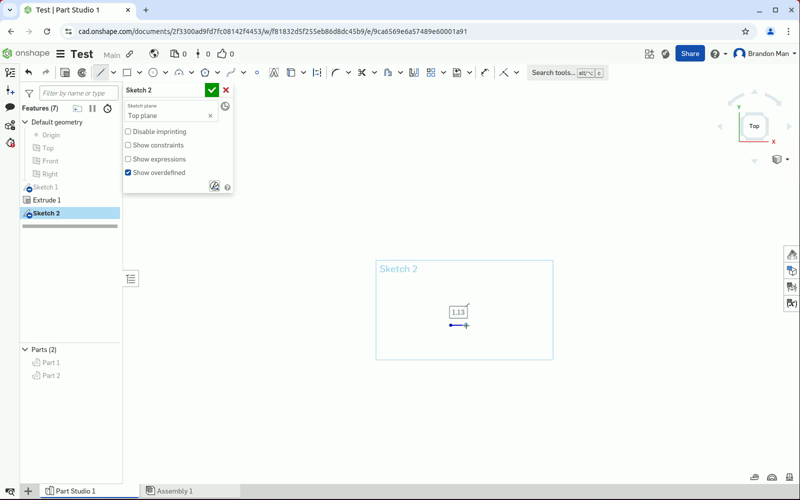
scroll(-6)
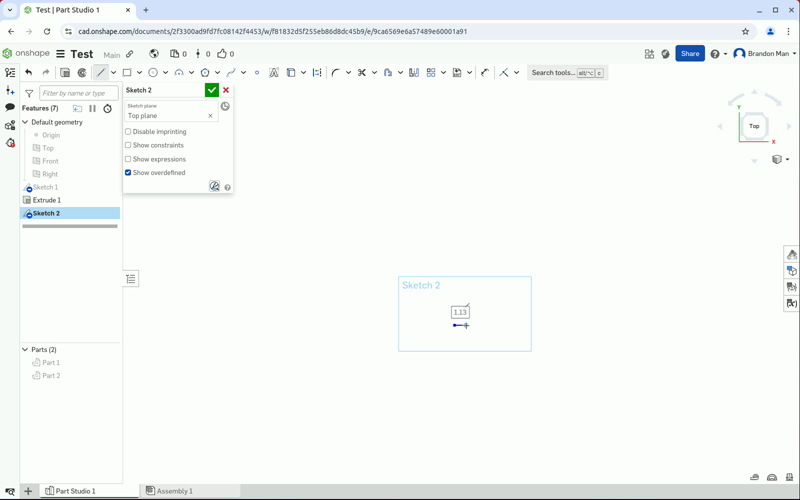
scroll(-6)
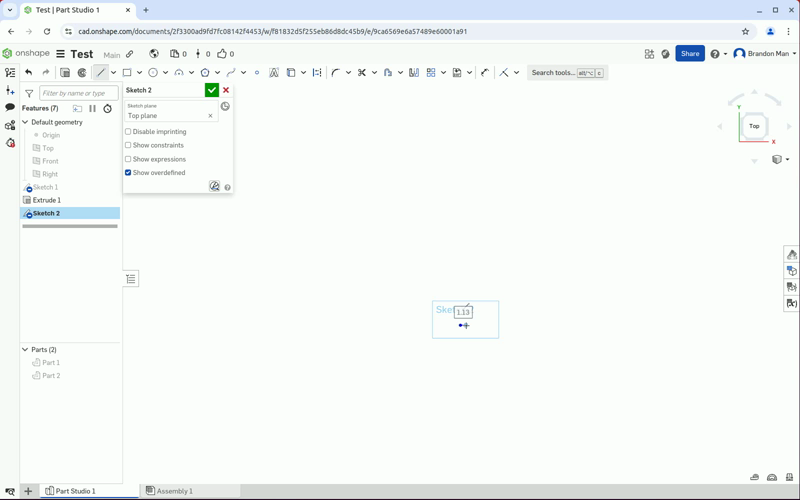
key_up(shift)
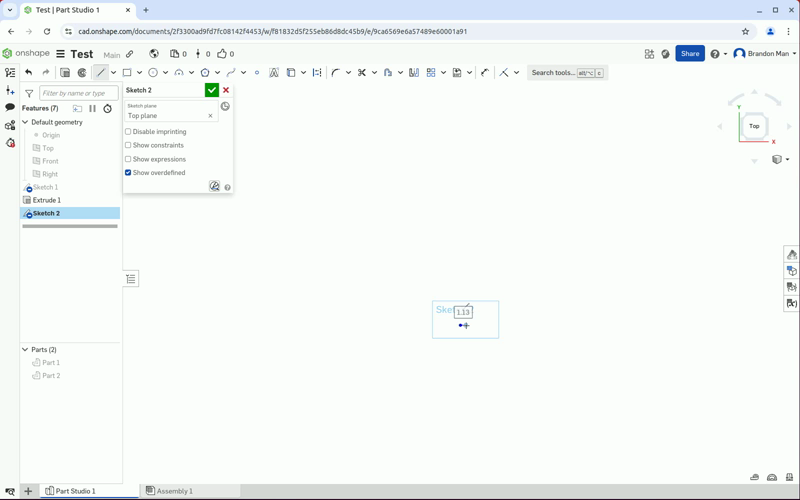
key(esc)
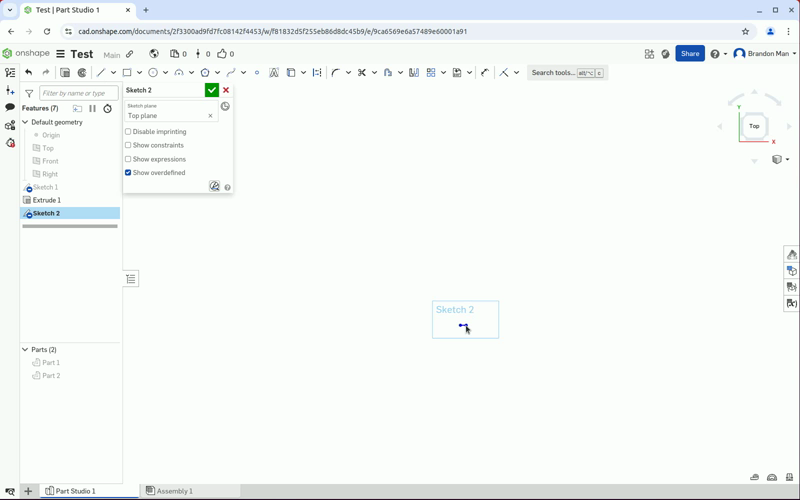
key(a)
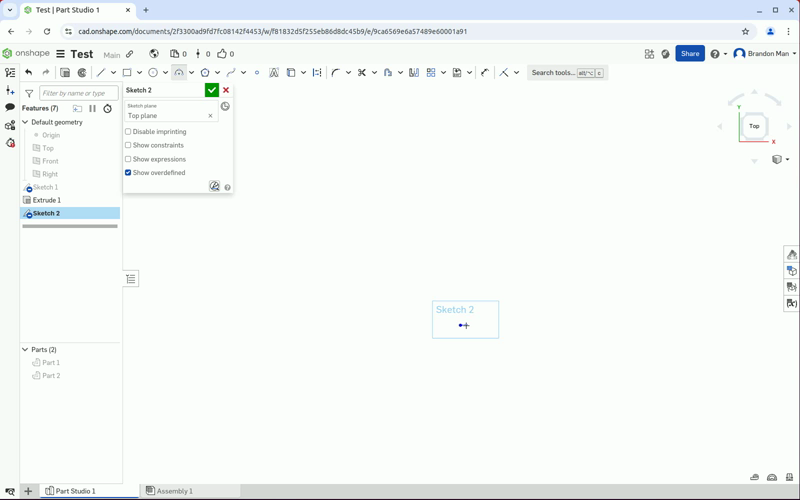
mouse_move(466, 325)
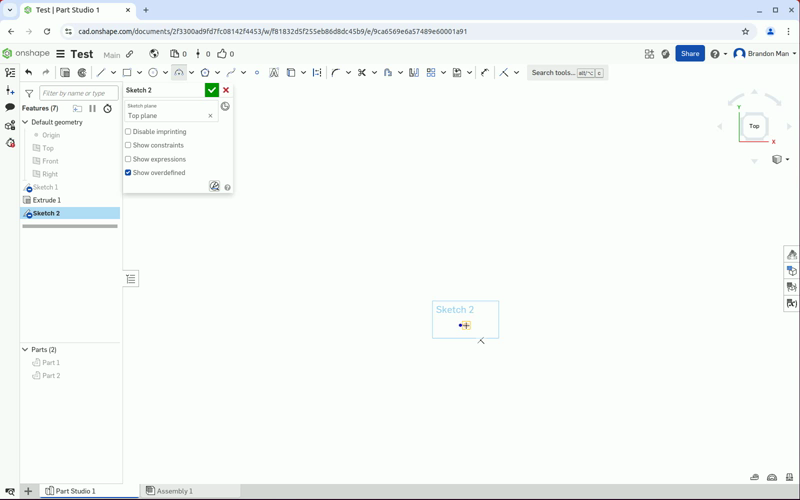
click(466, 325)
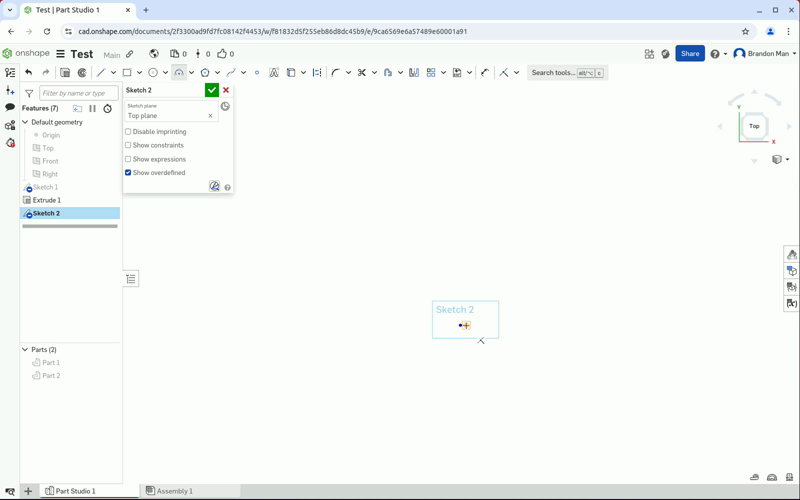
key_down(shift)
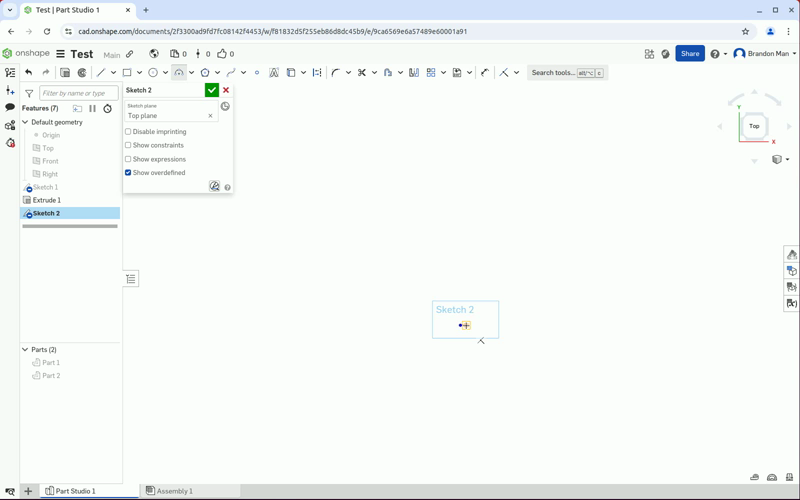
mouse_move(460, 240)
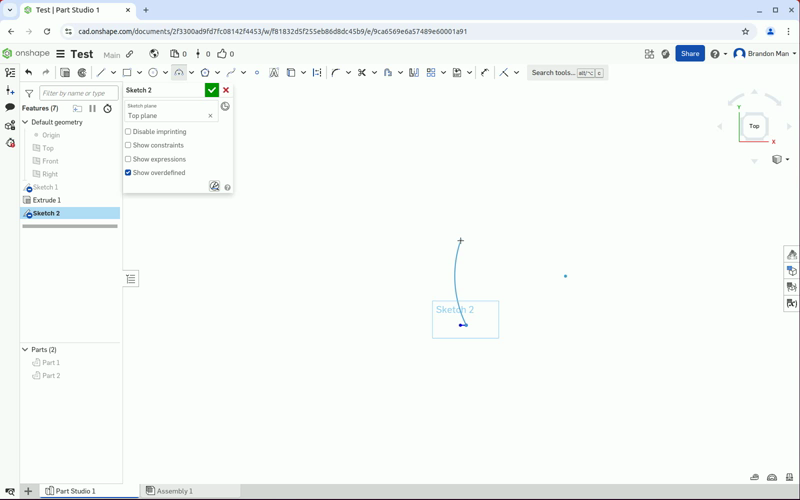
click(460, 240)
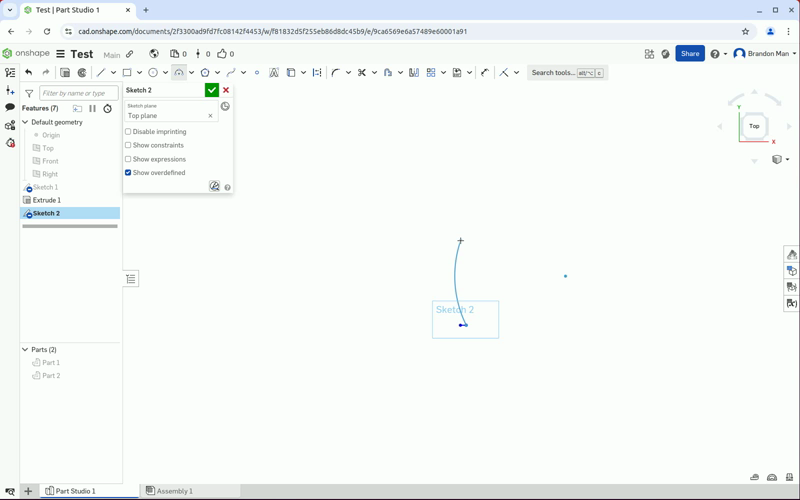
mouse_move(503, 280)
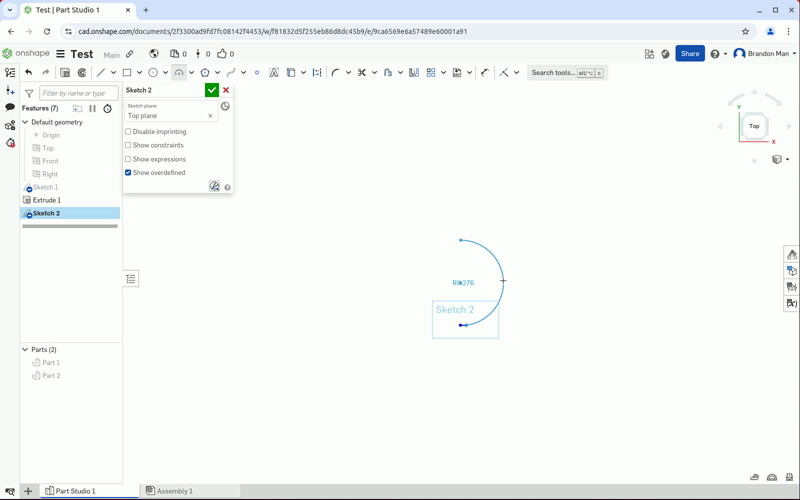
click(503, 280)
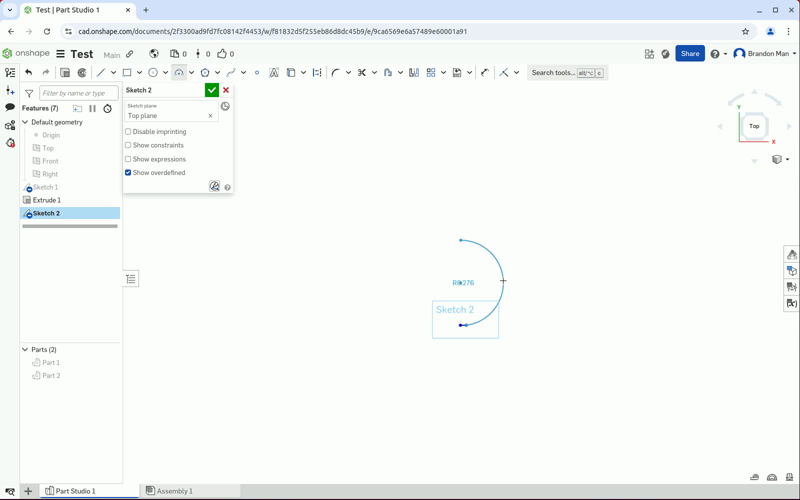
key_up(shift)
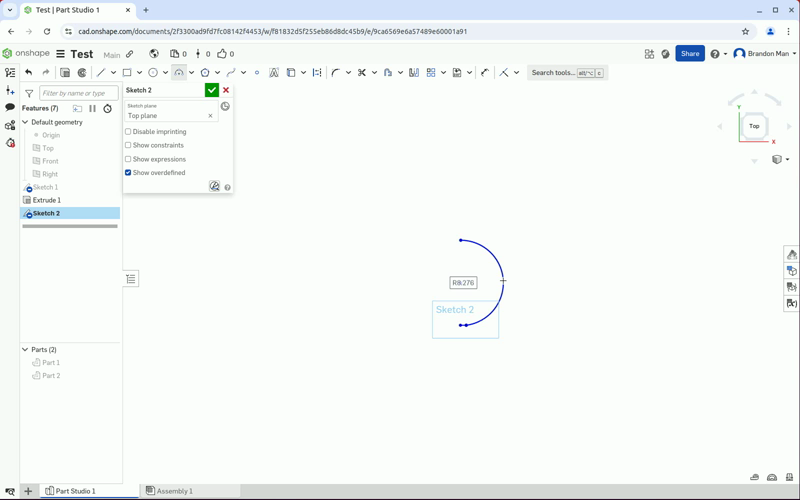
key(esc)
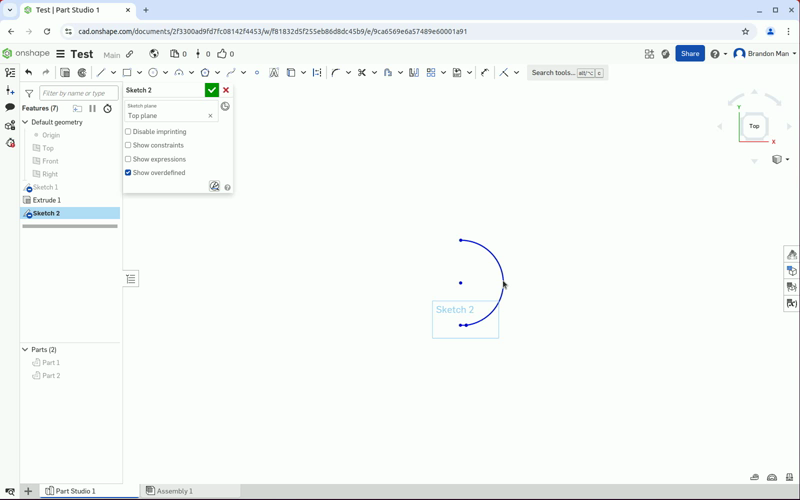
key(l)
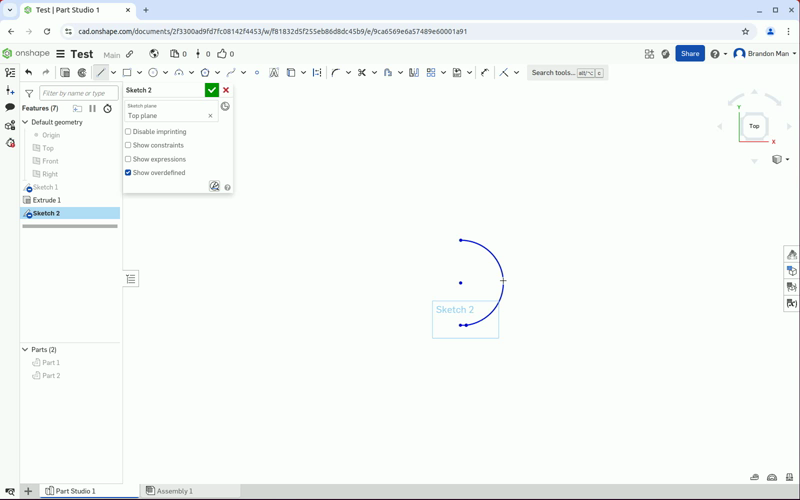
mouse_move(460, 240)
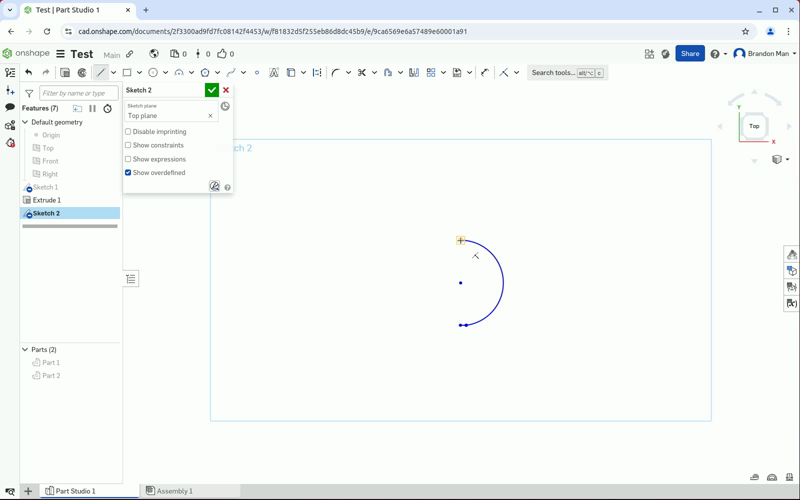
click(460, 240)
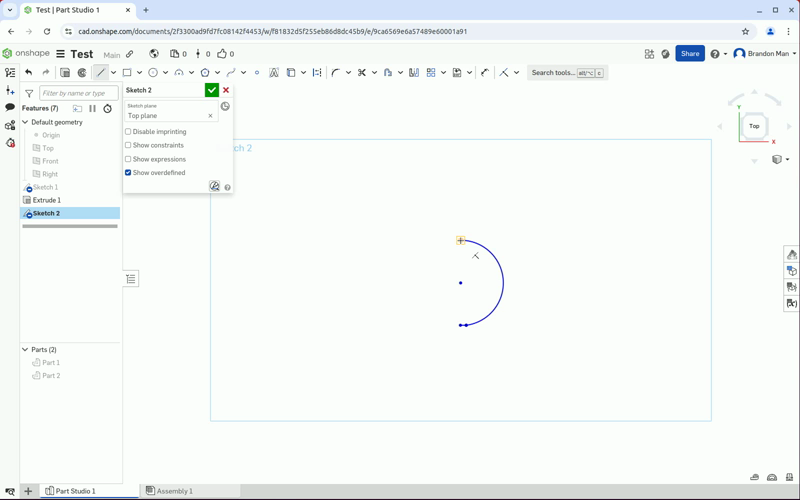
key_down(shift)
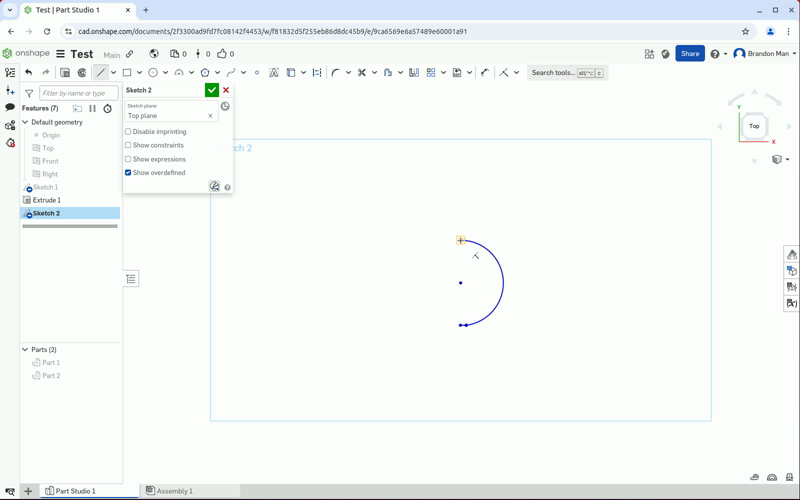
mouse_move(490, 240)
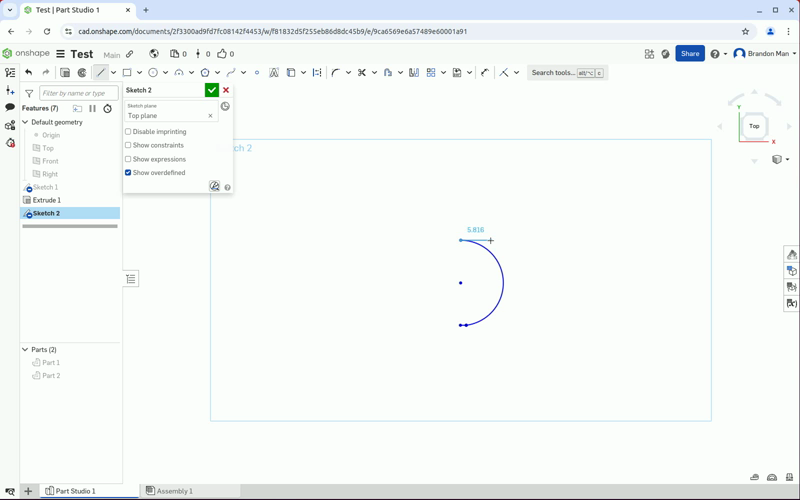
mouse_move(460, 257)
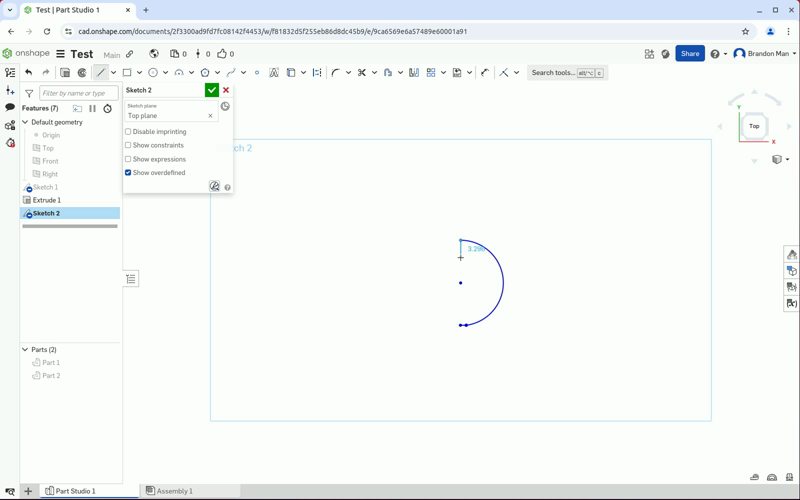
click(460, 257)
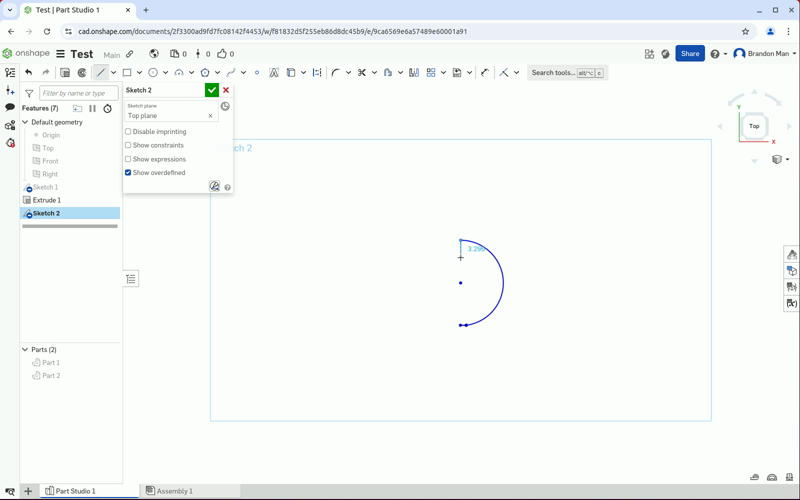
key_up(shift)
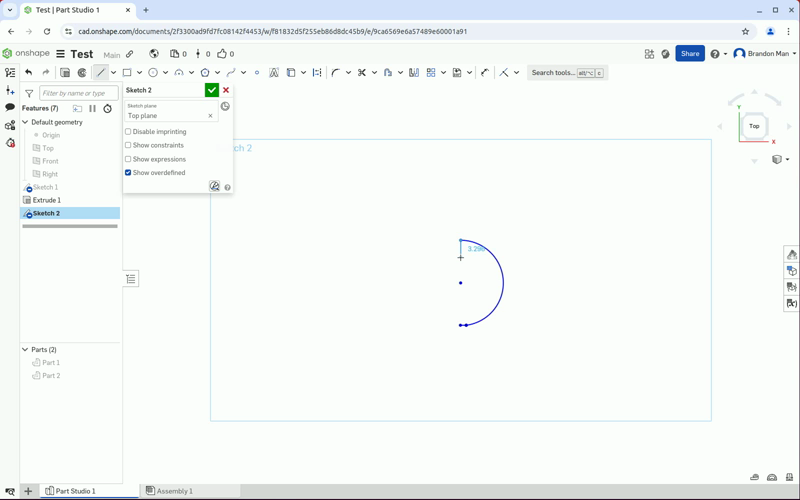
key(esc)
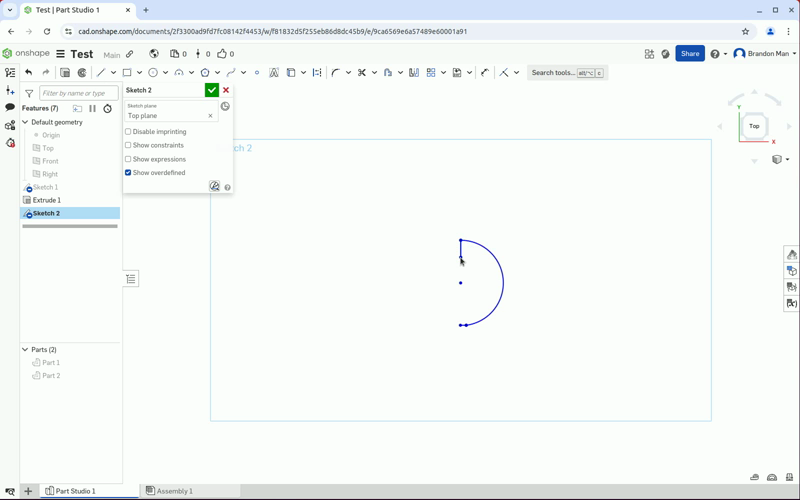
key(a)
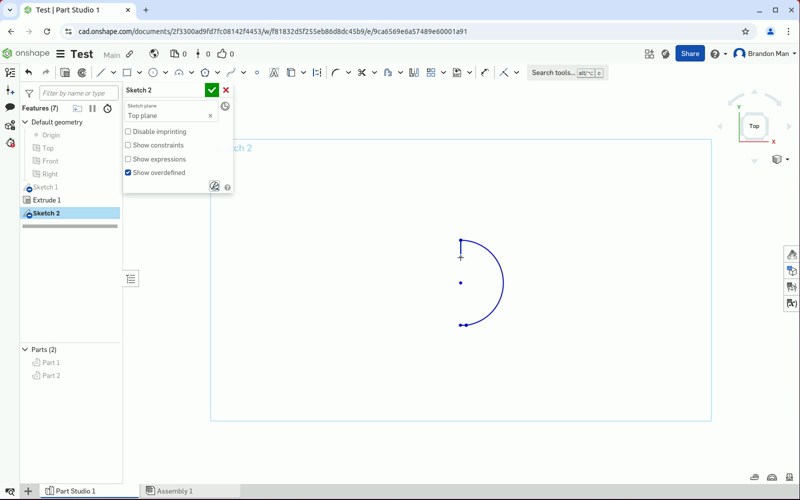
mouse_move(460, 257)
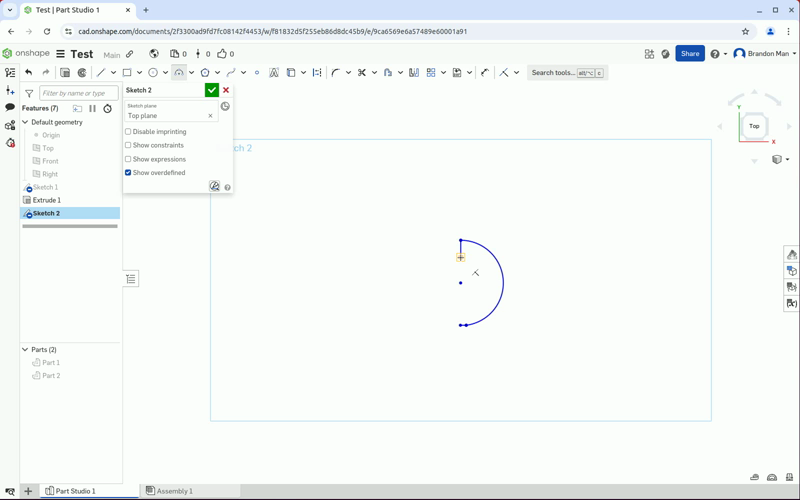
click(460, 257)
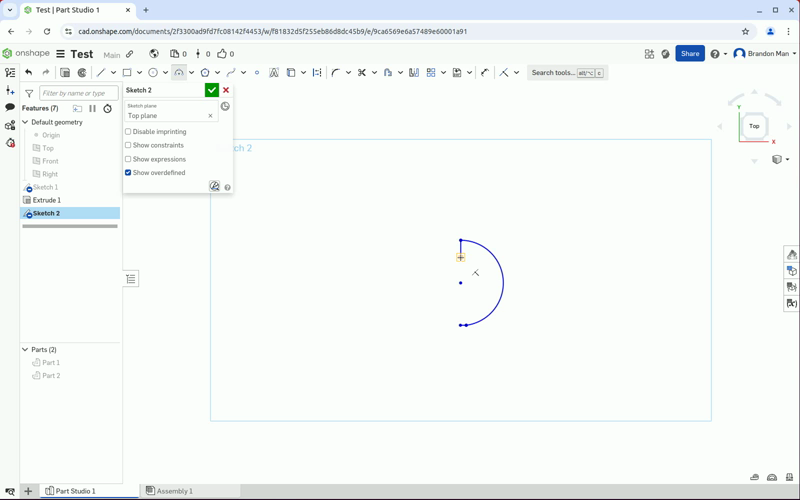
key_down(shift)
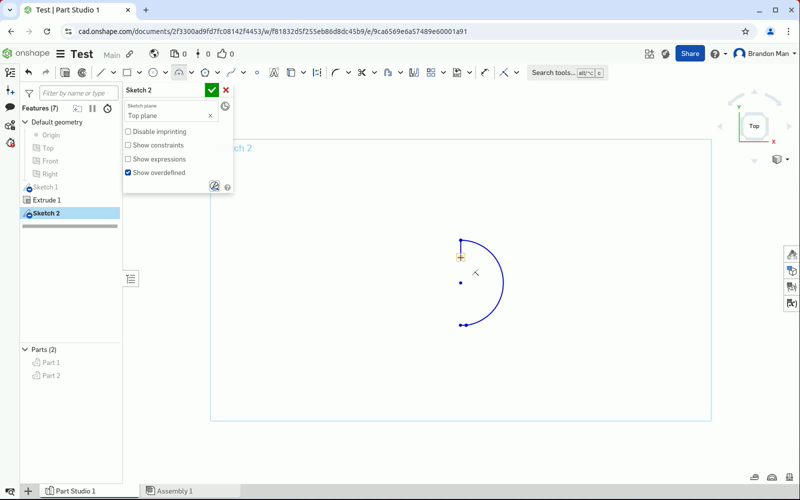
mouse_move(460, 309)
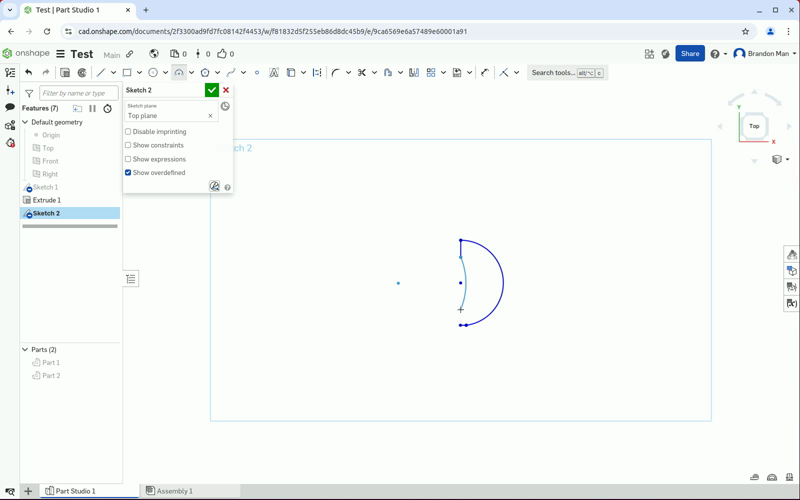
click(460, 309)
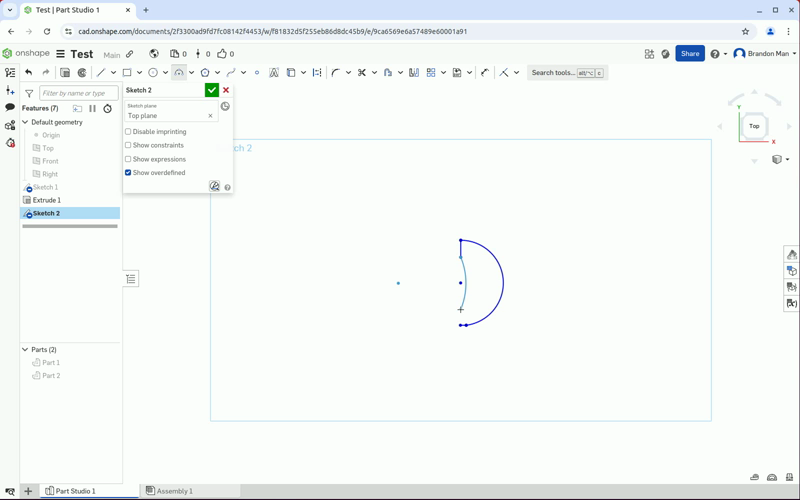
mouse_move(486, 283)
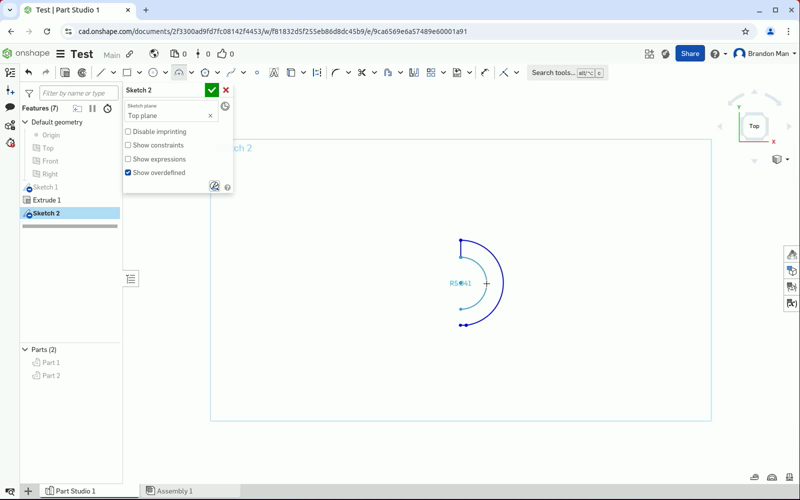
click(486, 283)
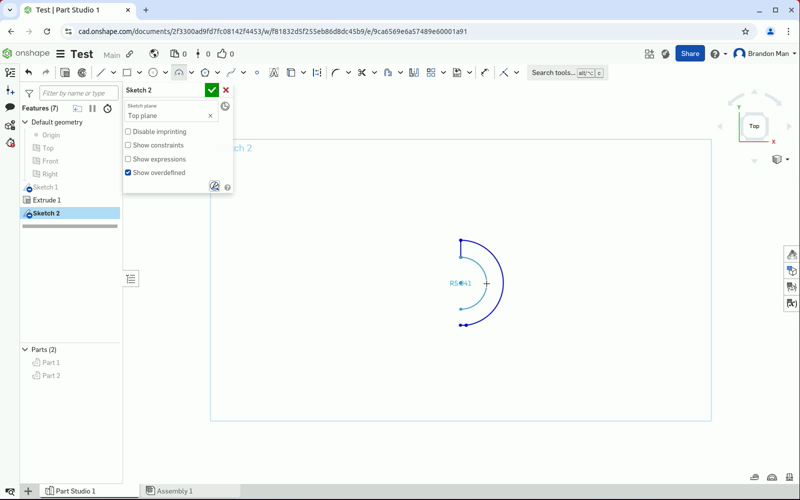
key_up(shift)
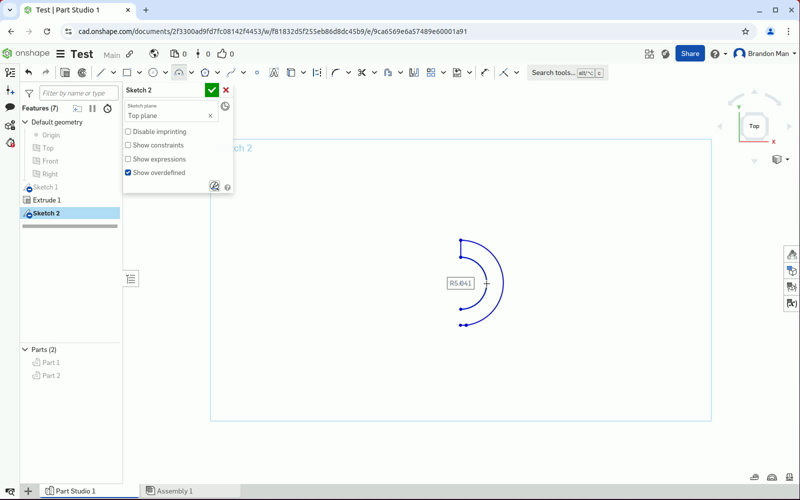
key(esc)
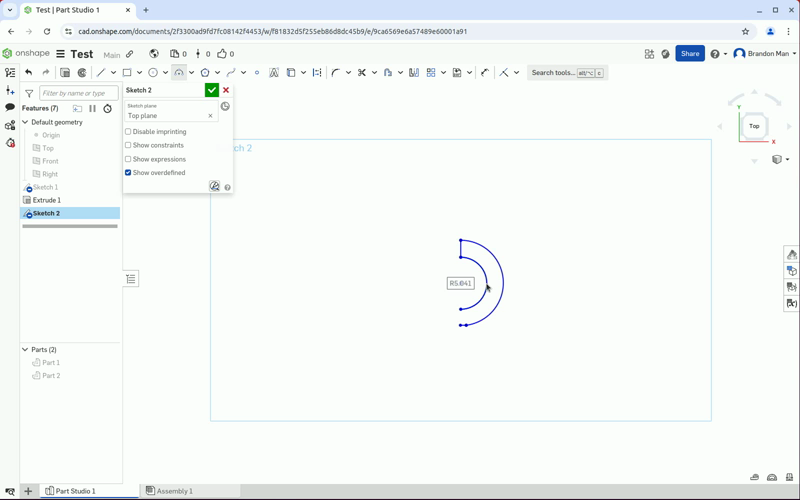
key(l)
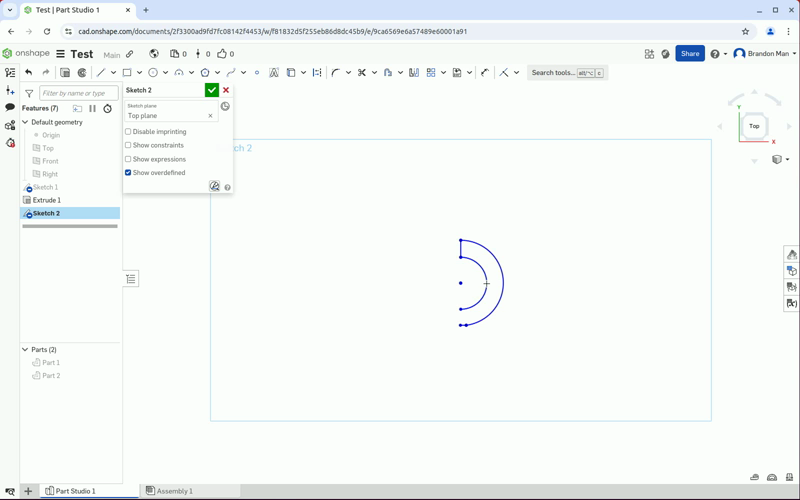
mouse_move(460, 309)
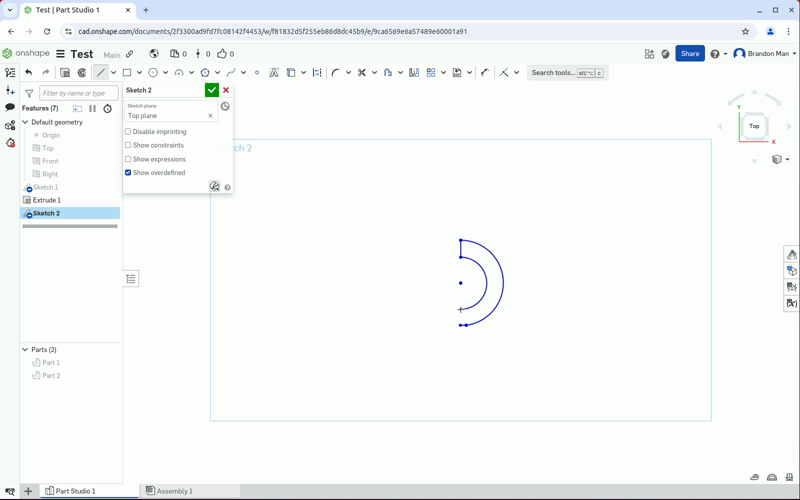
click(460, 309)
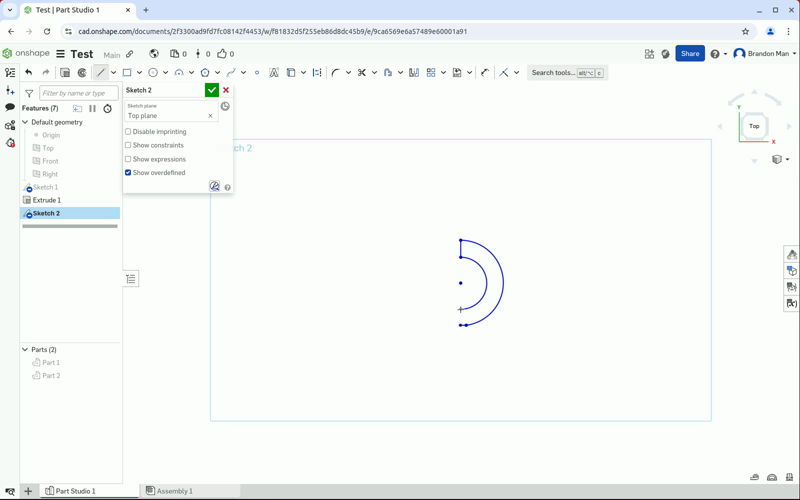
mouse_move(490, 309)
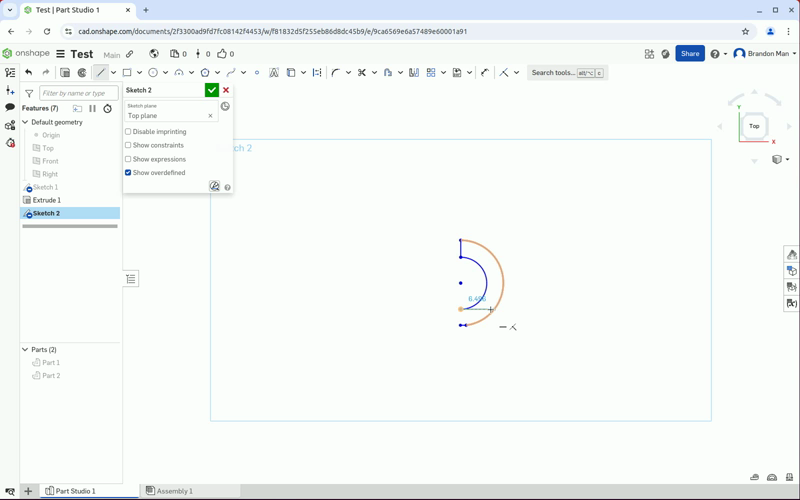
key_down(shift)
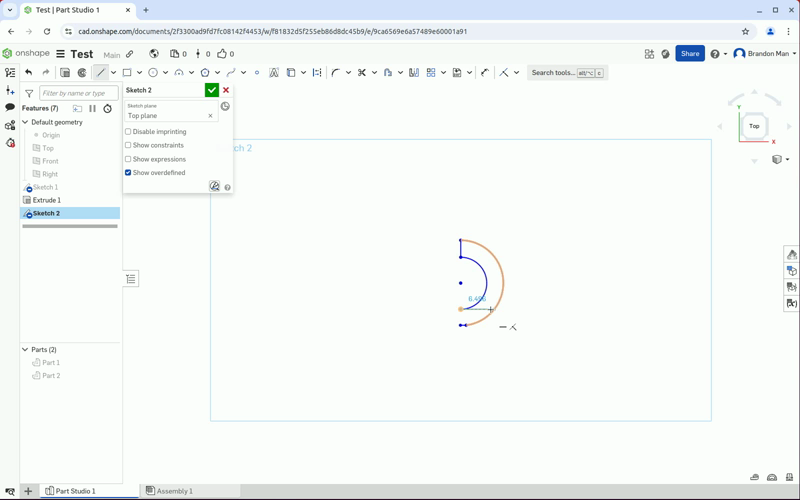
mouse_move(460, 325)
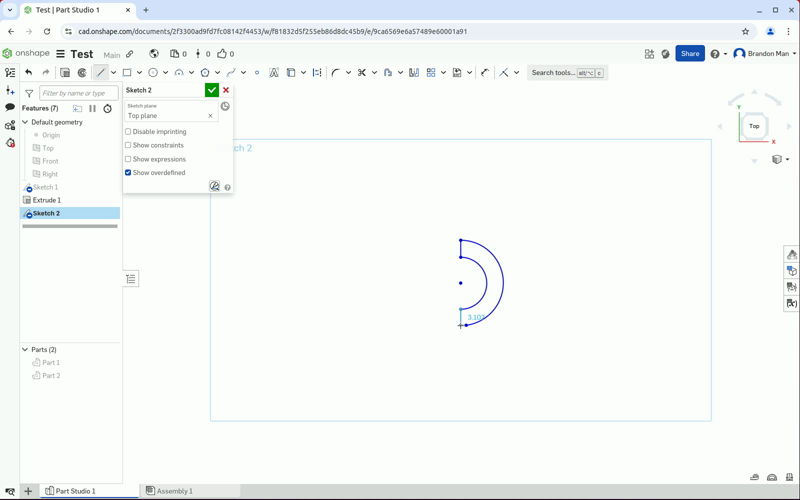
key_up(shift)
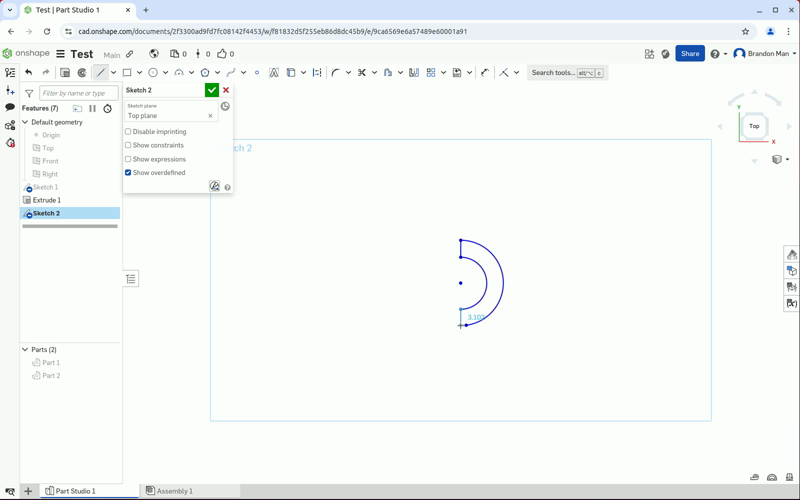
click(460, 325)
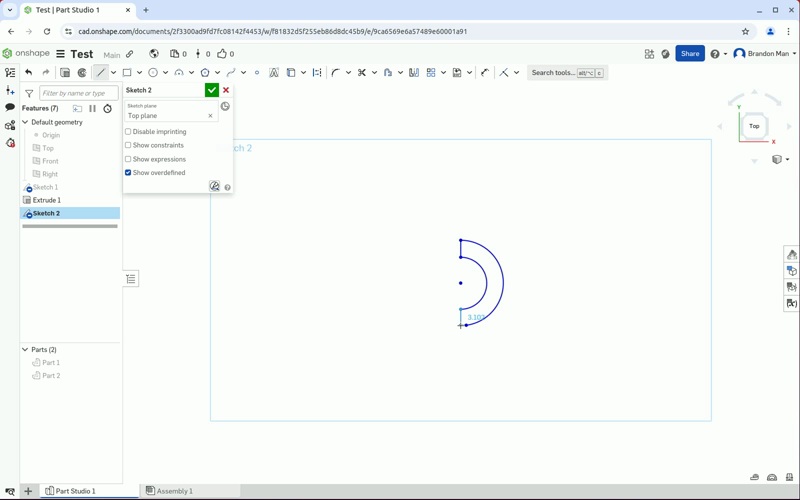
key(esc)
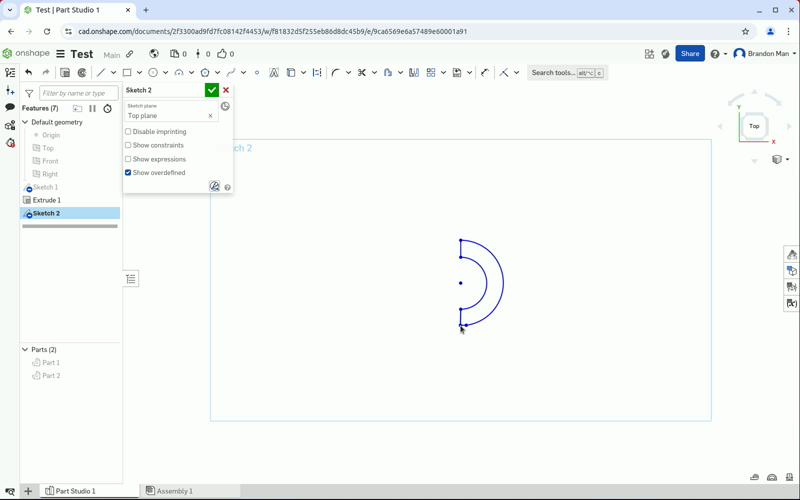
mouse_move(495, 282)
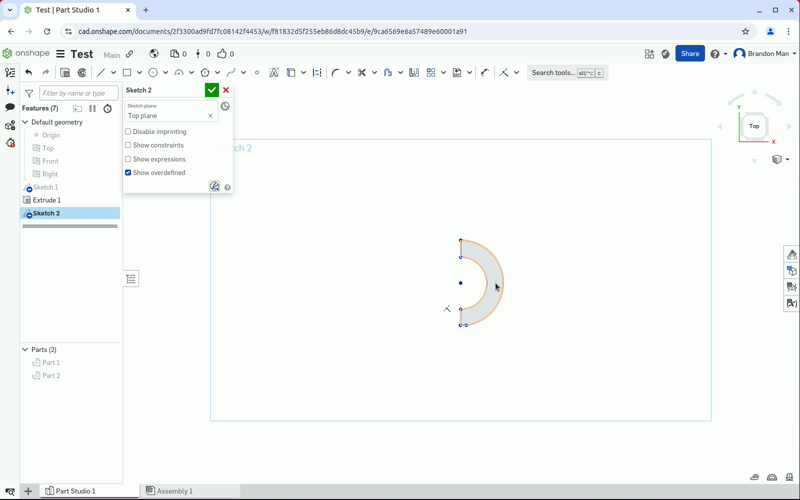
scroll(6)
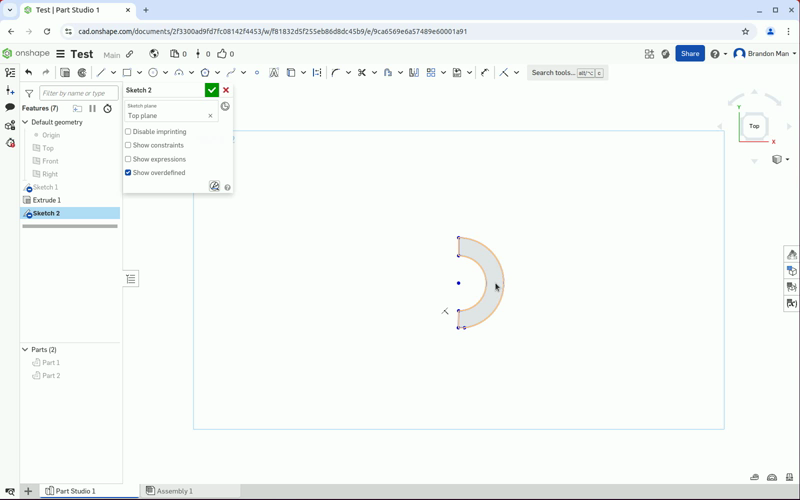
scroll(6)
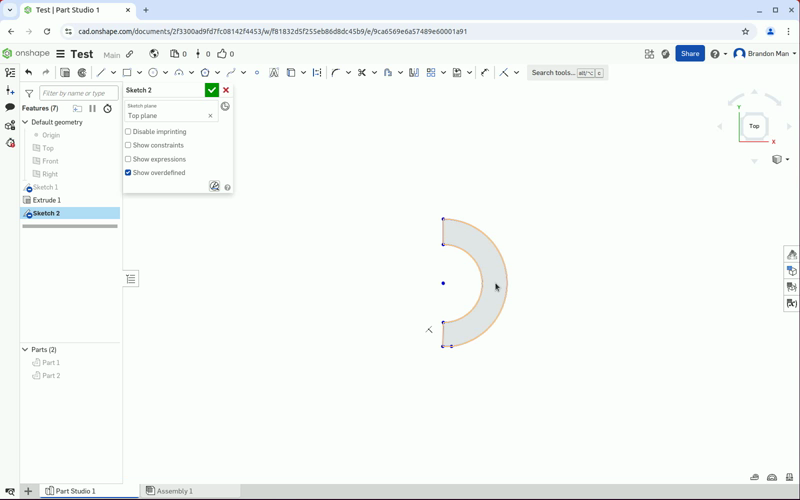
scroll(6)
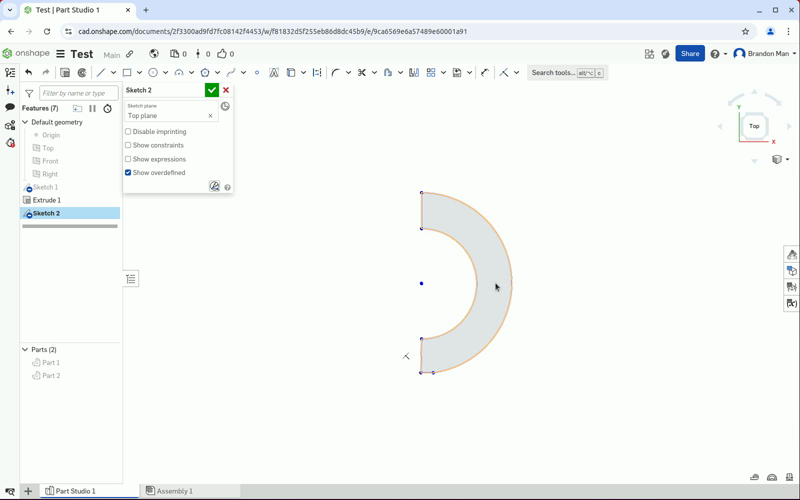
scroll(6)
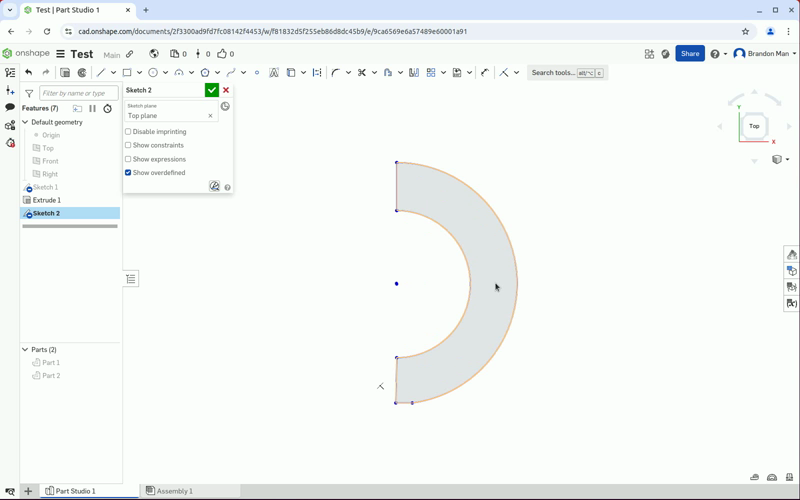
scroll(6)
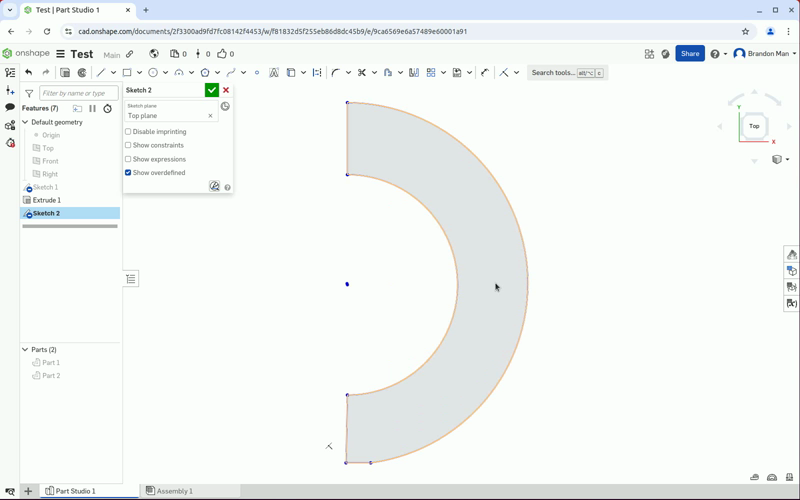
scroll(6)
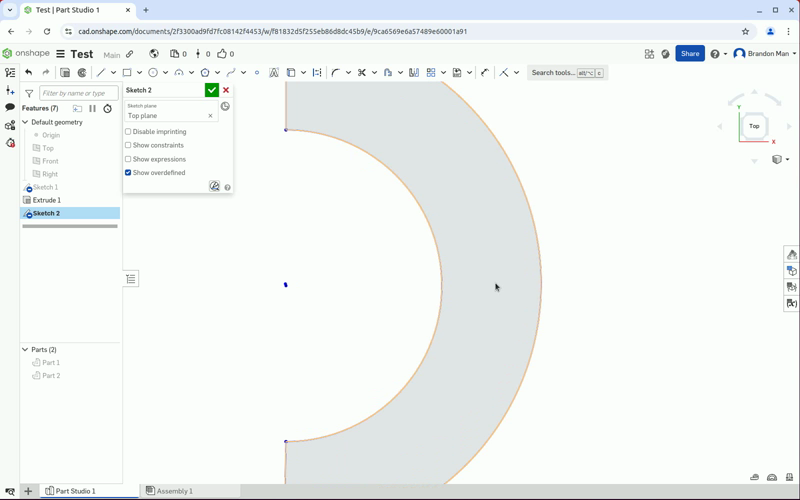
scroll(6)
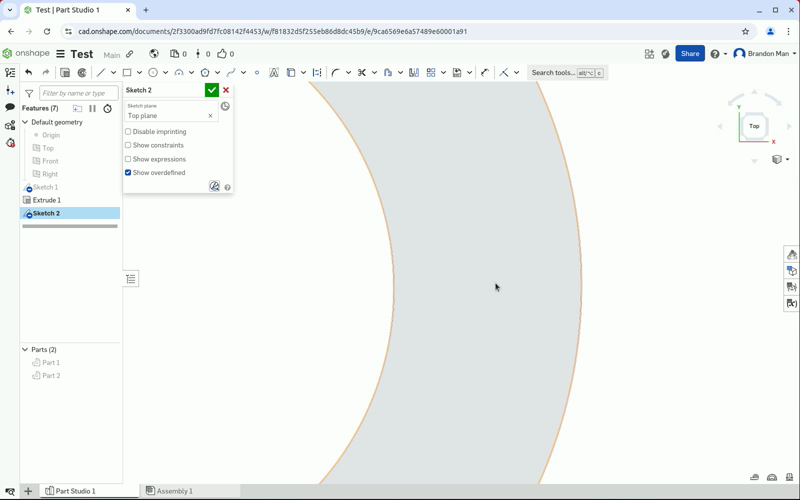
click(495, 282)
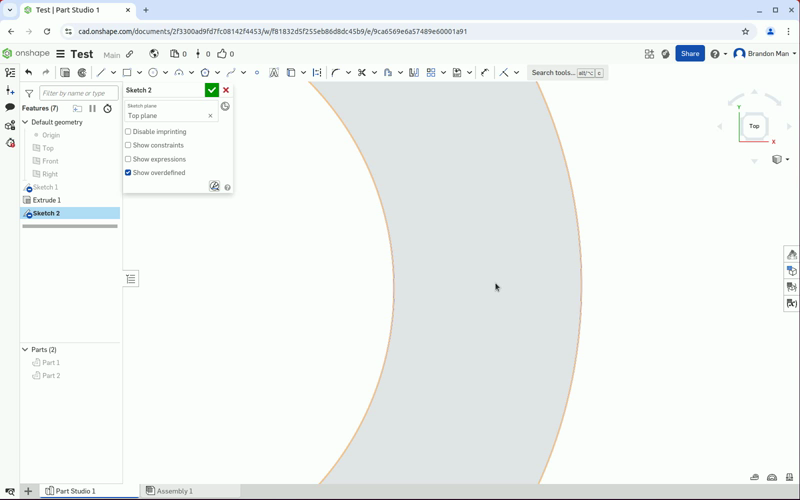
scroll(-6)
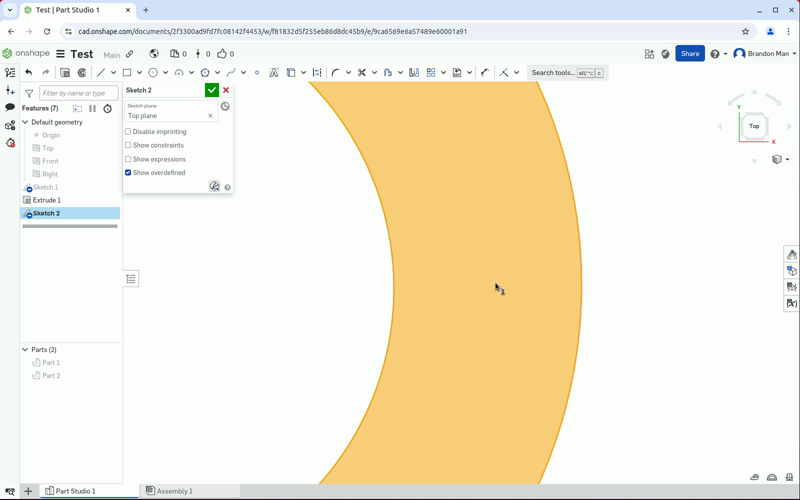
scroll(-6)
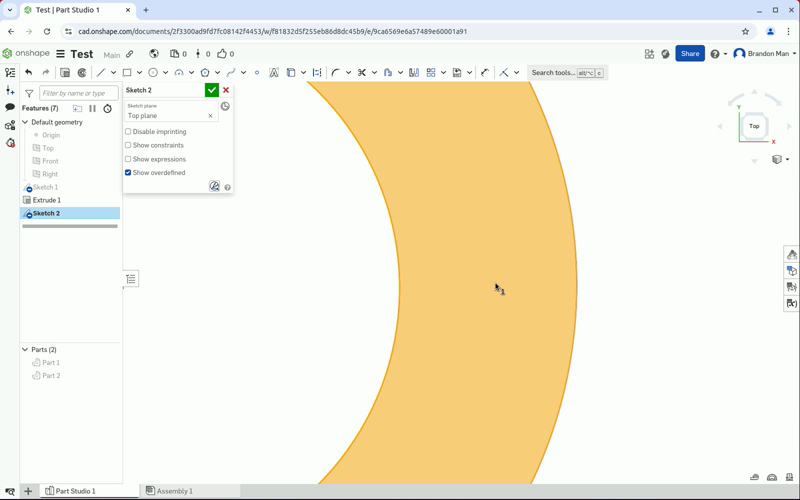
scroll(-6)
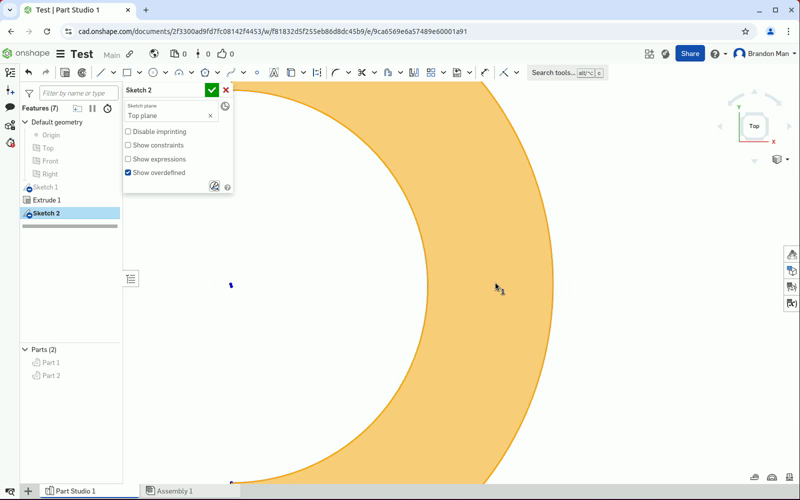
scroll(-6)
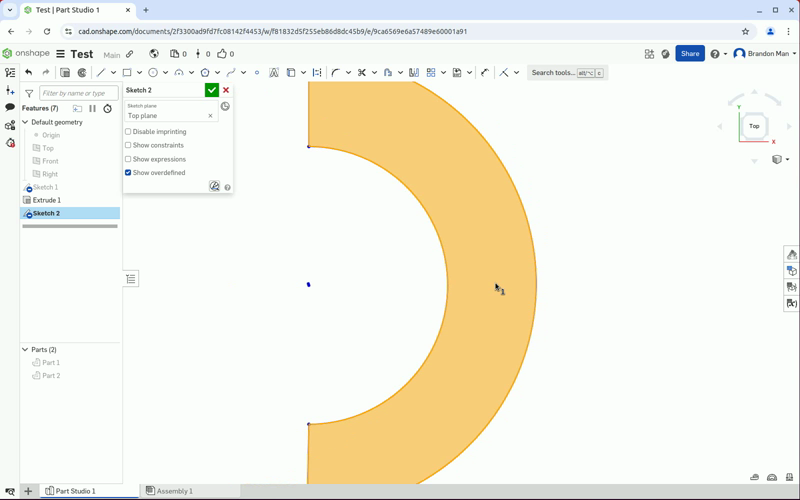
scroll(-6)
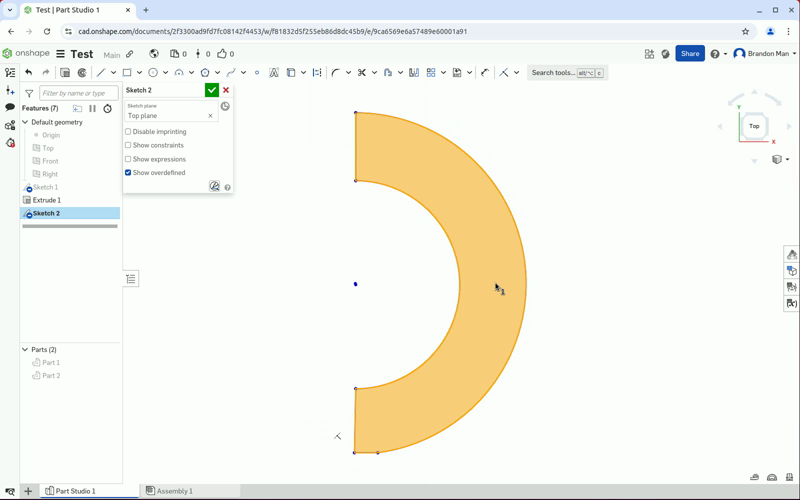
scroll(-6)
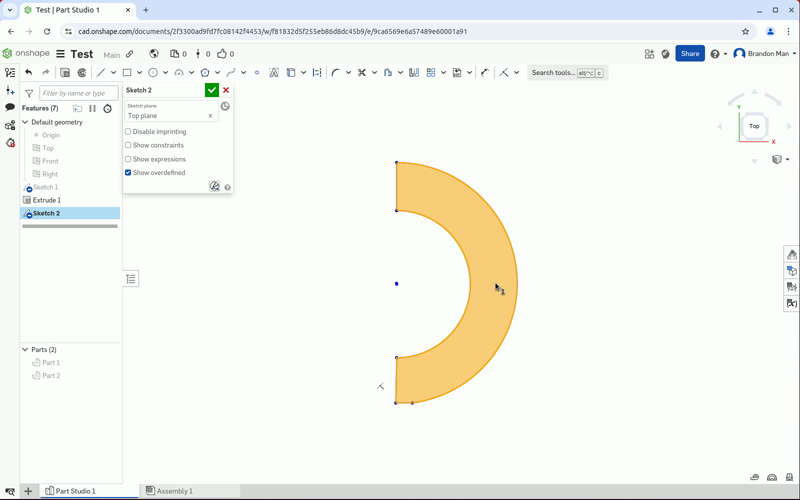
scroll(-6)
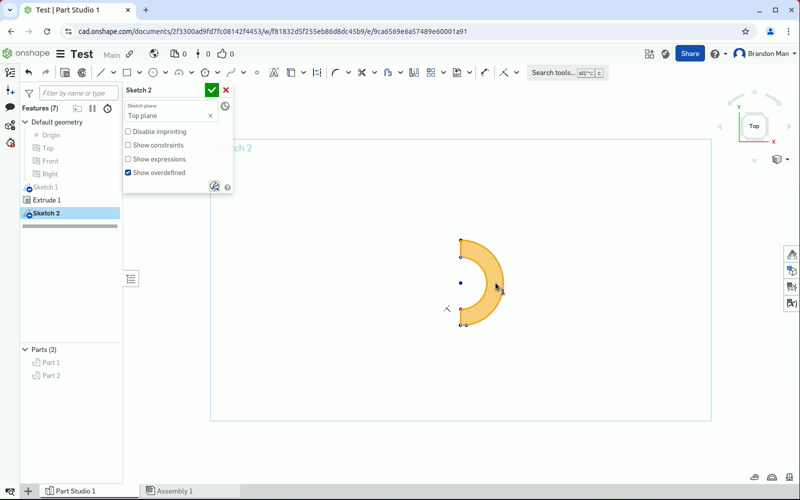
mouse_move(73, 352)
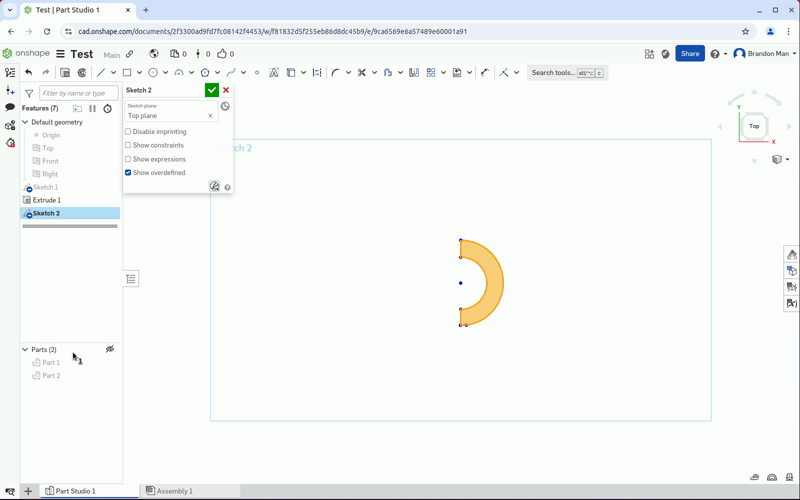
key(shift+y)
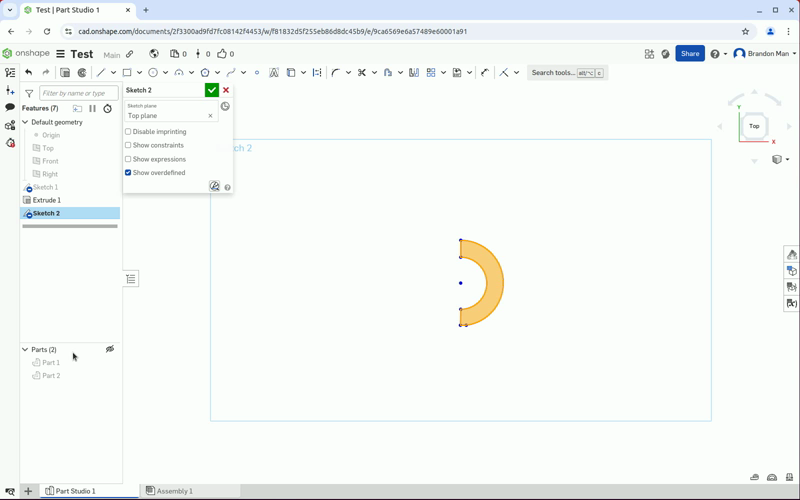
key(shift+e)
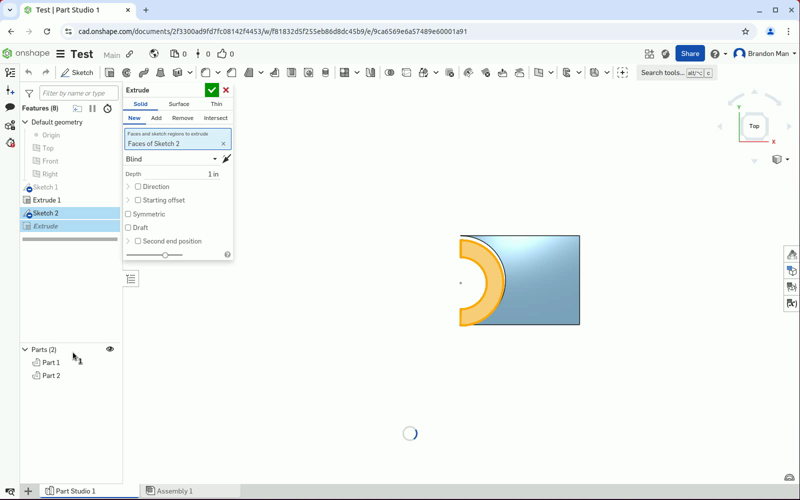
mouse_move(143, 106)
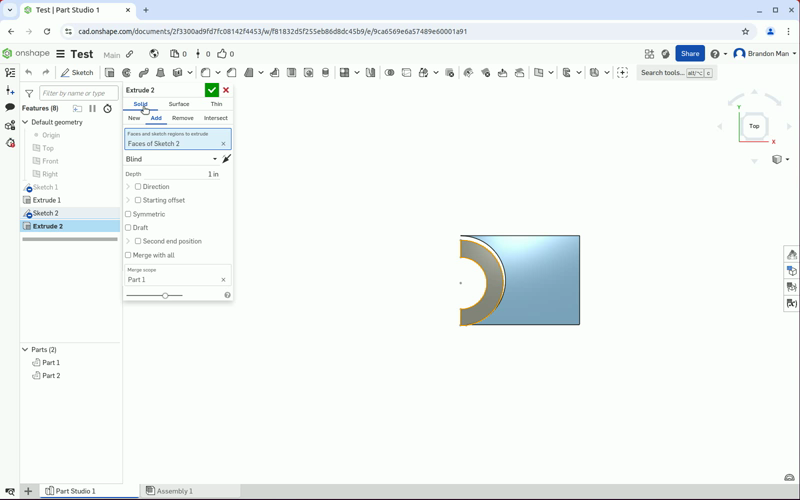
click(143, 106)
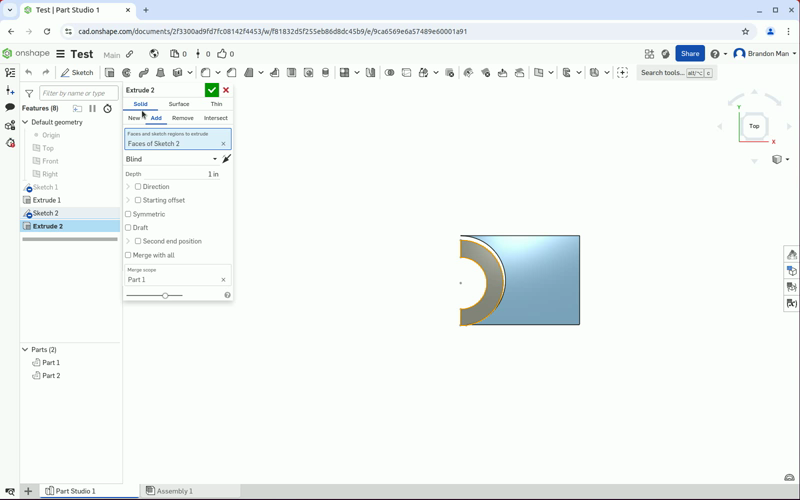
mouse_move(137, 120)
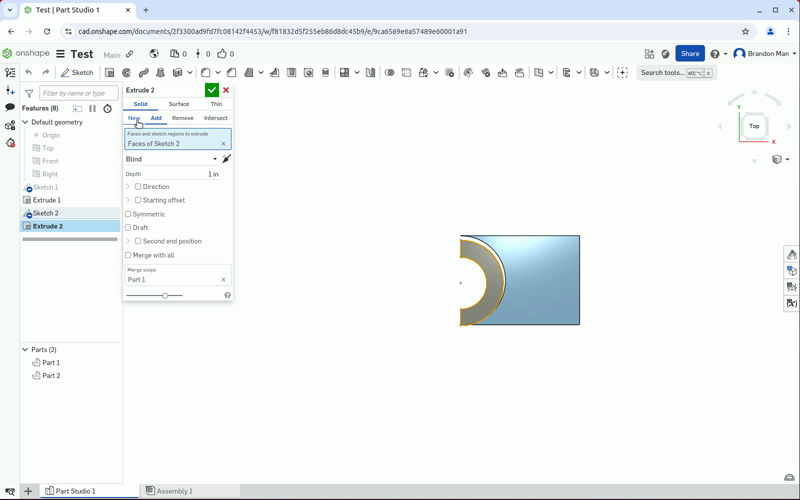
click(137, 120)
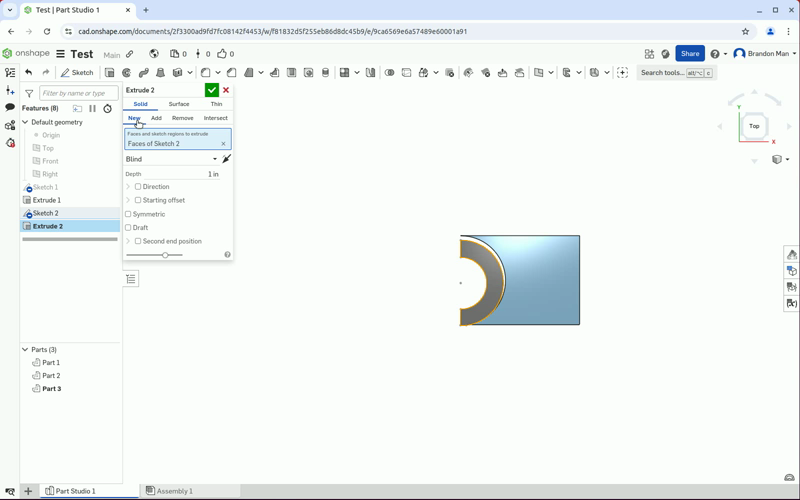
key(tab, 4)
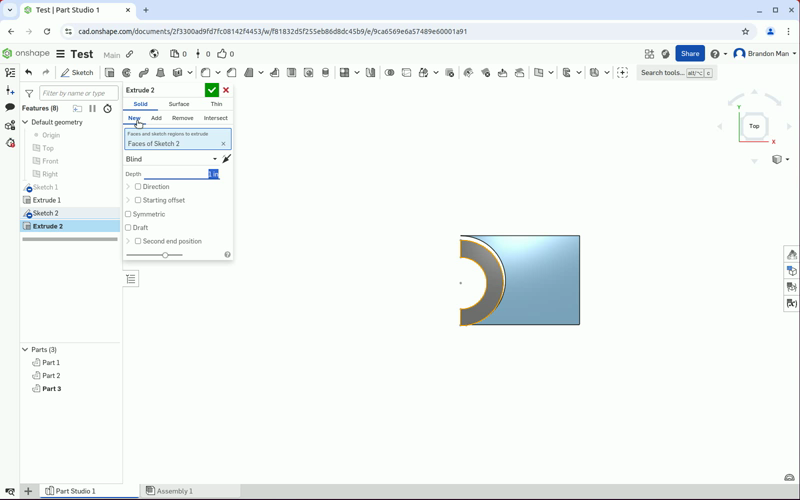
text(2.648)
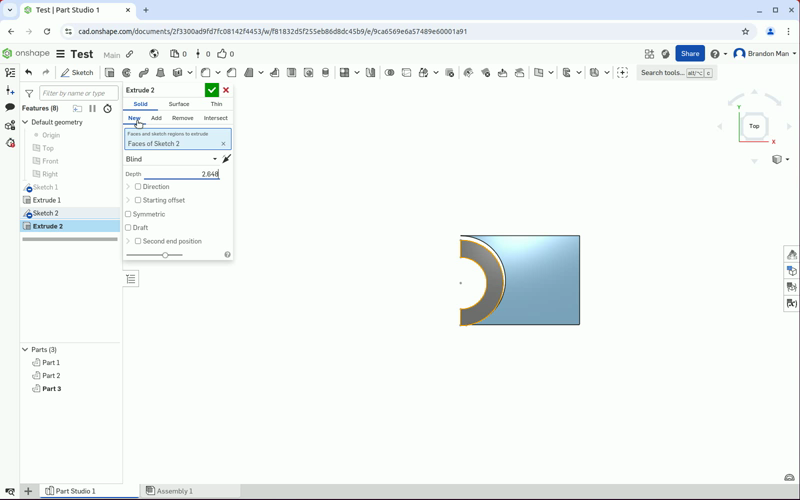
key(enter)
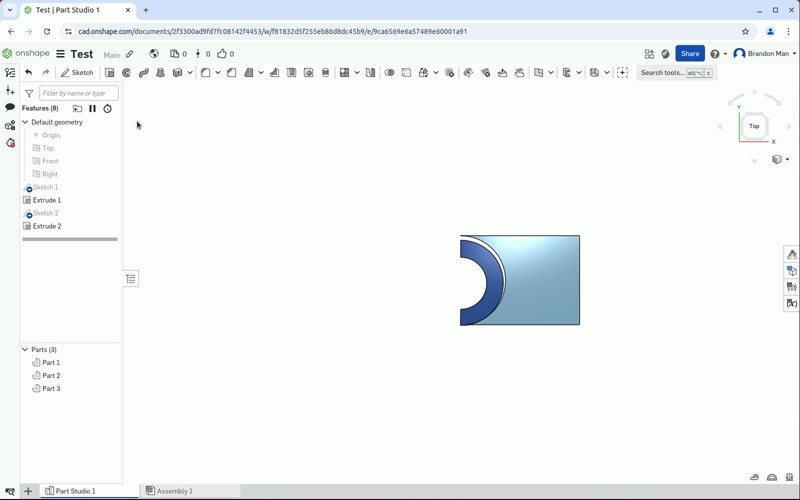
key(shift+h)
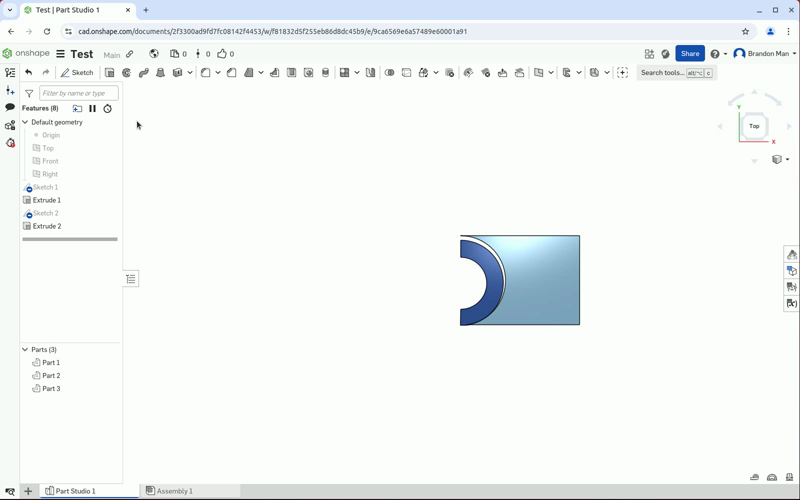
key(shift+h)
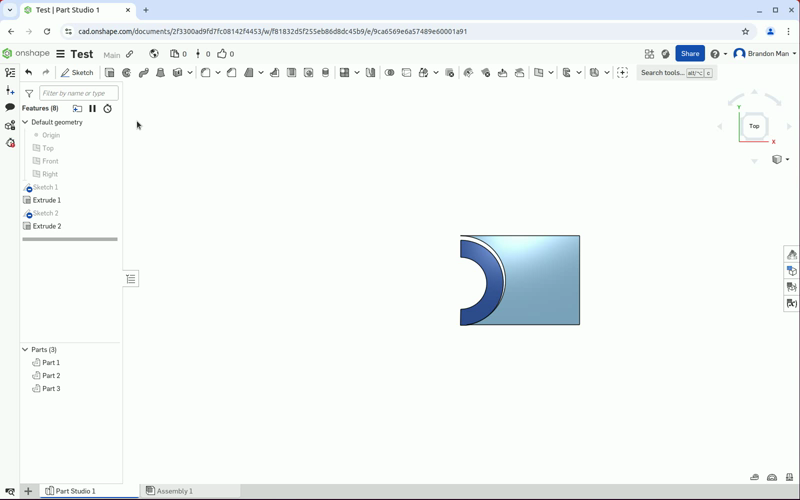
mouse_move(73, 189)
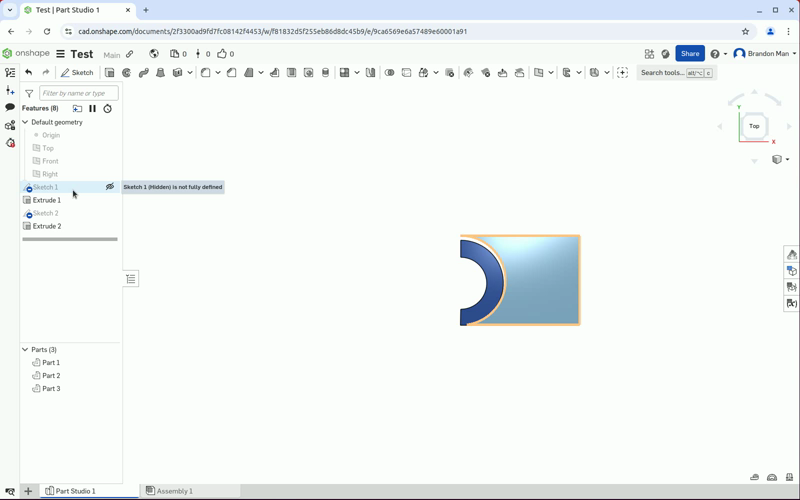
click(73, 189)
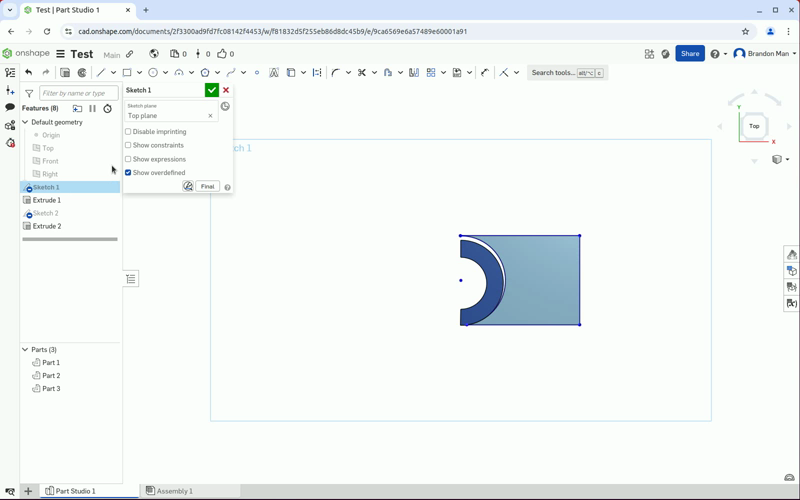
mouse_move(229, 92)
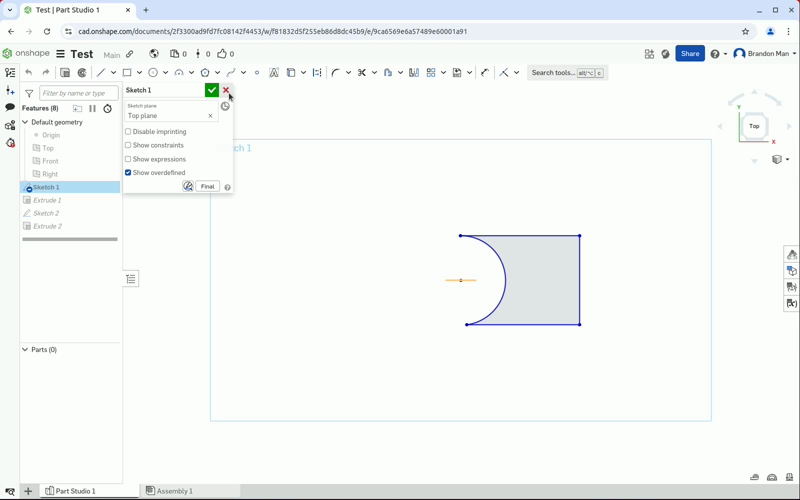
click(229, 92)
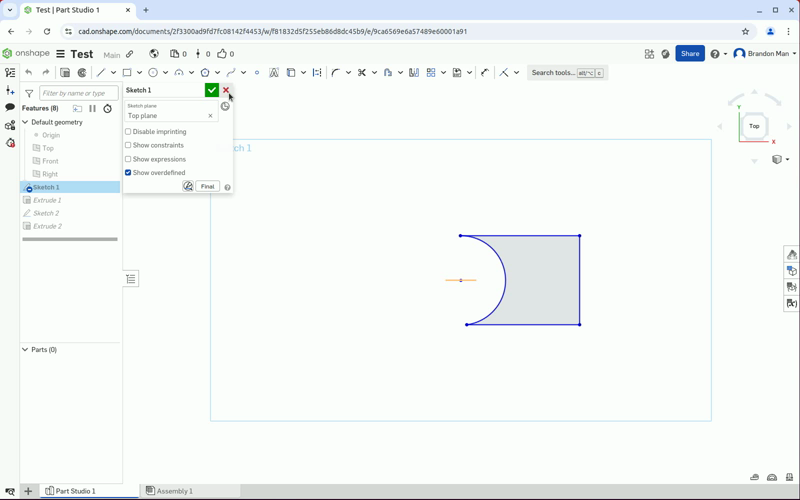
key(shift+s)
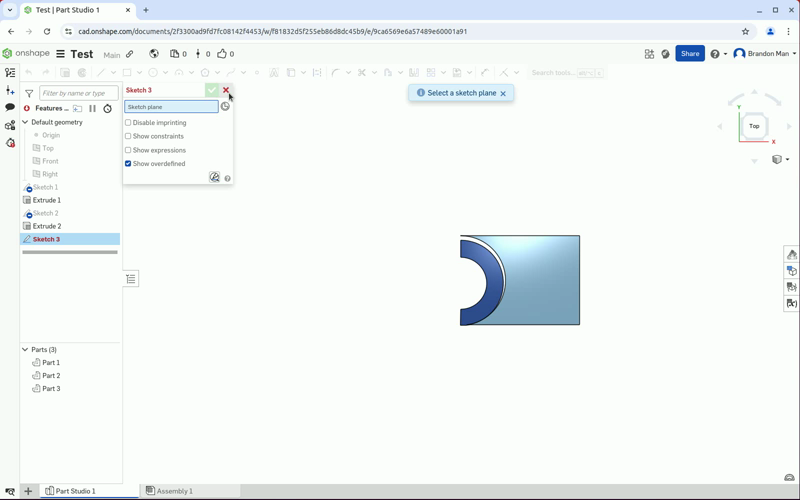
mouse_move(73, 150)
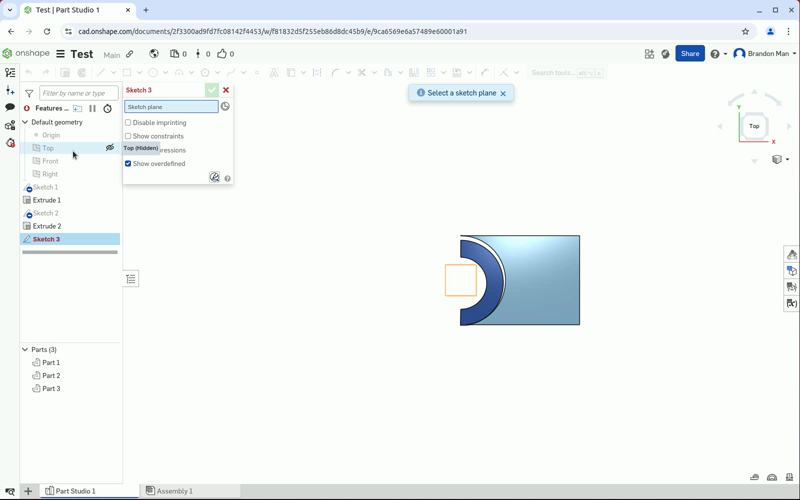
click(73, 150)
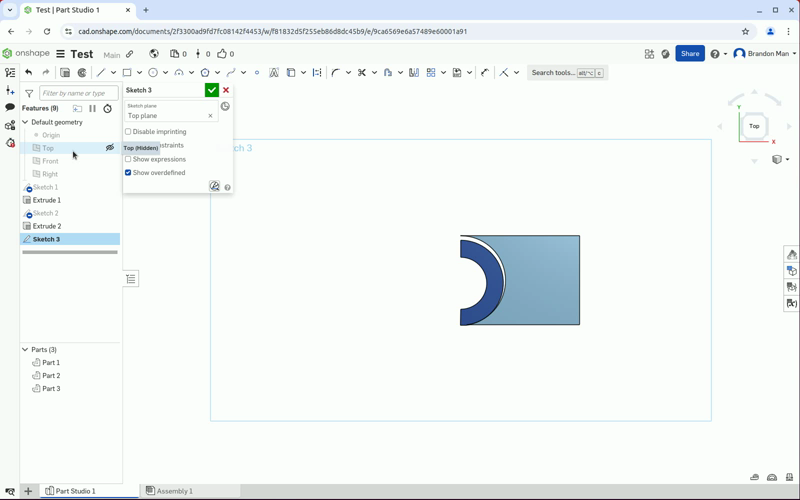
mouse_move(73, 352)
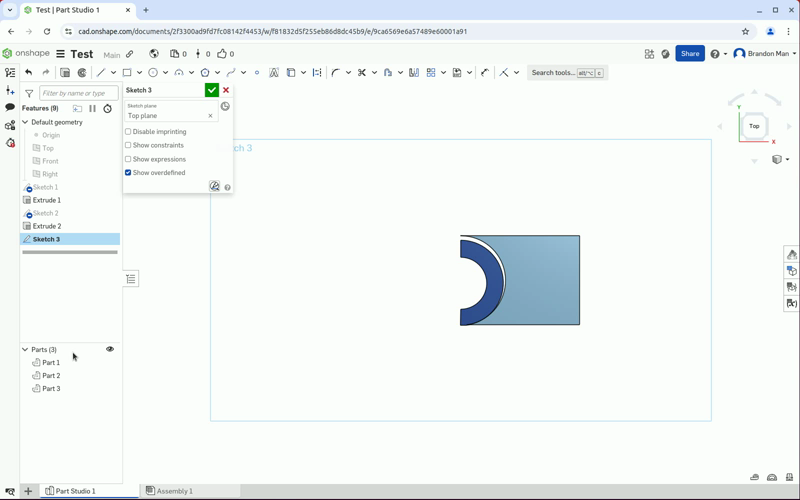
key(y)
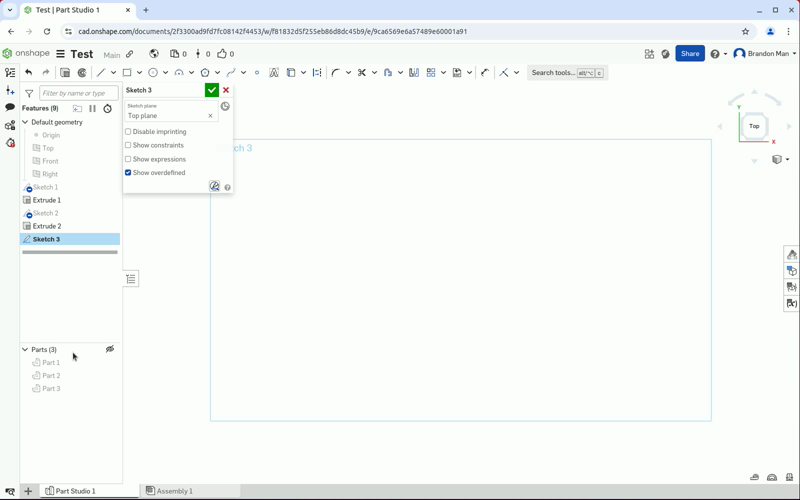
key(l)
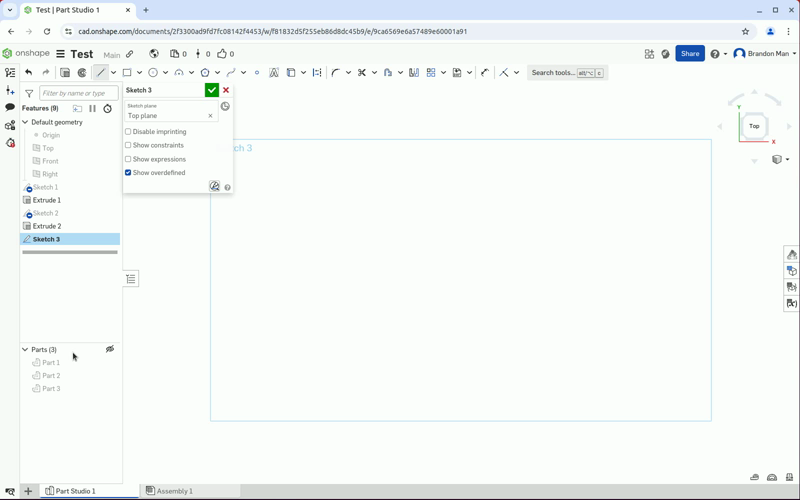
key_down(shift)
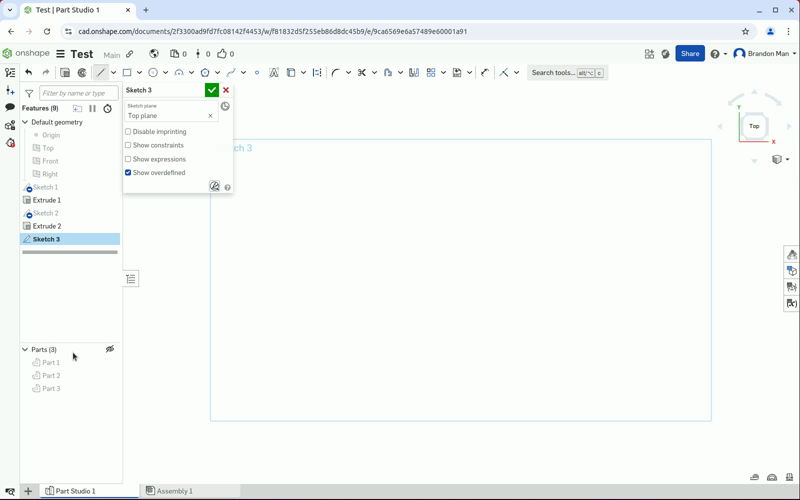
mouse_move(460, 325)
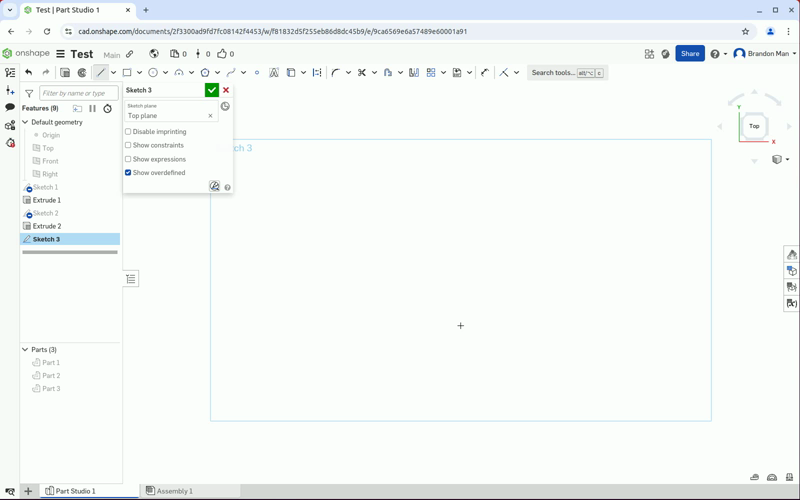
click(460, 325)
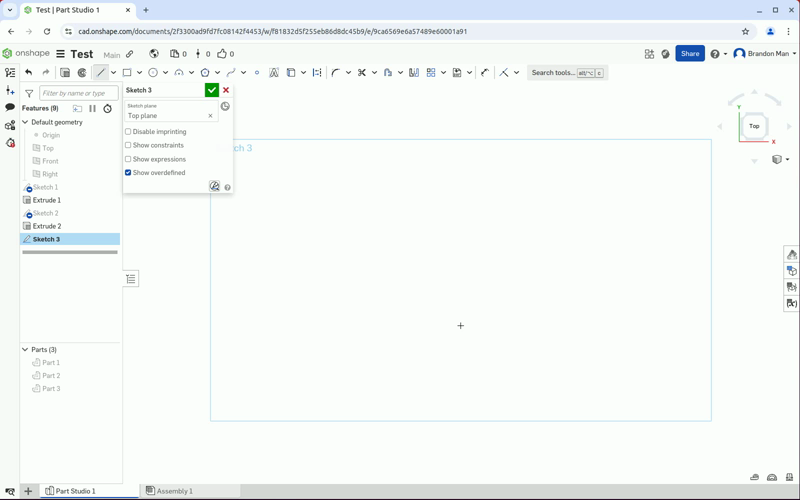
key_up(shift)
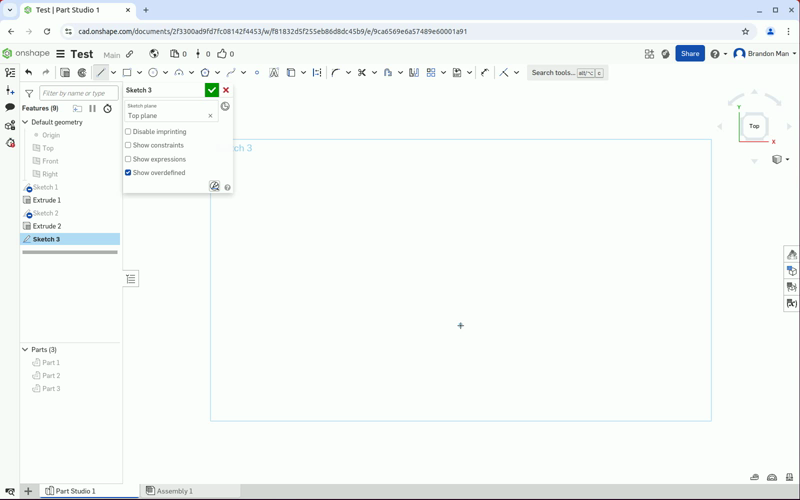
key_down(shift)
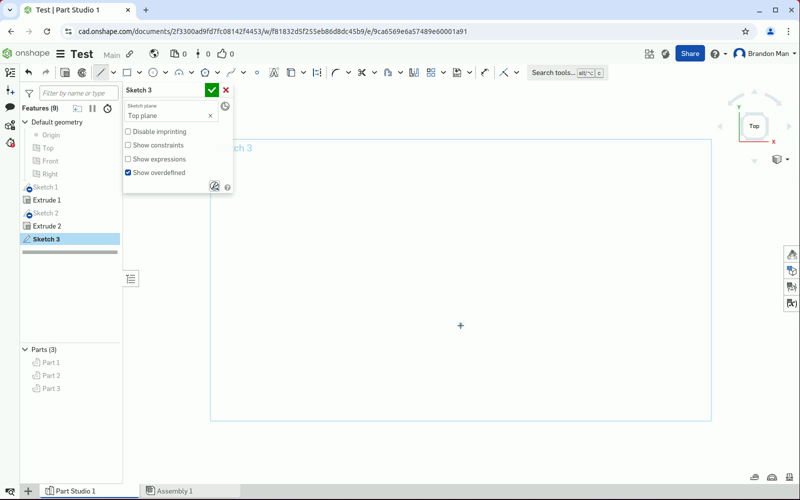
mouse_move(490, 325)
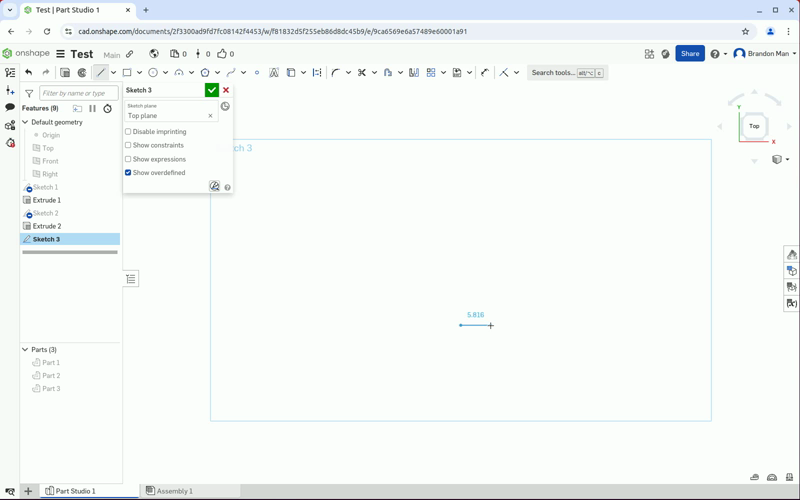
mouse_move(466, 325)
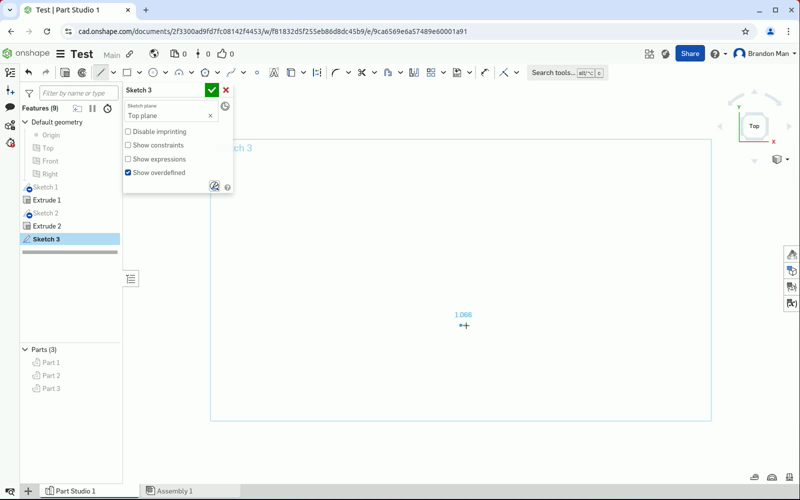
scroll(6)
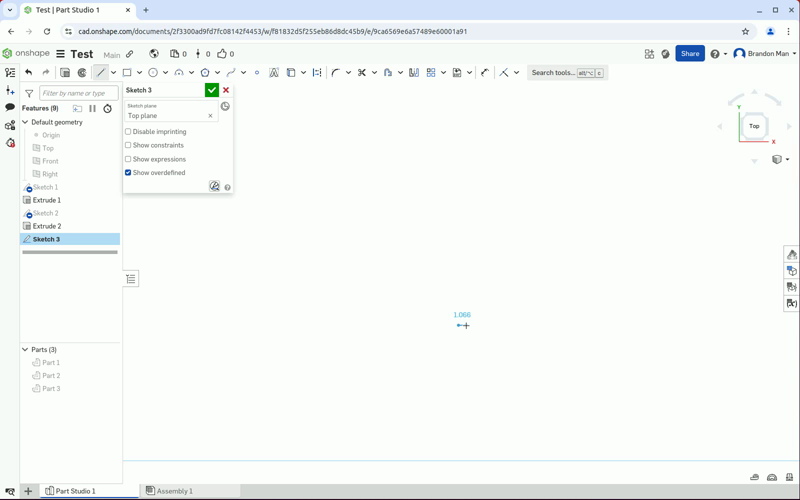
scroll(6)
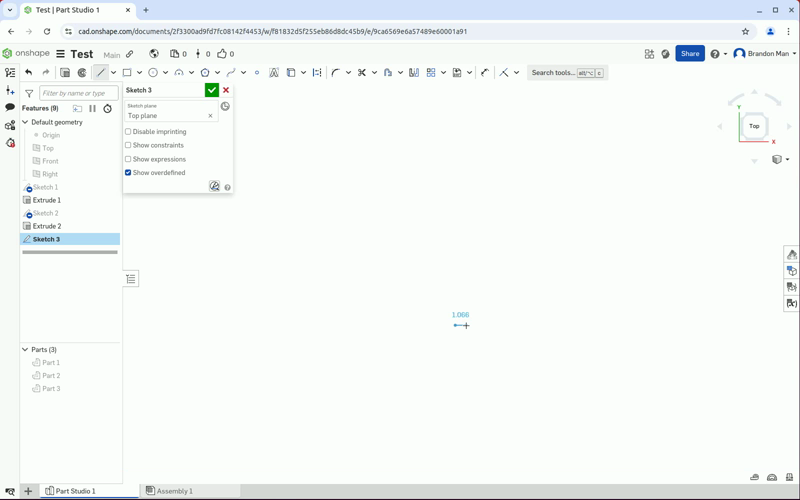
scroll(6)
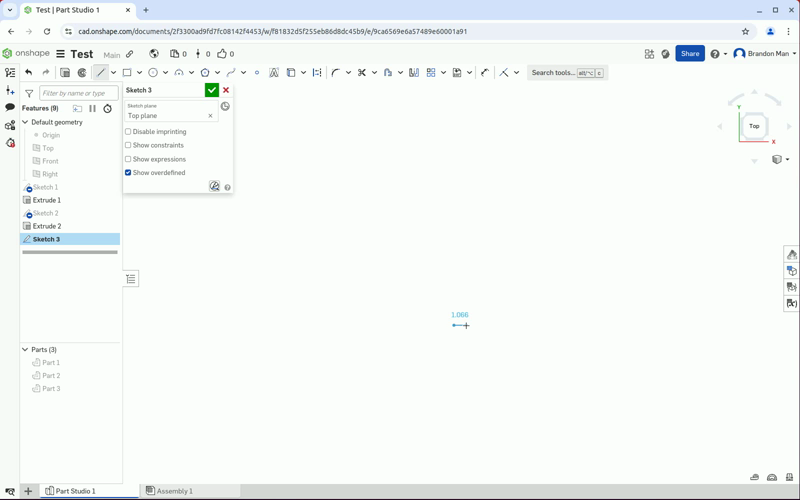
scroll(6)
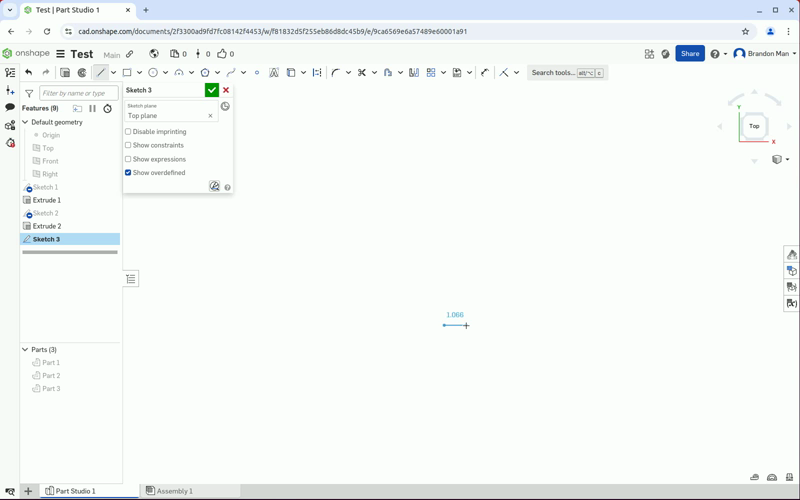
scroll(6)
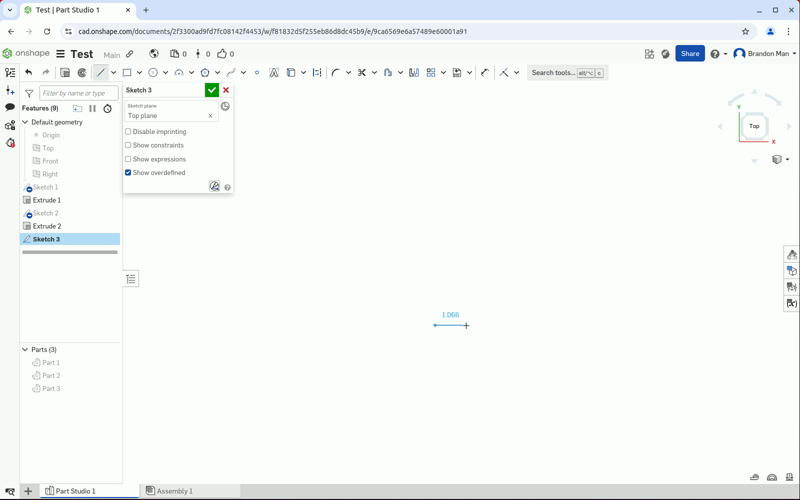
scroll(6)
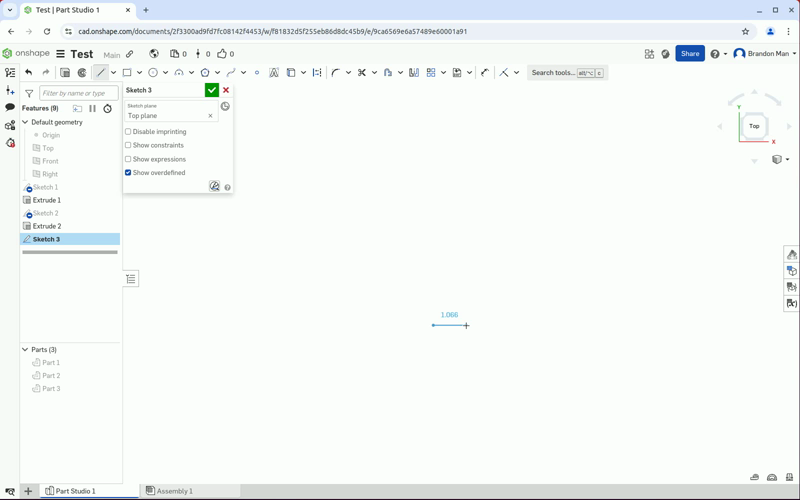
scroll(6)
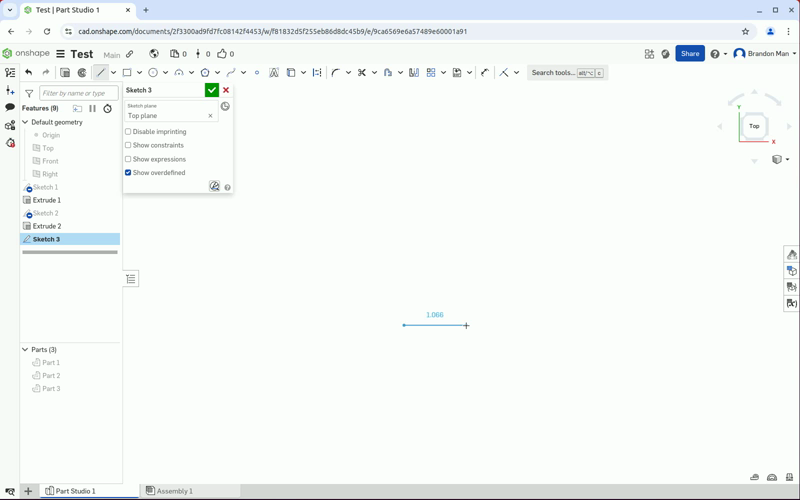
click(466, 325)
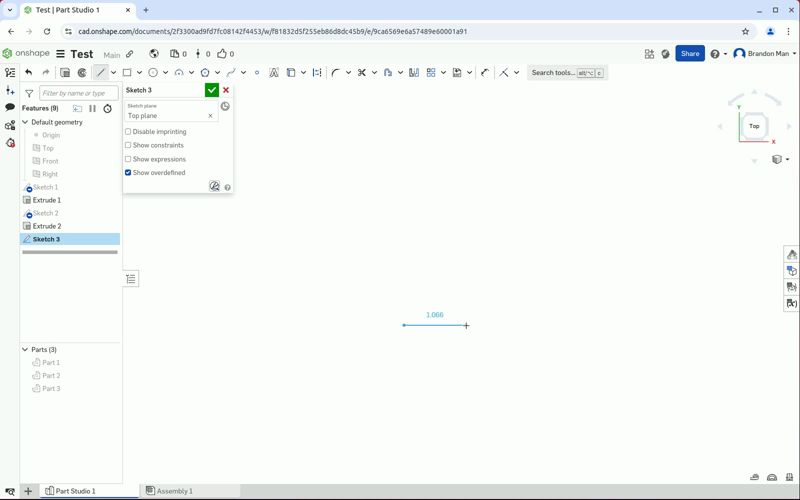
scroll(-6)
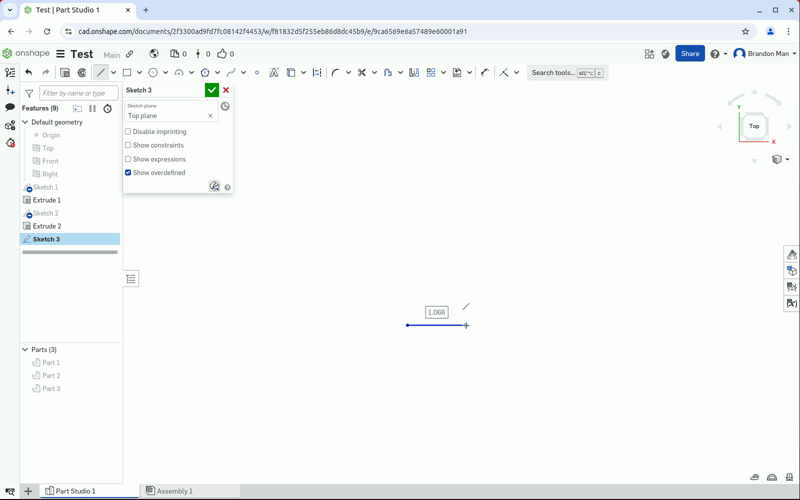
scroll(-6)
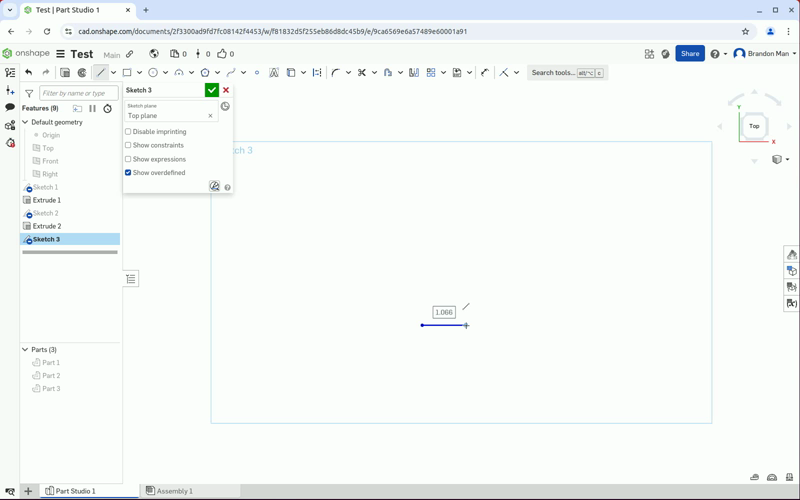
scroll(-6)
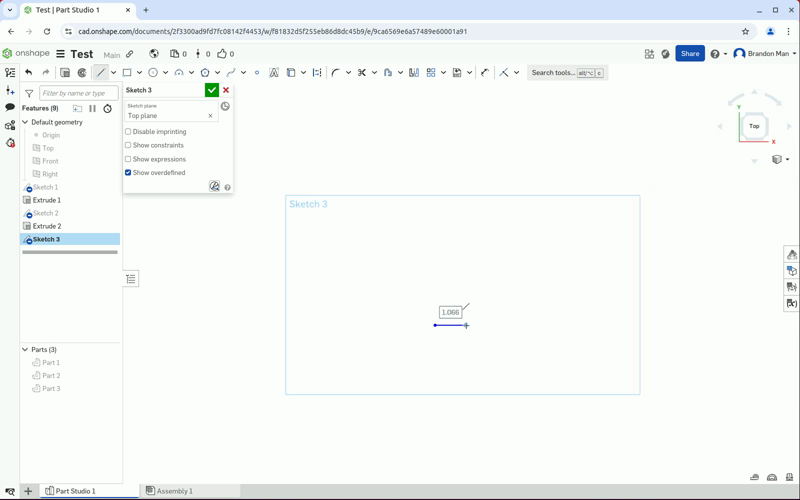
scroll(-6)
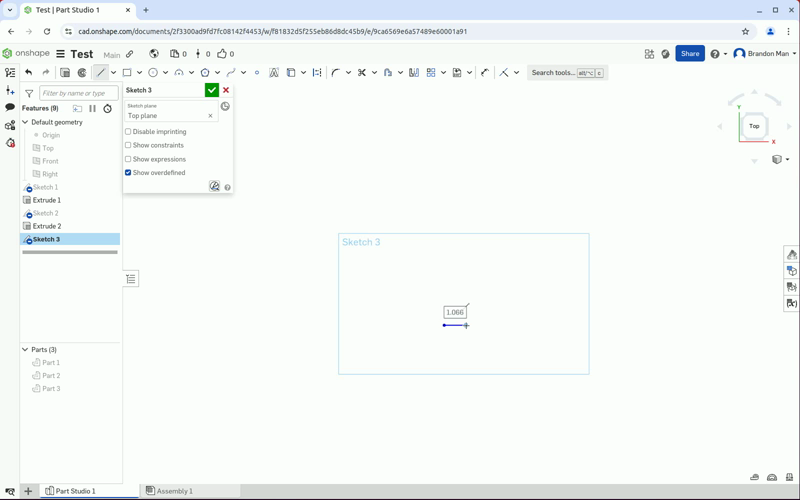
scroll(-6)
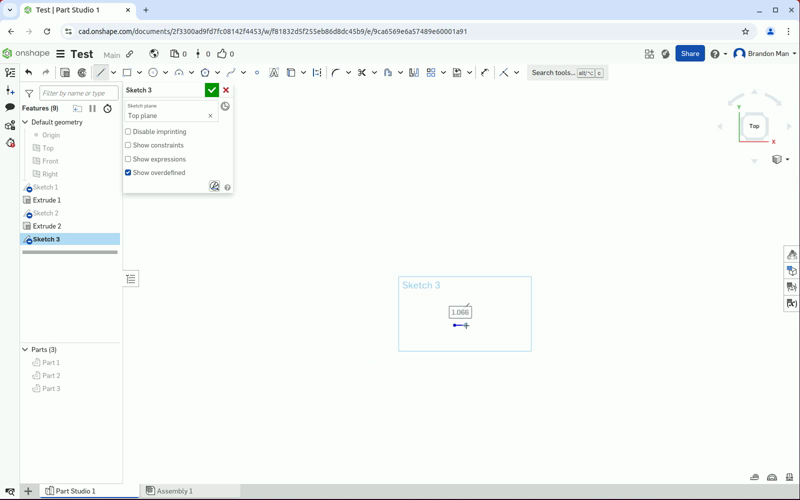
scroll(-6)
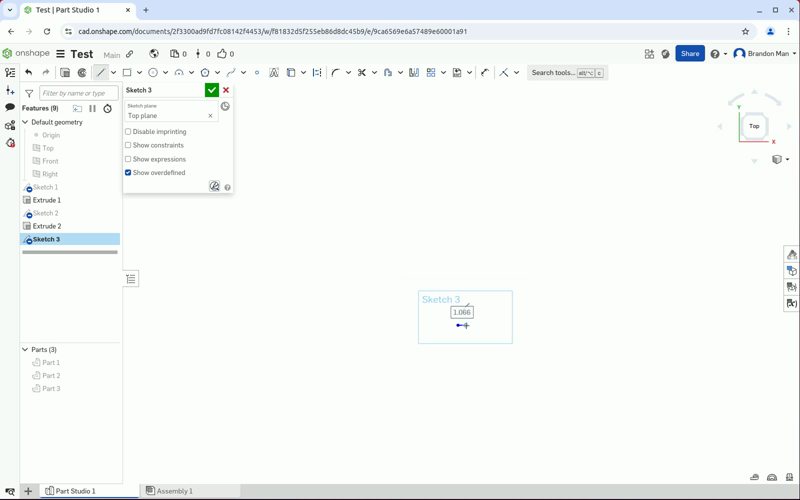
scroll(-6)
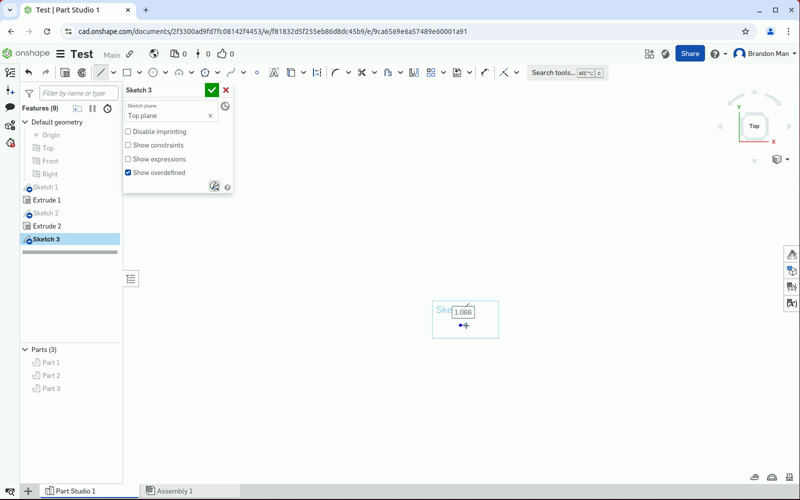
key_up(shift)
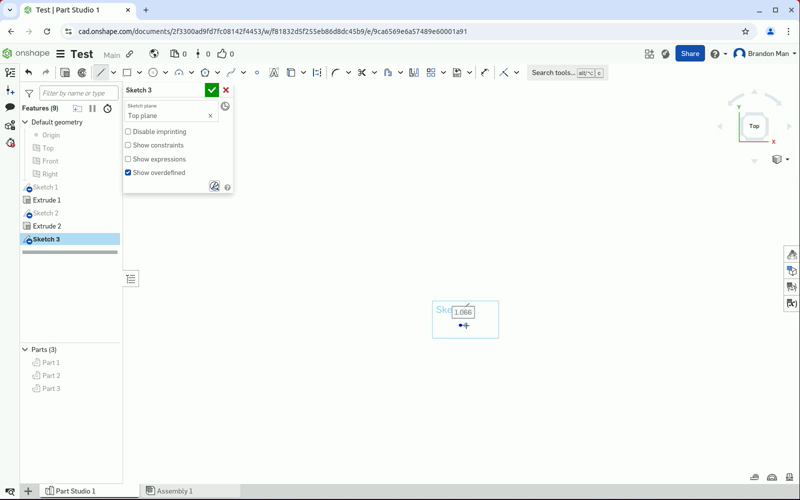
key(esc)
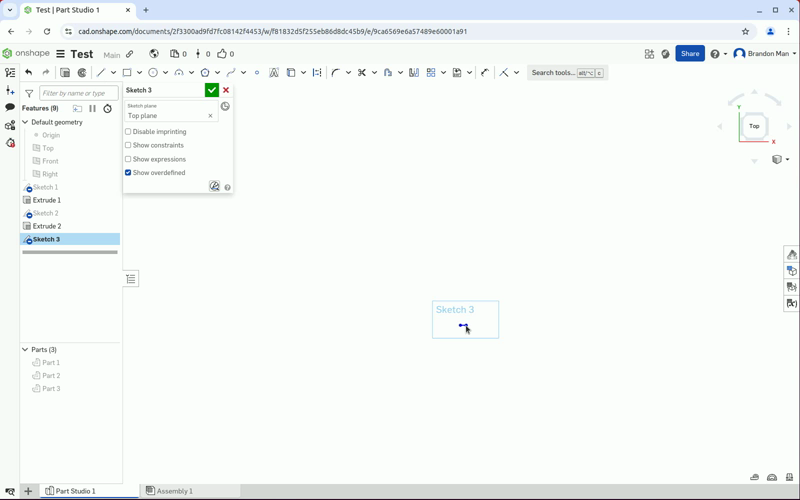
key(a)
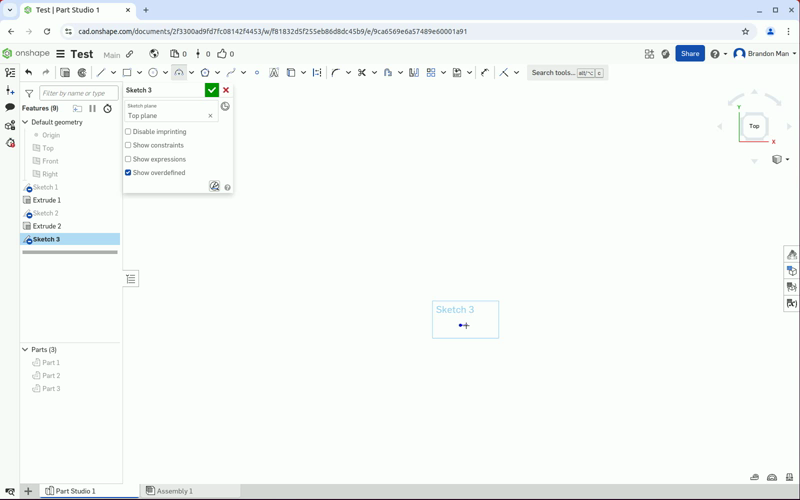
mouse_move(466, 325)
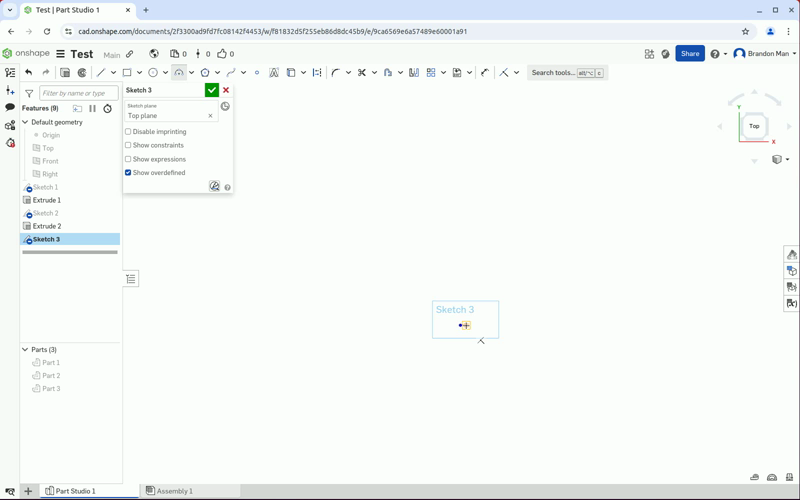
click(466, 325)
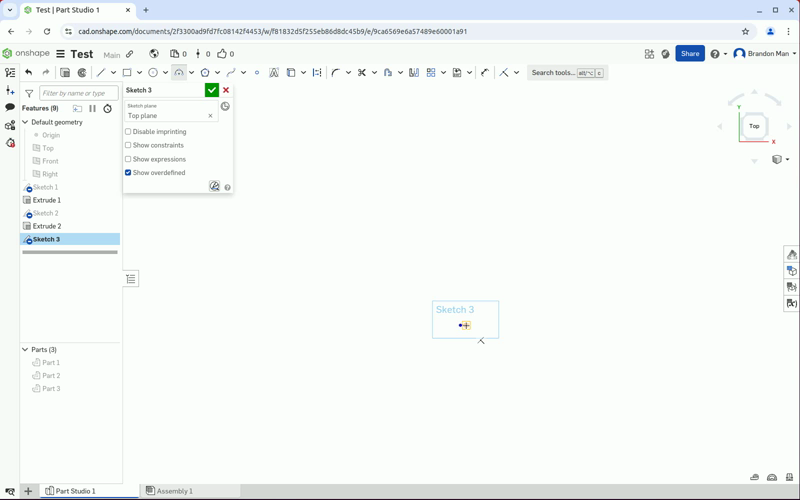
key_down(shift)
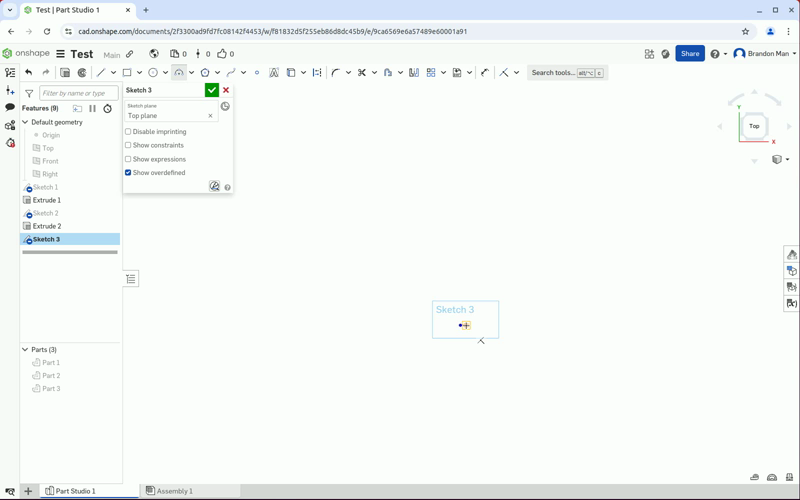
mouse_move(460, 240)
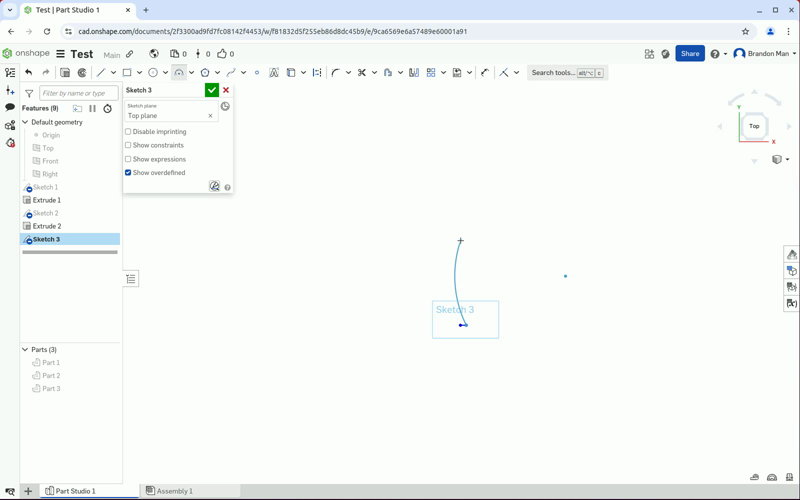
click(460, 240)
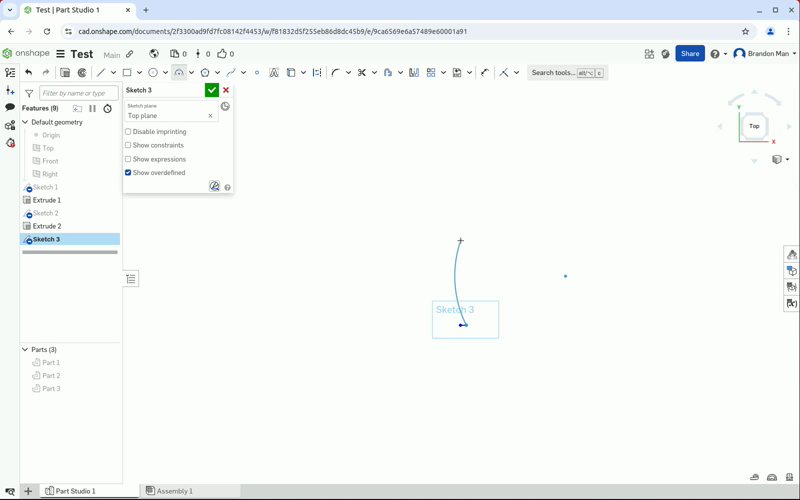
mouse_move(418, 285)
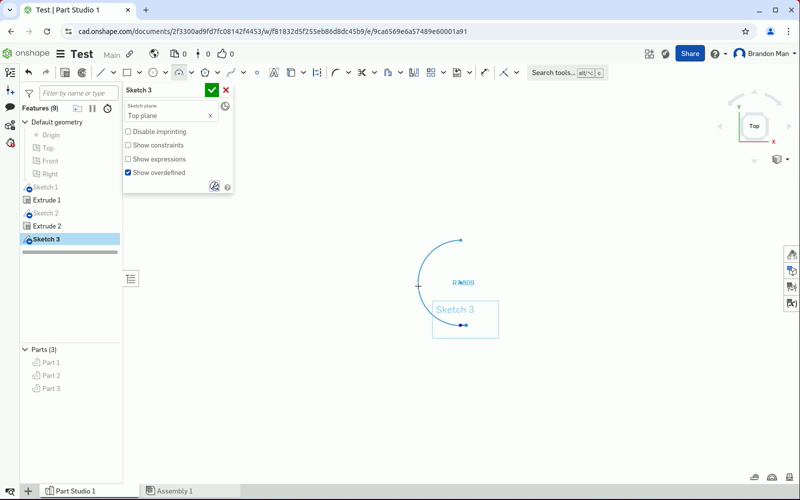
click(418, 285)
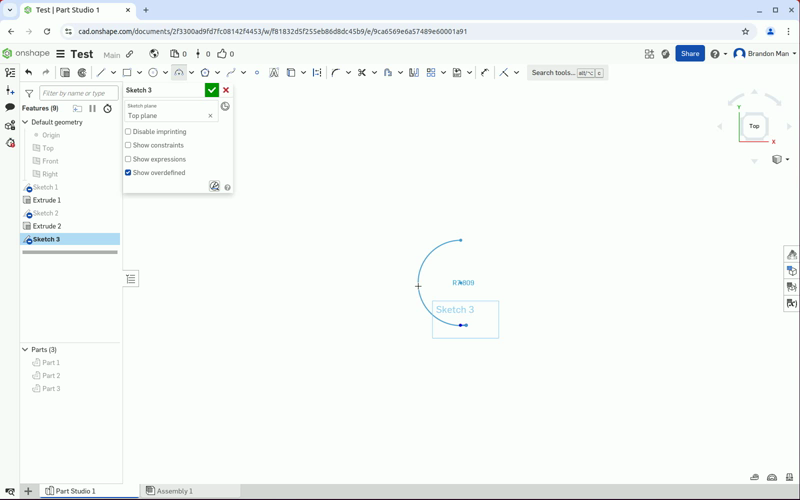
key_up(shift)
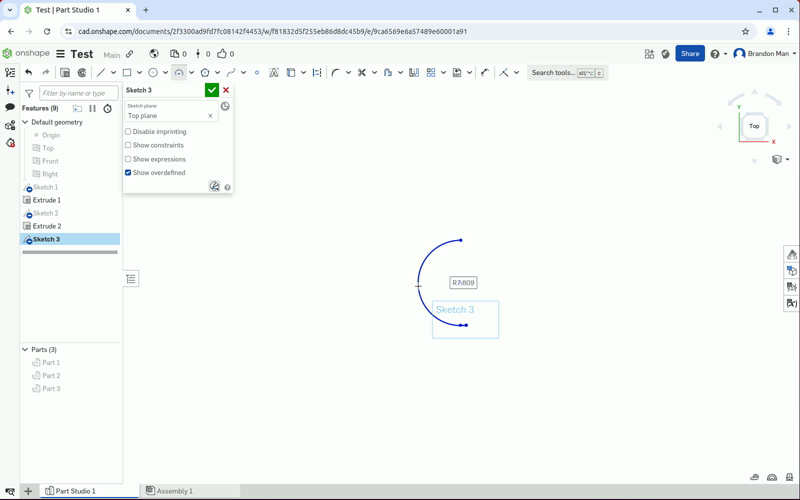
key(esc)
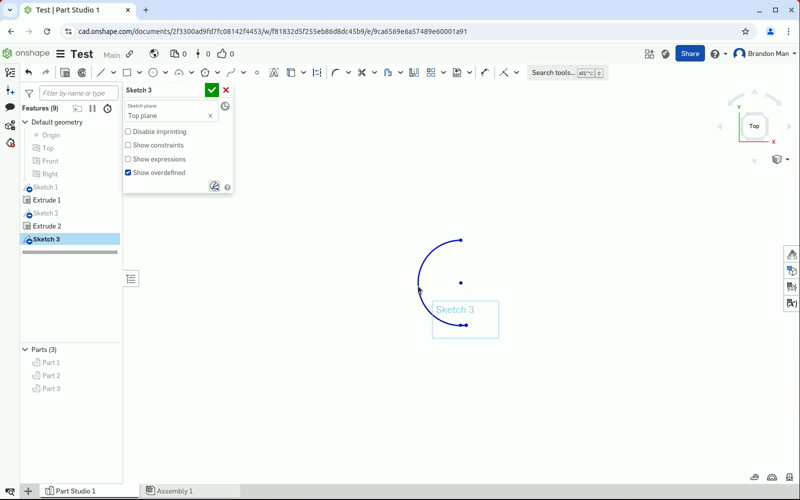
key(l)
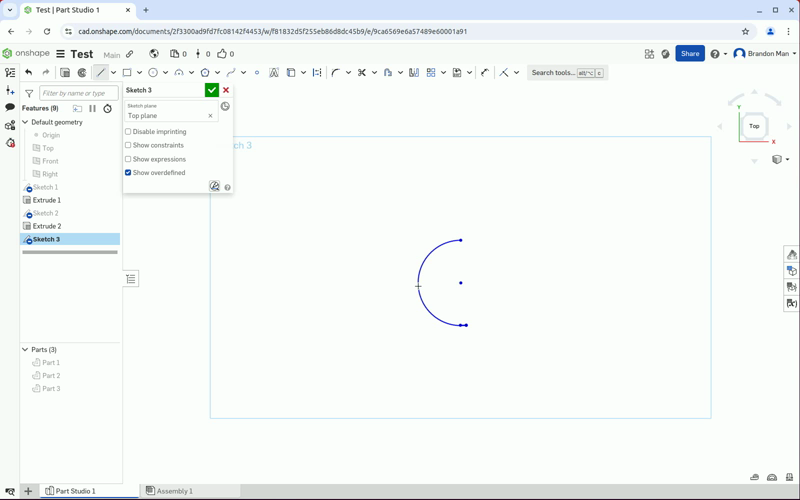
mouse_move(460, 240)
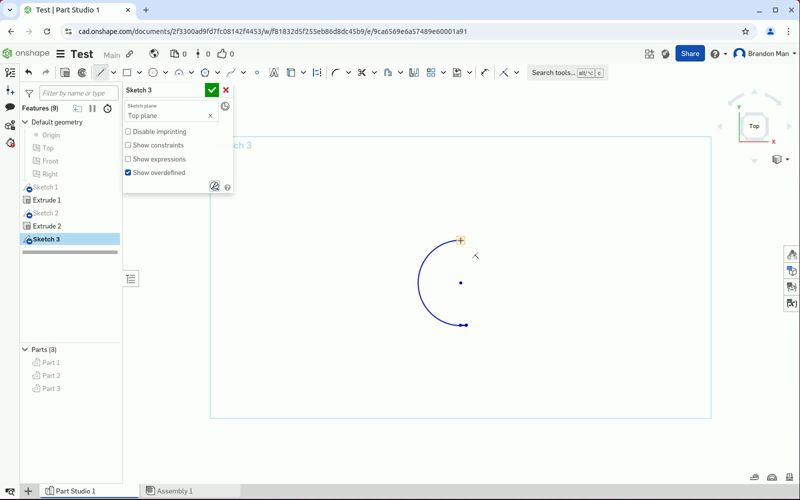
click(460, 240)
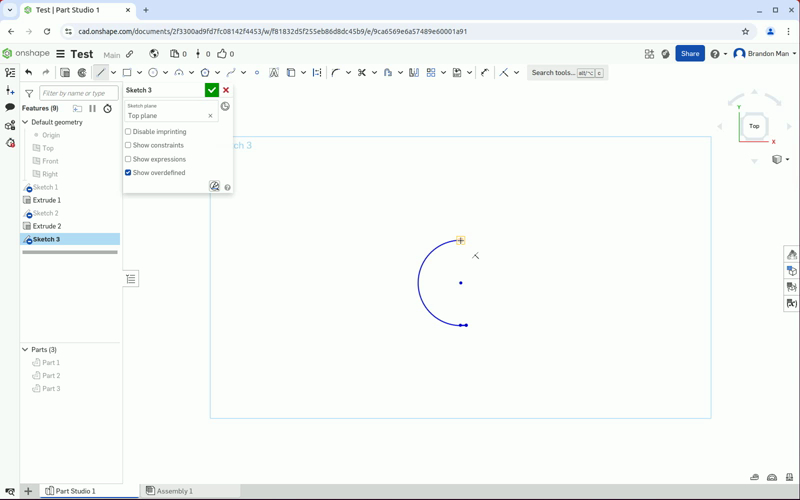
key_down(shift)
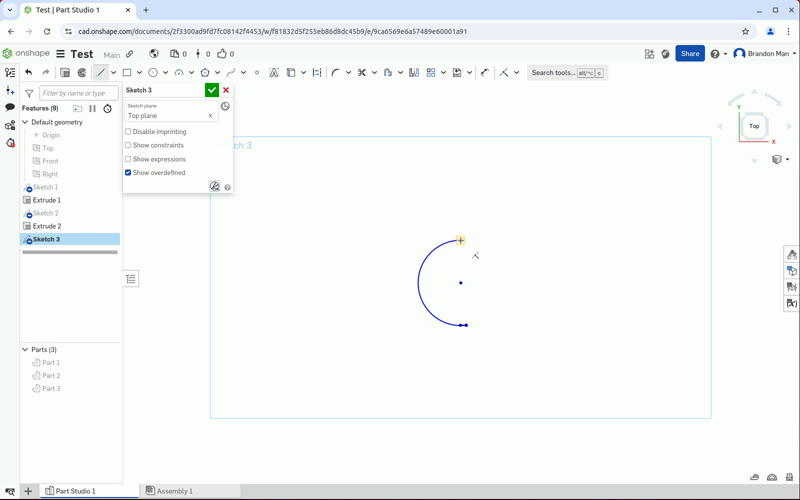
mouse_move(490, 240)
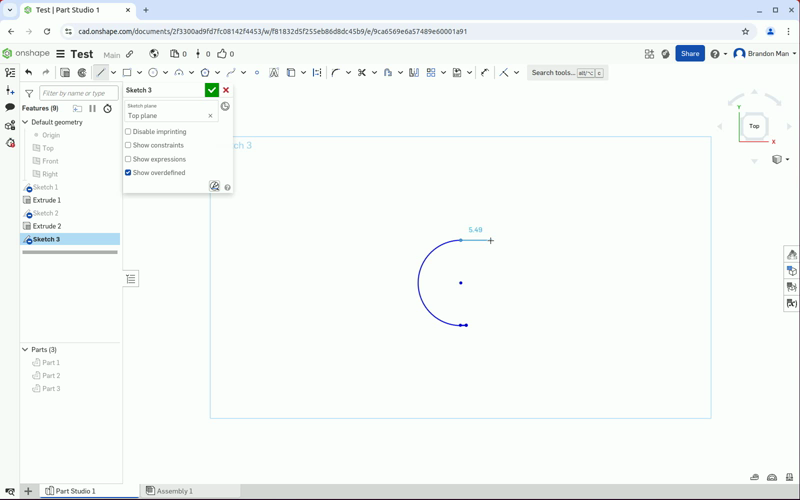
mouse_move(460, 257)
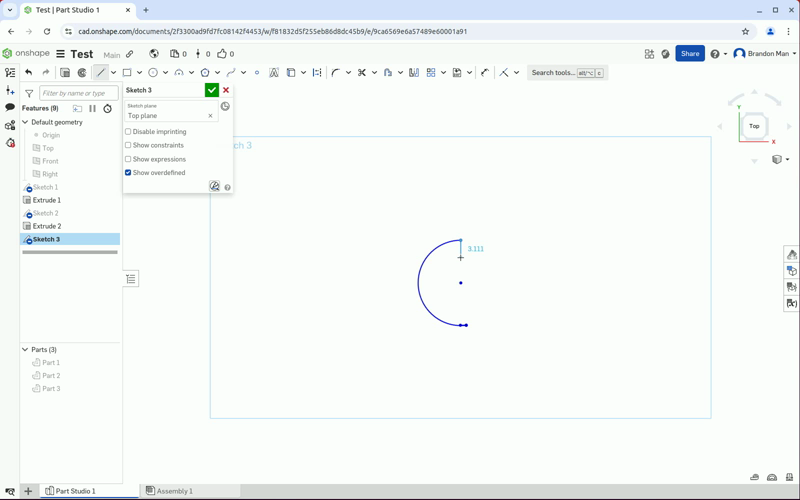
click(460, 257)
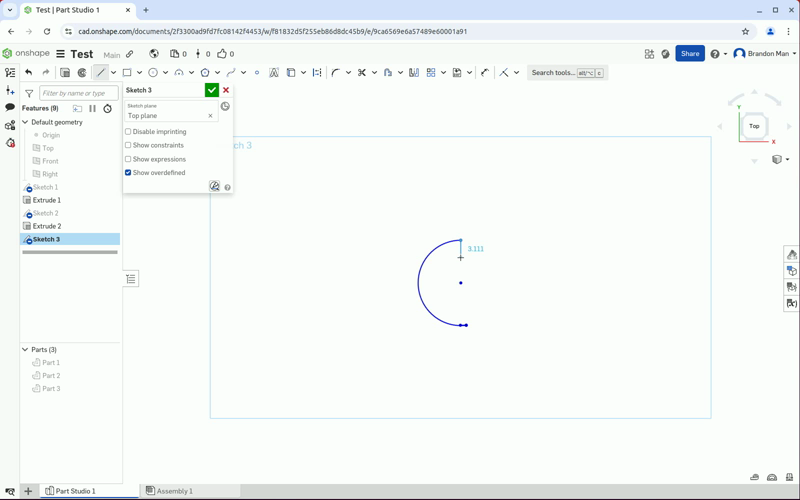
key_up(shift)
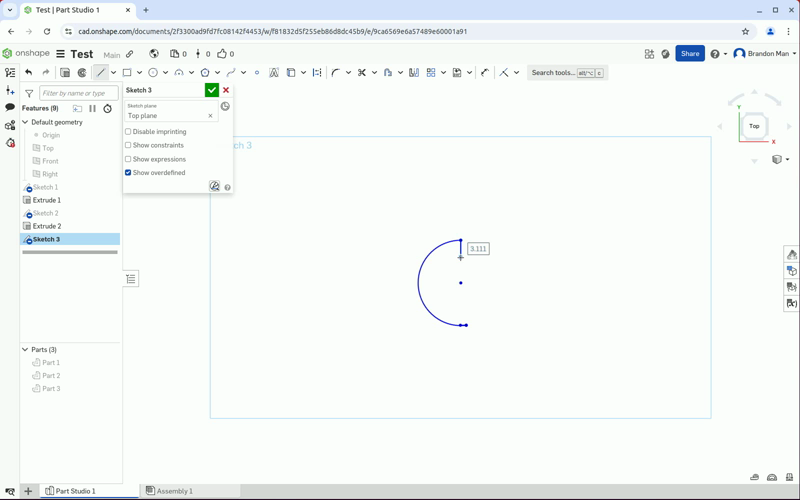
key(esc)
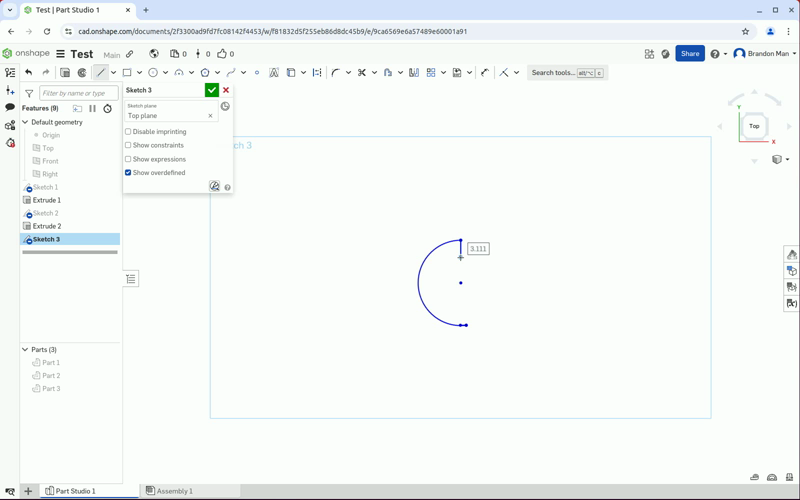
key(a)
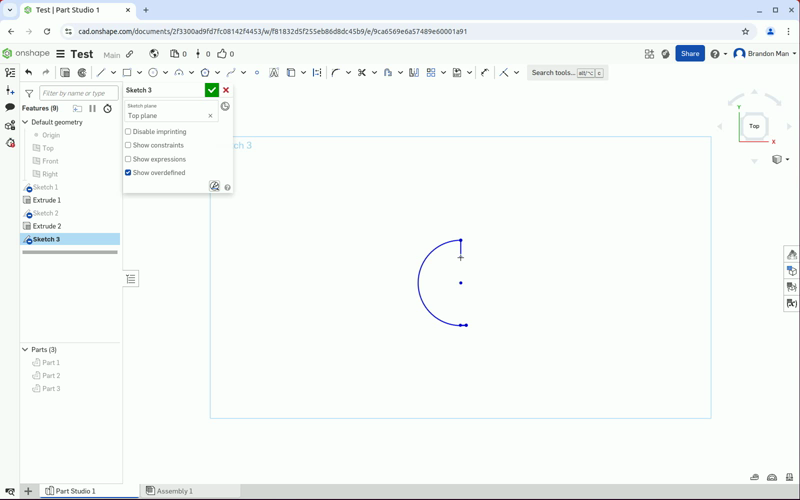
mouse_move(460, 257)
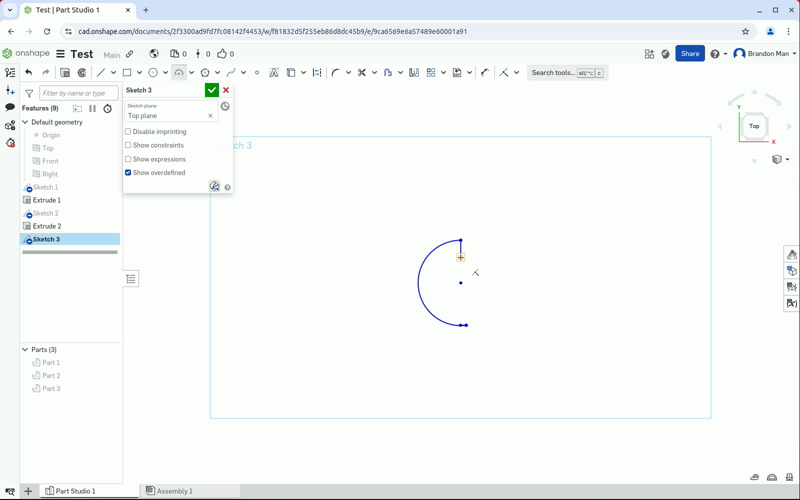
click(460, 257)
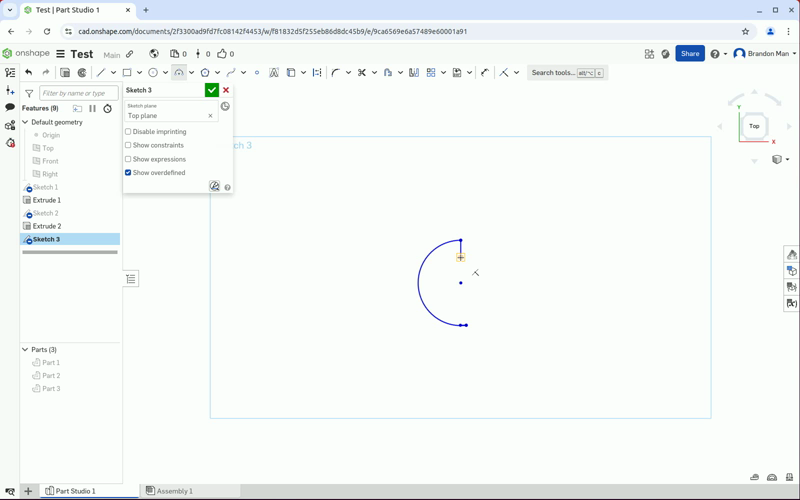
key_down(shift)
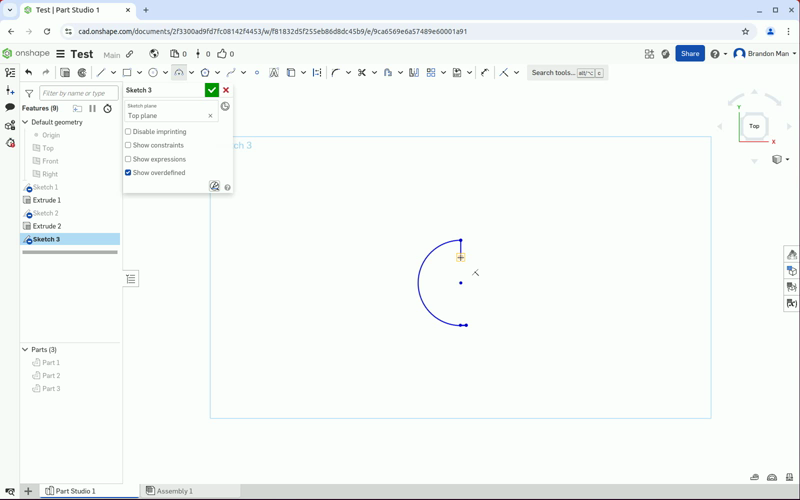
mouse_move(460, 309)
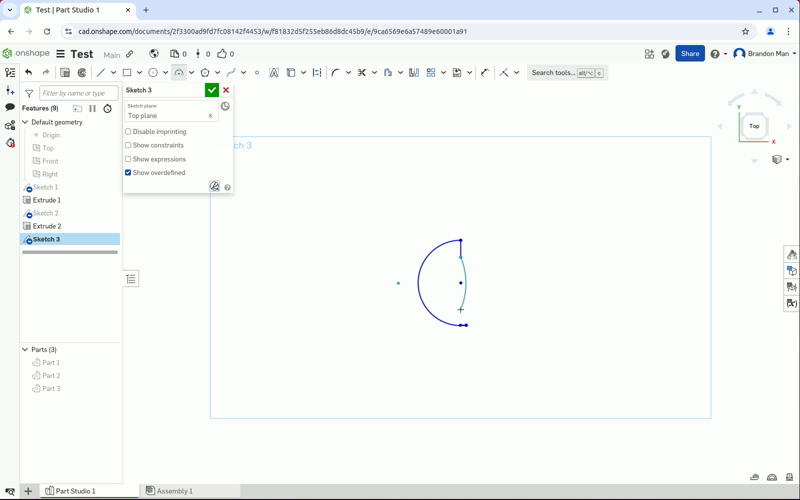
click(460, 309)
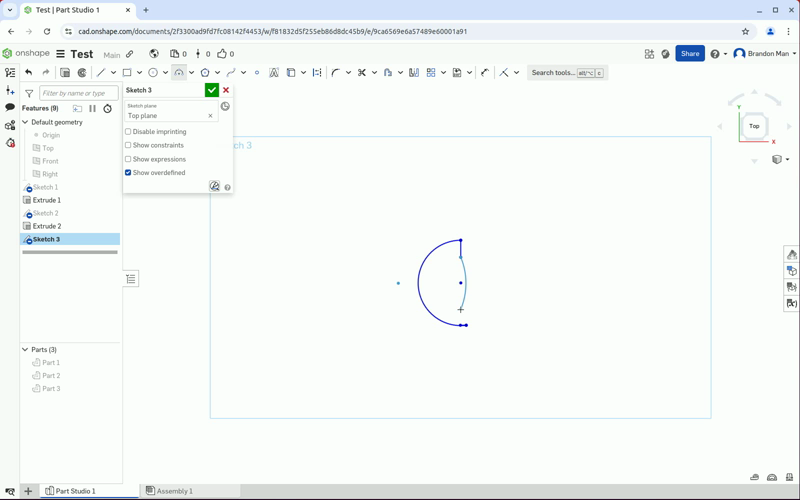
mouse_move(434, 283)
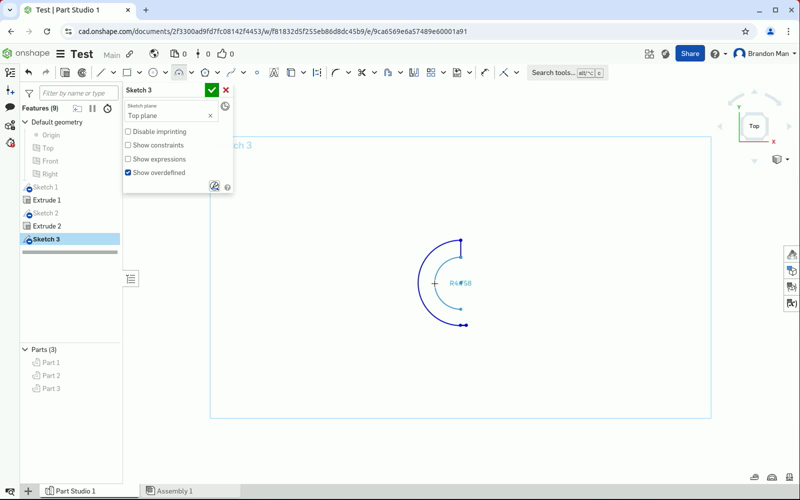
click(434, 283)
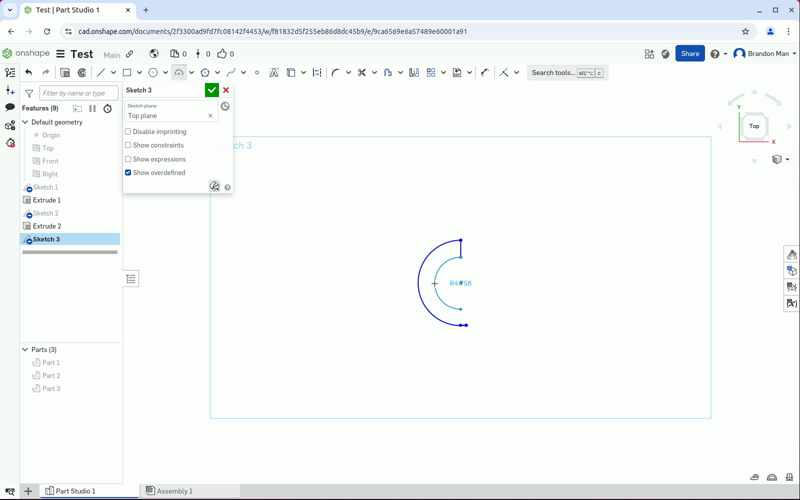
key_up(shift)
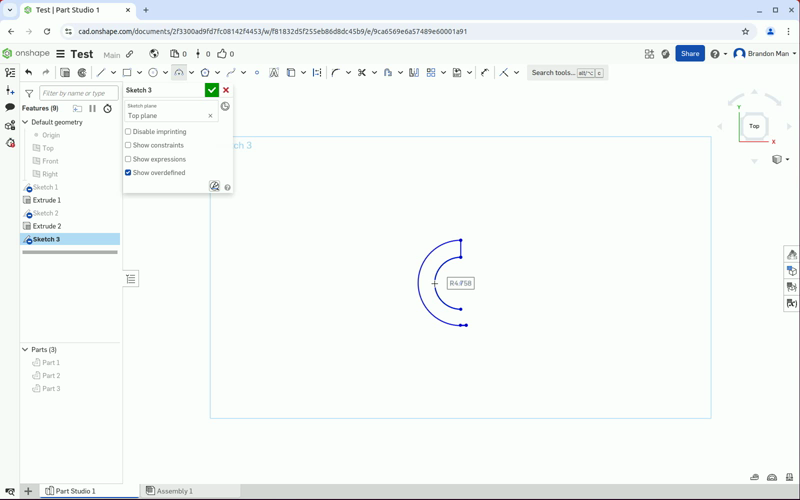
key(esc)
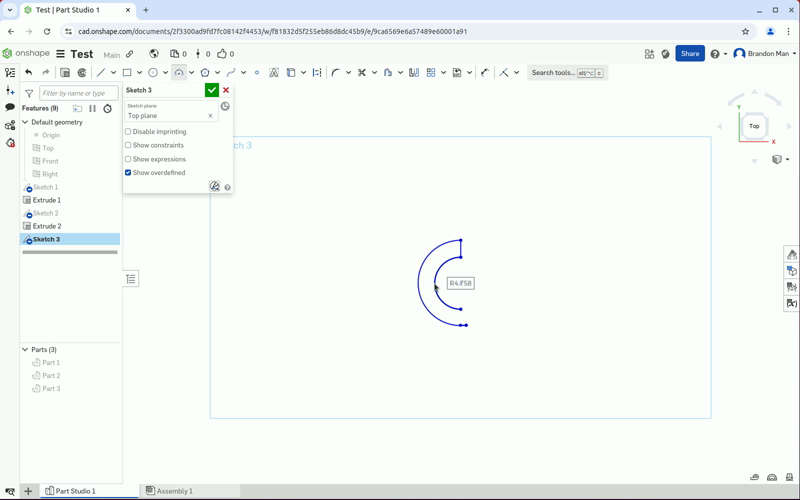
key(l)
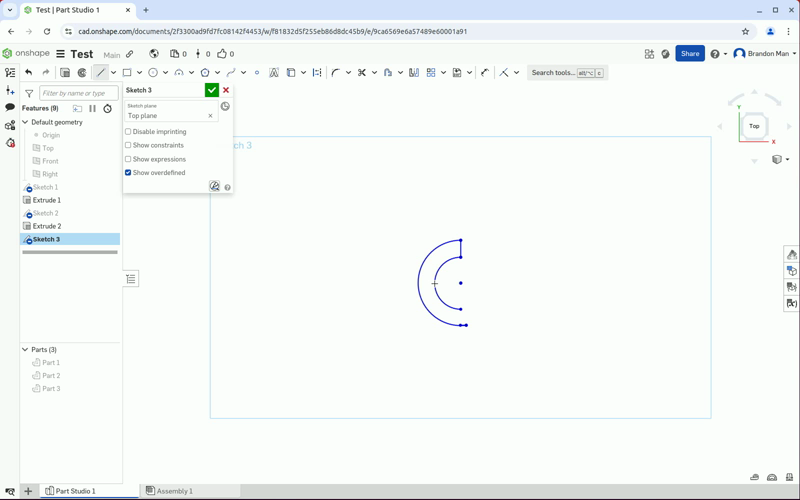
mouse_move(460, 309)
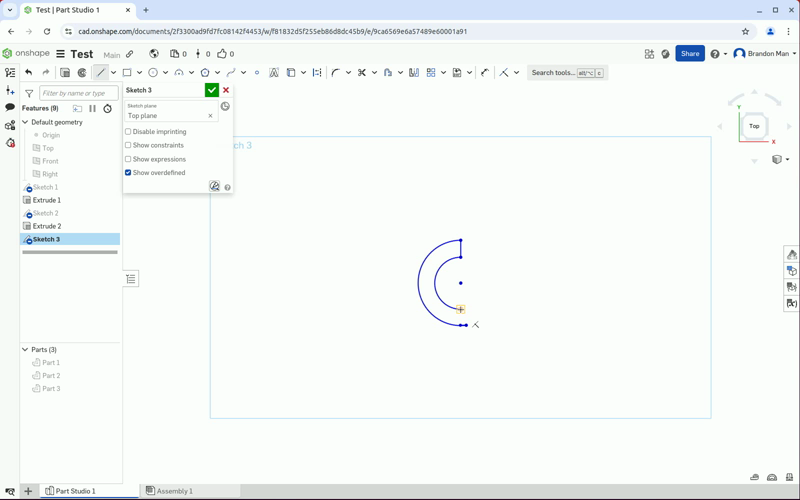
click(460, 309)
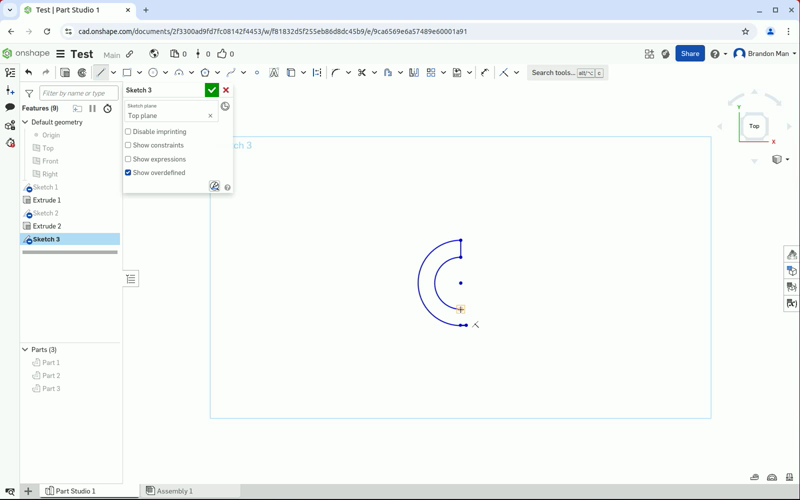
mouse_move(490, 309)
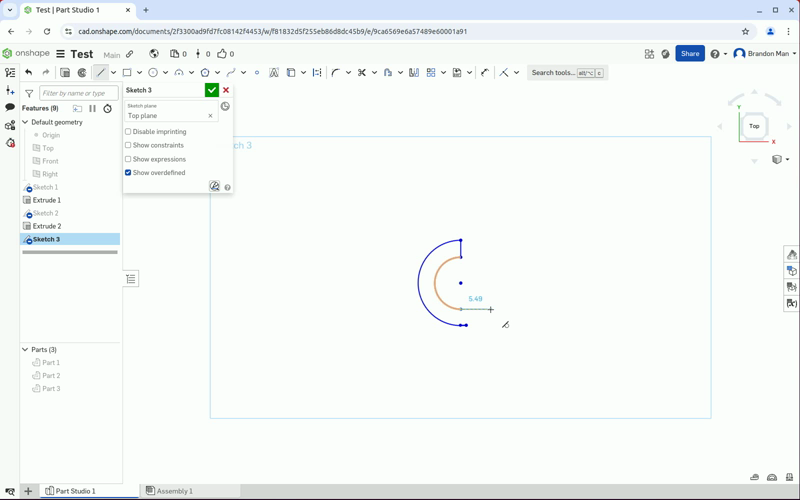
key_down(shift)
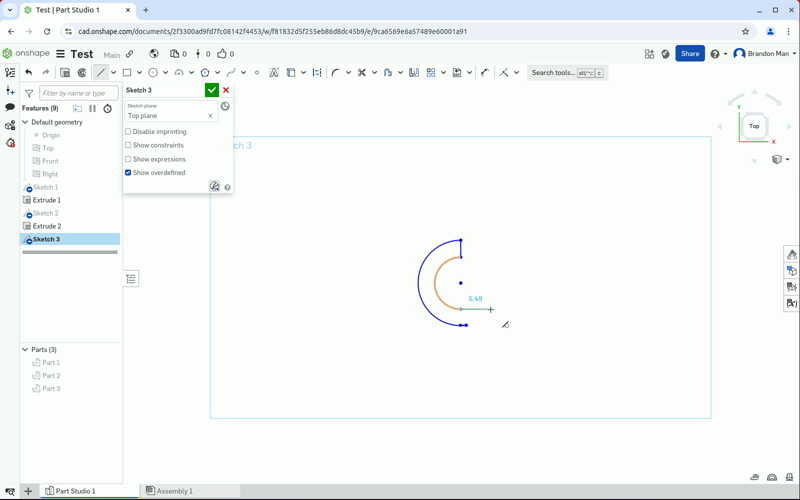
mouse_move(460, 325)
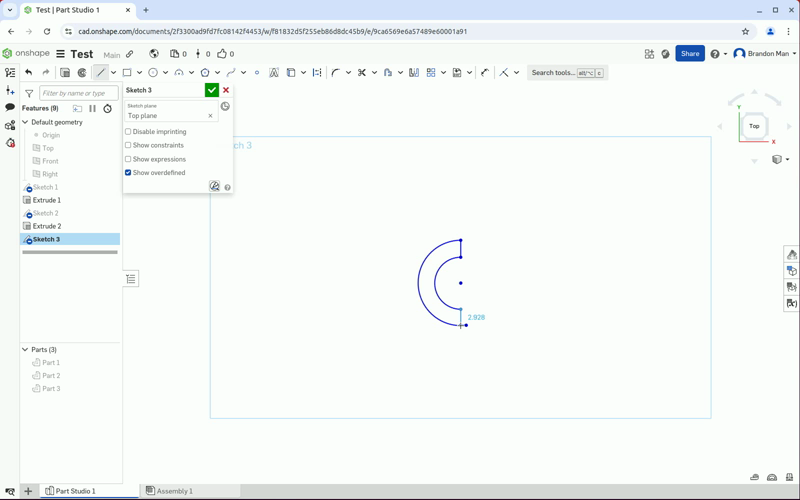
key_up(shift)
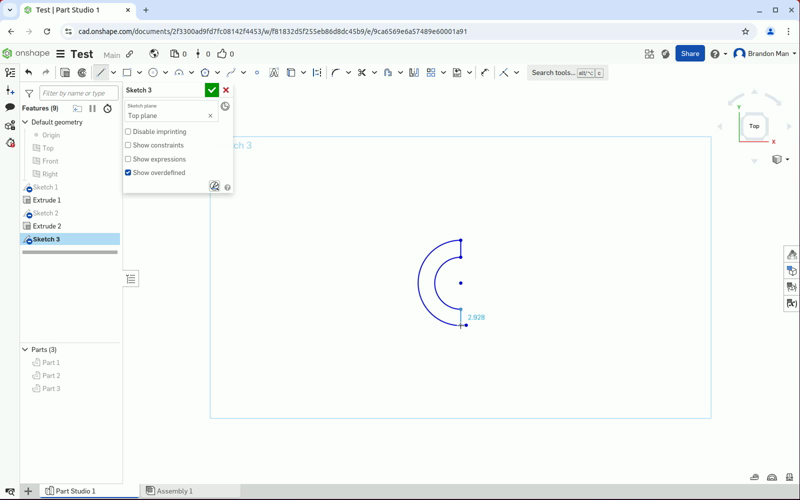
click(460, 325)
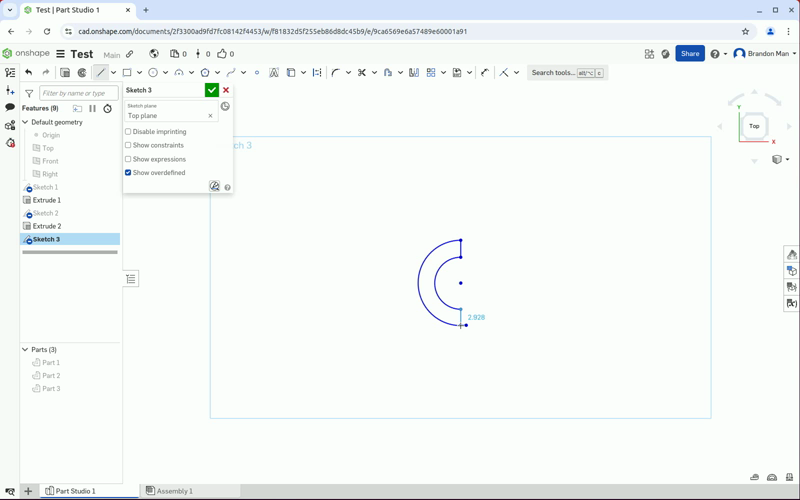
key(esc)
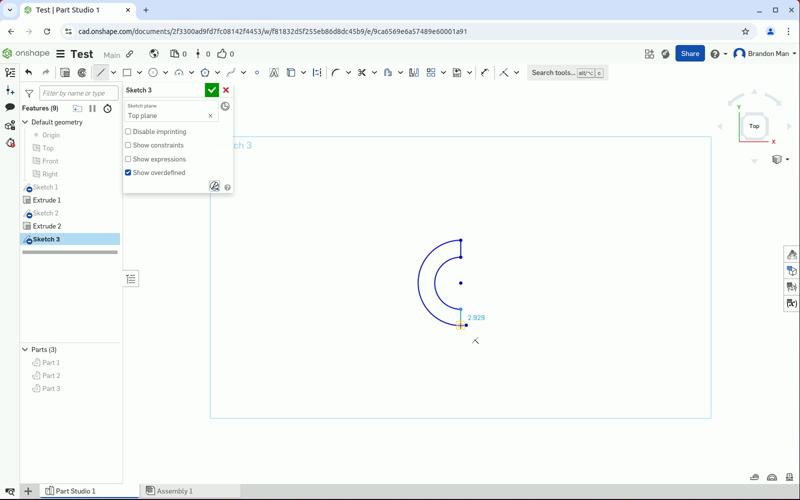
mouse_move(431, 296)
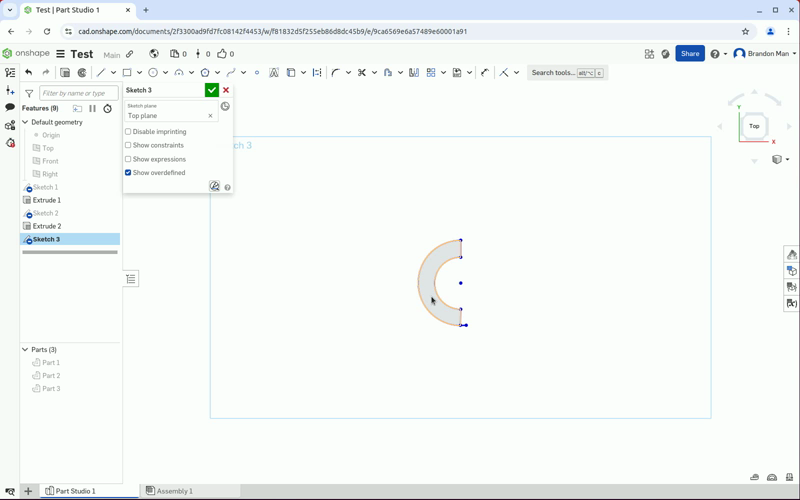
scroll(6)
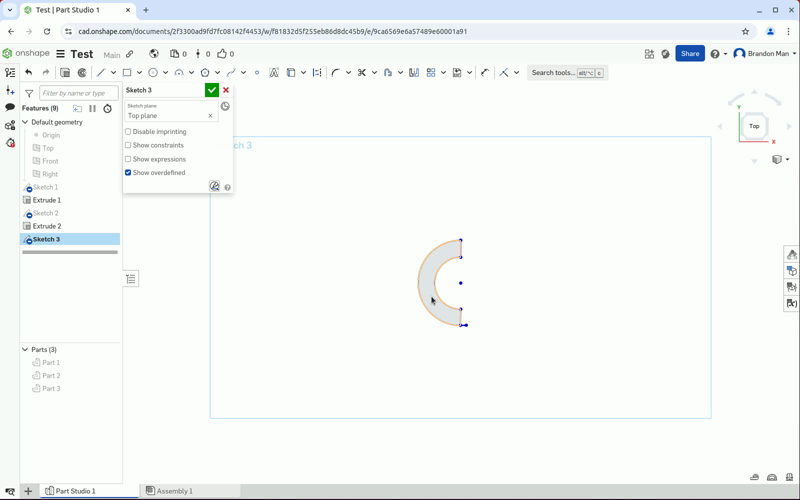
scroll(6)
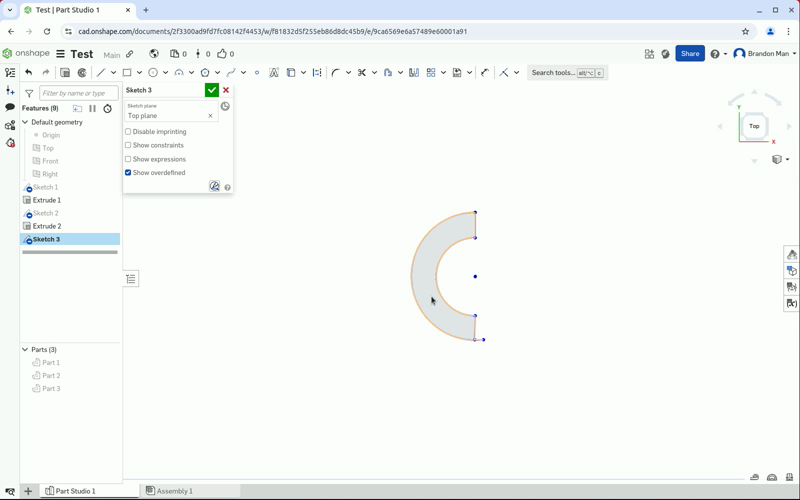
scroll(6)
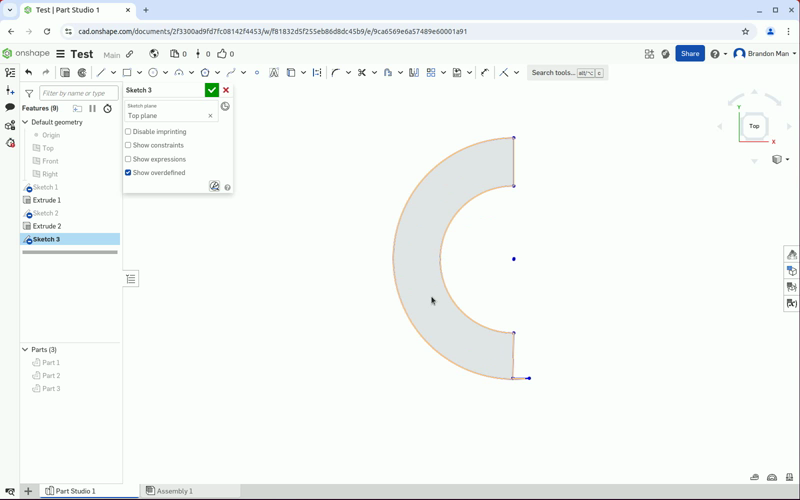
scroll(6)
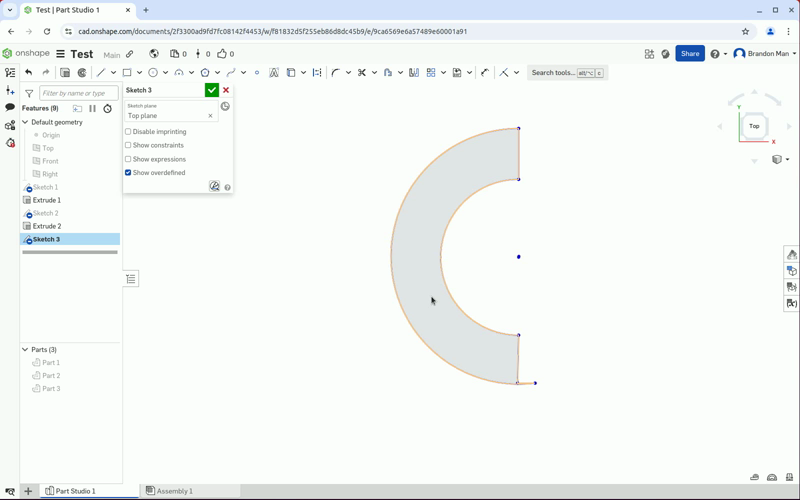
scroll(6)
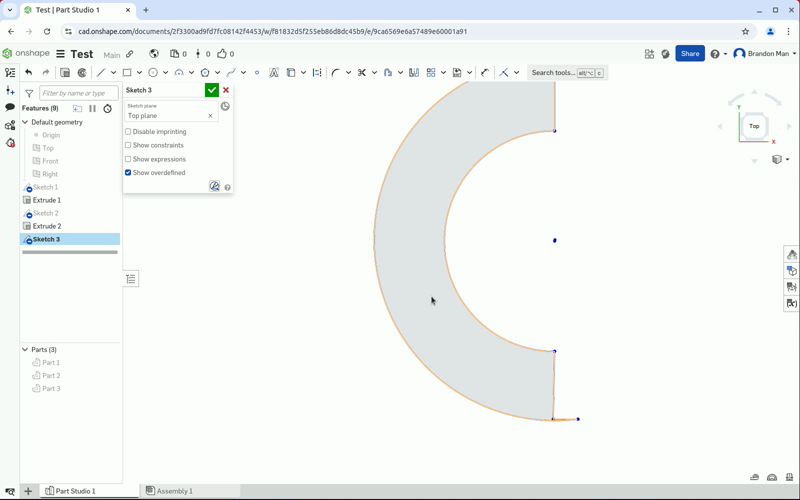
scroll(6)
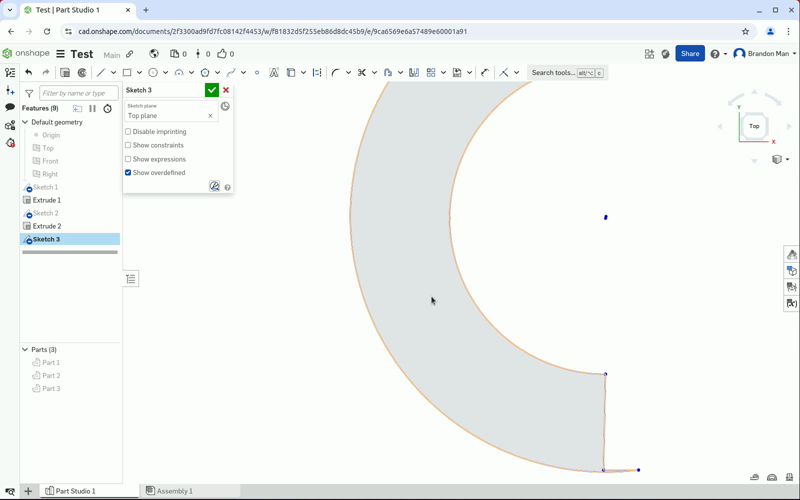
scroll(6)
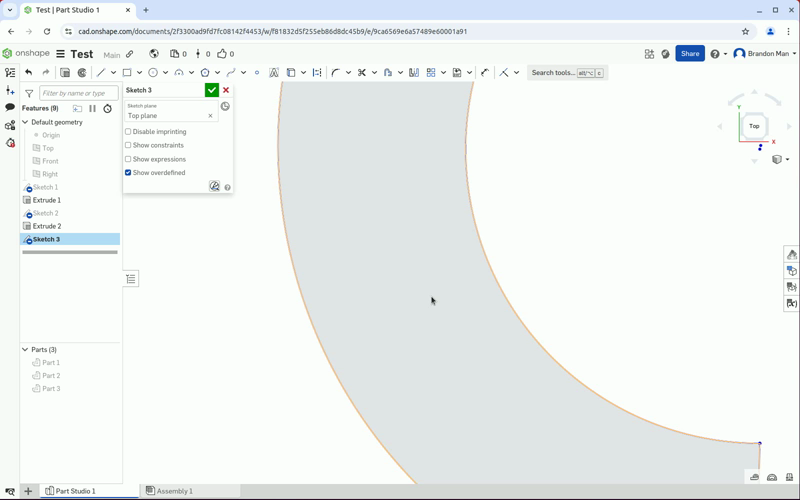
click(431, 296)
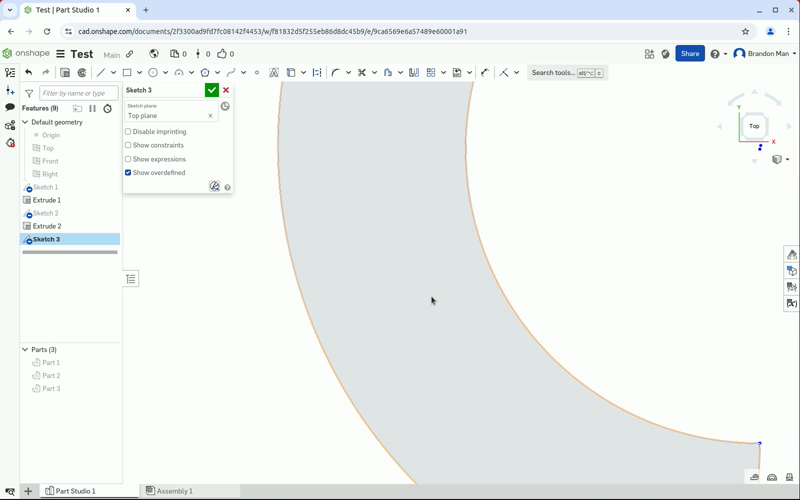
scroll(-6)
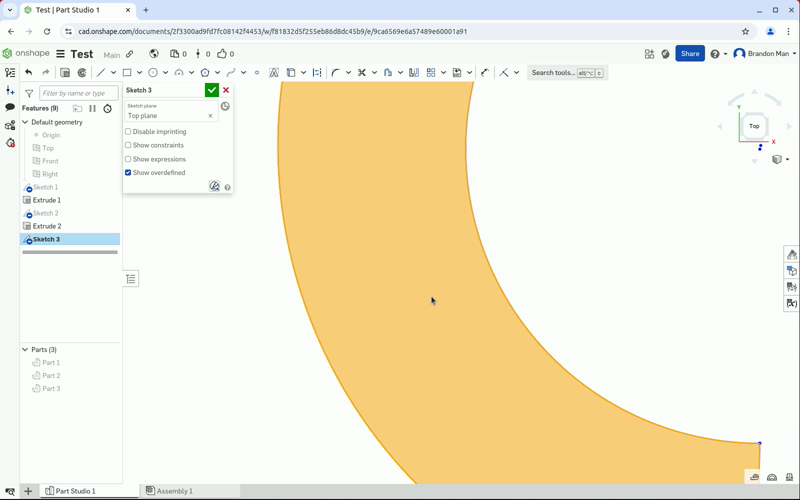
scroll(-6)
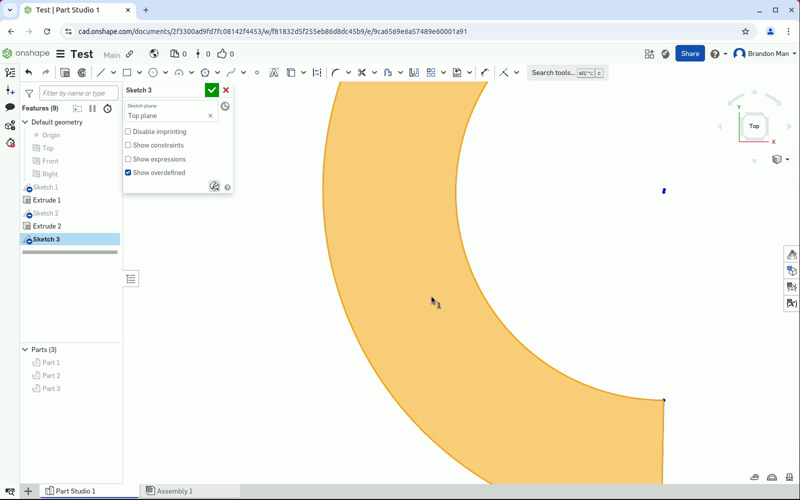
scroll(-6)
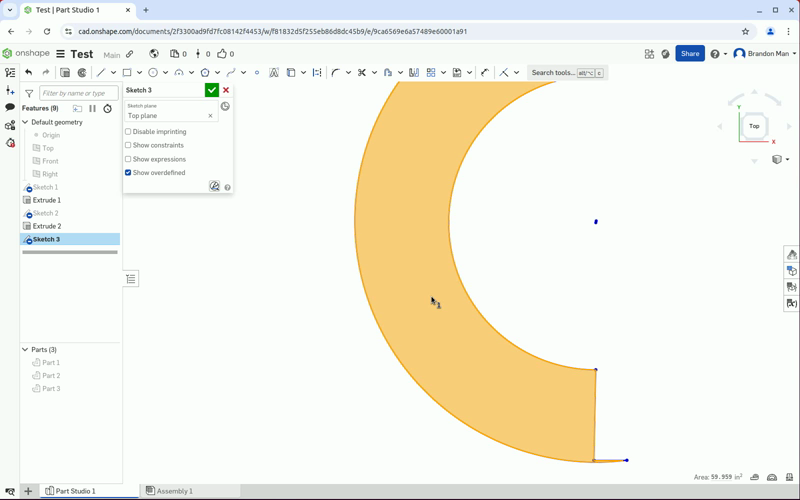
scroll(-6)
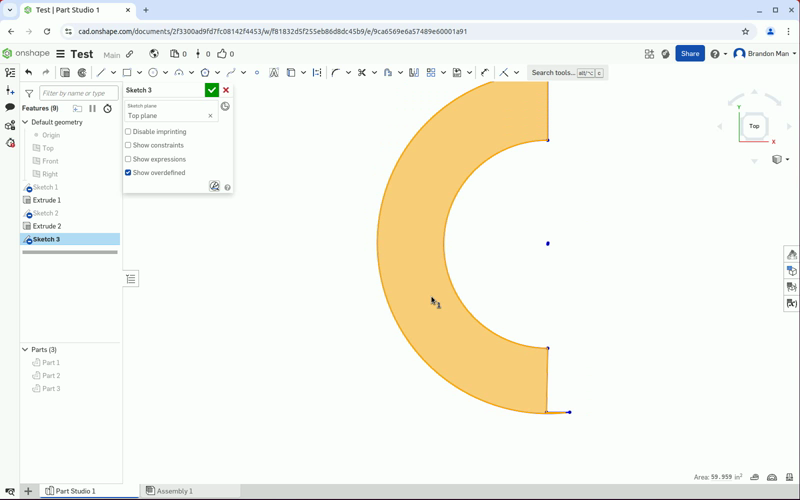
scroll(-6)
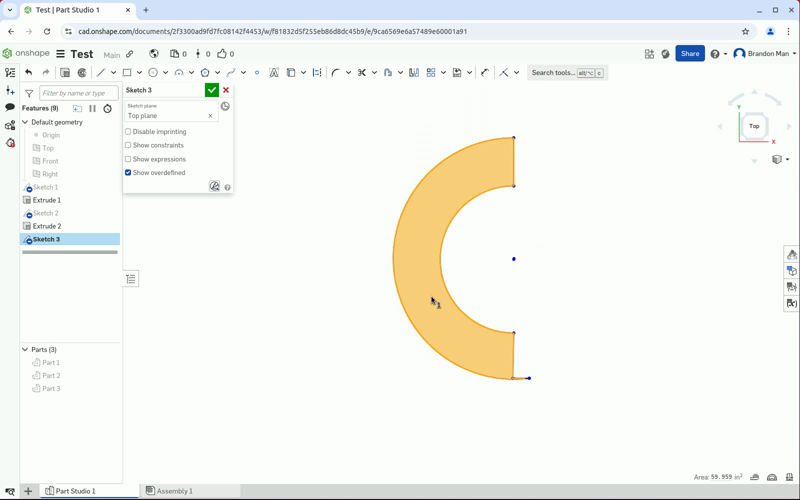
scroll(-6)
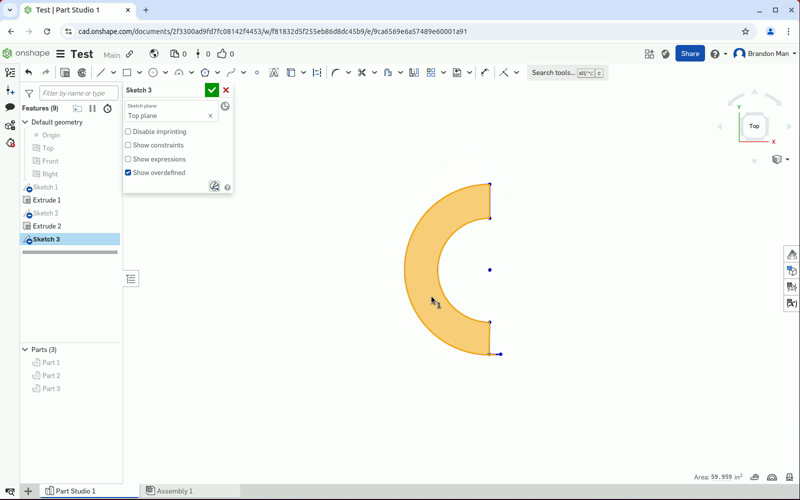
scroll(-6)
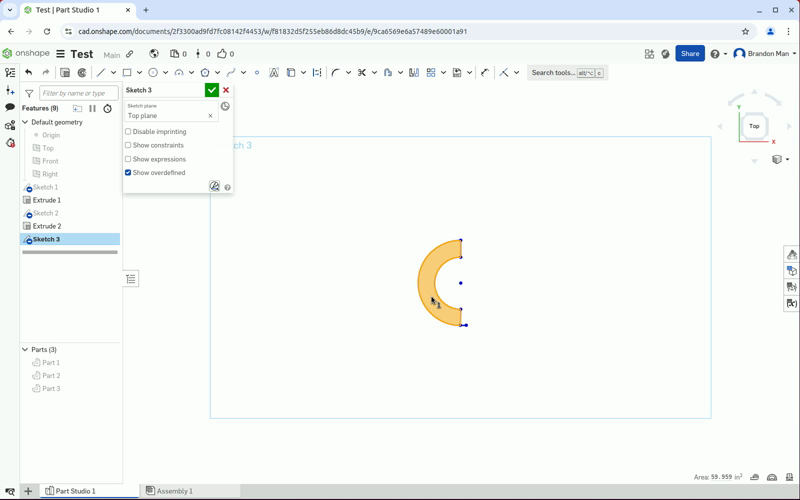
mouse_move(73, 352)
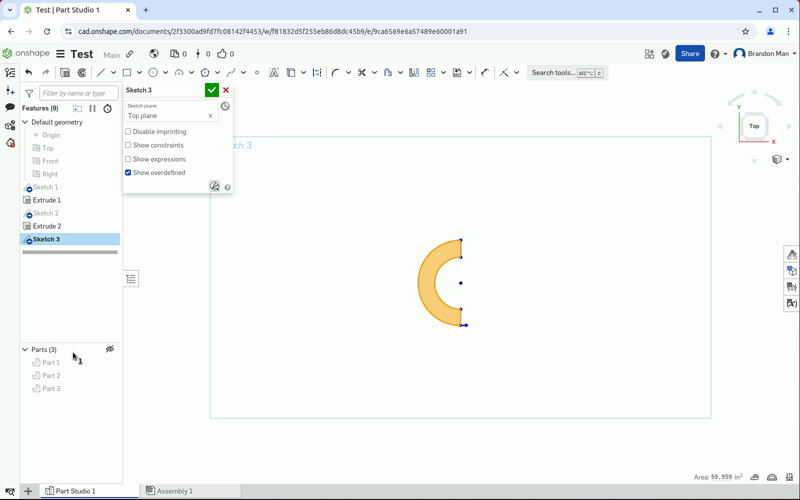
key(shift+y)
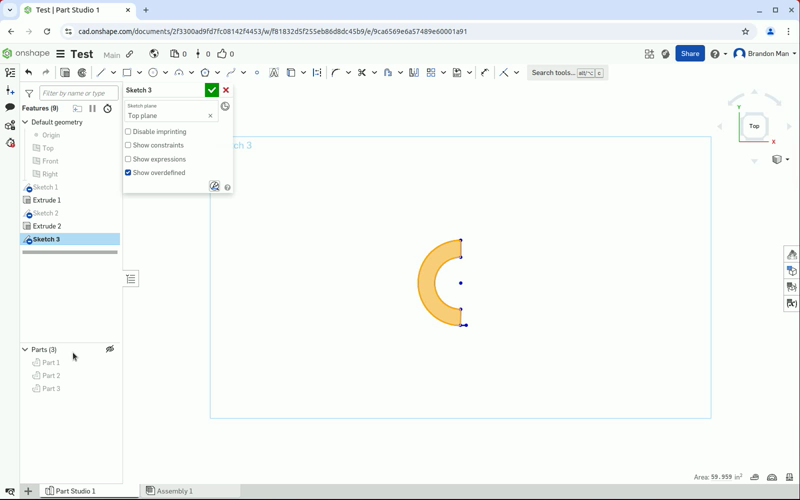
key(shift+e)
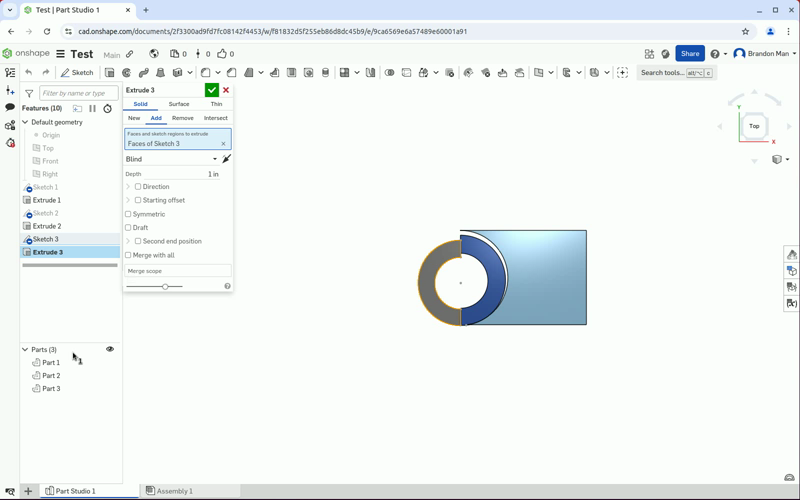
mouse_move(143, 106)
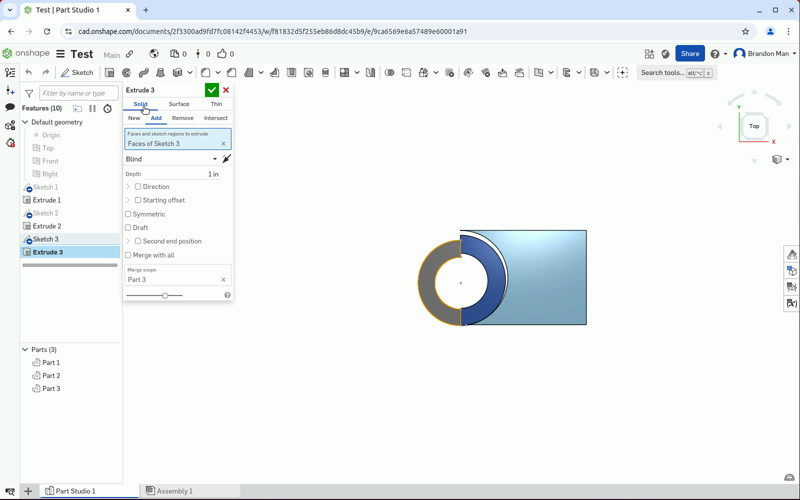
click(143, 106)
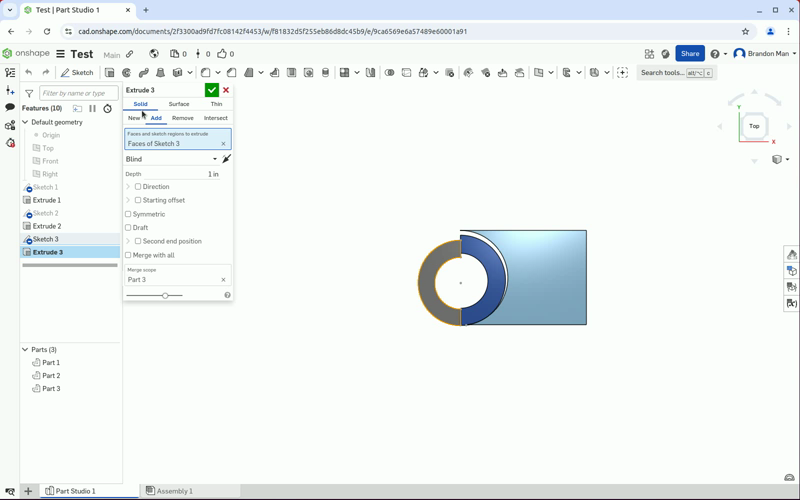
mouse_move(137, 120)
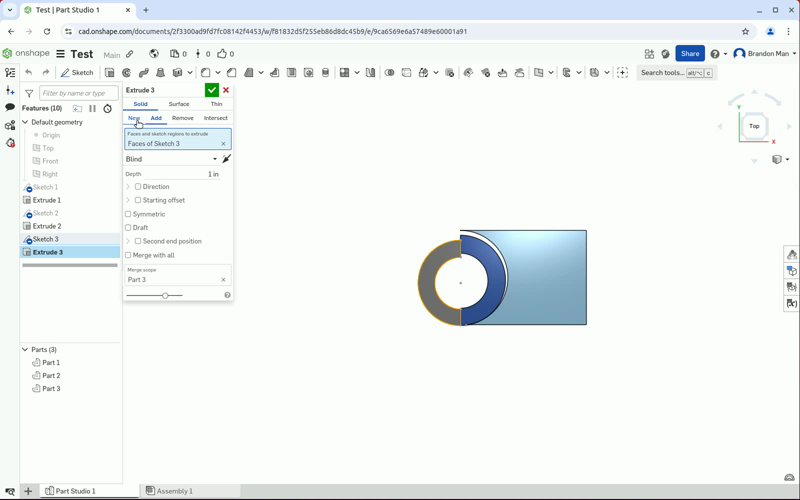
click(137, 120)
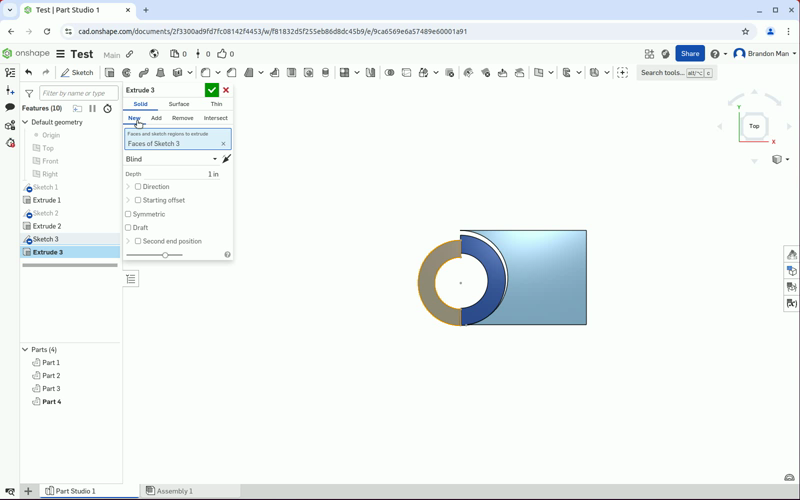
key(tab, 4)
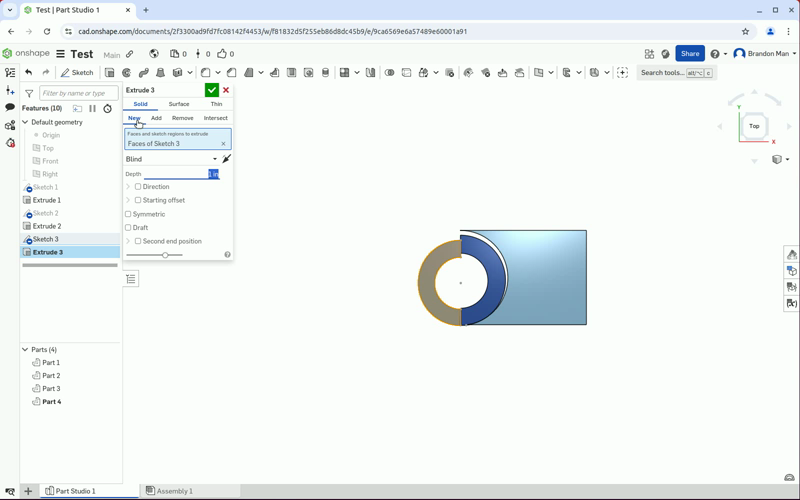
text(2.648)
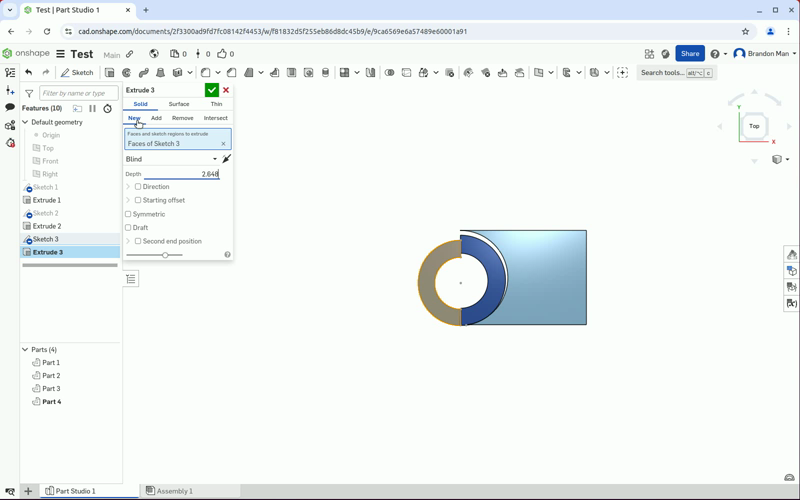
key(enter)
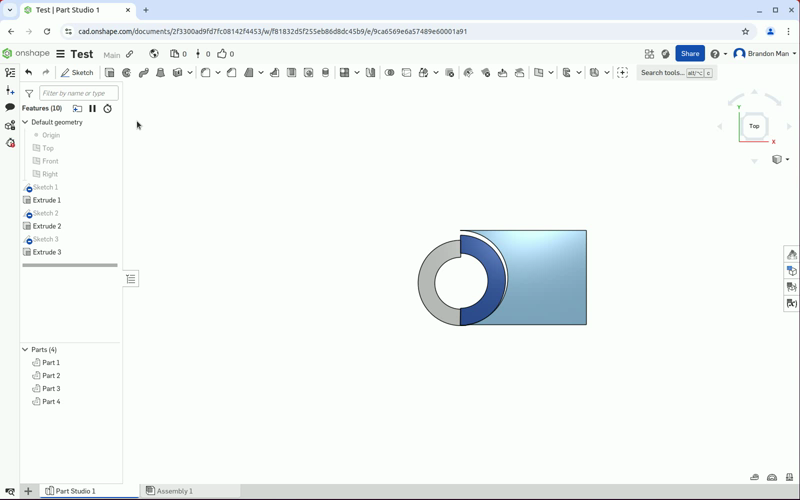
key(shift+h)
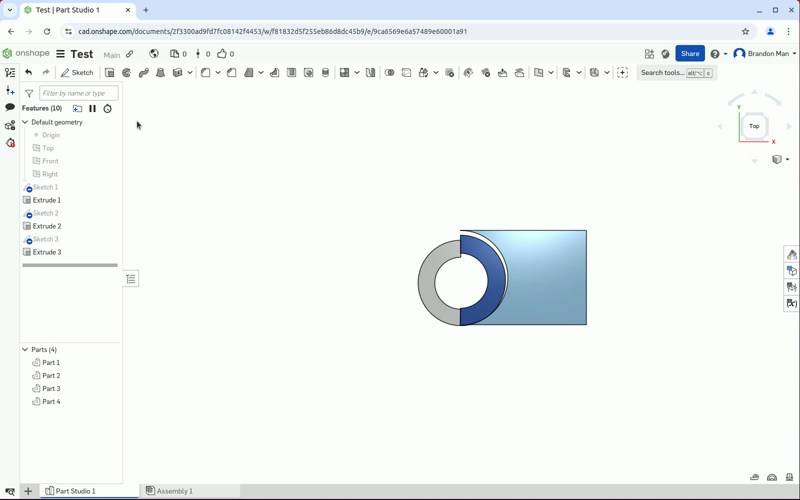
key(shift+h)
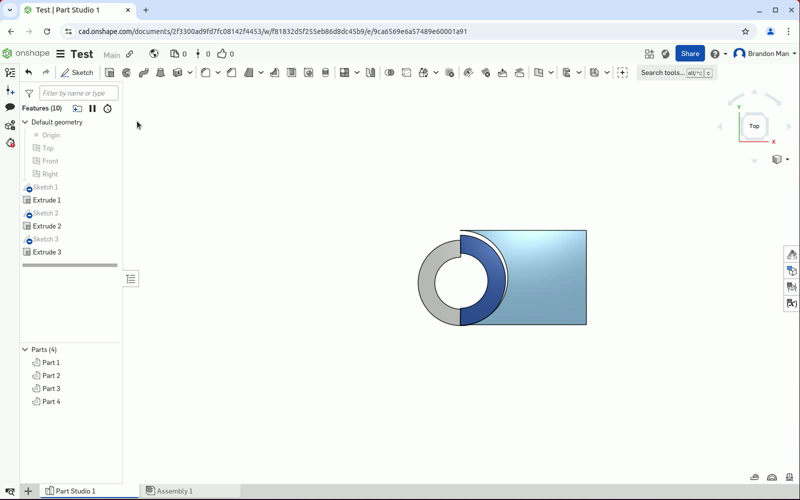
mouse_move(73, 189)
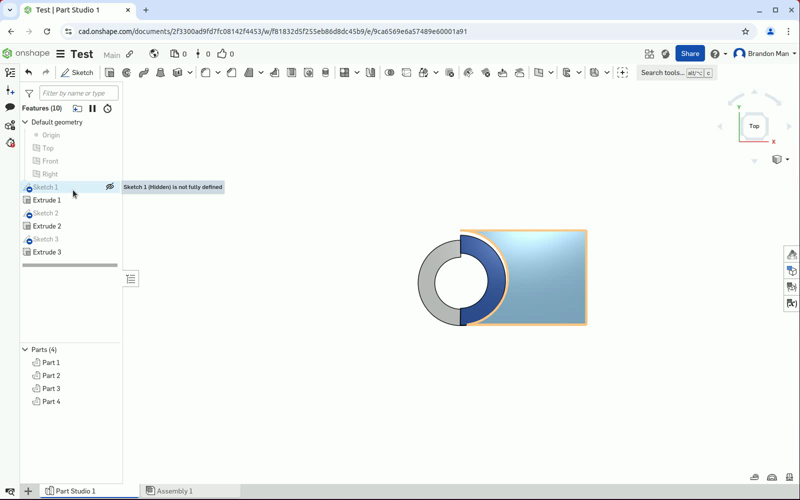
click(73, 189)
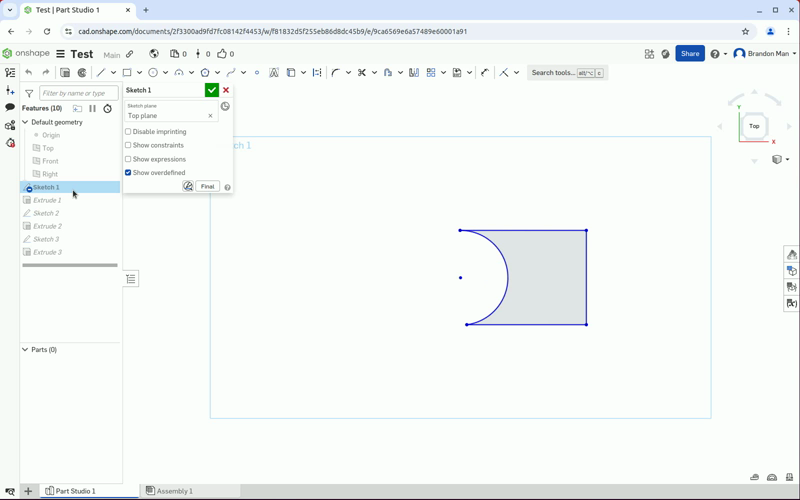
mouse_move(229, 92)
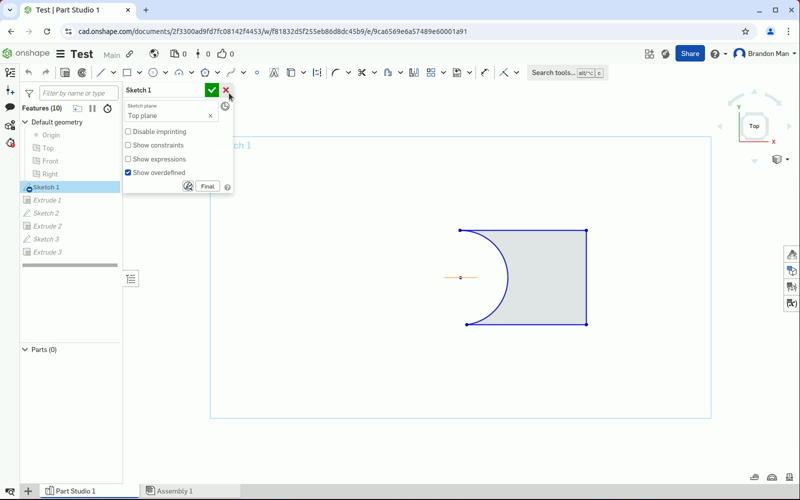
click(229, 92)
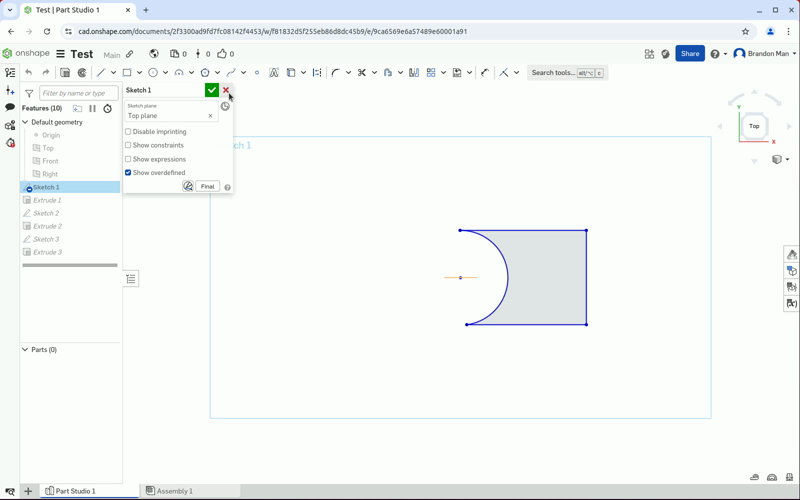
key(shift+s)
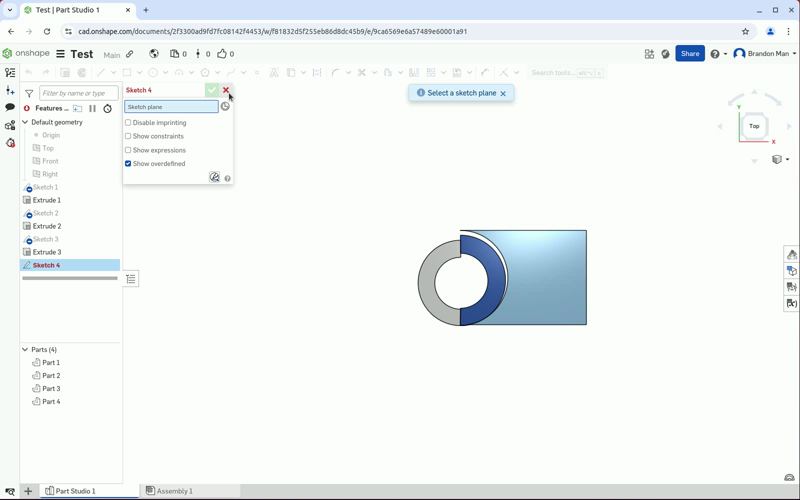
mouse_move(73, 150)
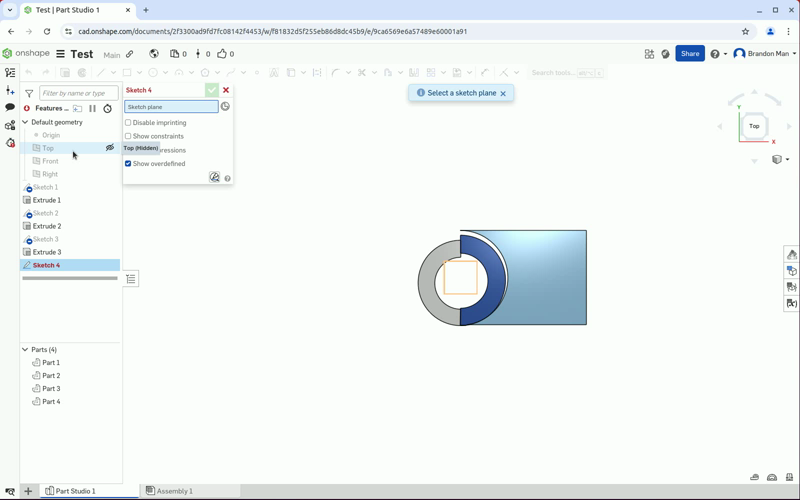
click(73, 150)
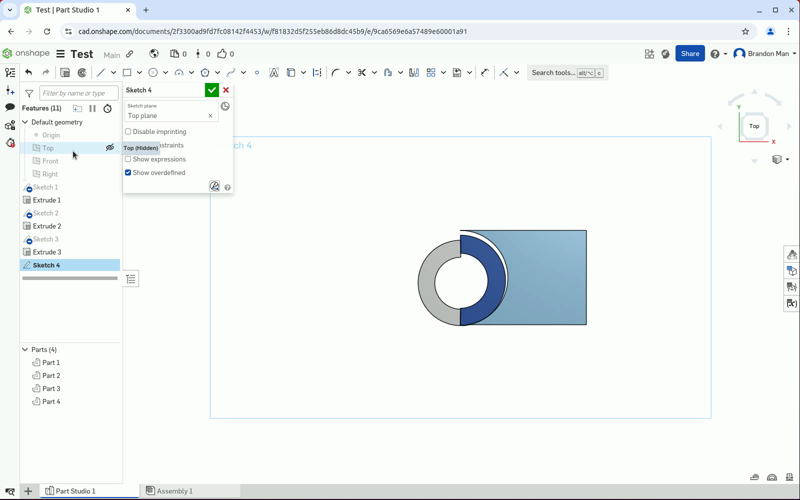
mouse_move(73, 352)
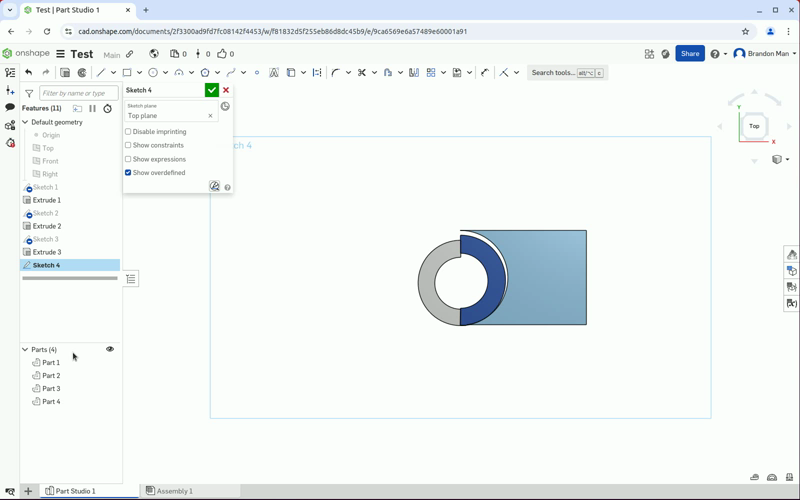
key(y)
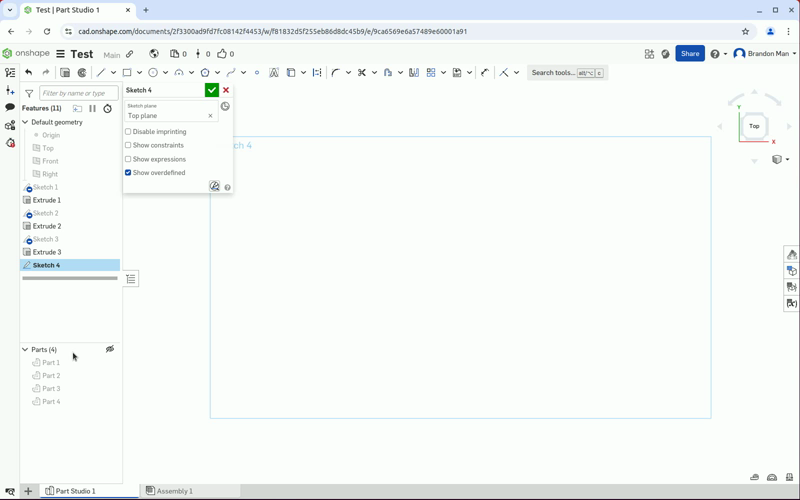
key(l)
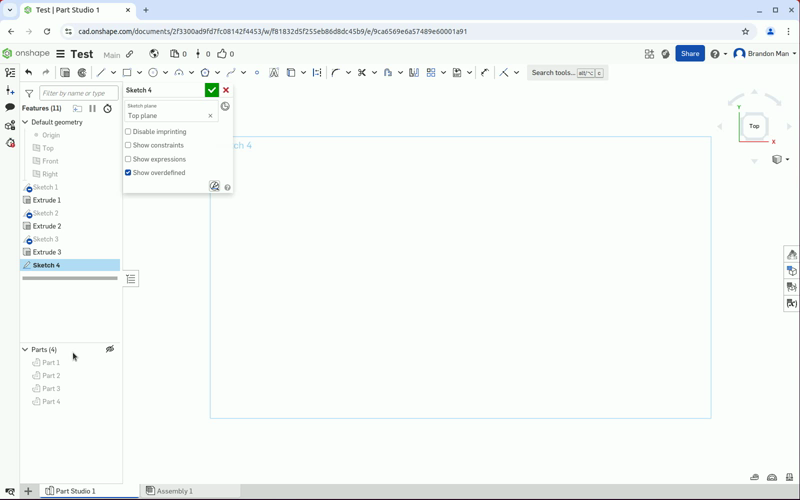
key_down(shift)
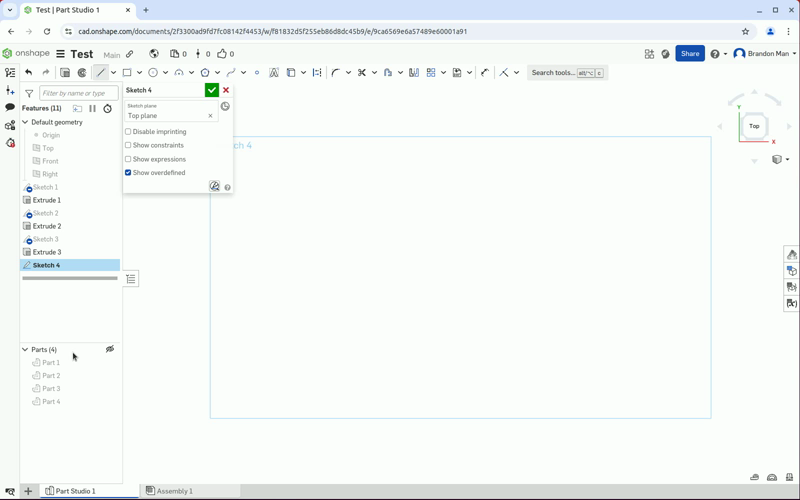
mouse_move(460, 325)
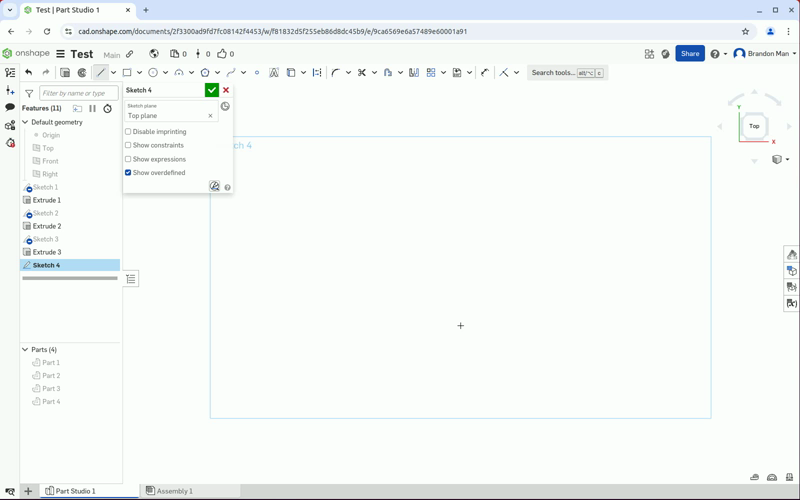
click(460, 325)
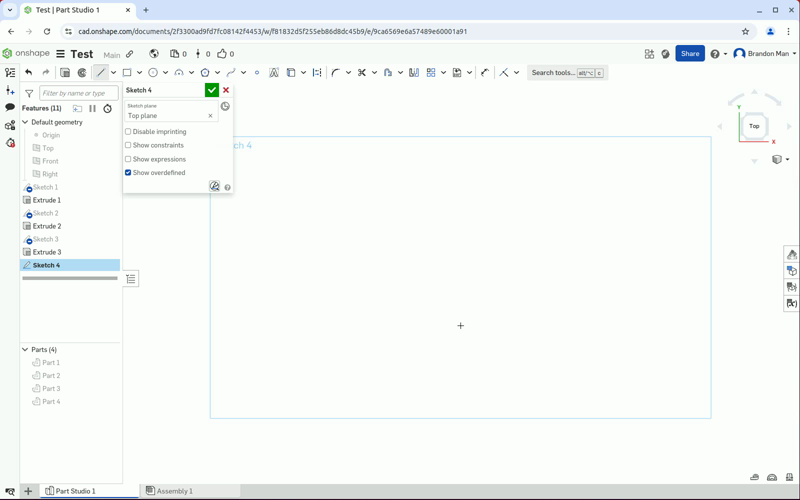
key_up(shift)
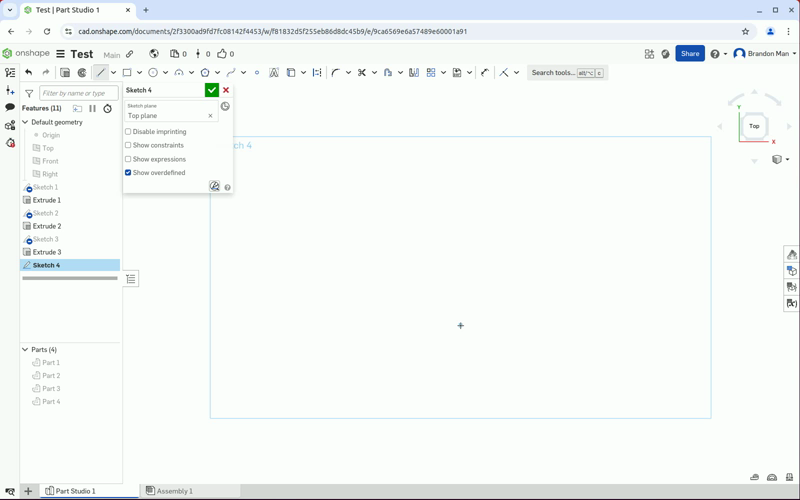
key_down(shift)
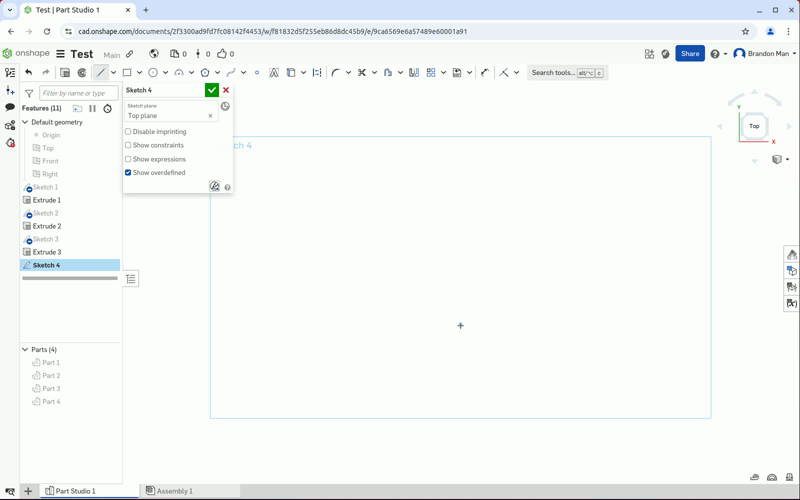
mouse_move(490, 325)
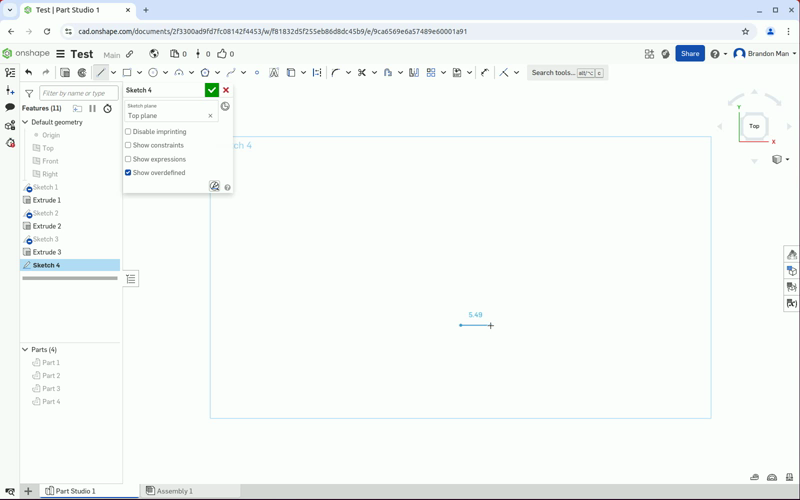
mouse_move(466, 325)
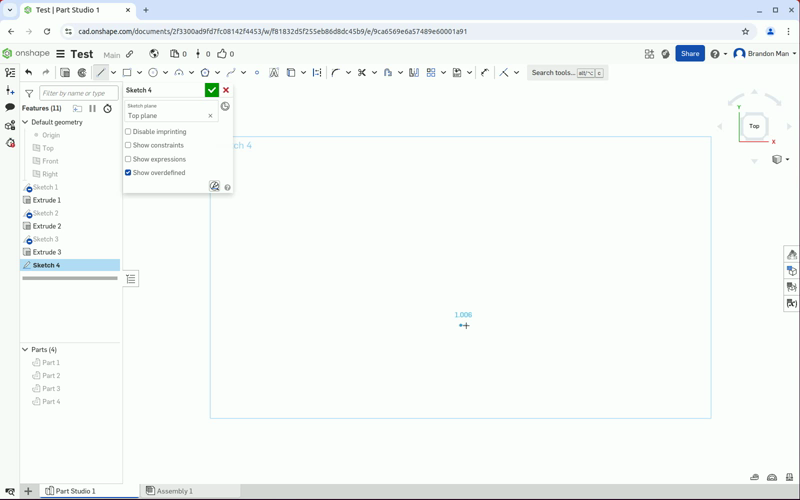
scroll(6)
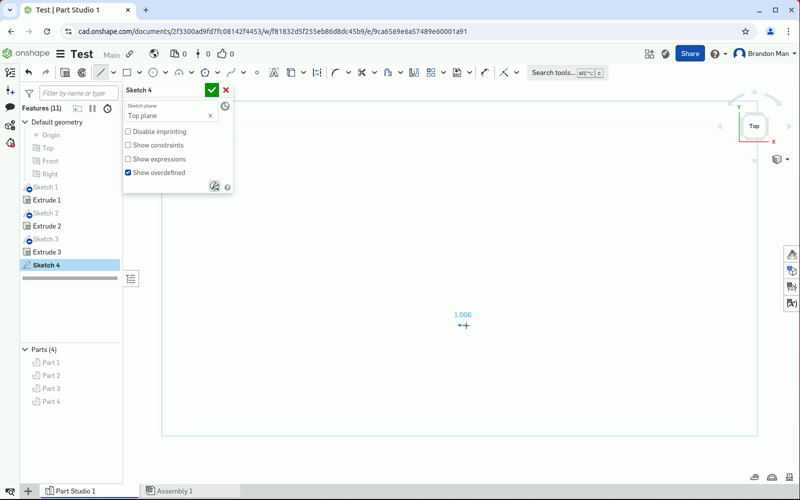
scroll(6)
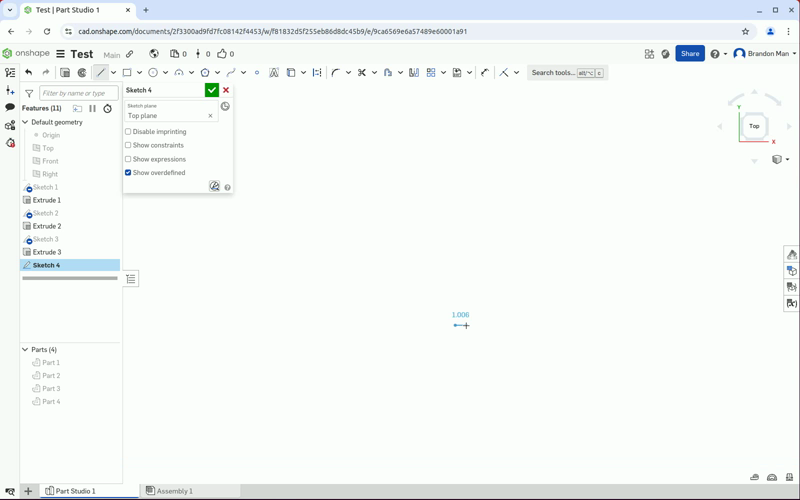
scroll(6)
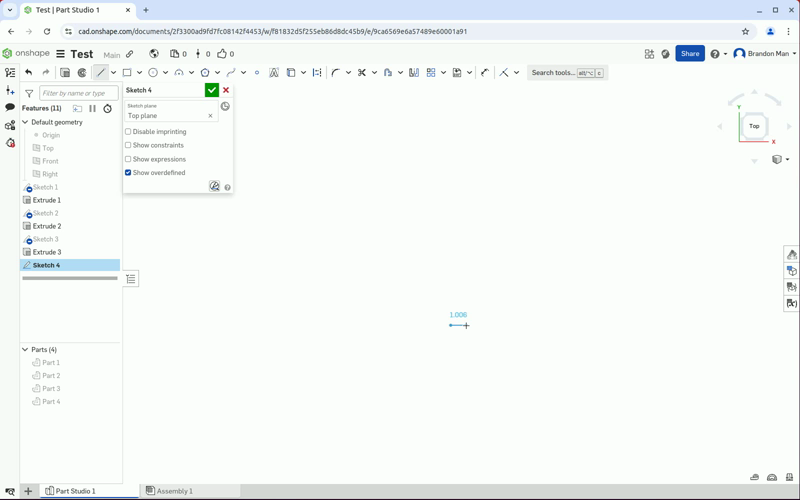
scroll(6)
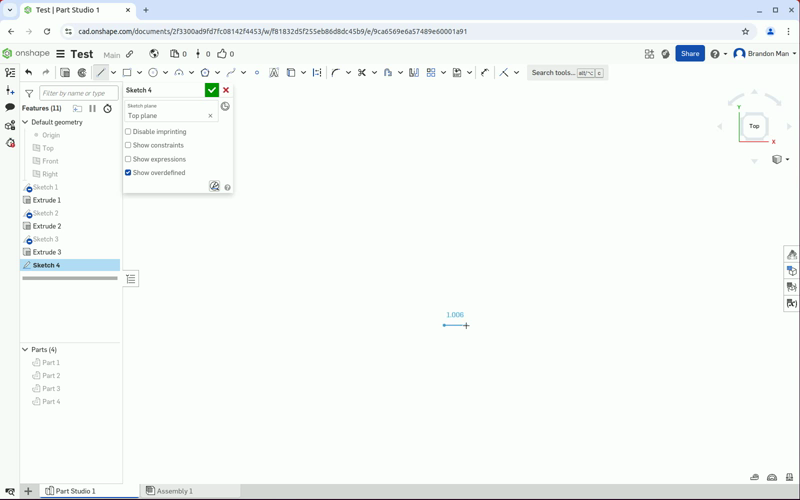
scroll(6)
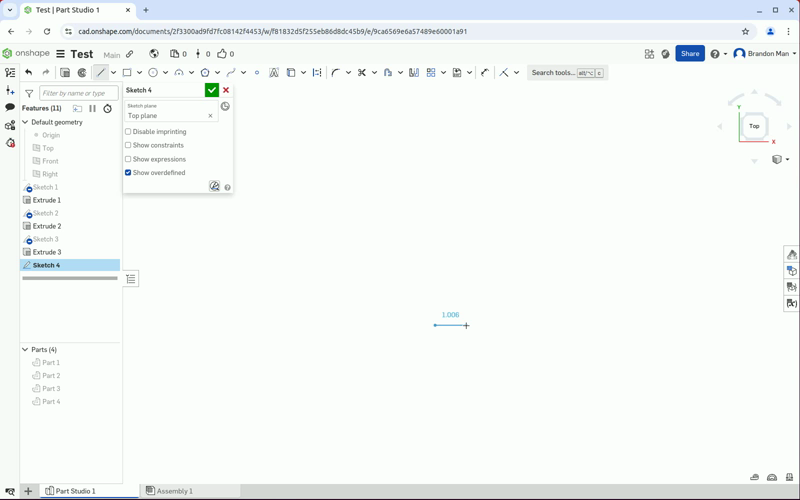
scroll(6)
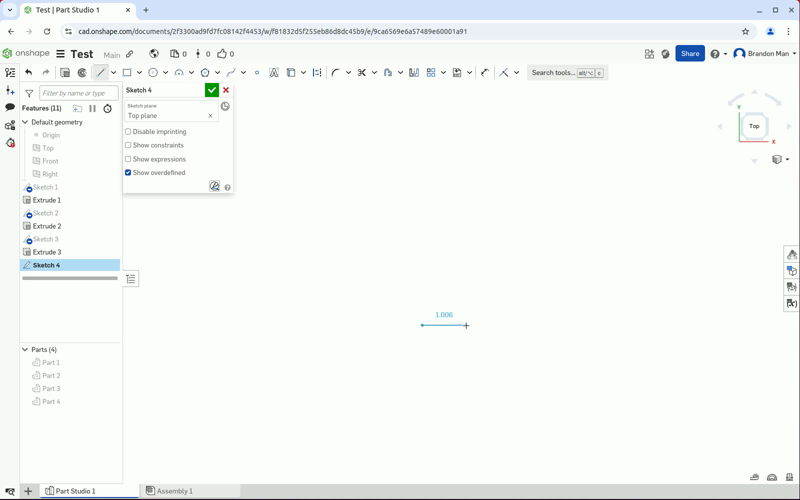
scroll(6)
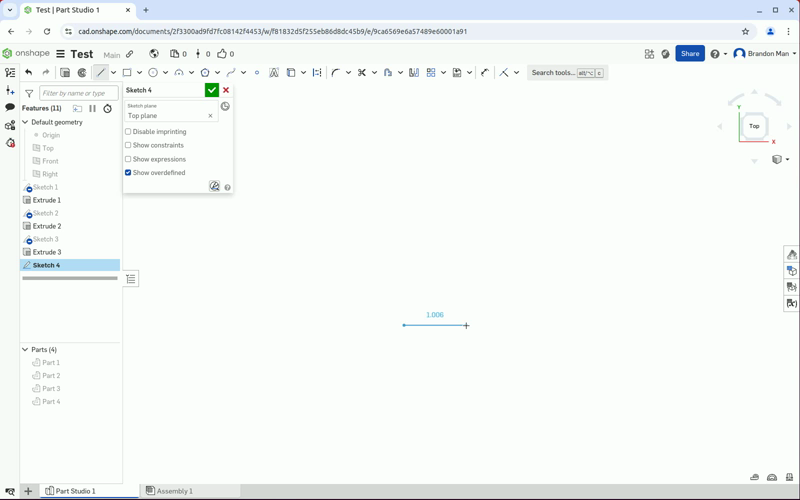
click(466, 325)
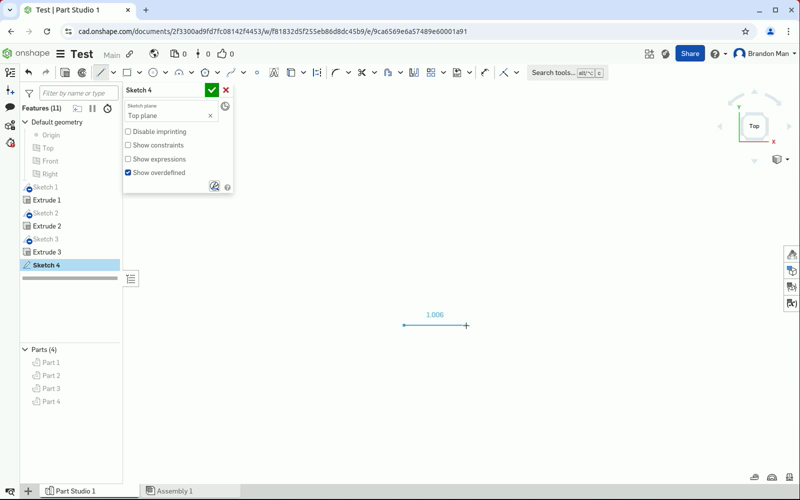
scroll(-6)
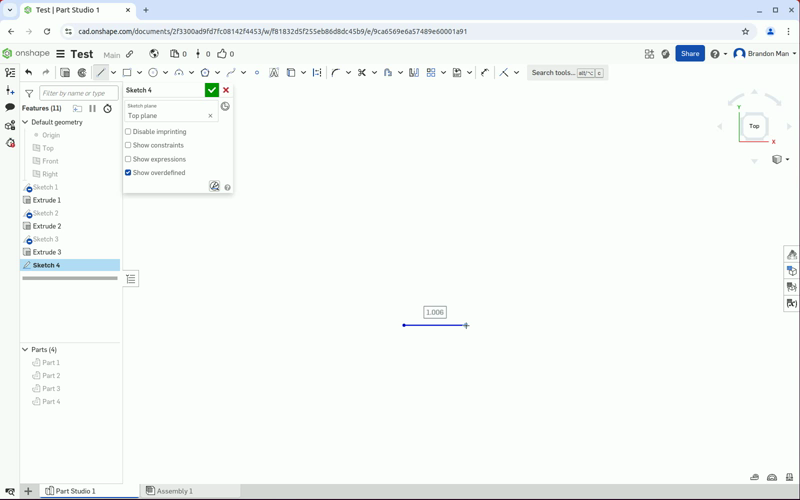
scroll(-6)
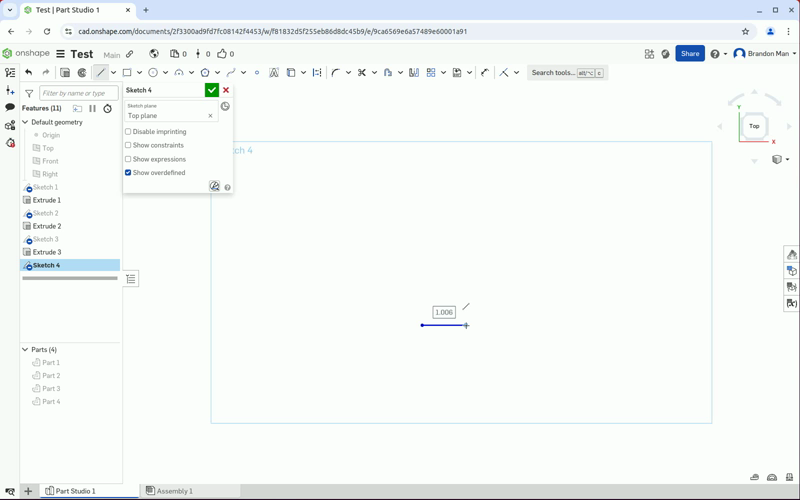
scroll(-6)
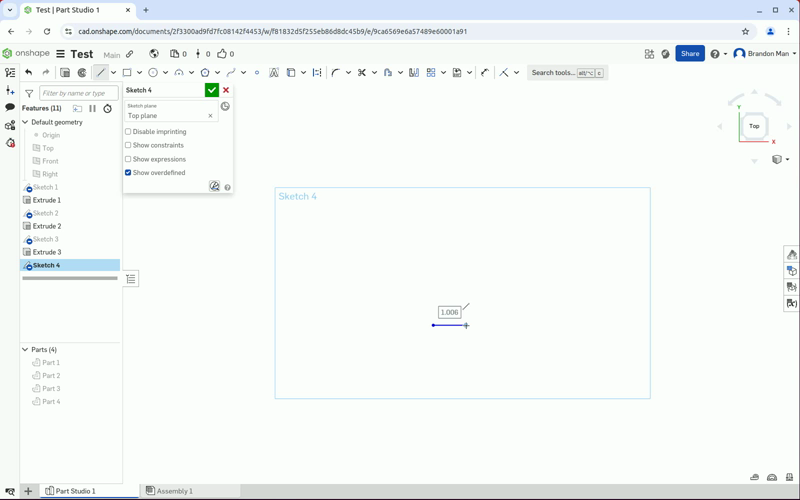
scroll(-6)
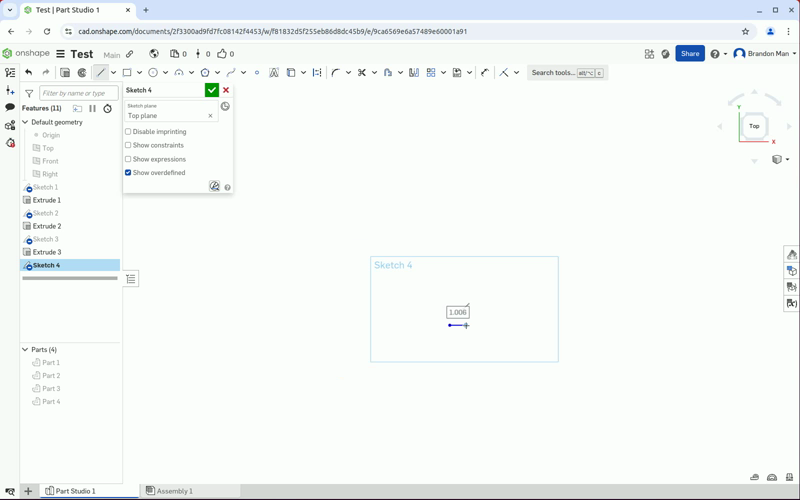
scroll(-6)
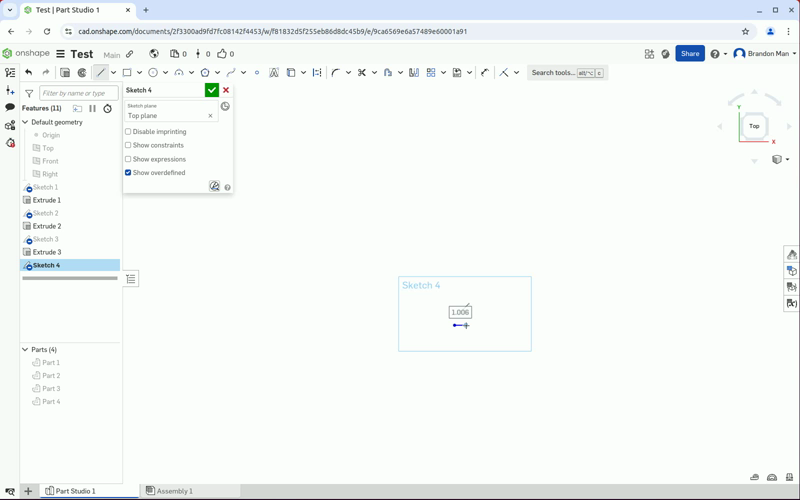
scroll(-6)
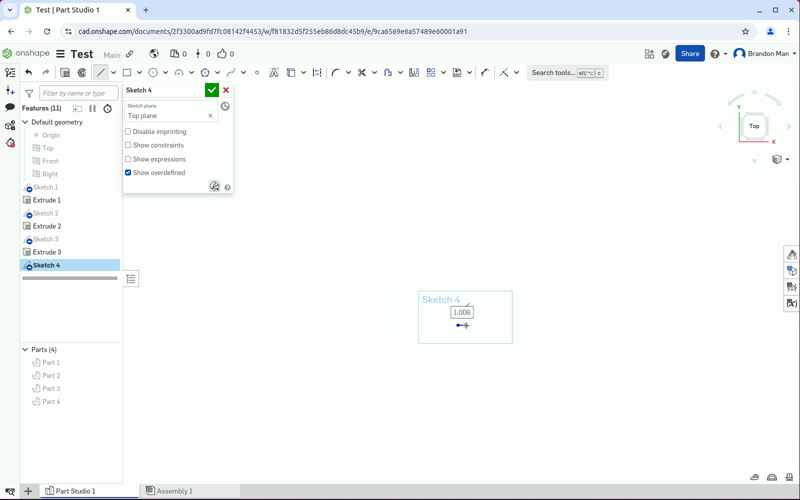
scroll(-6)
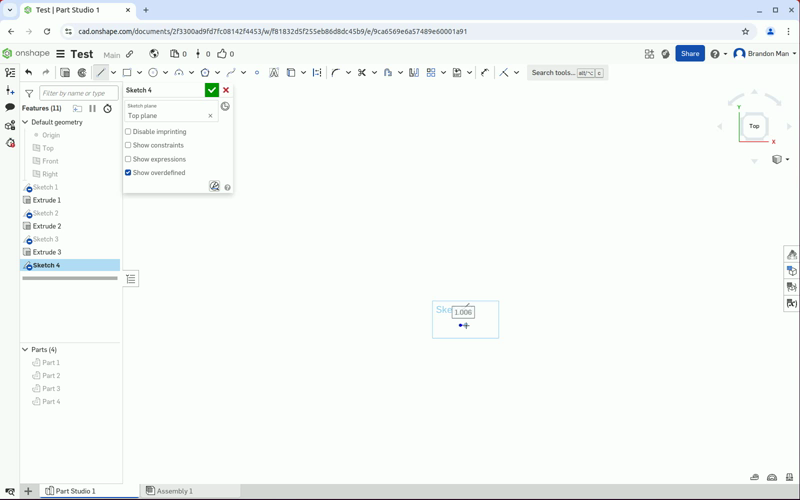
key_up(shift)
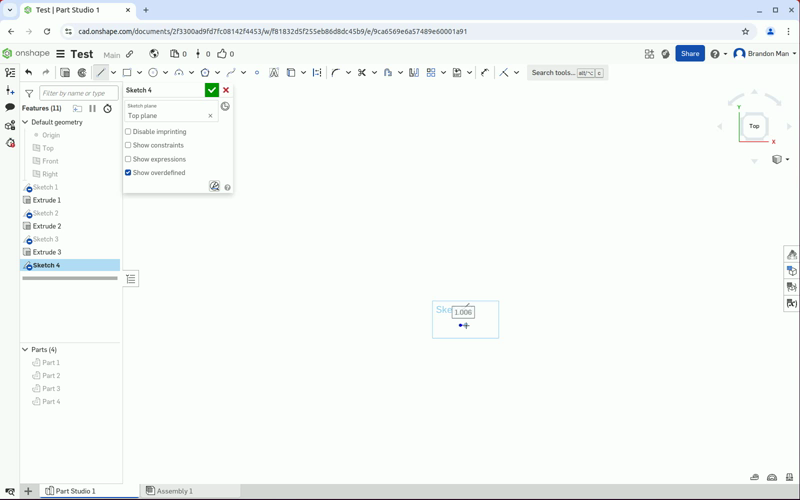
key(esc)
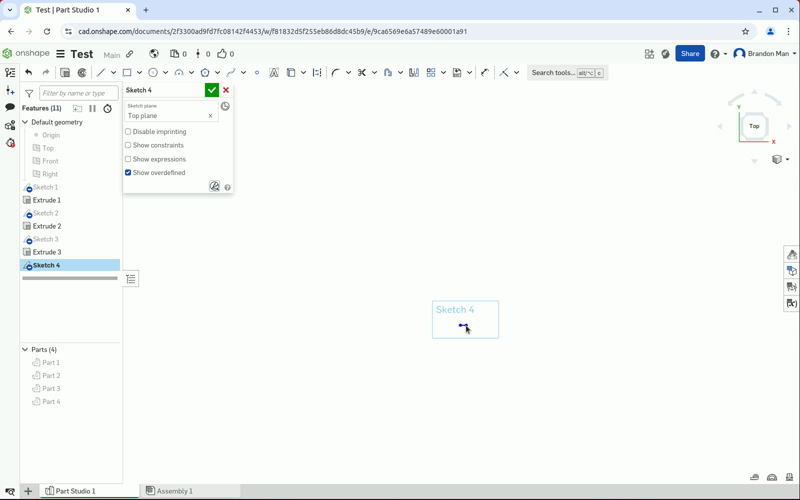
key(a)
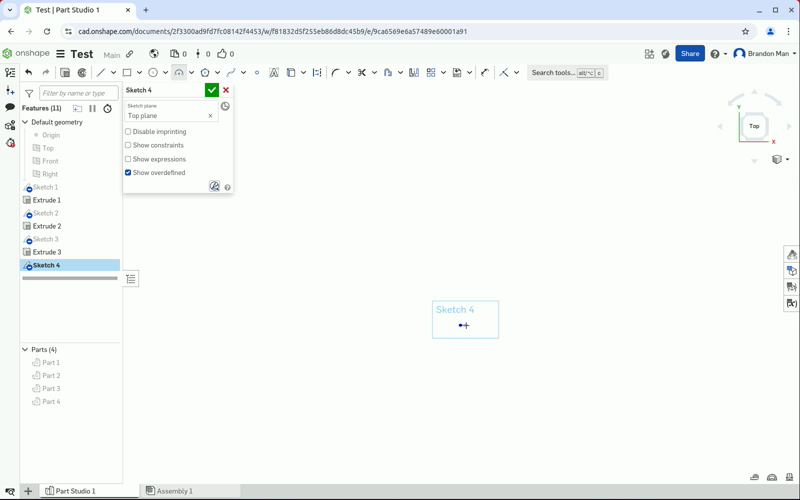
mouse_move(466, 325)
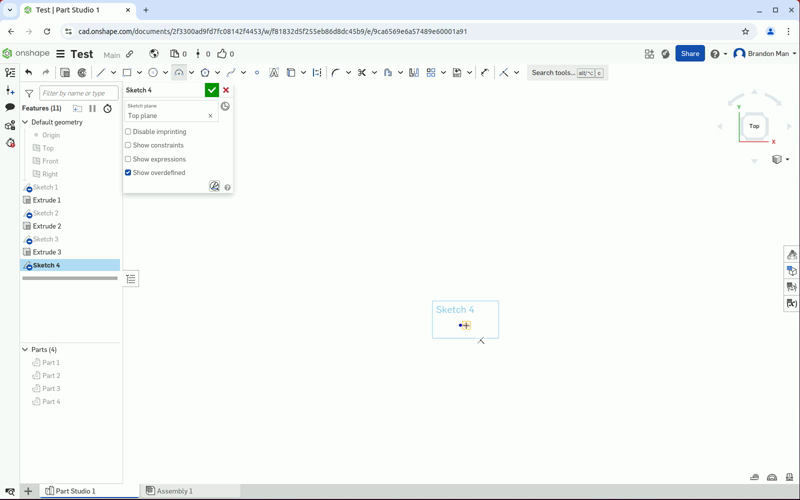
click(466, 325)
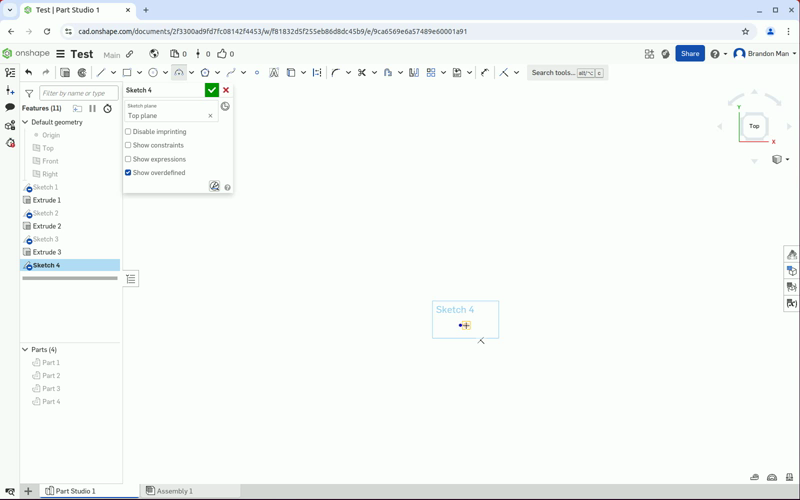
key_down(shift)
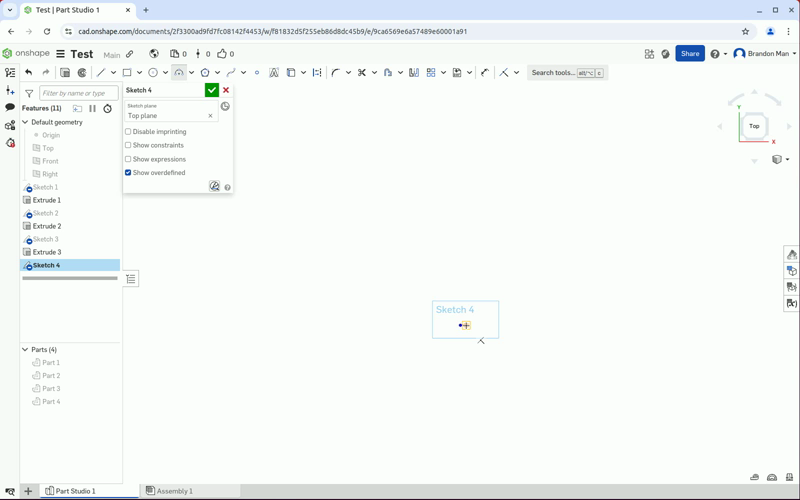
mouse_move(460, 240)
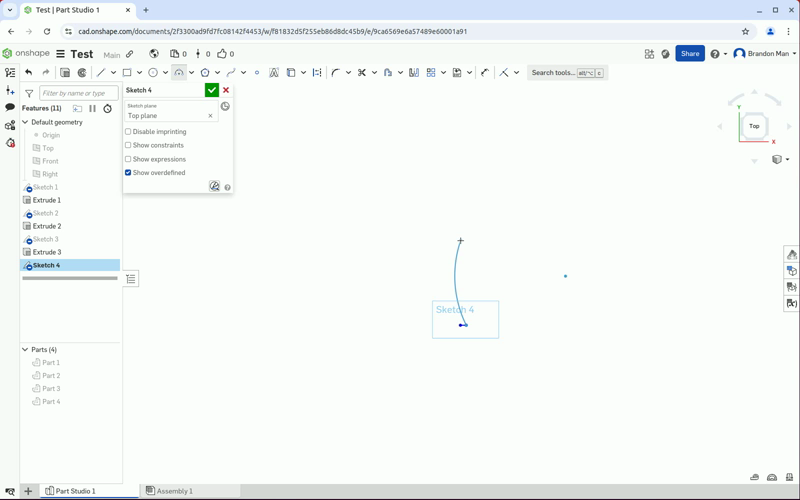
click(460, 240)
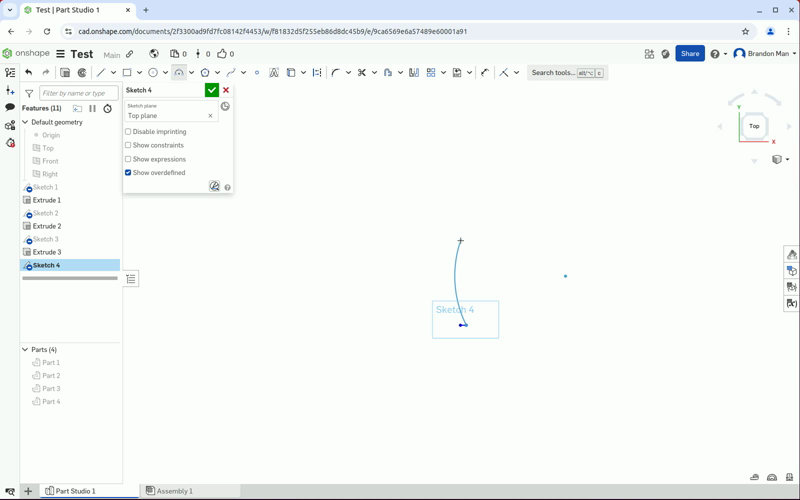
mouse_move(418, 285)
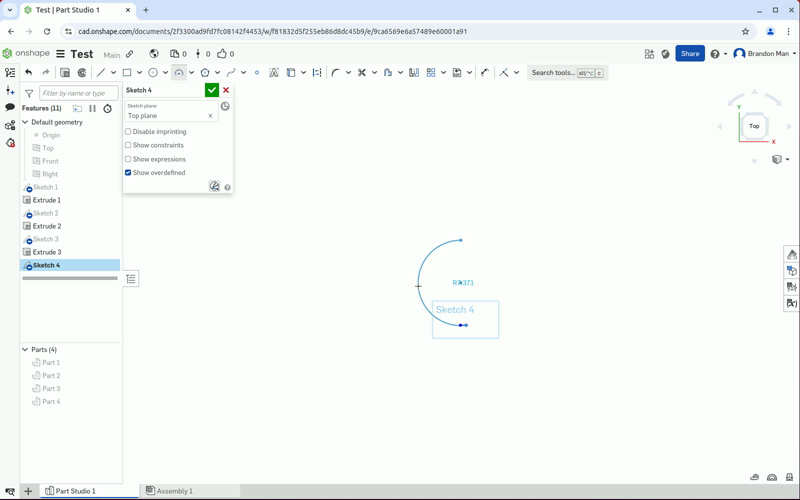
click(418, 285)
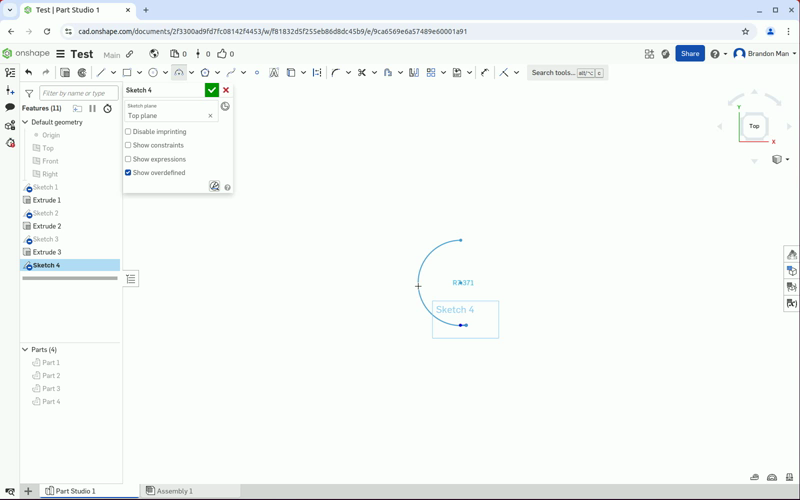
key_up(shift)
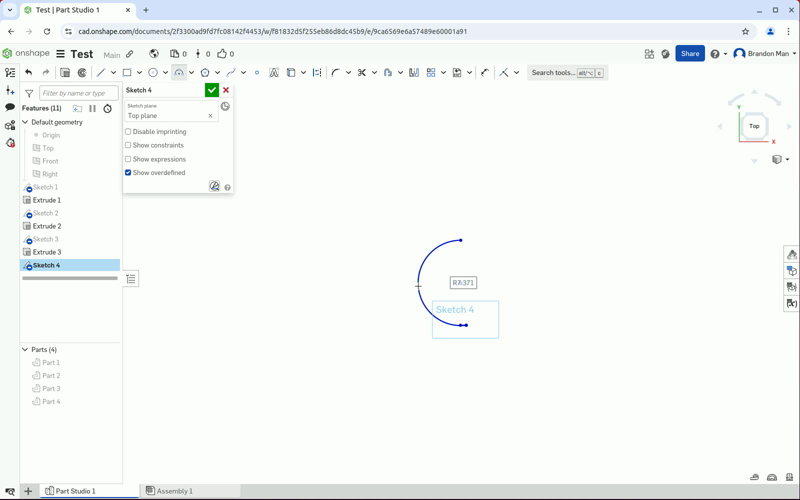
key(esc)
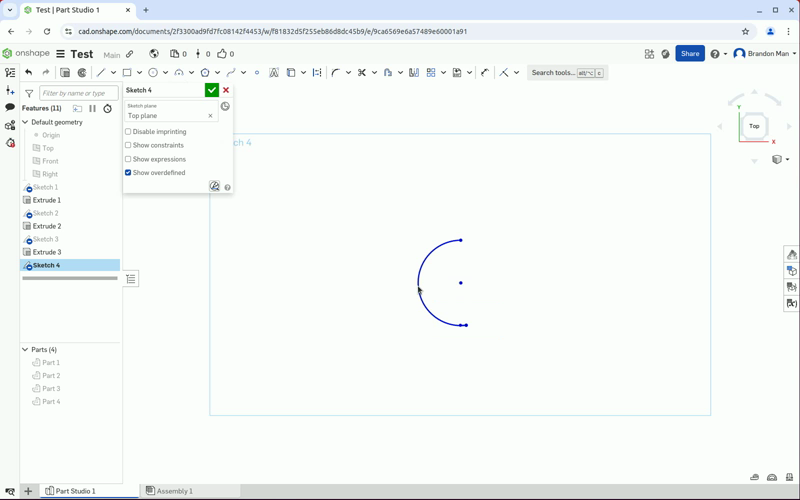
key(l)
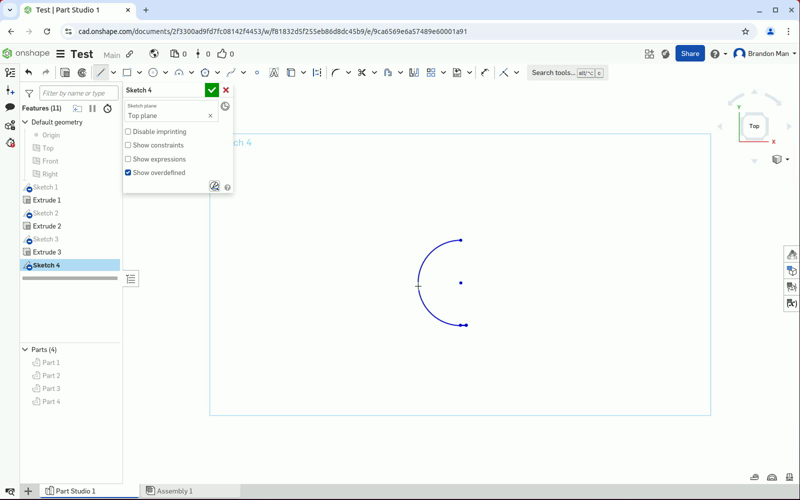
mouse_move(460, 240)
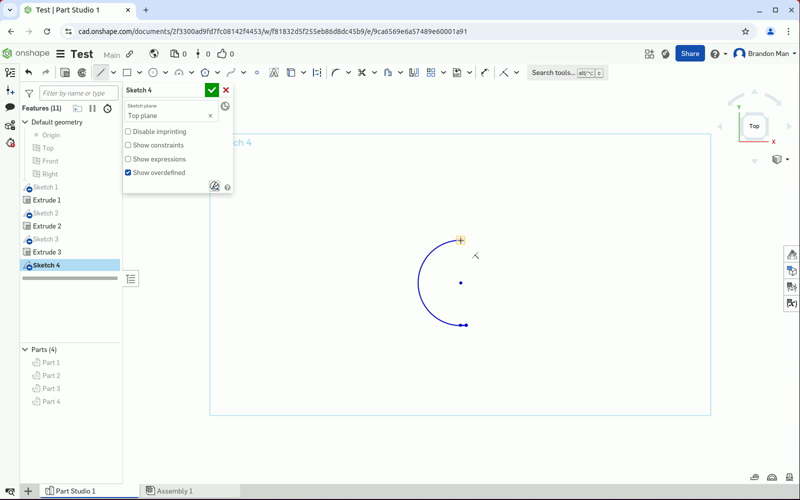
click(460, 240)
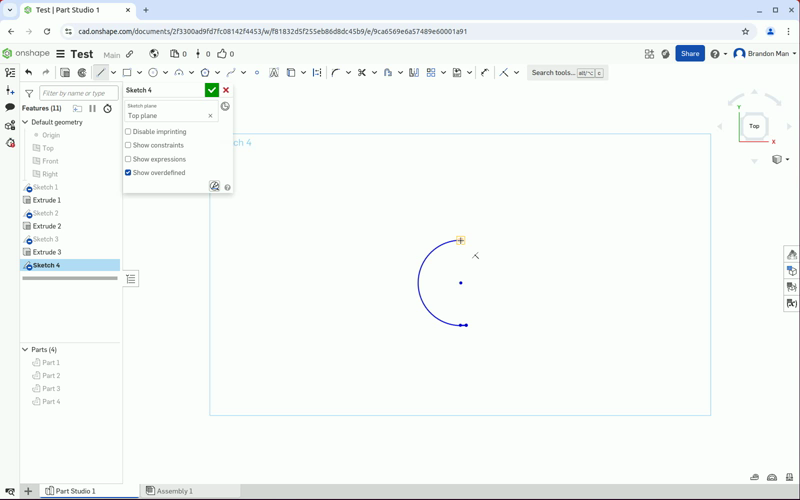
key_down(shift)
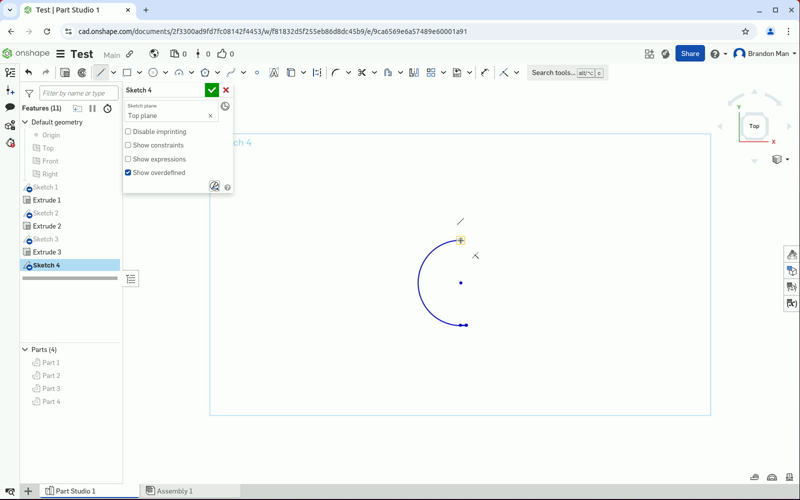
mouse_move(490, 240)
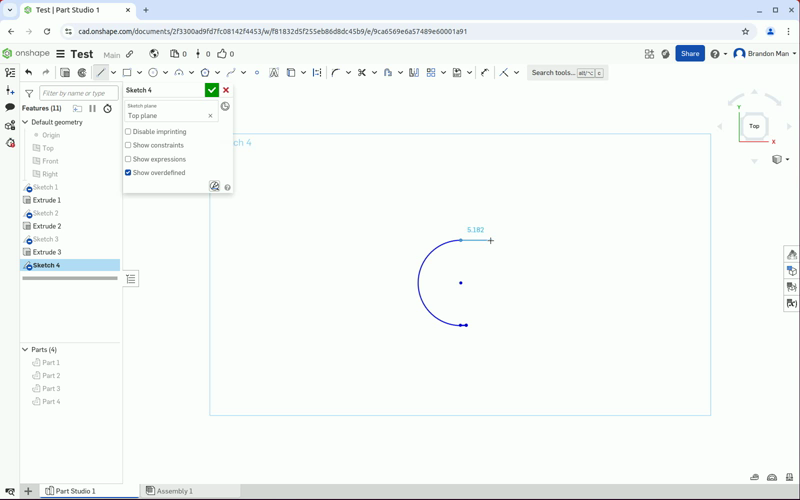
mouse_move(460, 257)
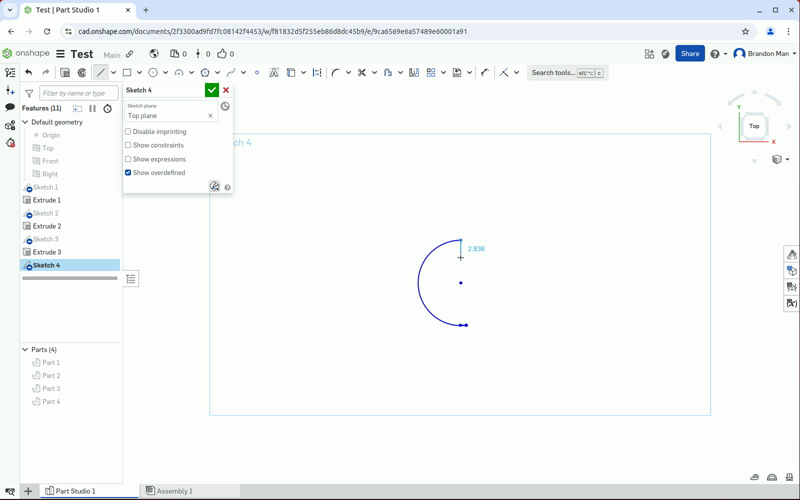
click(460, 257)
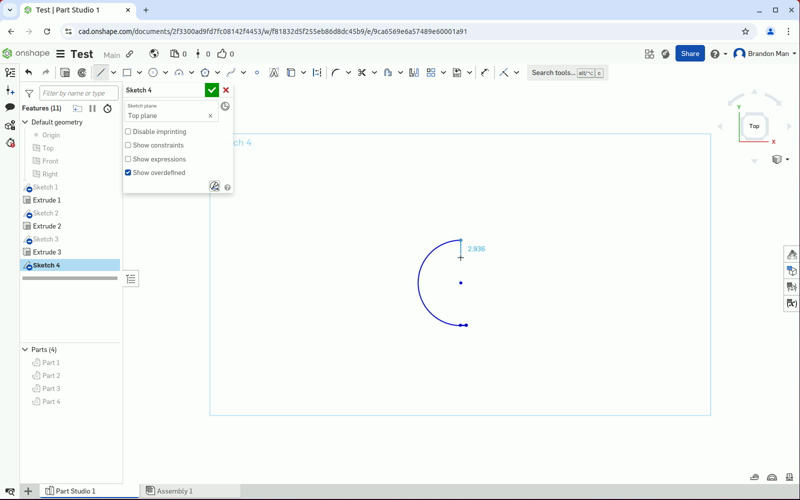
key_up(shift)
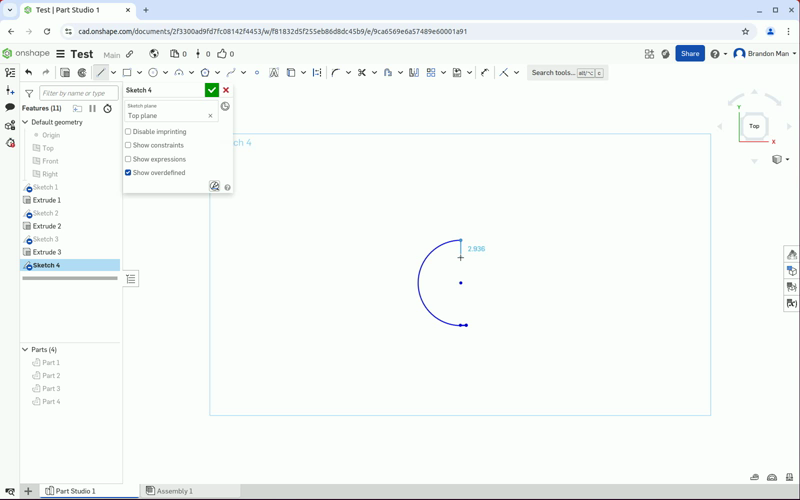
key(esc)
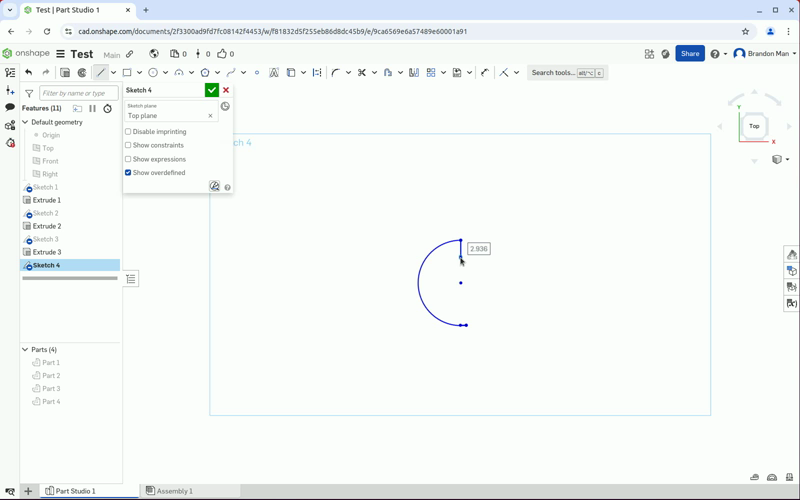
key(a)
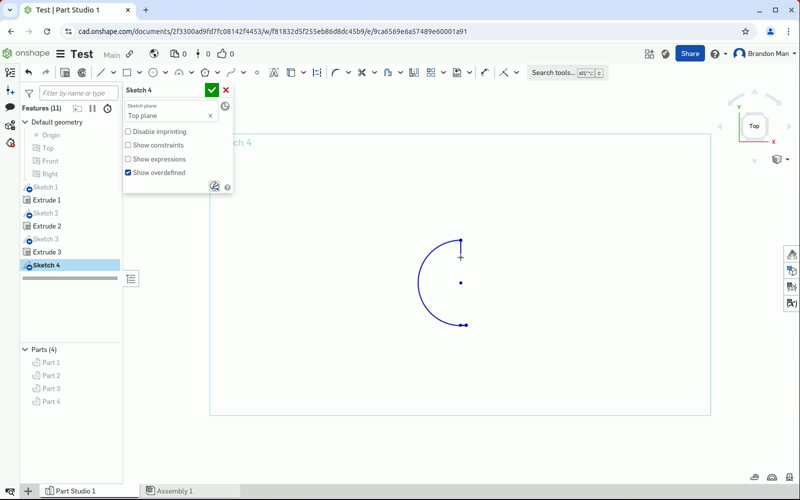
mouse_move(460, 257)
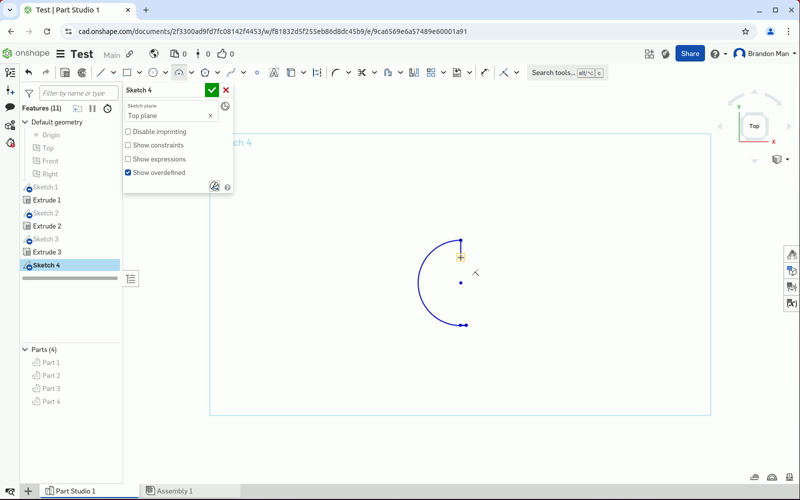
click(460, 257)
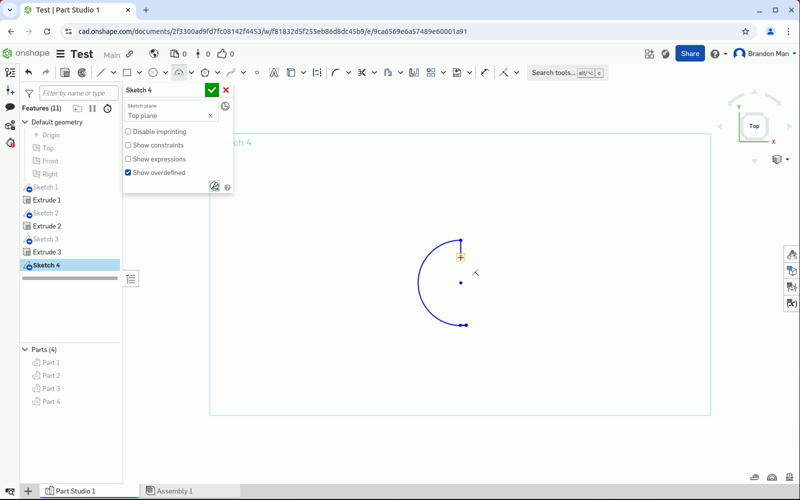
key_down(shift)
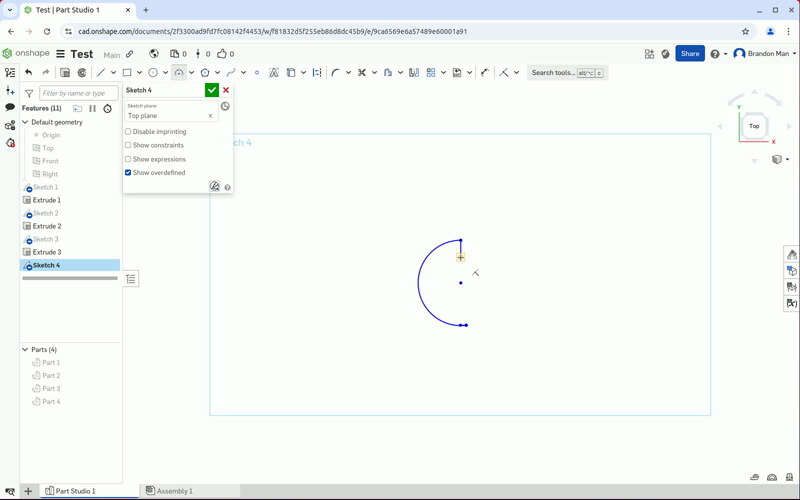
mouse_move(460, 309)
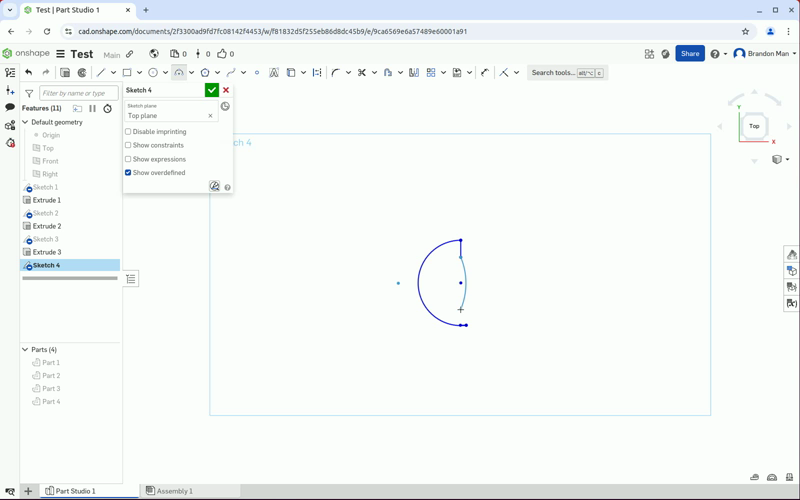
click(460, 309)
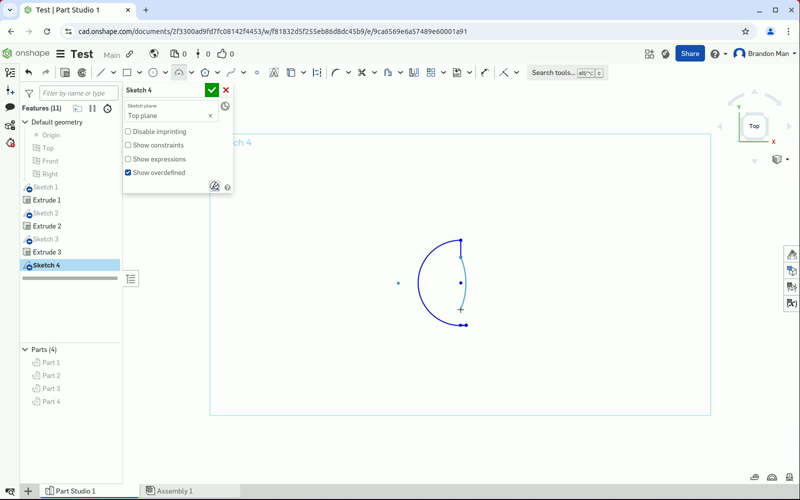
mouse_move(434, 283)
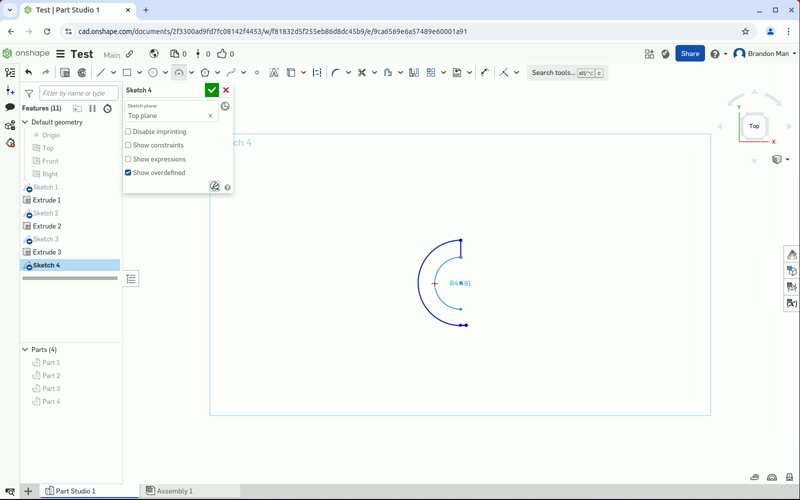
click(434, 283)
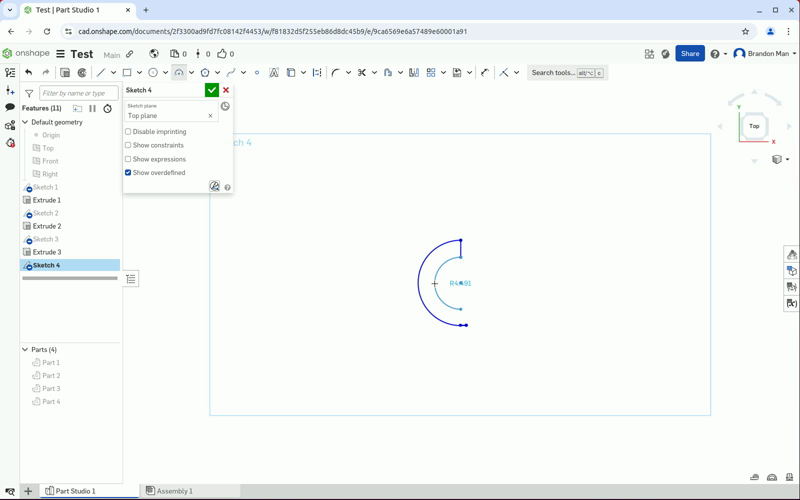
key_up(shift)
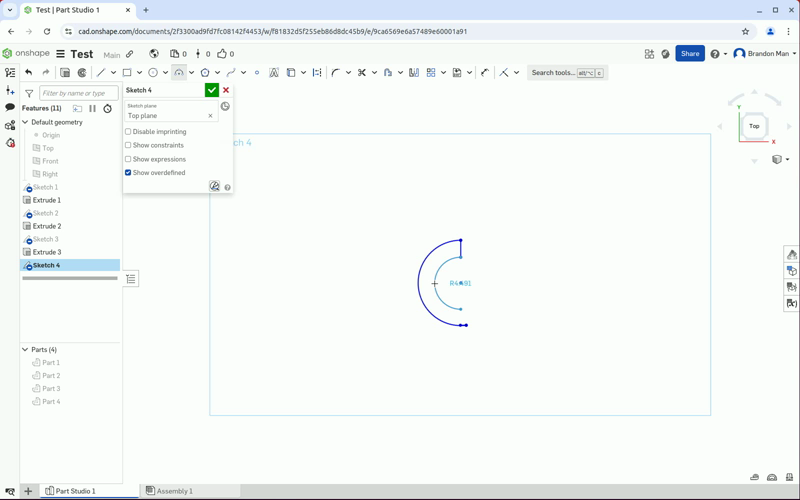
key(esc)
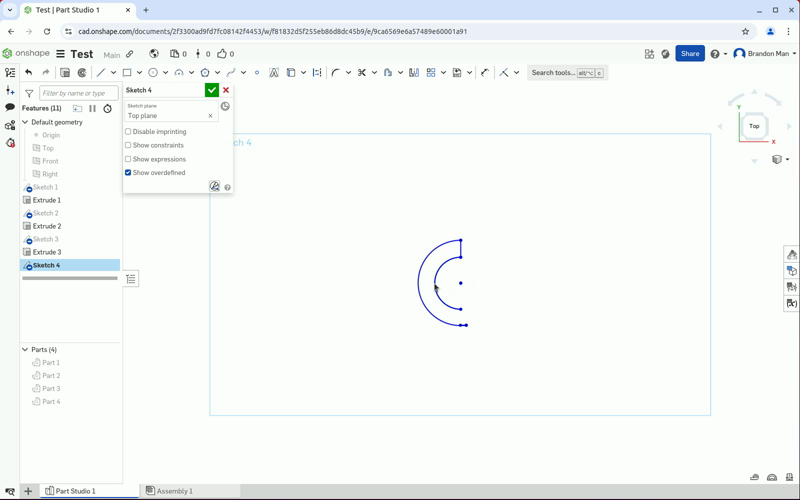
key(l)
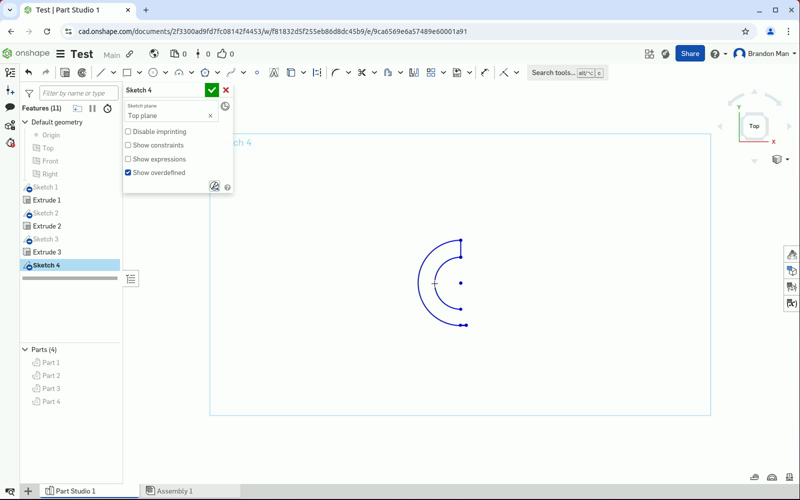
mouse_move(460, 309)
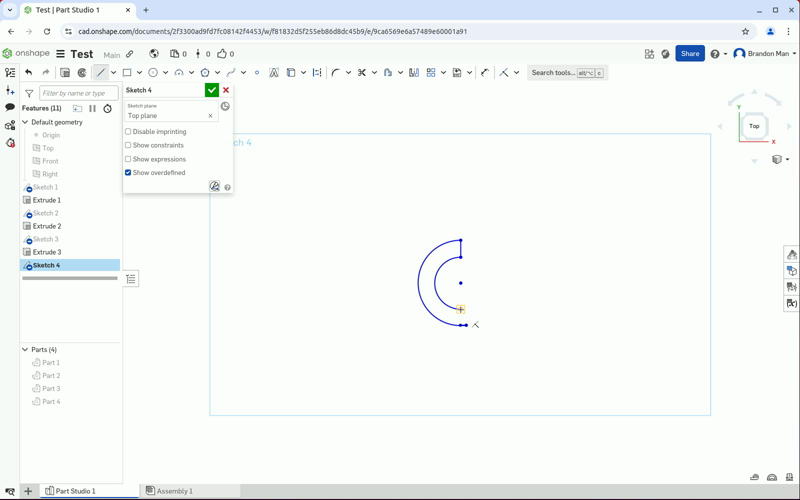
click(460, 309)
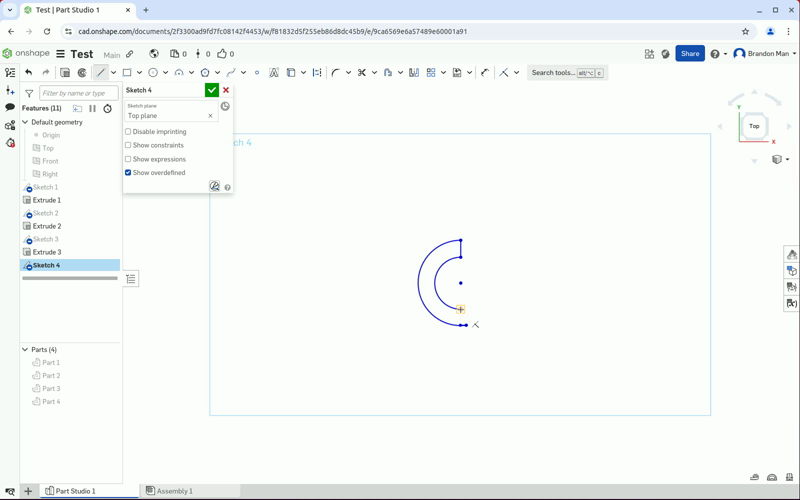
mouse_move(490, 309)
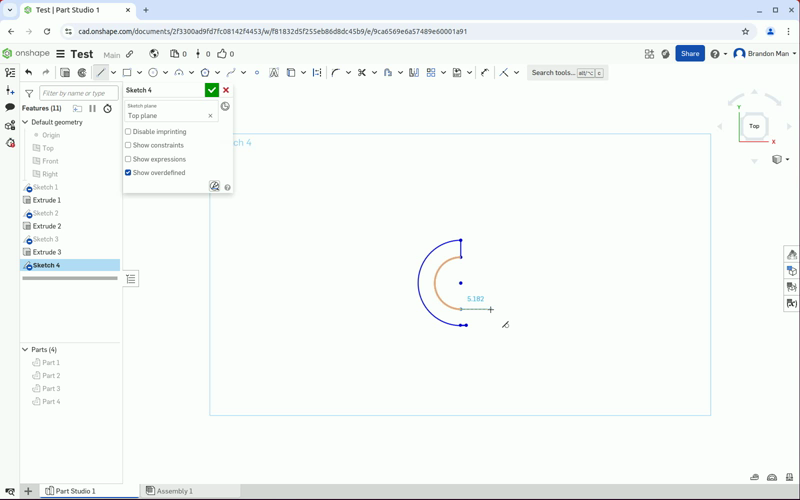
key_down(shift)
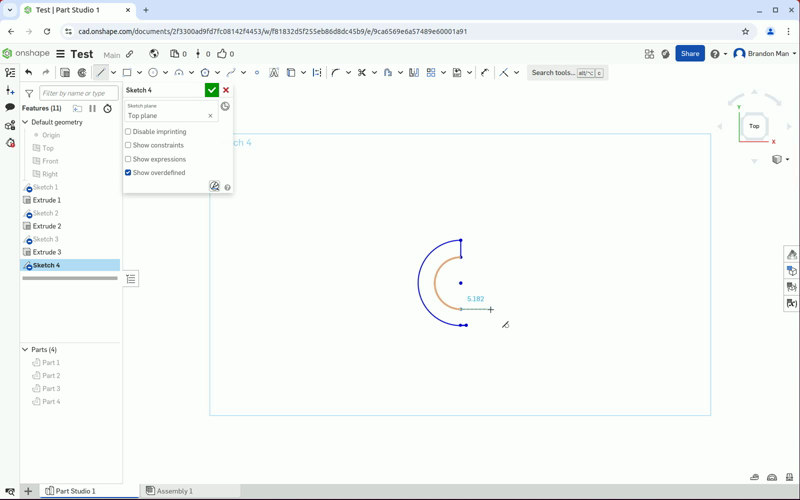
mouse_move(460, 325)
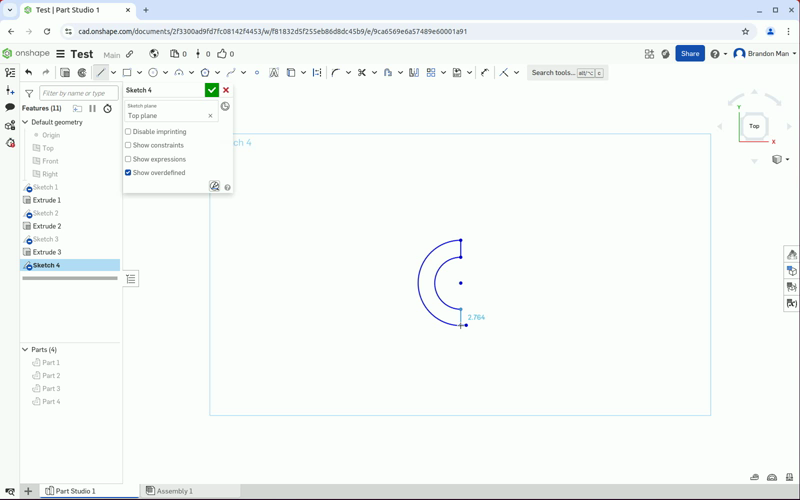
key_up(shift)
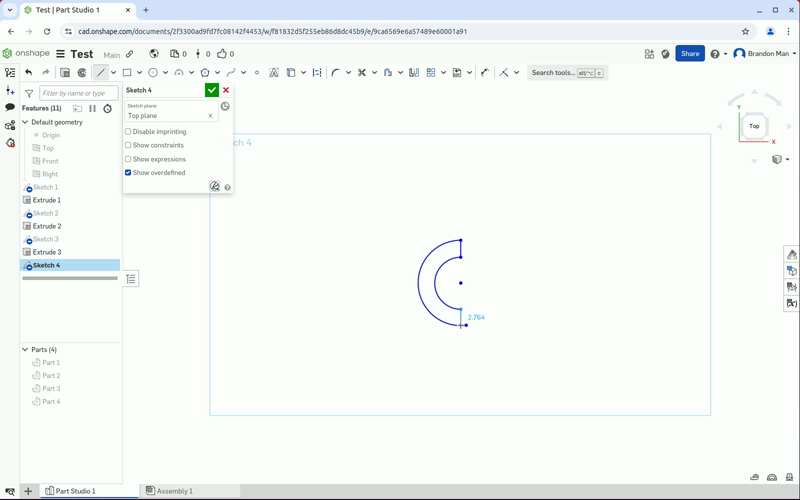
click(460, 325)
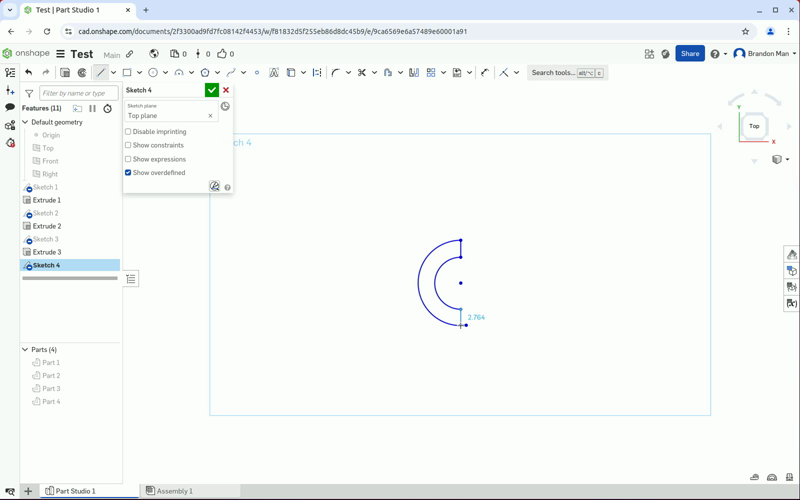
key(esc)
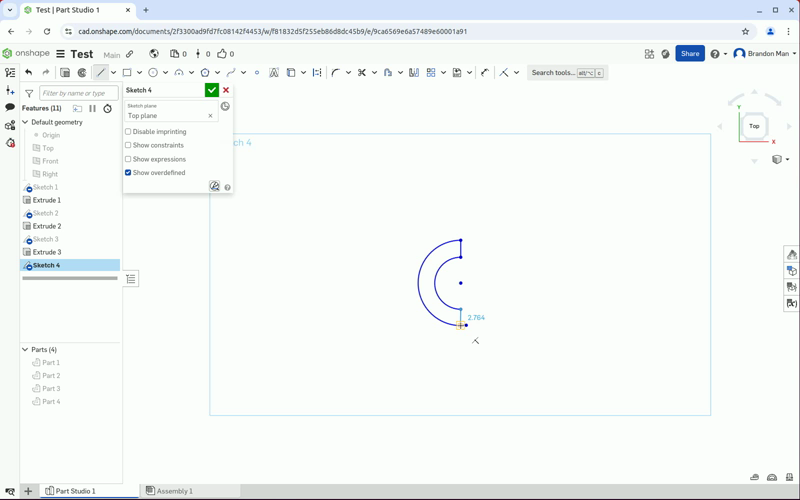
mouse_move(429, 303)
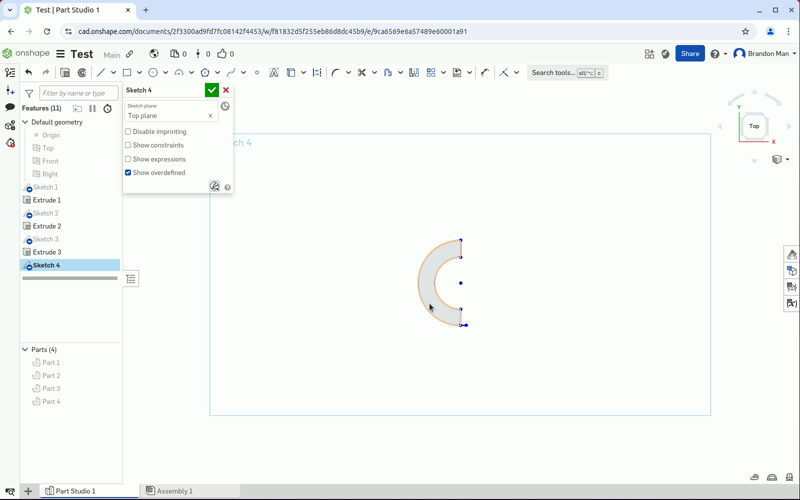
scroll(6)
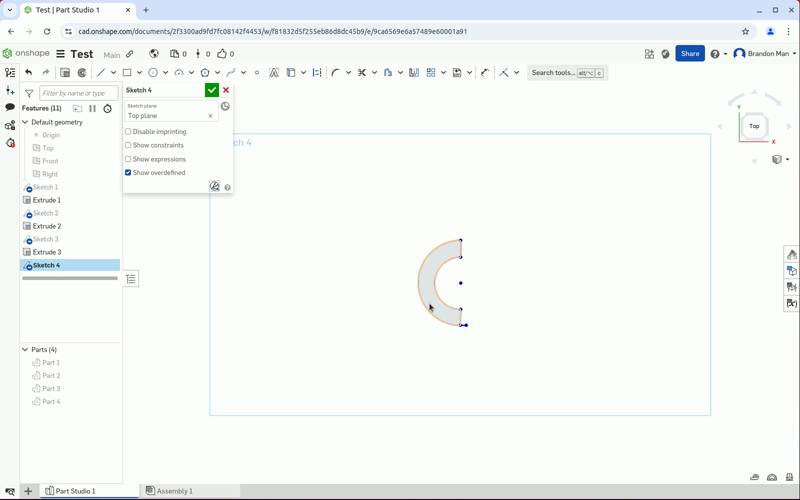
scroll(6)
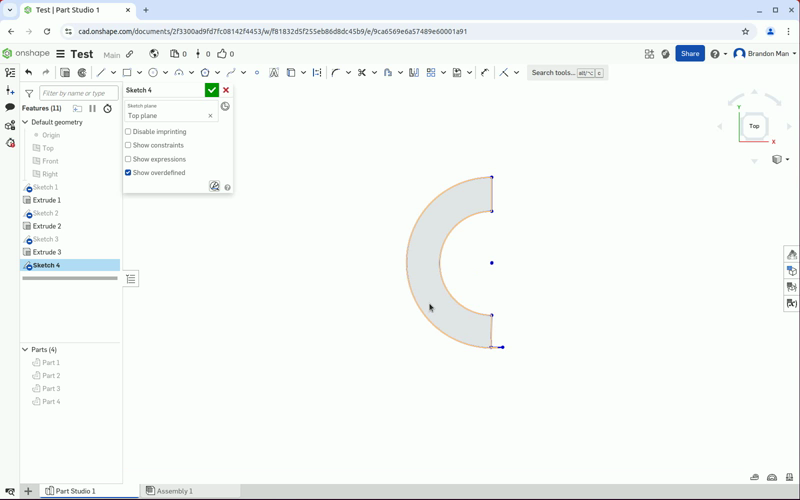
scroll(6)
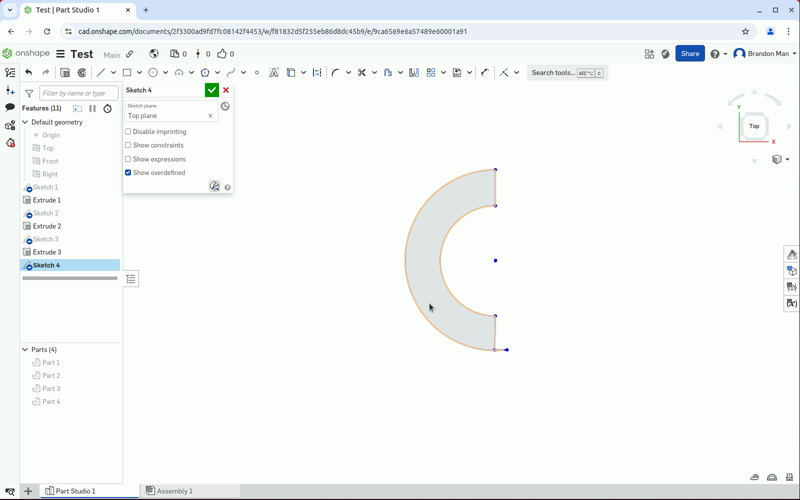
scroll(6)
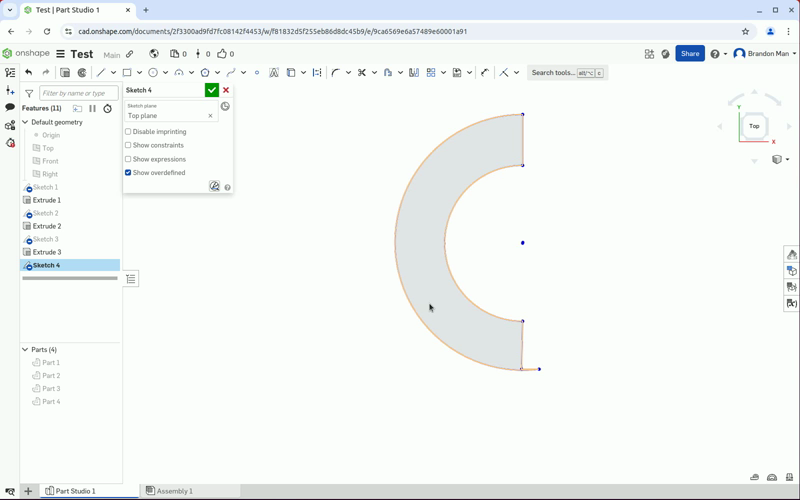
scroll(6)
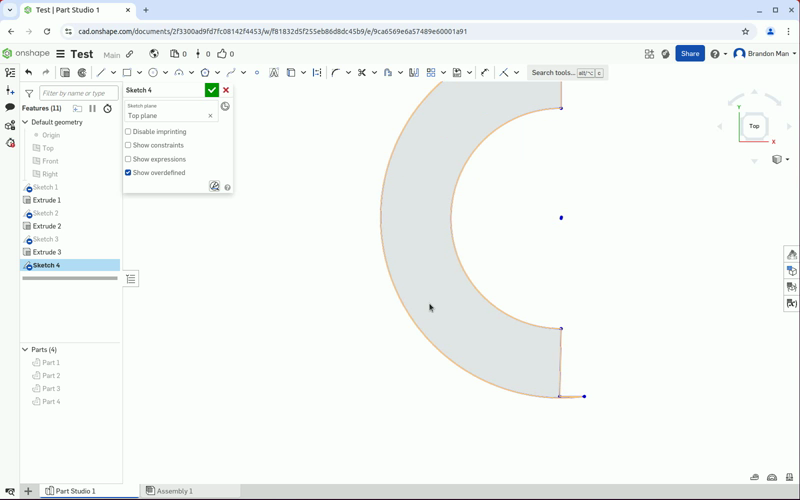
scroll(6)
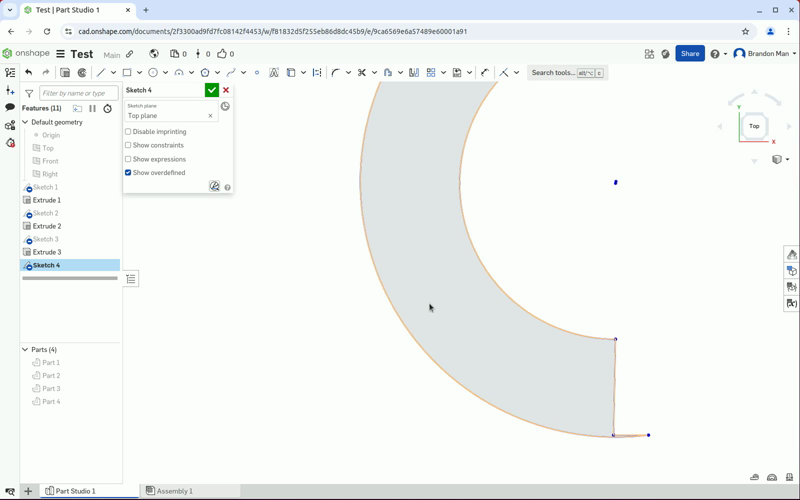
scroll(6)
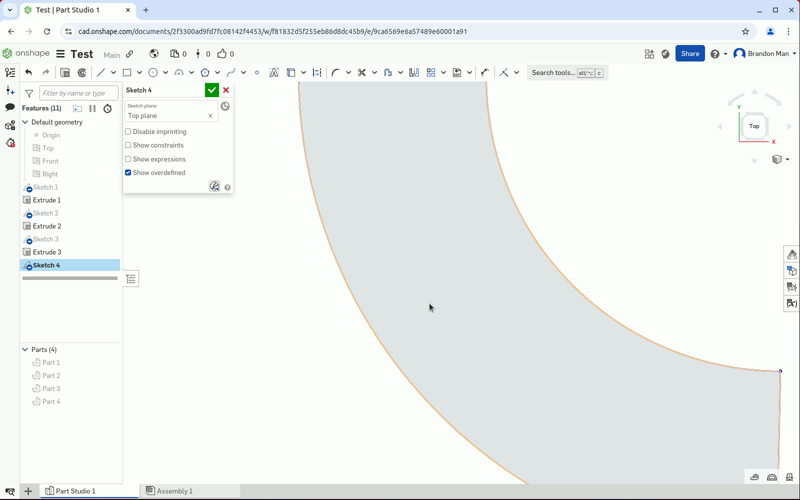
click(429, 303)
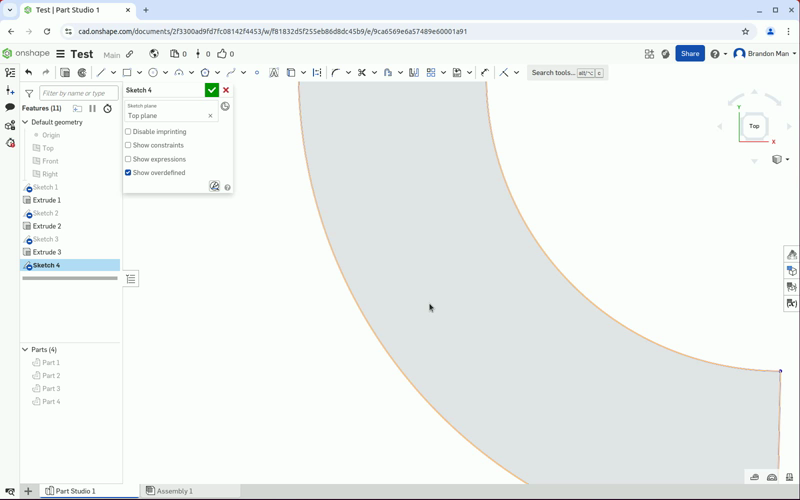
scroll(-6)
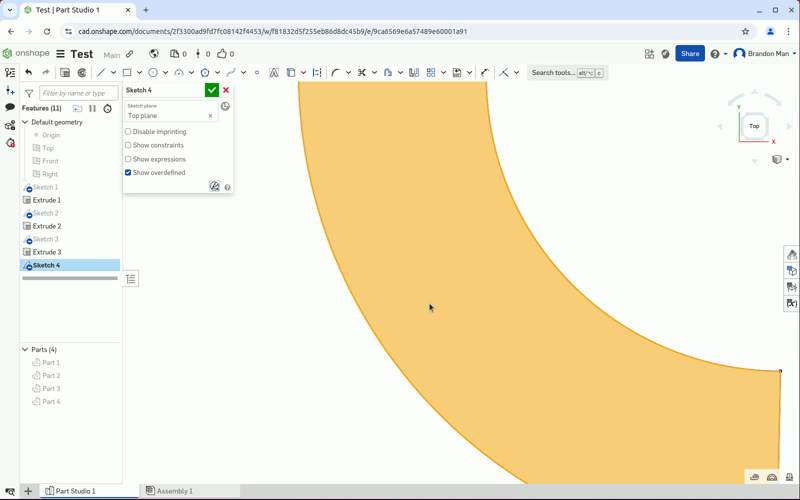
scroll(-6)
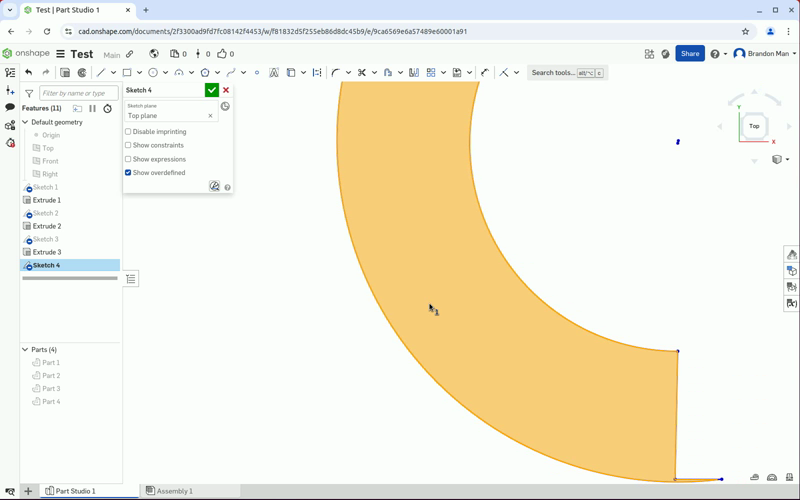
scroll(-6)
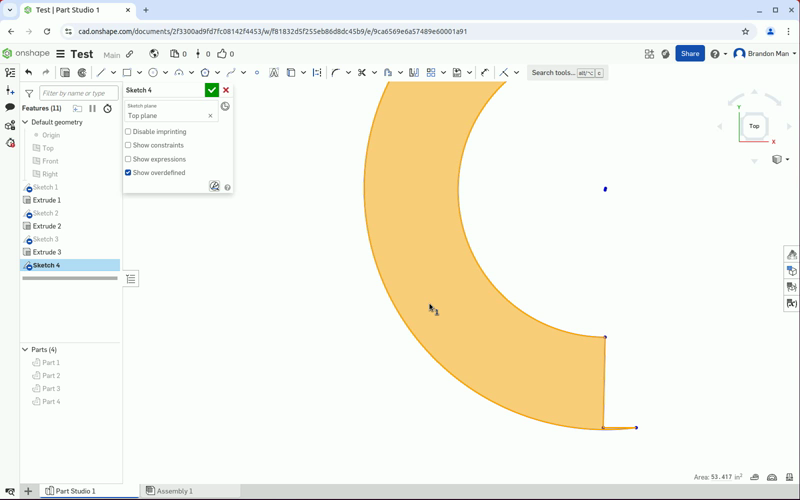
scroll(-6)
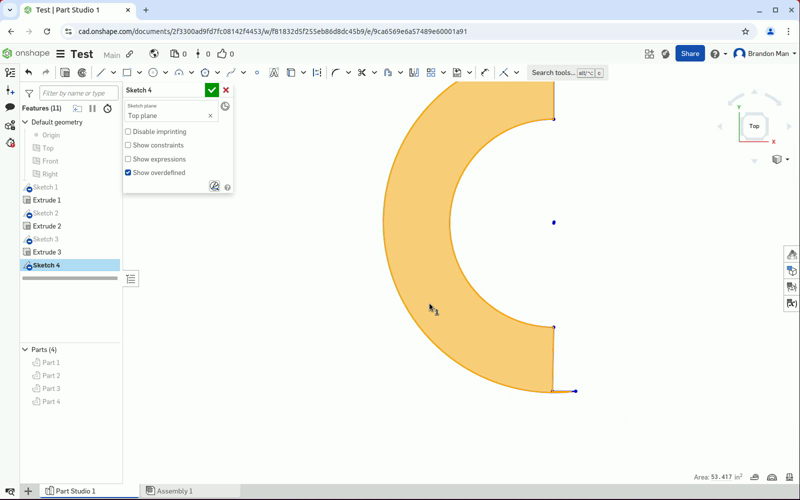
scroll(-6)
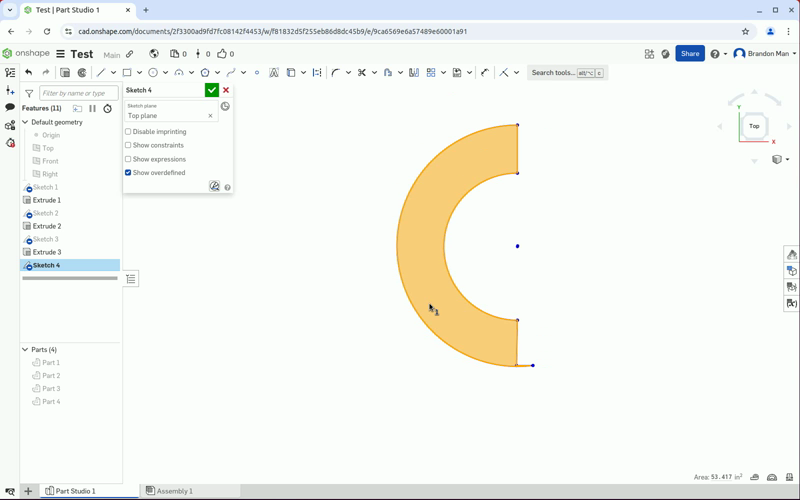
scroll(-6)
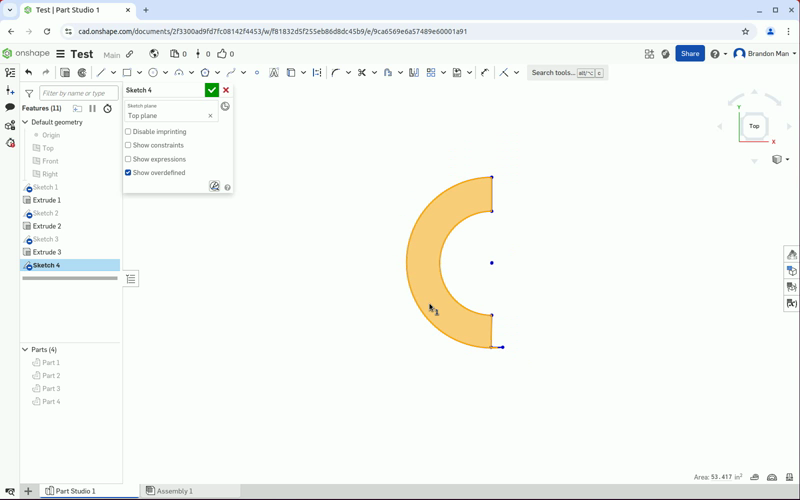
scroll(-6)
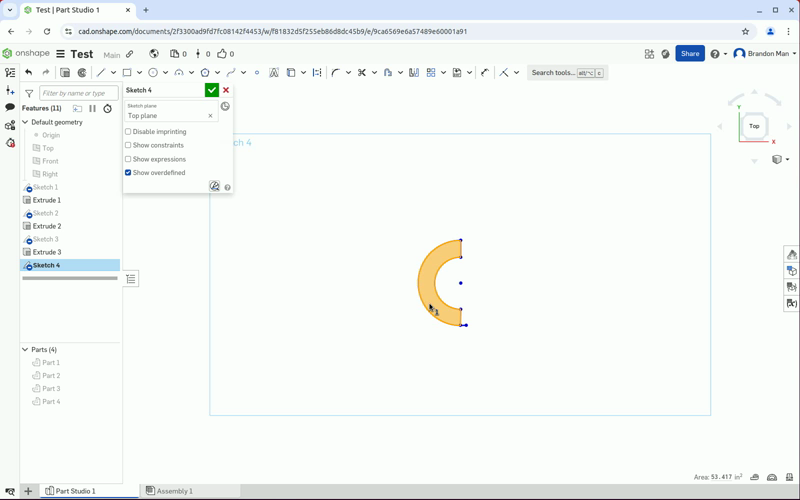
mouse_move(73, 352)
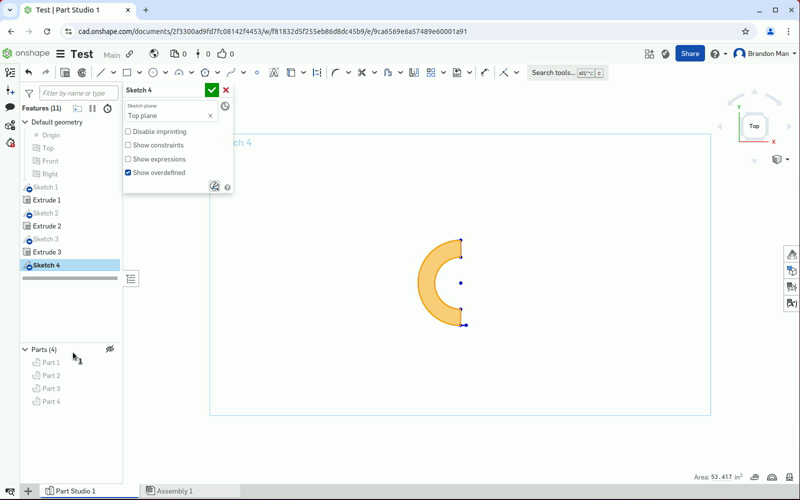
key(shift+y)
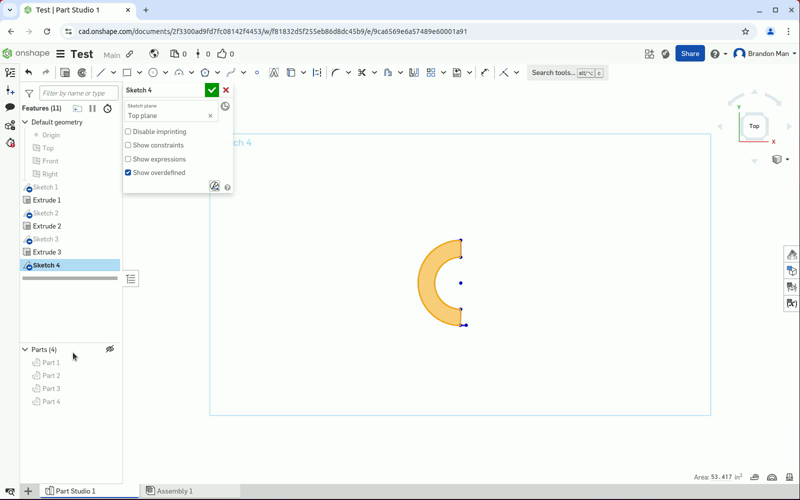
key(shift+e)
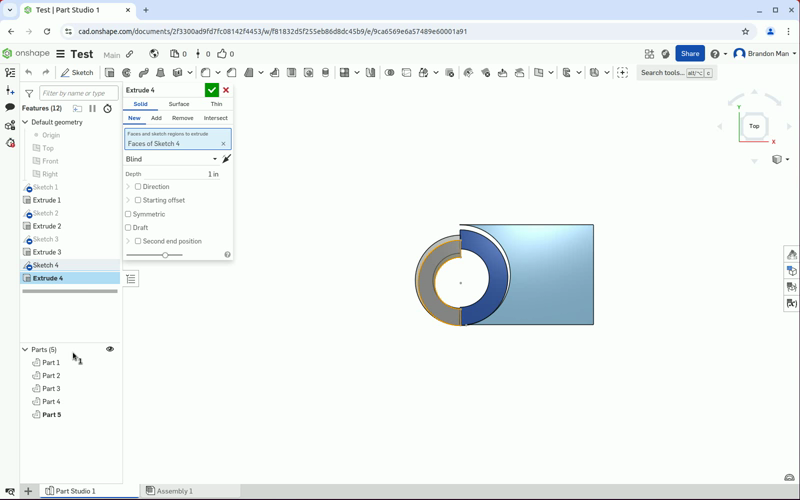
mouse_move(143, 106)
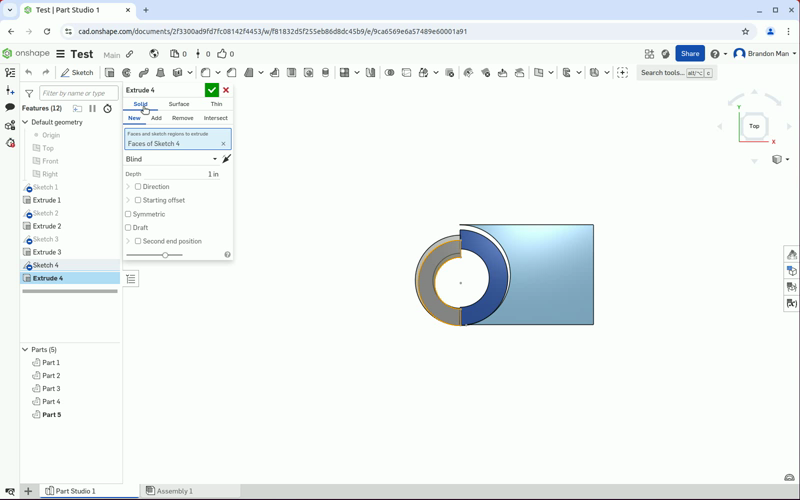
click(143, 106)
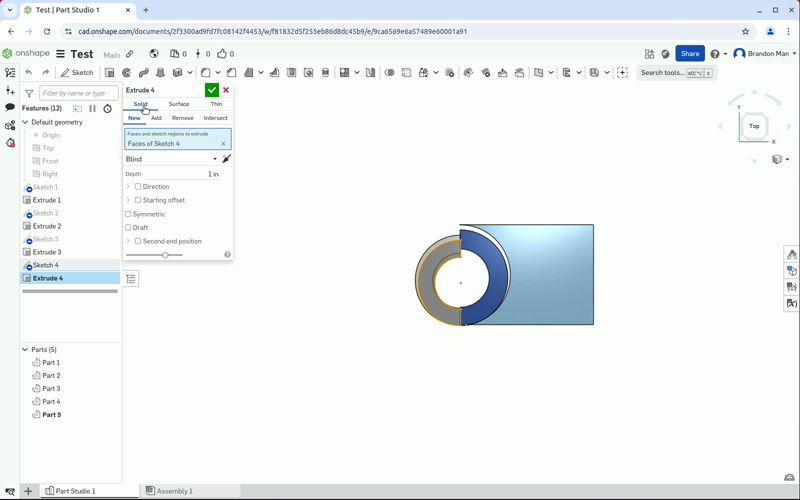
mouse_move(137, 120)
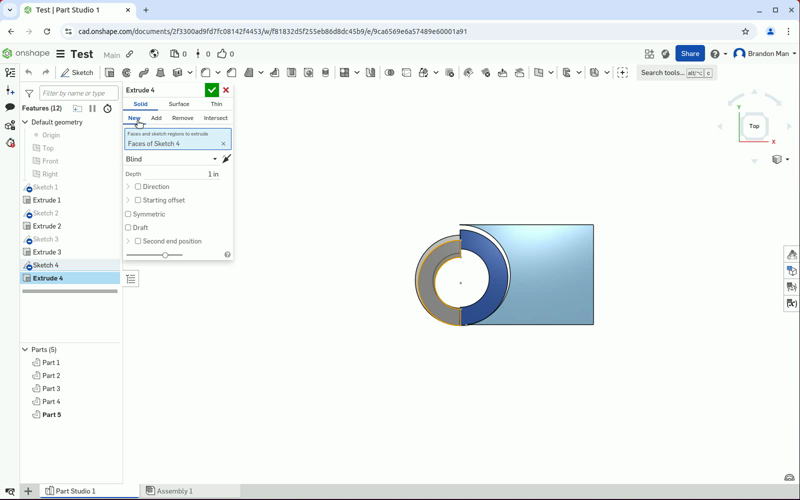
click(137, 120)
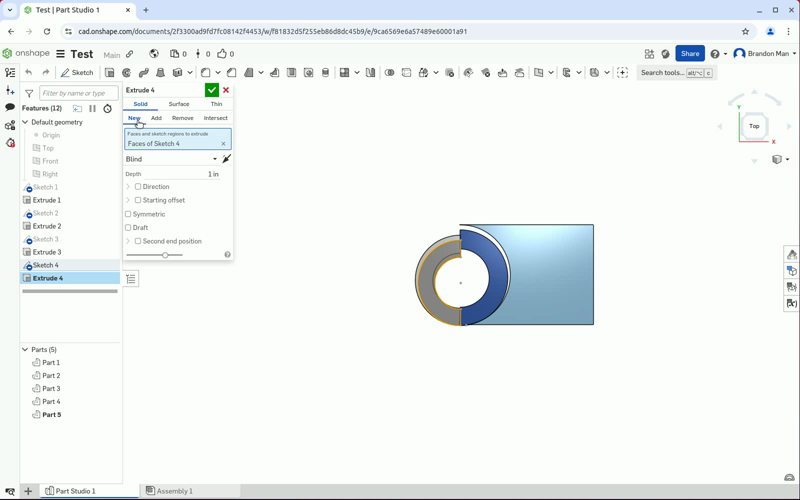
key(tab, 4)
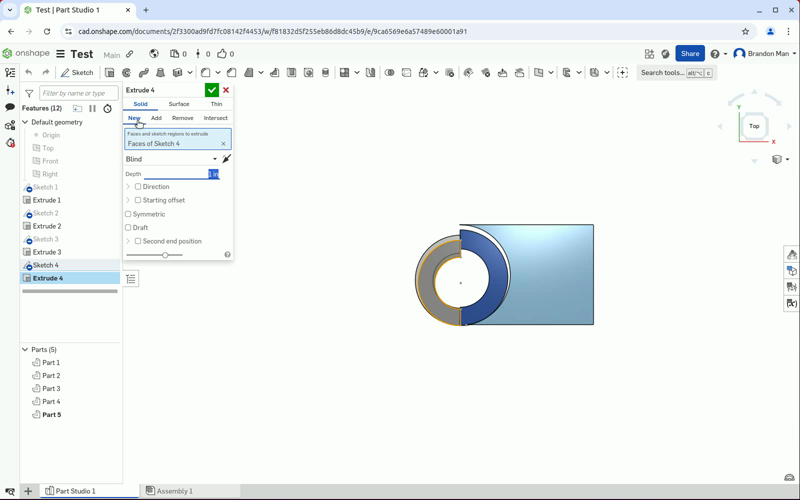
text(12.276)
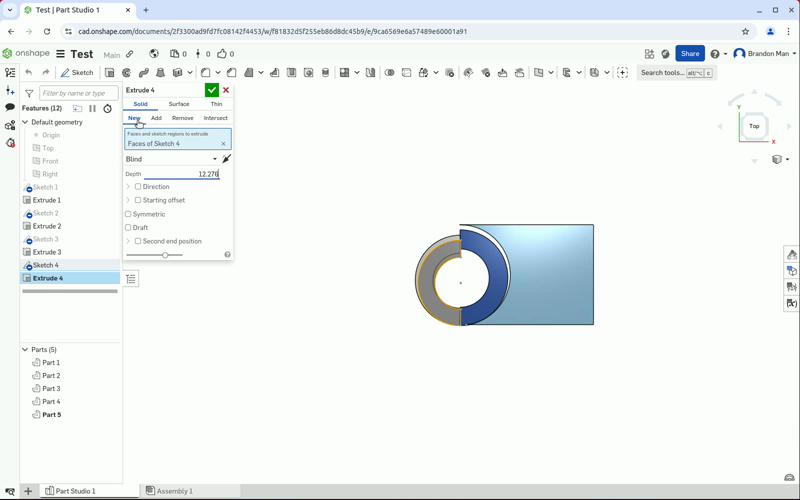
key(enter)
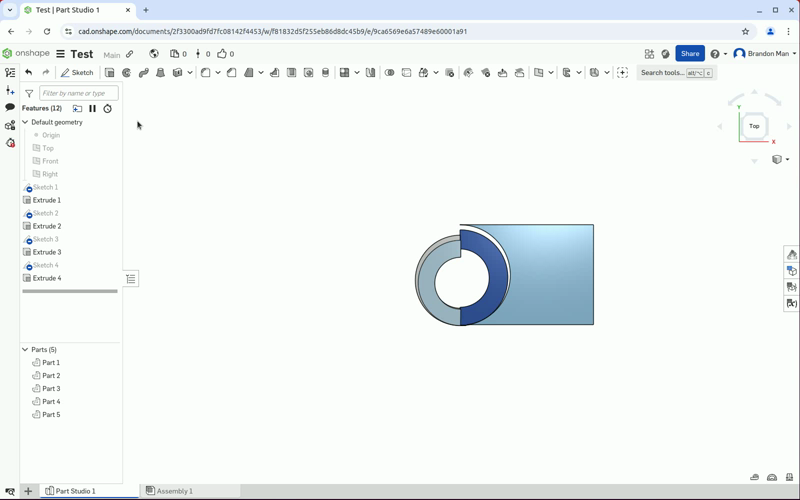
key(shift+h)
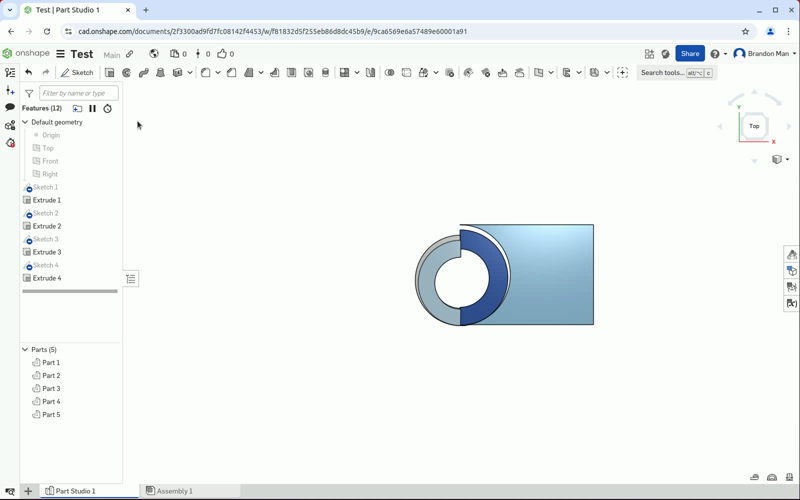
key(shift+h)
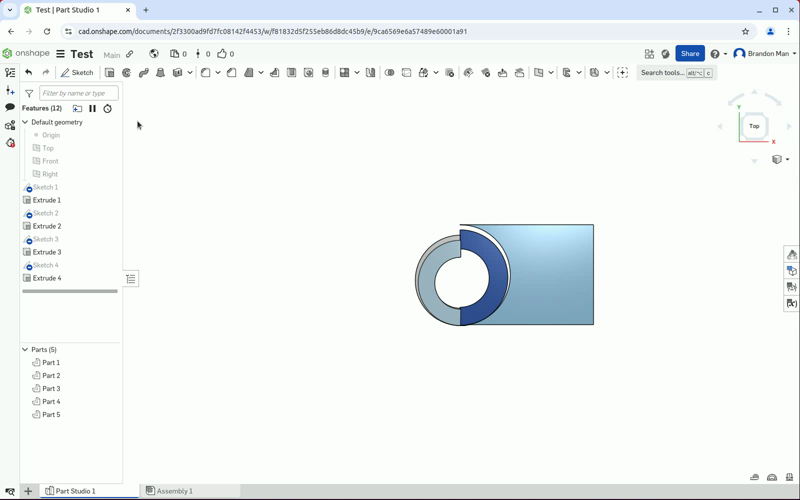
mouse_move(73, 189)
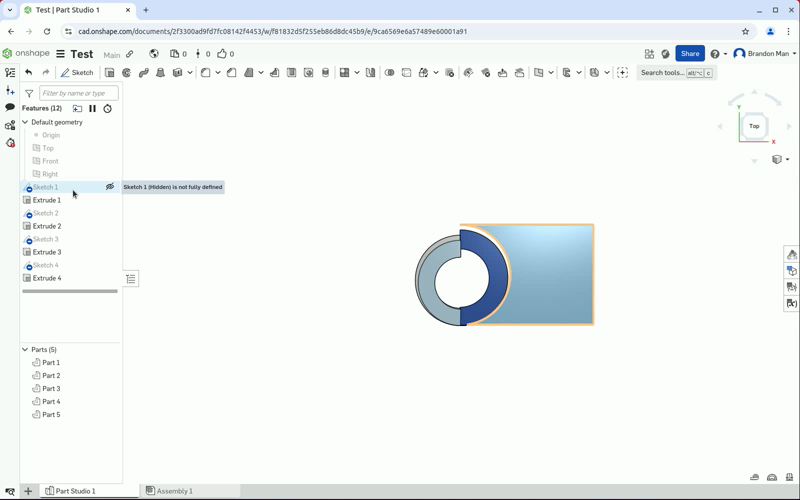
click(73, 189)
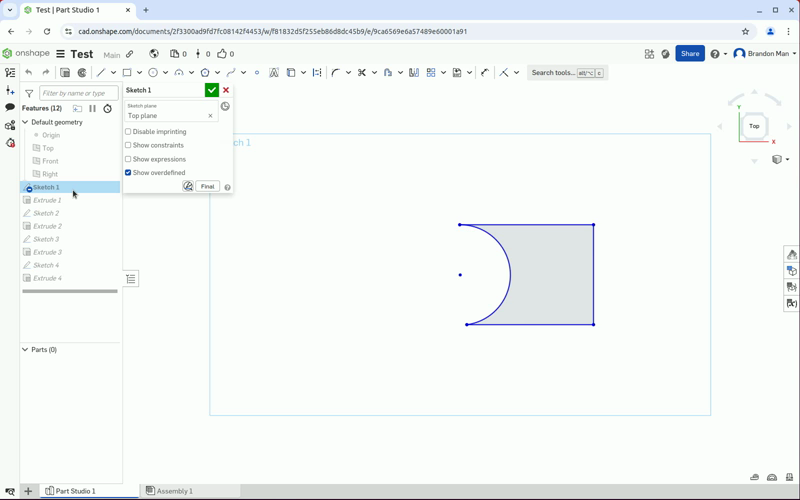
mouse_move(229, 92)
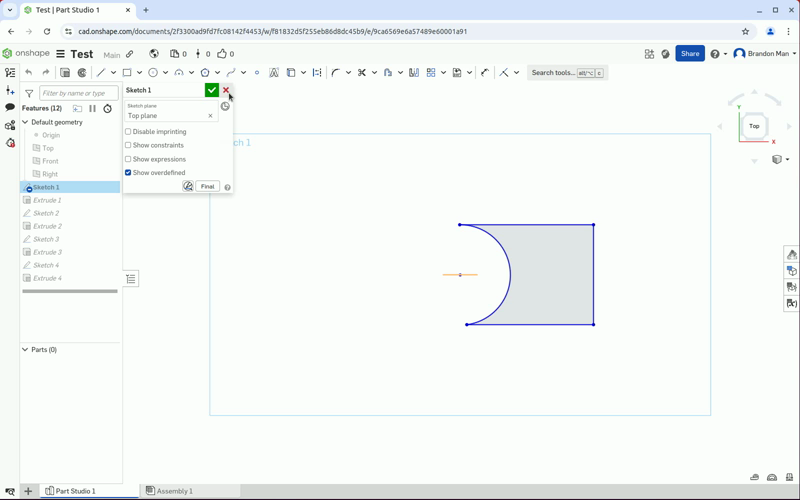
click(229, 92)
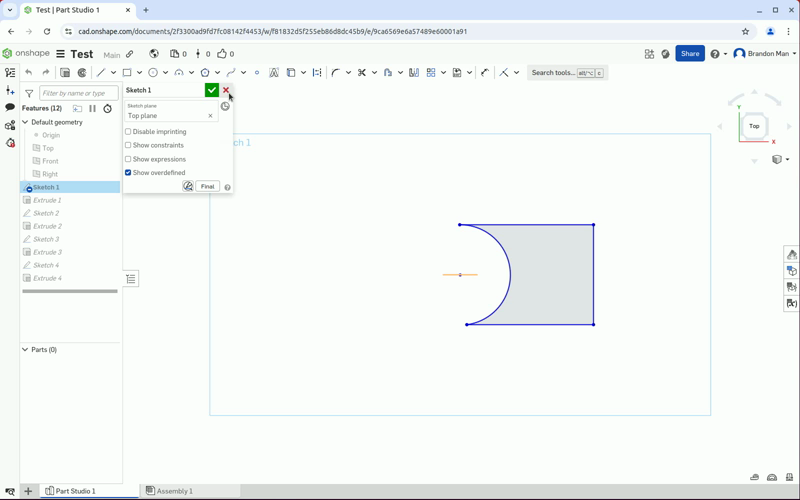
key(shift+s)
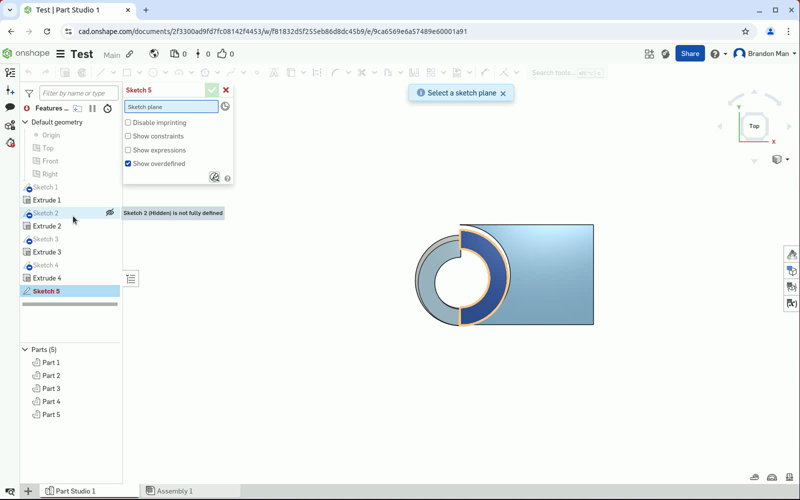
scroll(3)
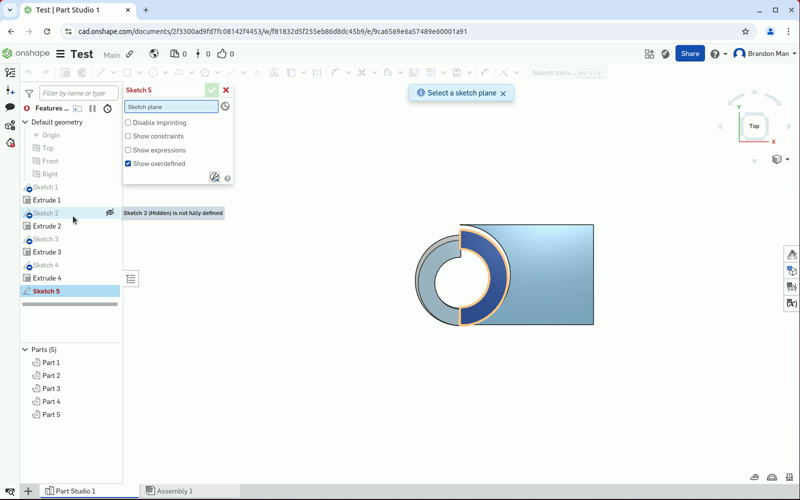
mouse_move(73, 150)
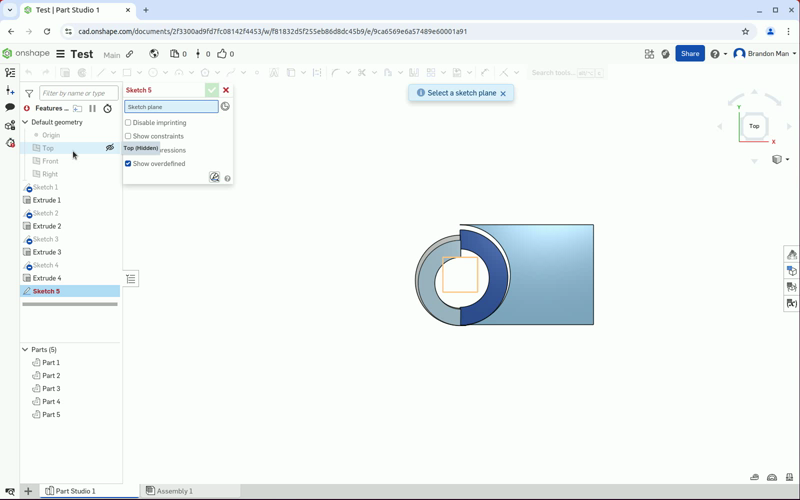
click(73, 150)
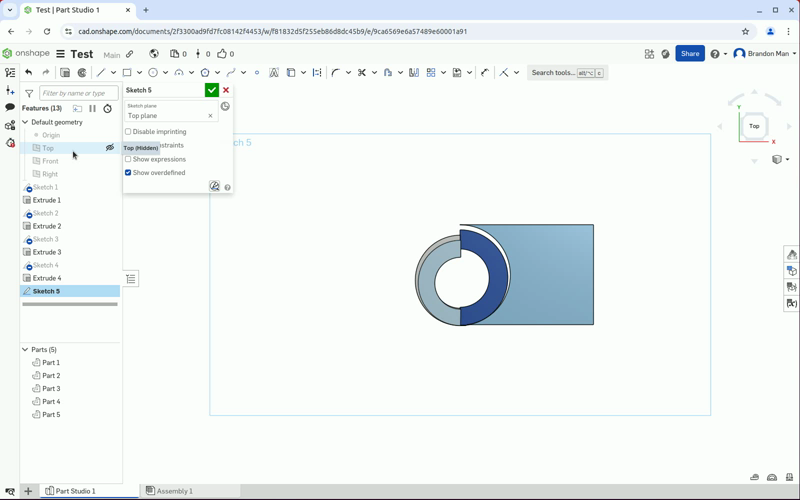
mouse_move(73, 352)
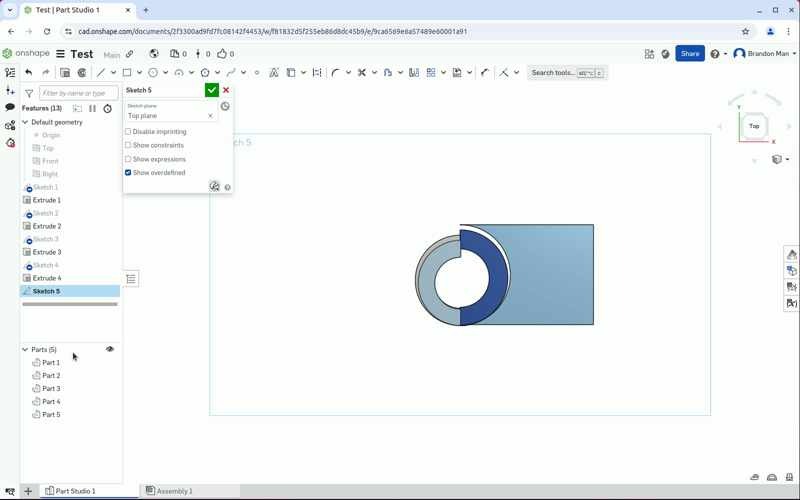
key(y)
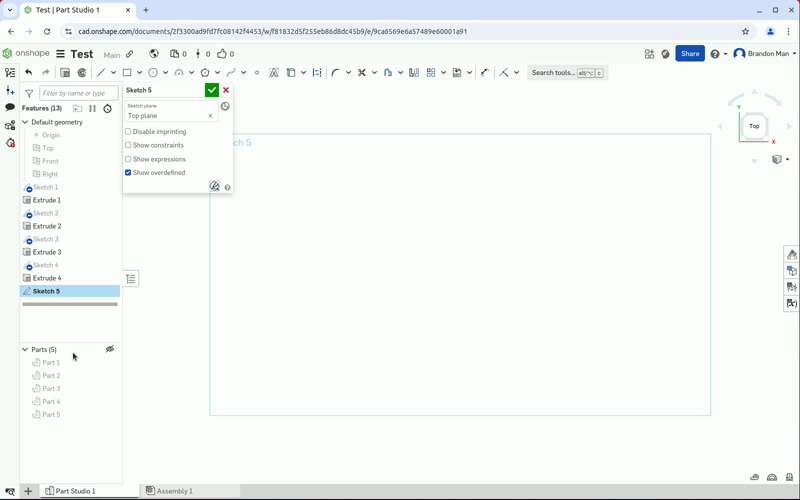
key(l)
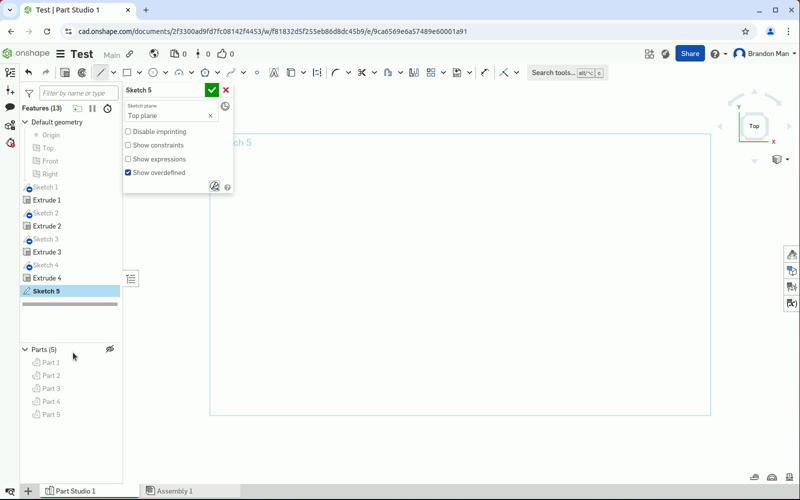
key_down(shift)
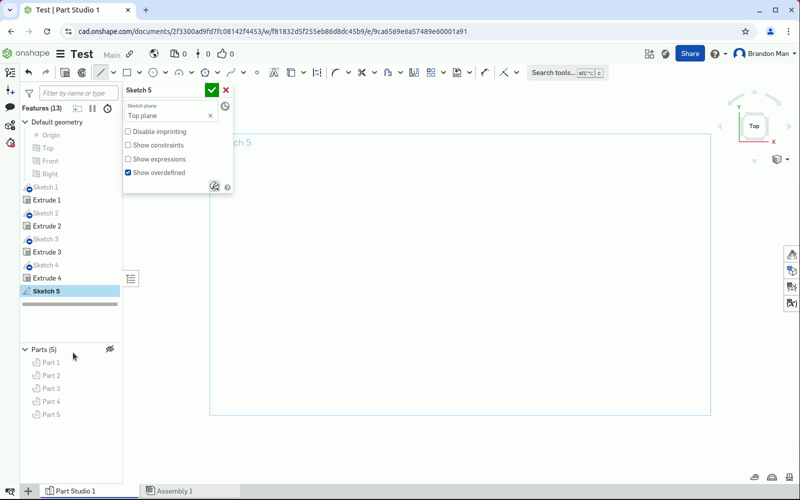
mouse_move(460, 325)
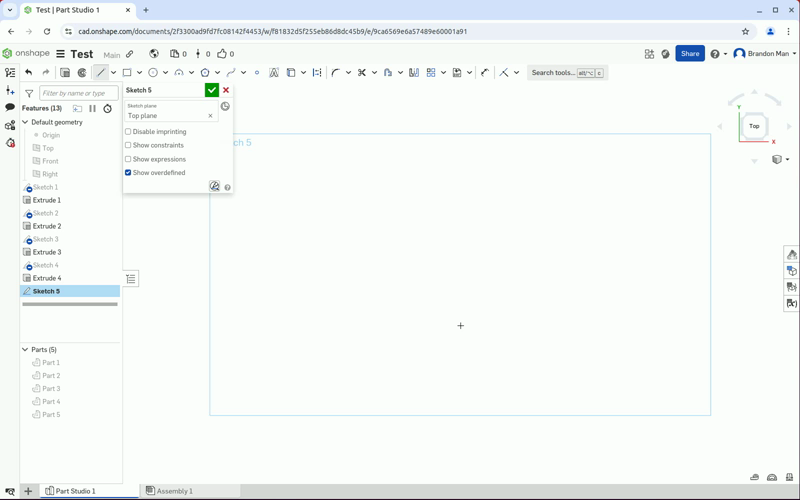
click(460, 325)
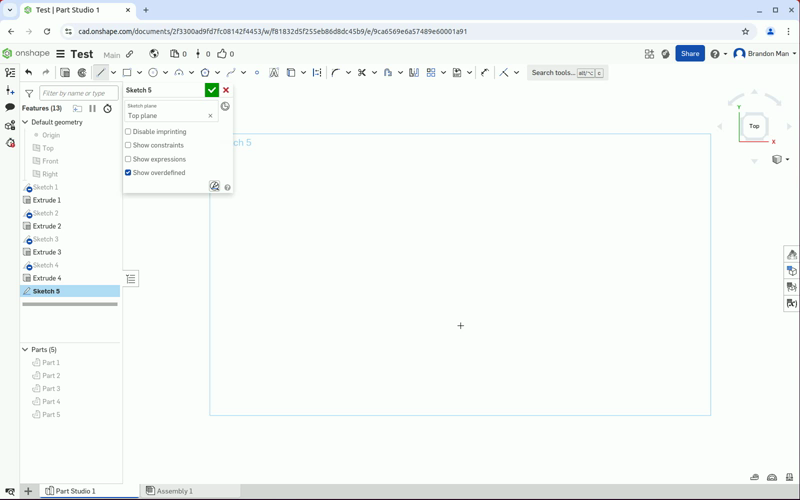
key_up(shift)
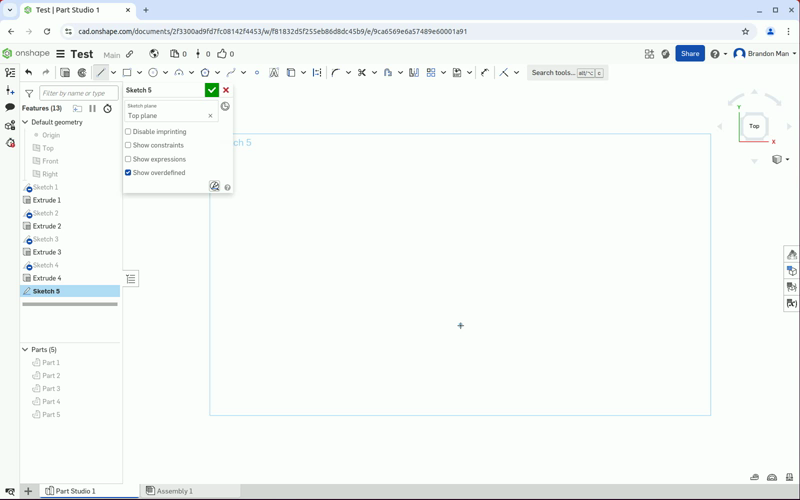
key_down(shift)
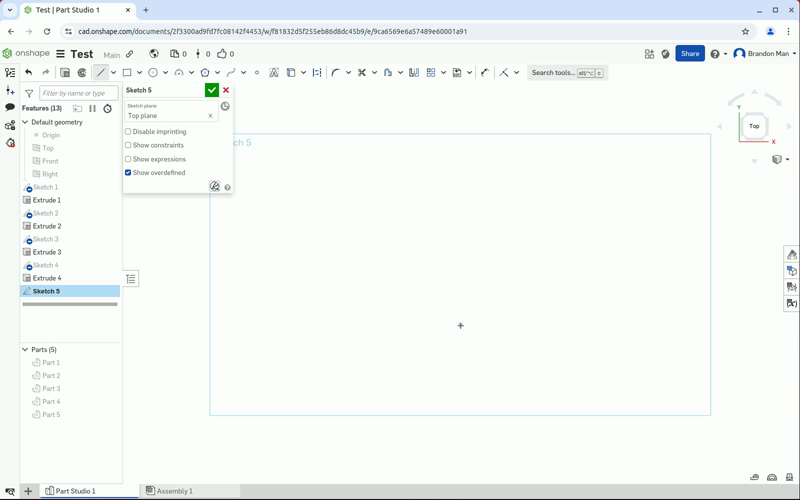
mouse_move(490, 325)
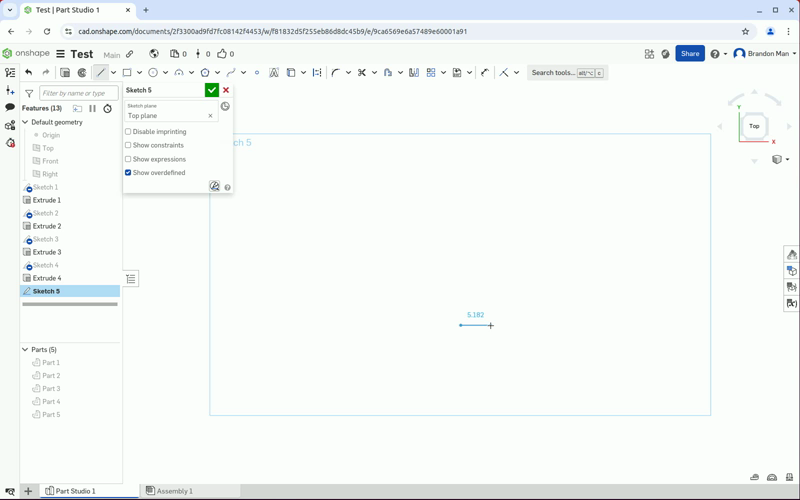
mouse_move(466, 325)
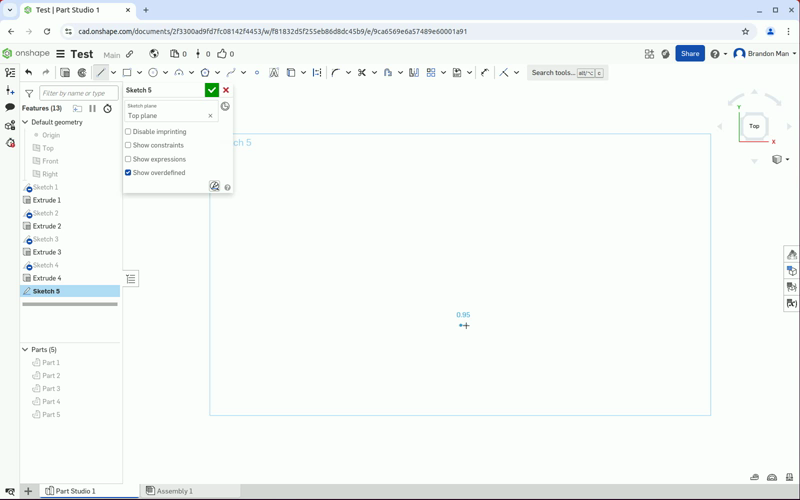
scroll(6)
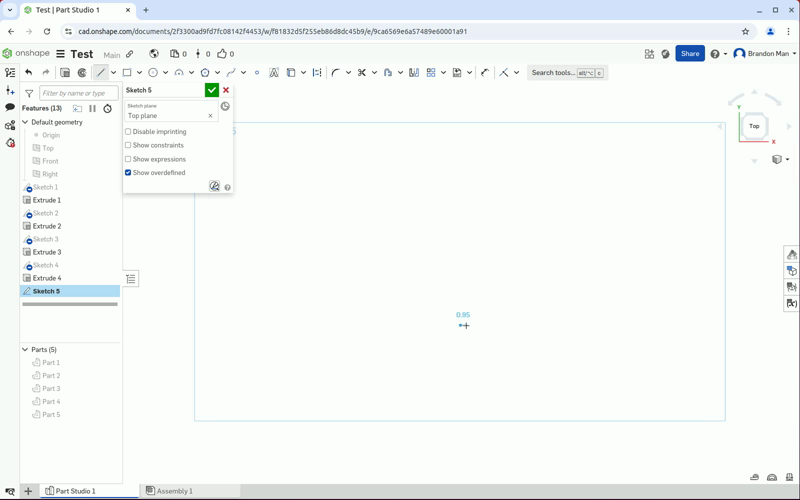
scroll(6)
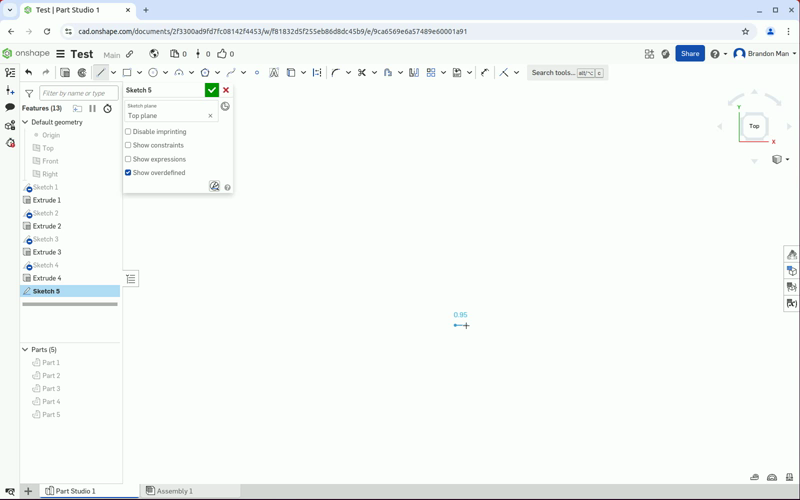
scroll(6)
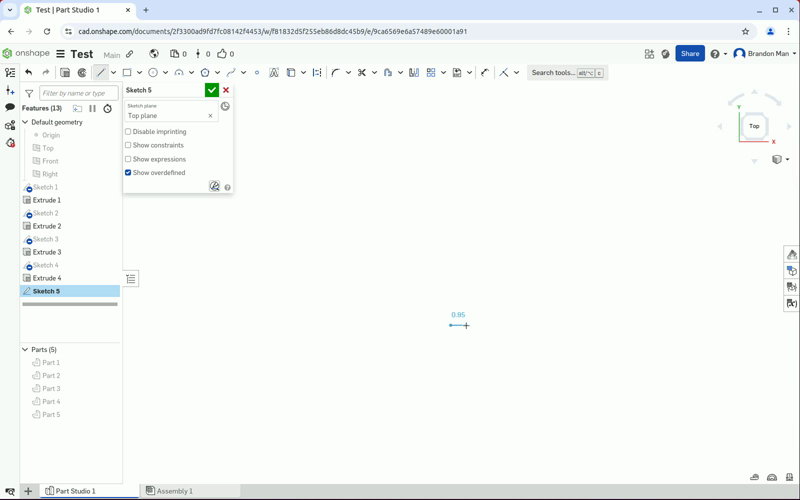
scroll(6)
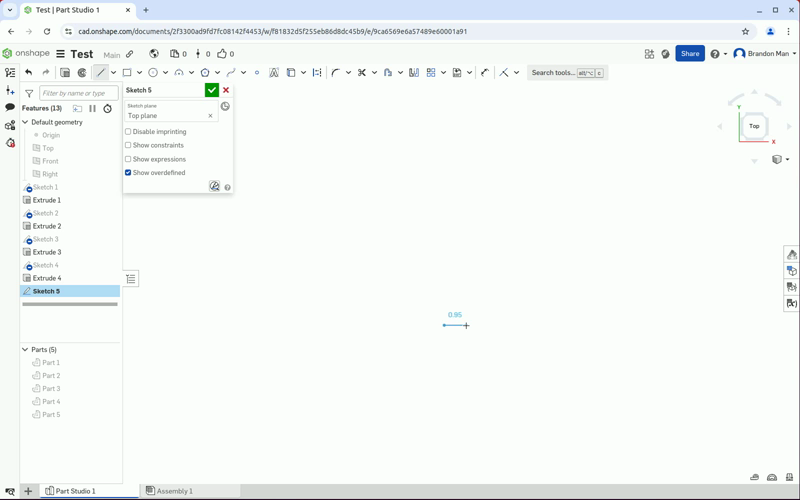
scroll(6)
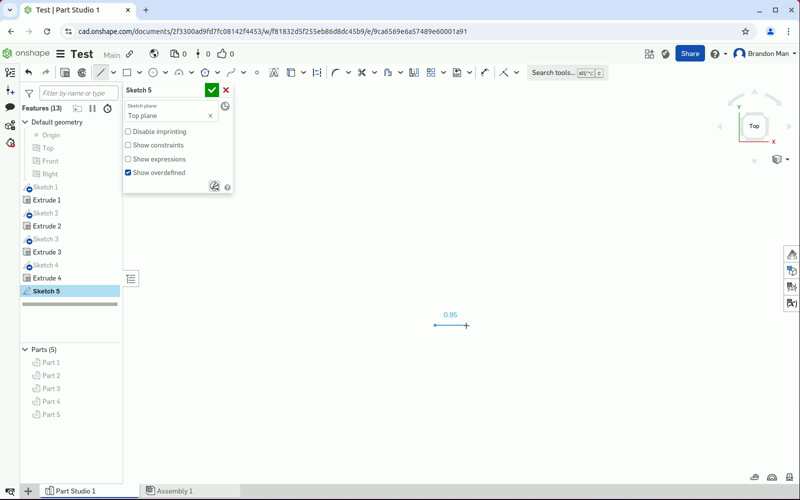
scroll(6)
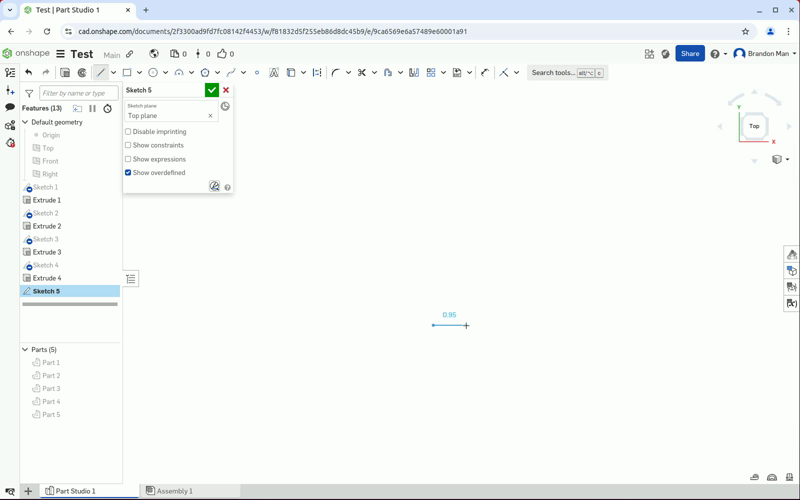
scroll(6)
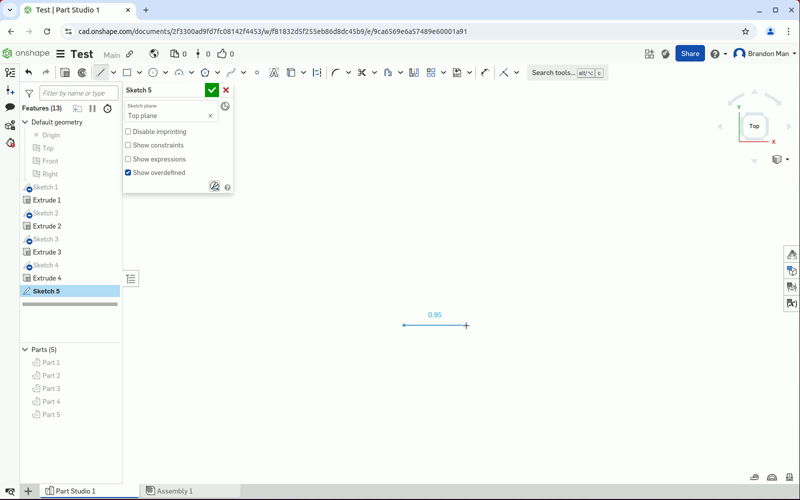
click(466, 325)
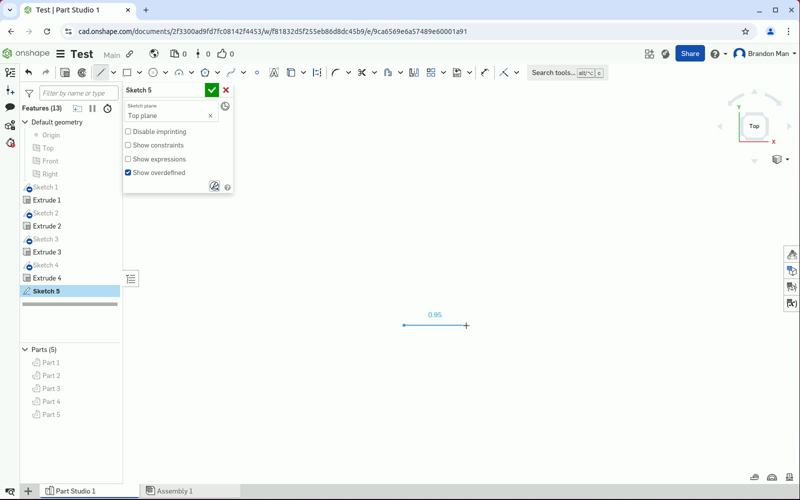
scroll(-6)
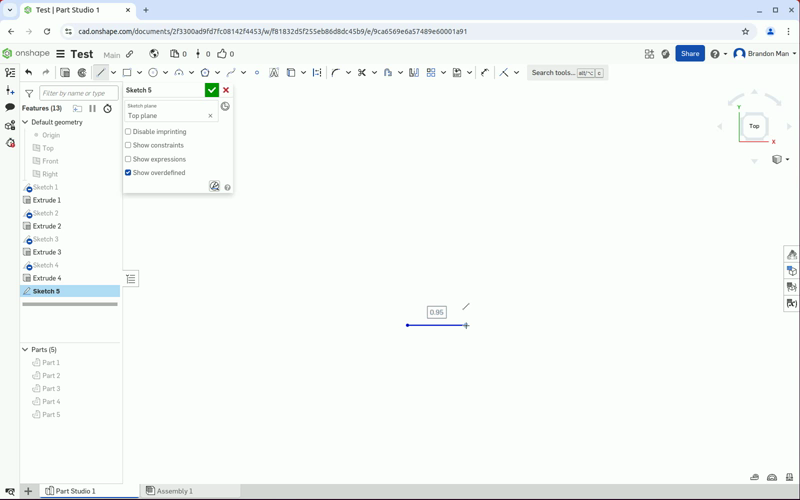
scroll(-6)
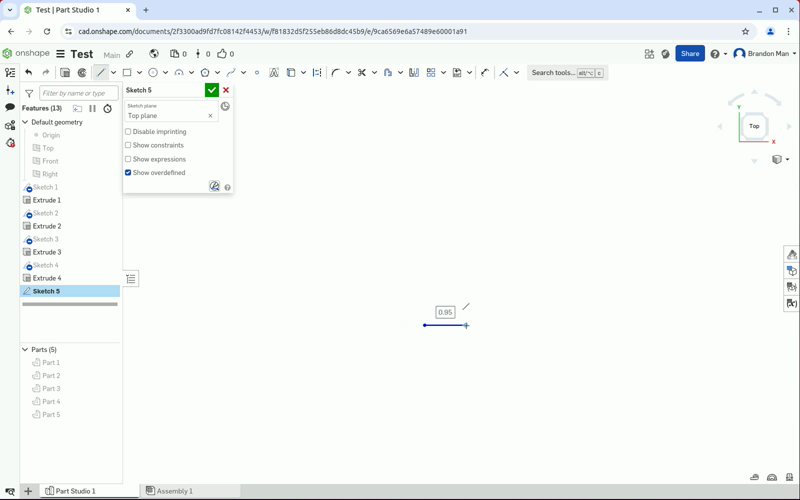
scroll(-6)
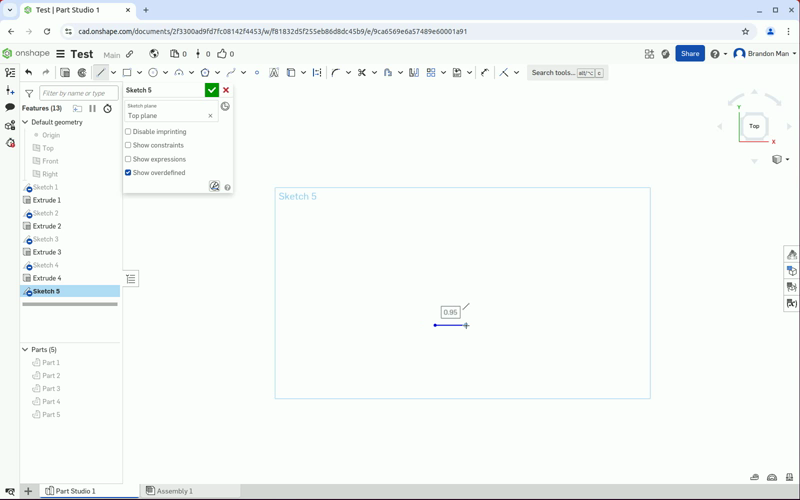
scroll(-6)
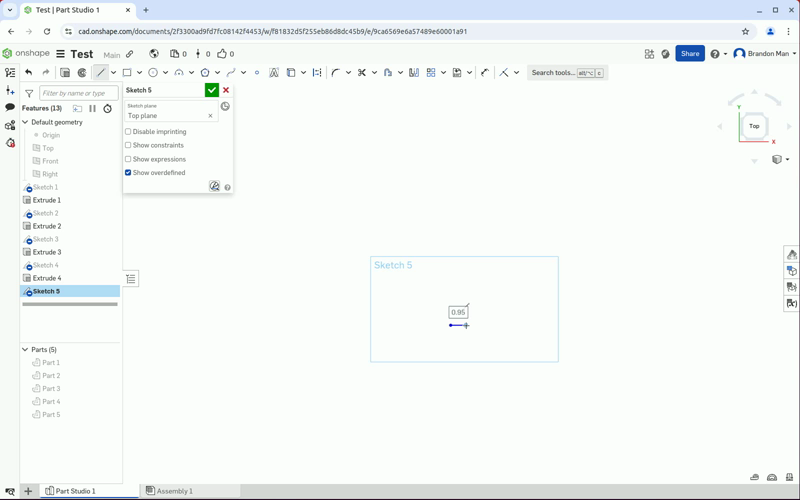
scroll(-6)
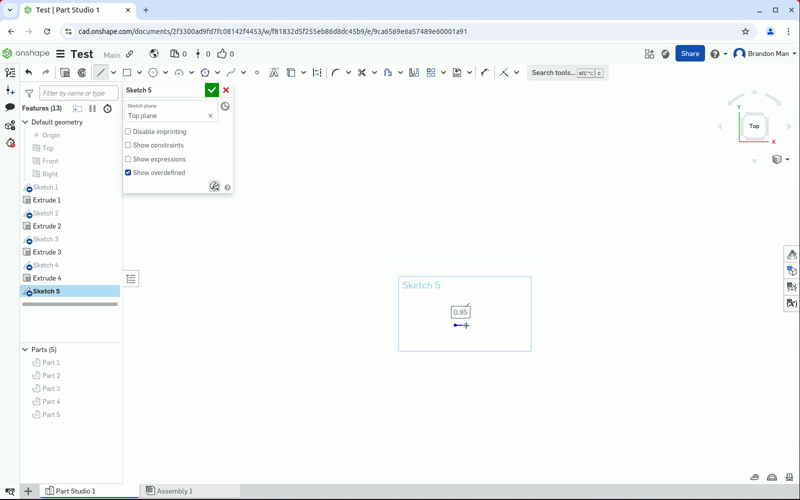
scroll(-6)
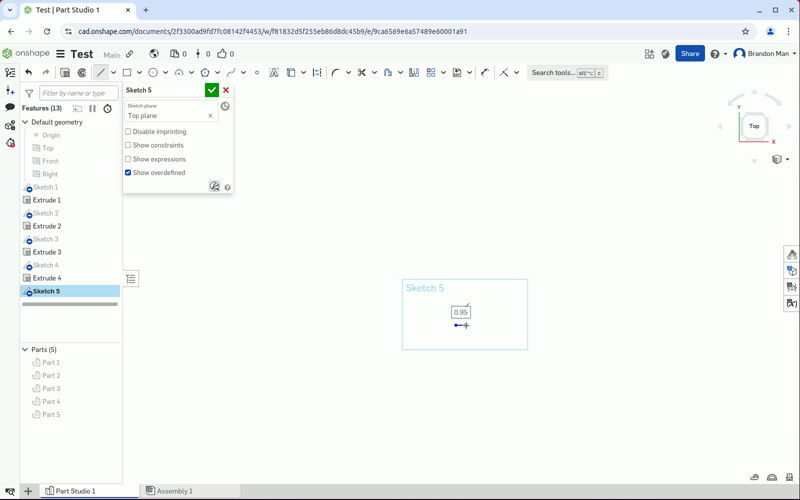
scroll(-6)
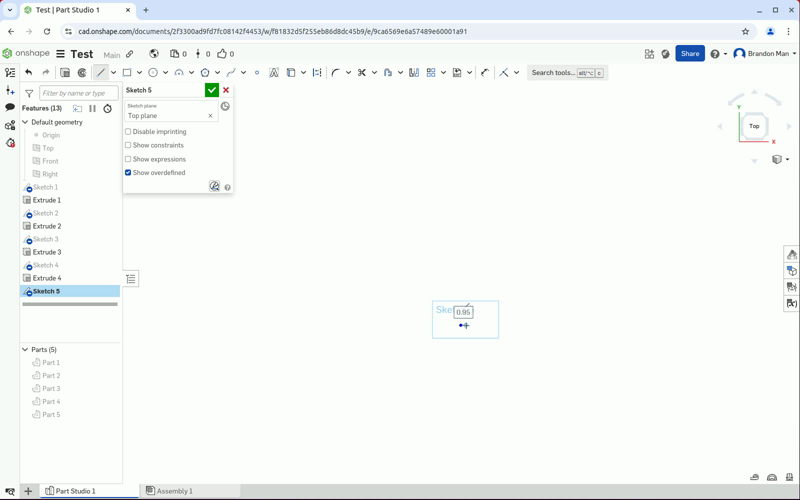
key_up(shift)
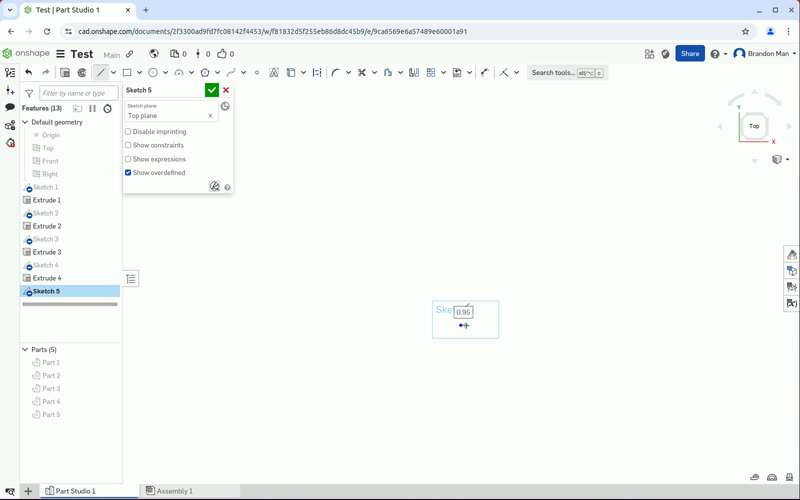
key(esc)
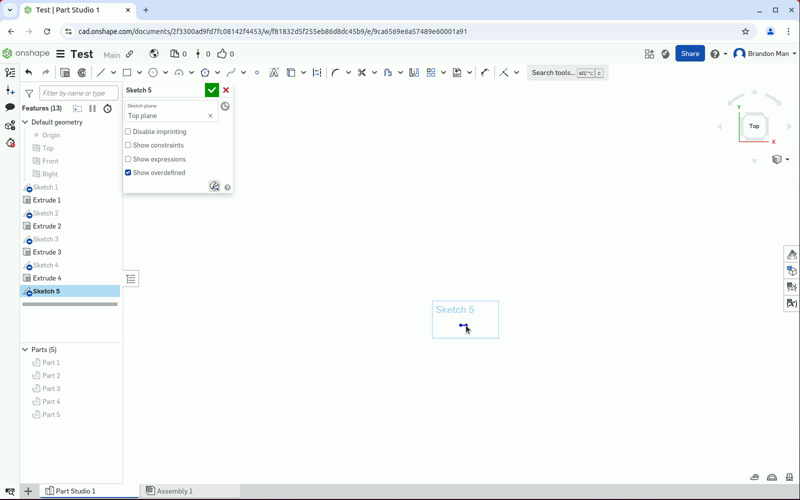
key(a)
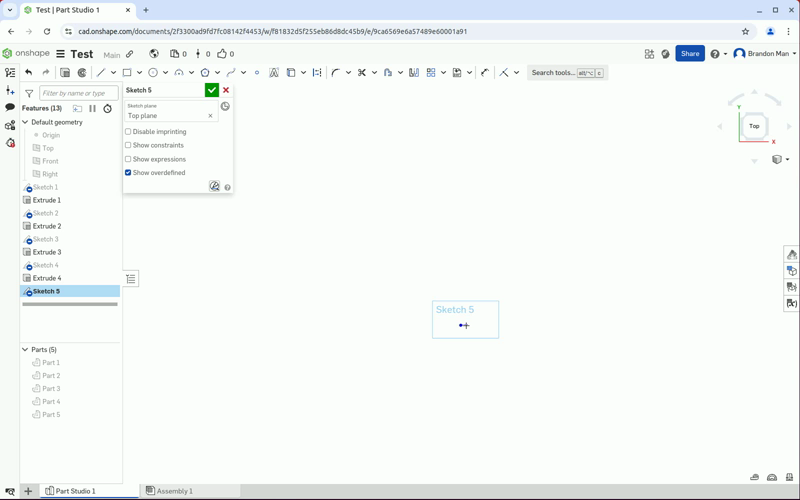
mouse_move(466, 325)
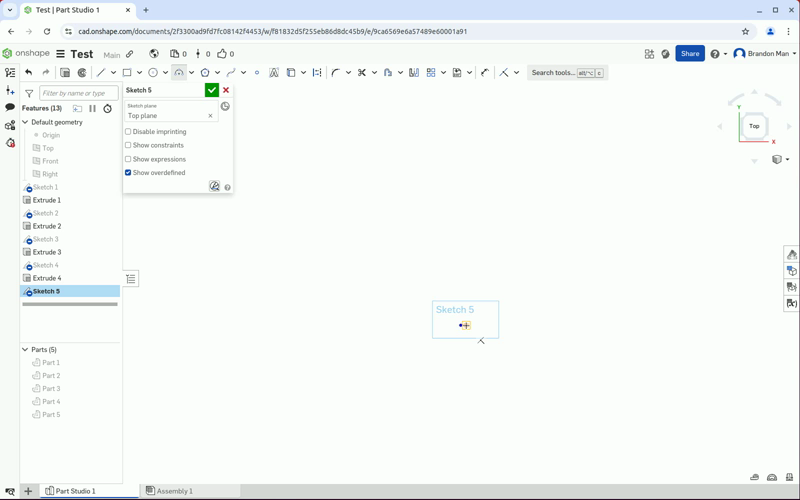
click(466, 325)
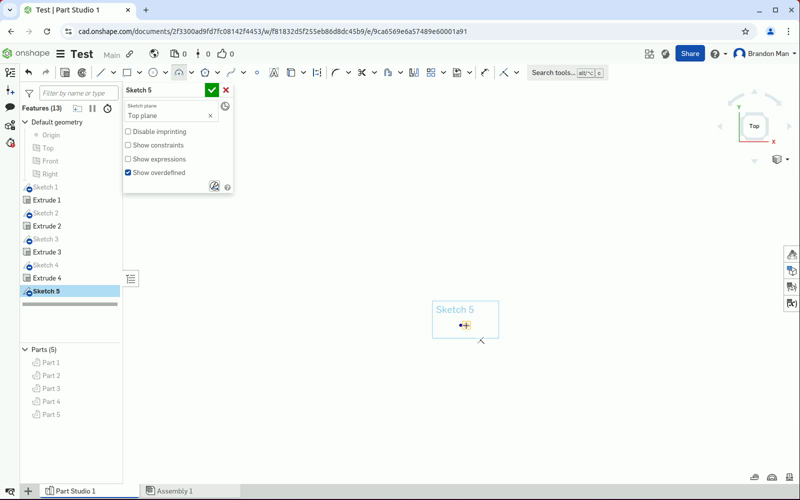
key_down(shift)
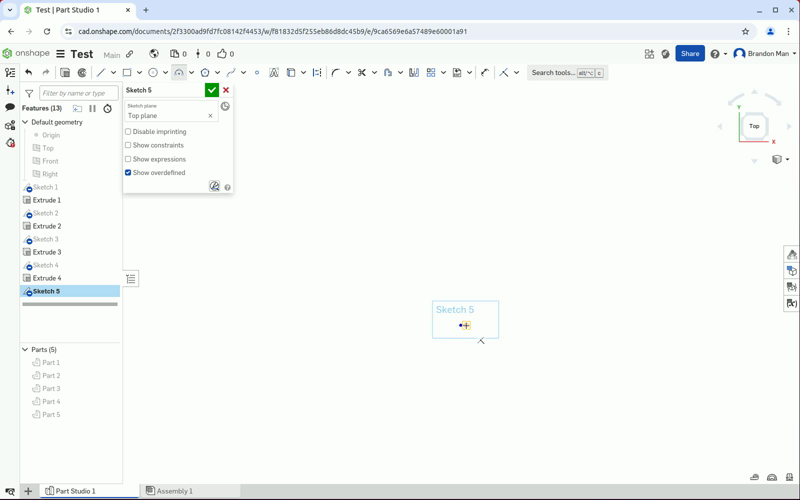
mouse_move(460, 240)
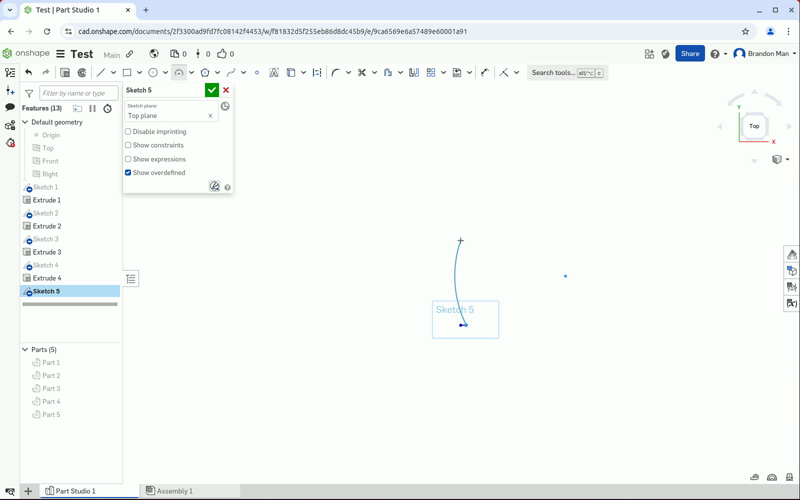
click(460, 240)
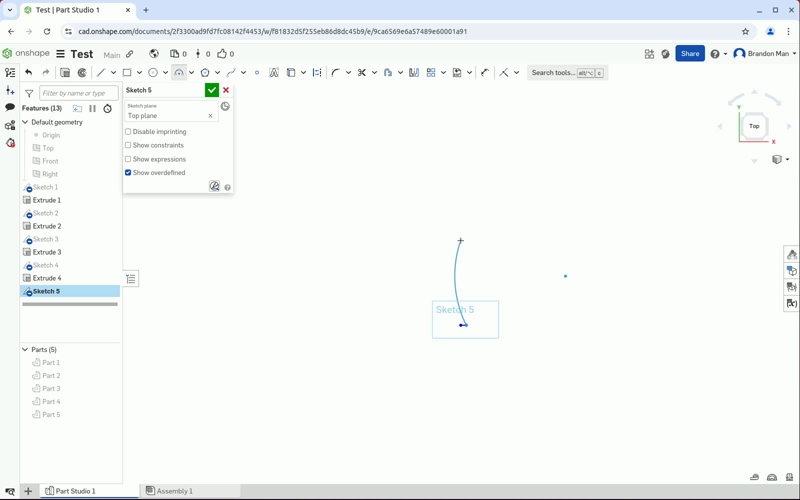
mouse_move(503, 280)
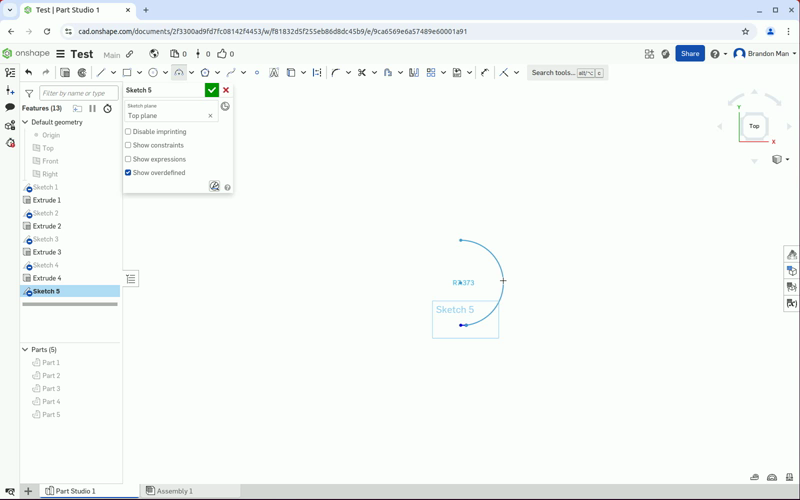
click(503, 280)
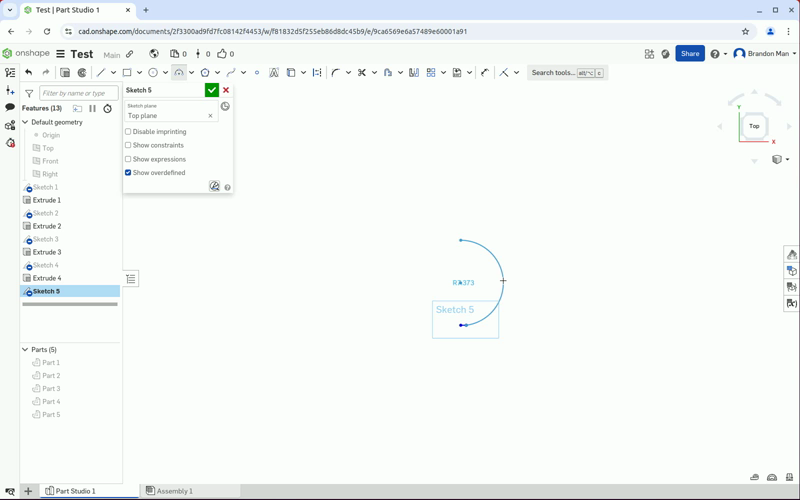
key_up(shift)
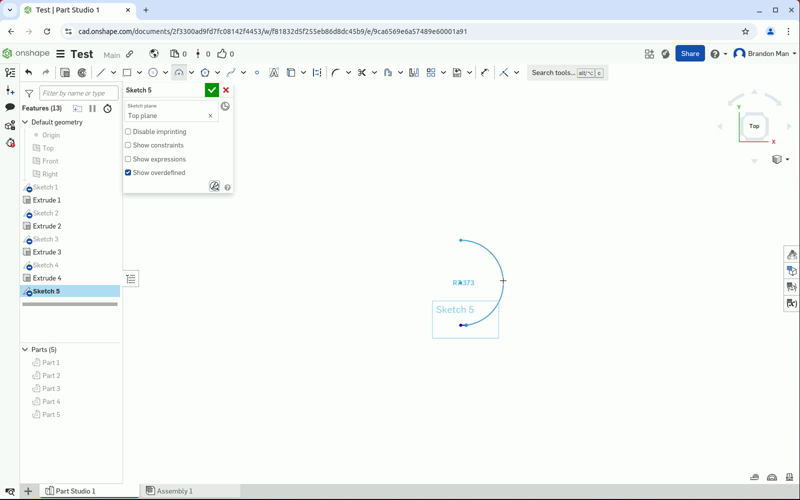
key(esc)
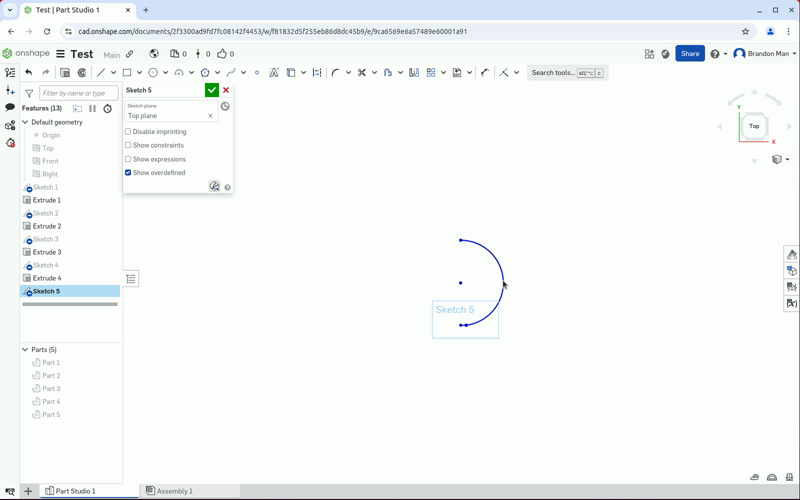
key(l)
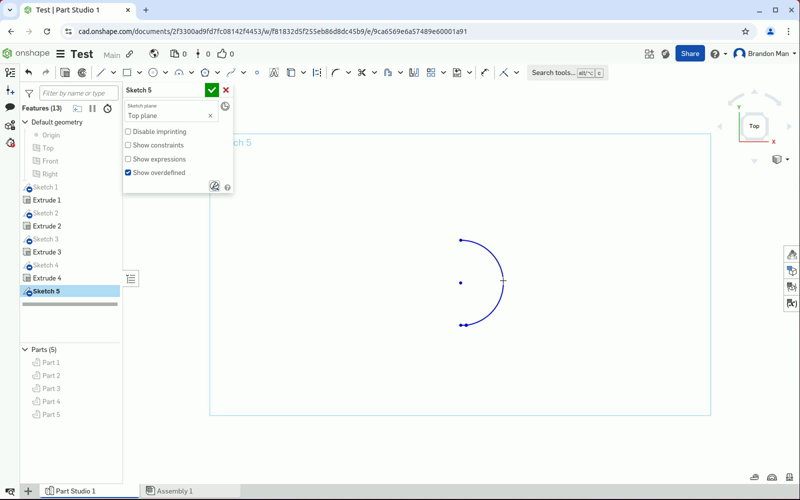
mouse_move(460, 240)
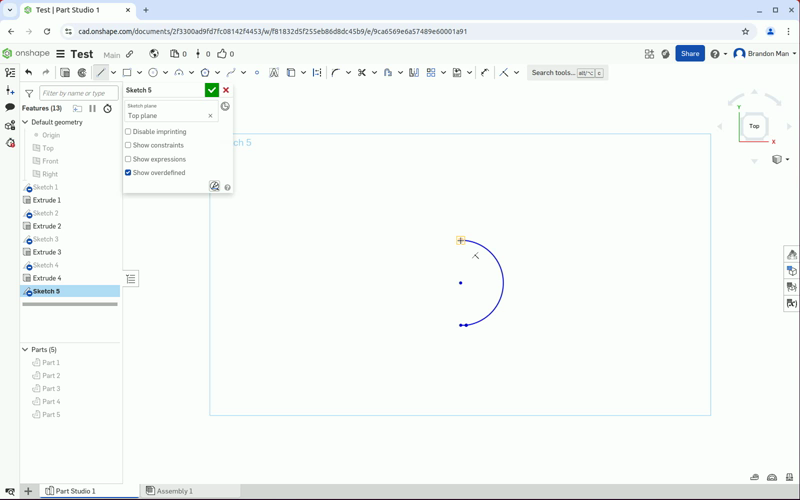
click(460, 240)
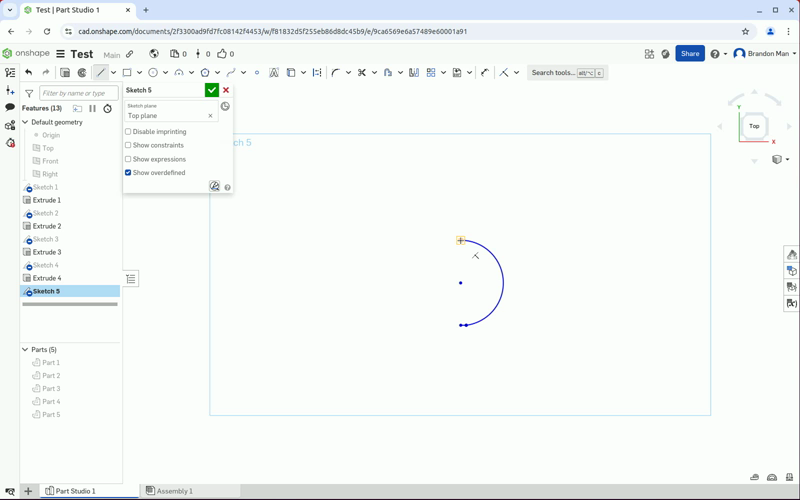
key_down(shift)
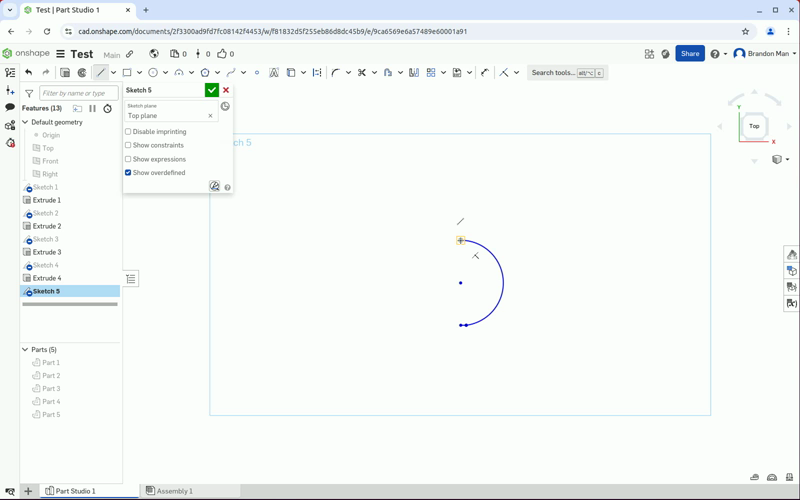
mouse_move(490, 240)
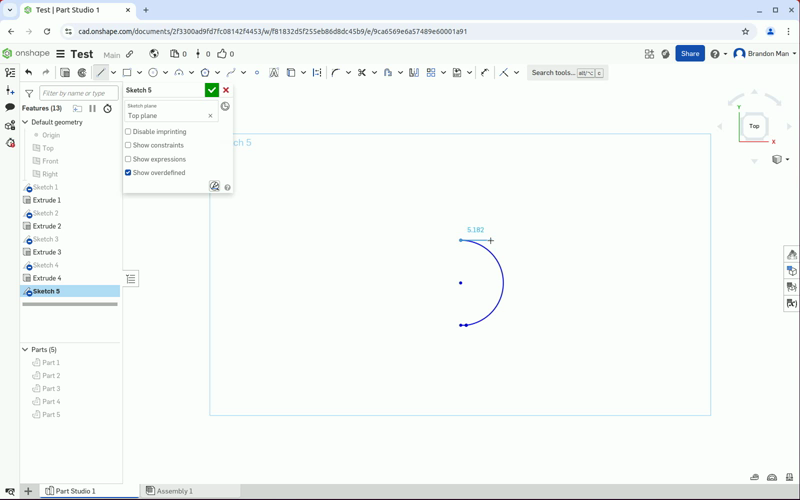
mouse_move(460, 257)
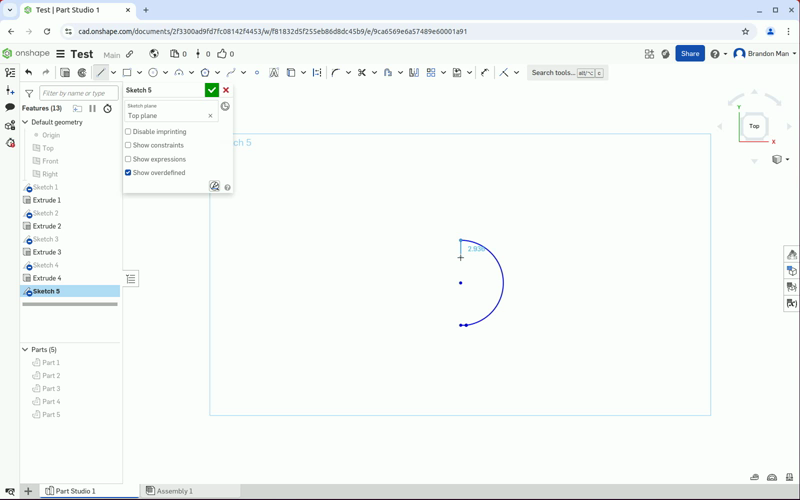
click(460, 257)
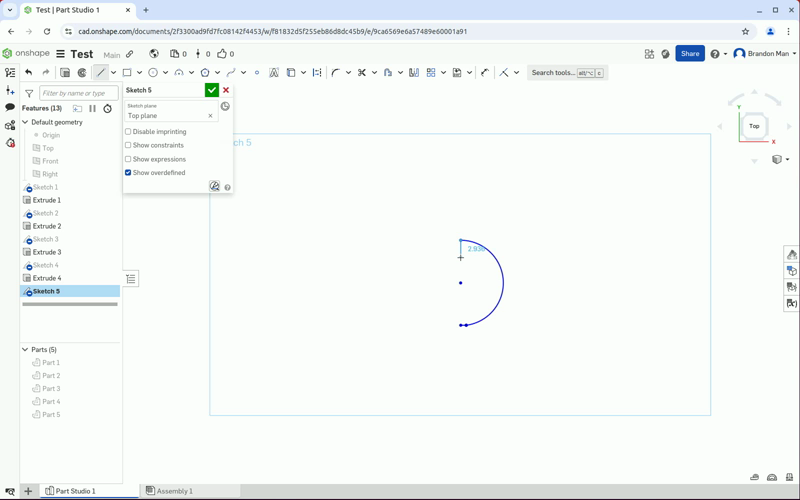
key_up(shift)
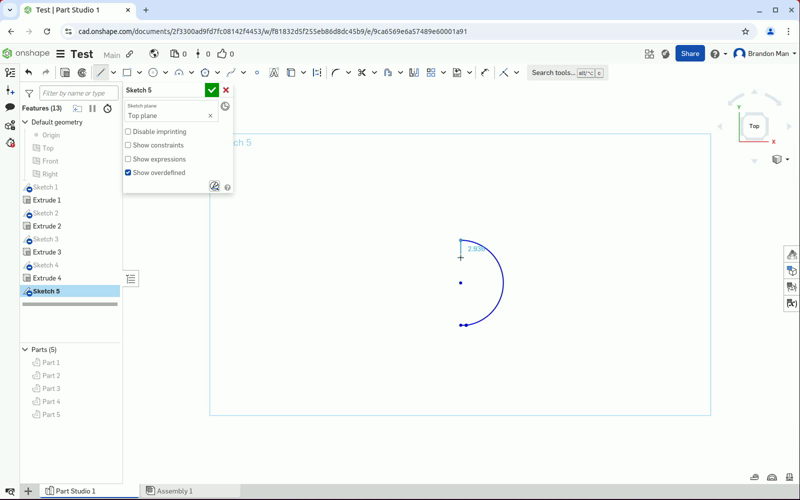
key(esc)
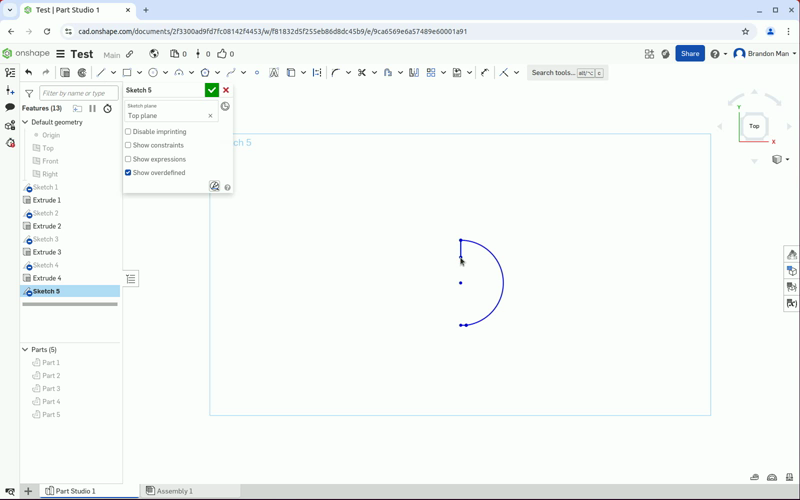
key(a)
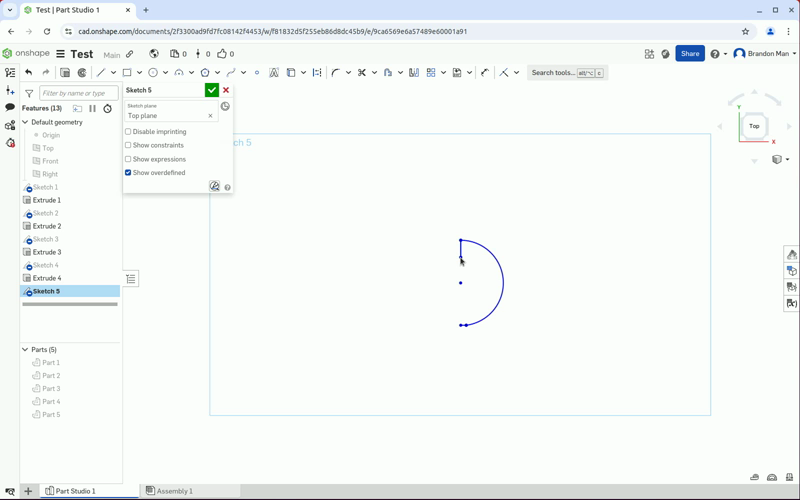
mouse_move(460, 257)
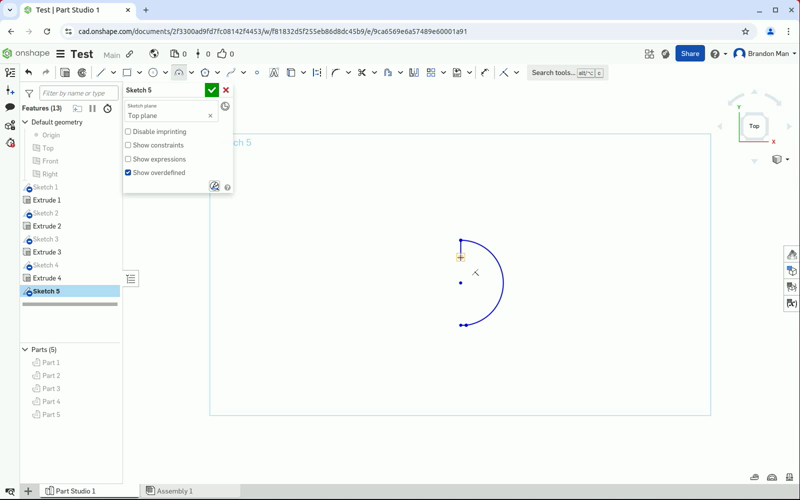
click(460, 257)
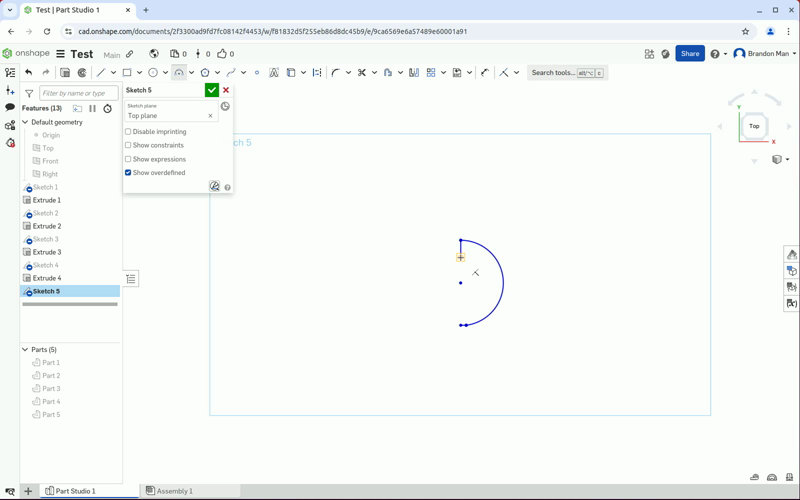
key_down(shift)
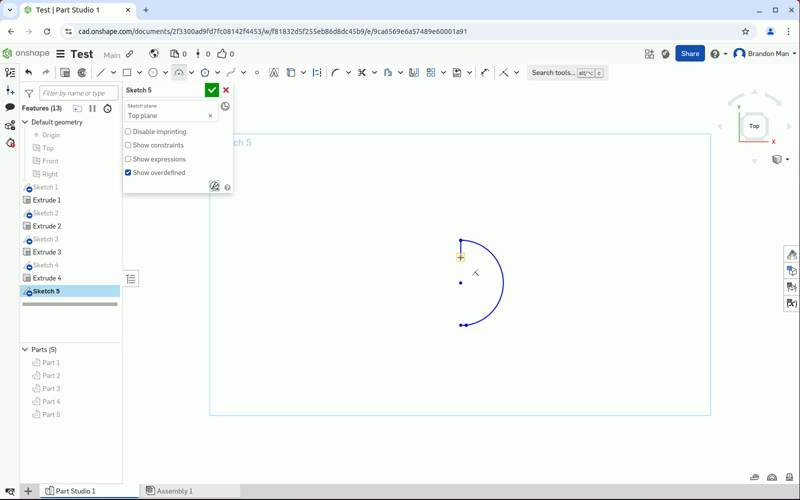
mouse_move(460, 309)
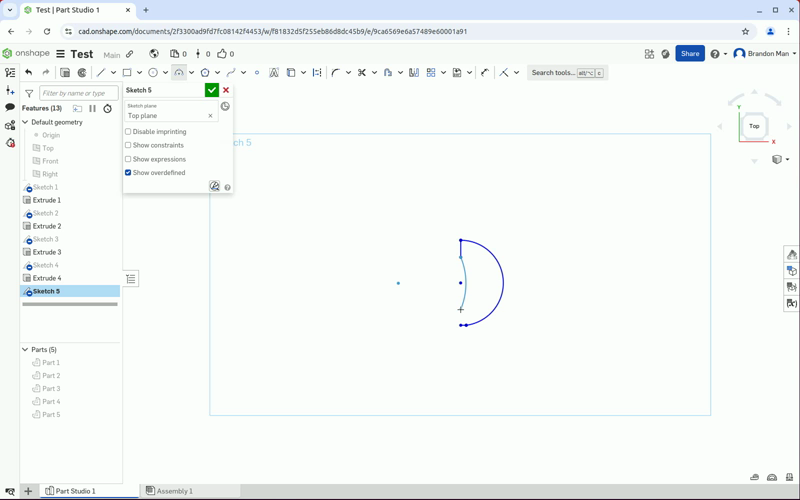
click(460, 309)
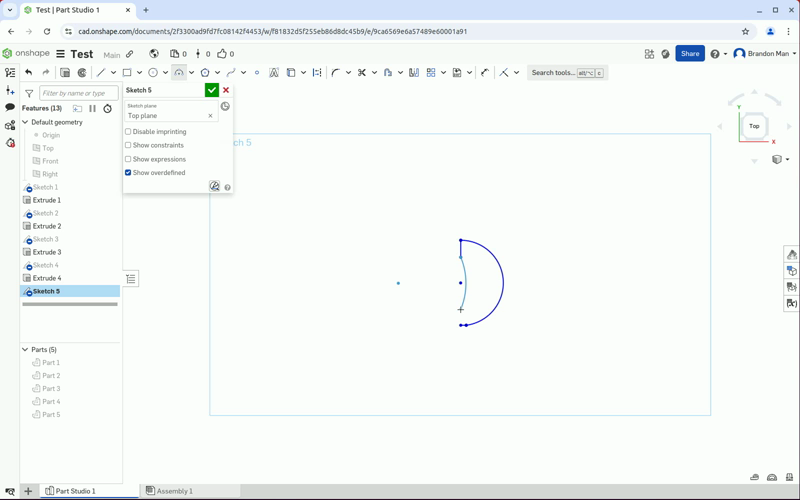
mouse_move(486, 283)
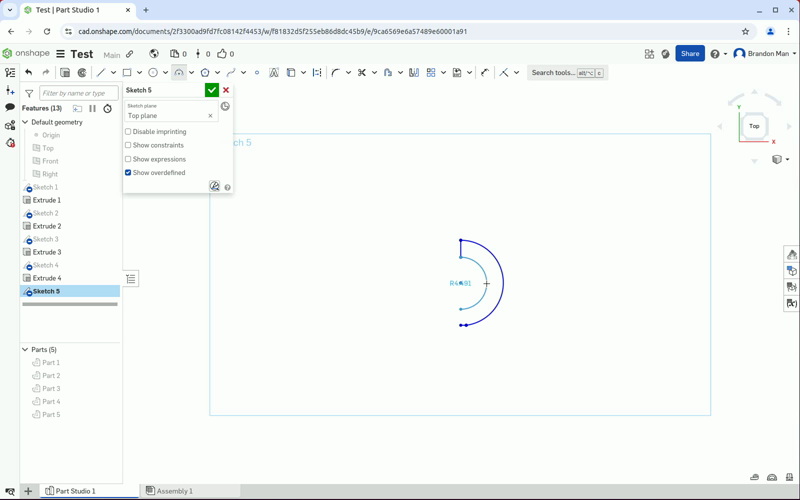
click(486, 283)
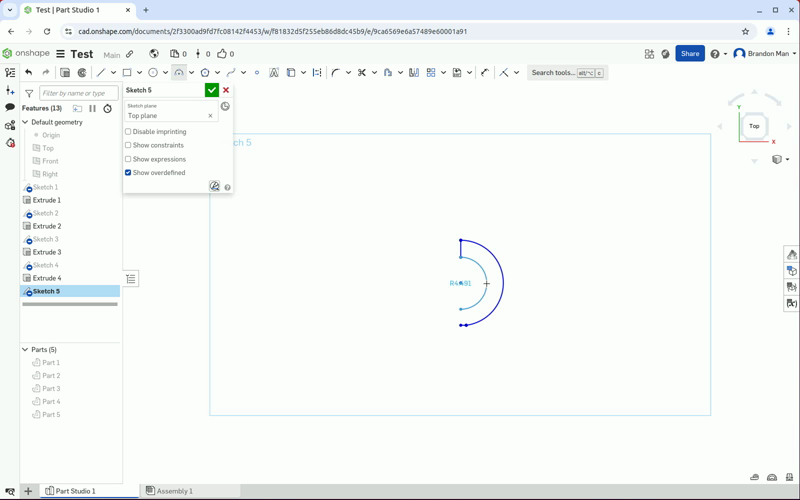
key_up(shift)
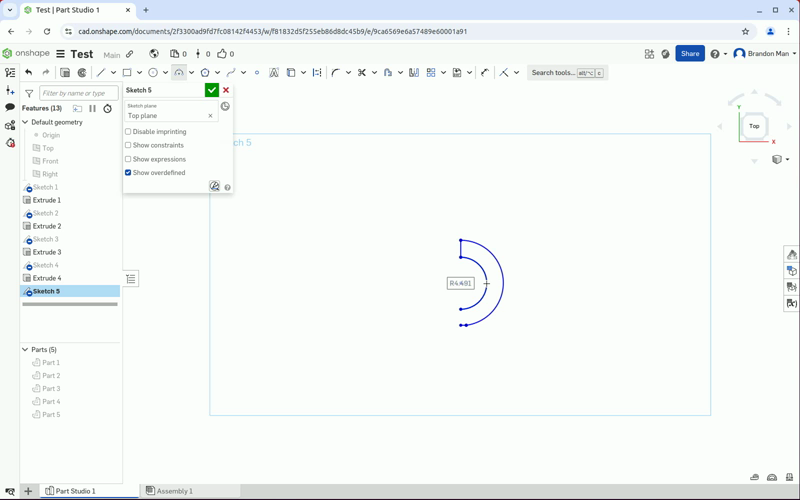
key(esc)
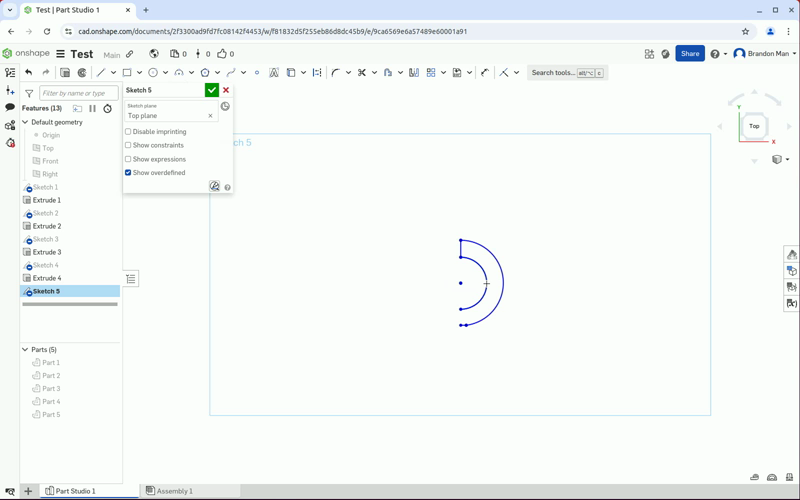
key(l)
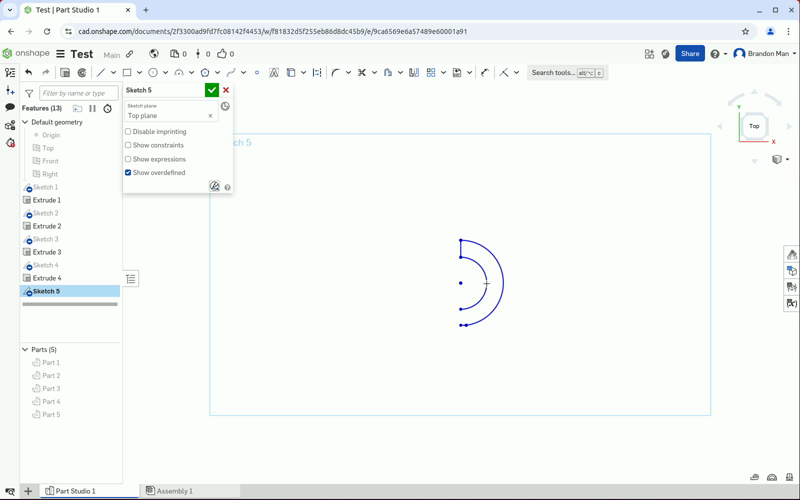
mouse_move(460, 309)
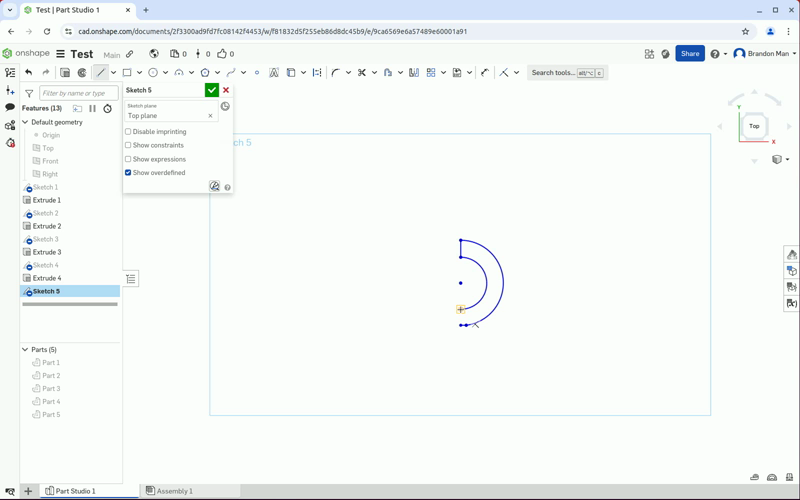
click(460, 309)
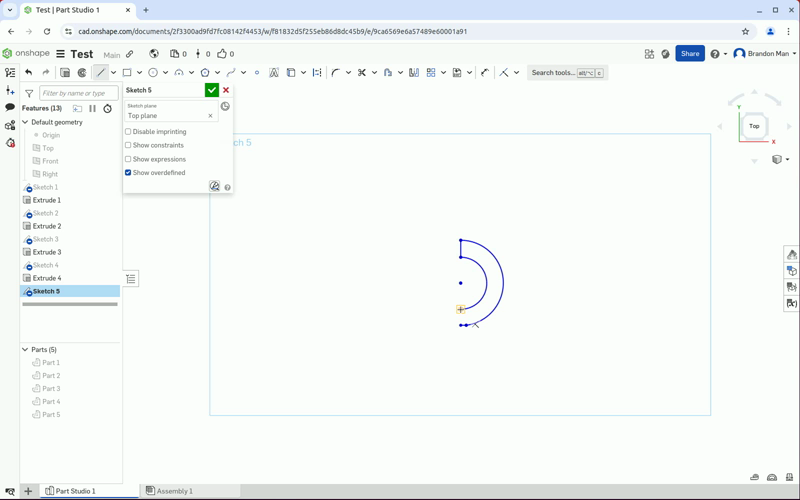
mouse_move(490, 309)
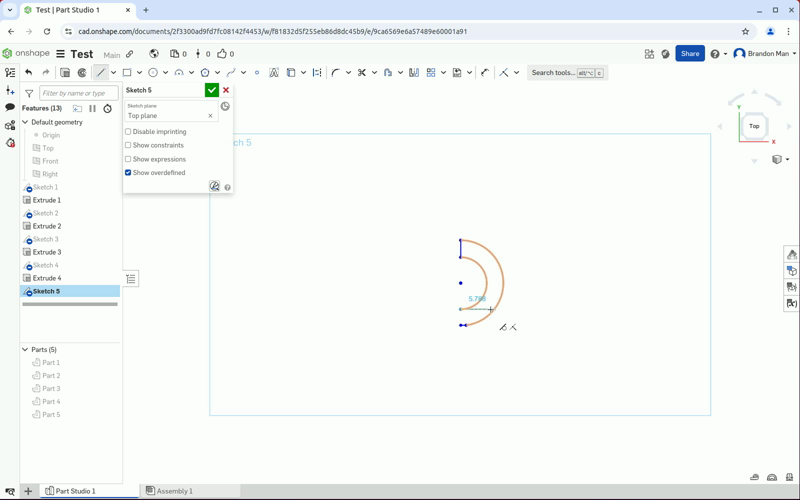
key_down(shift)
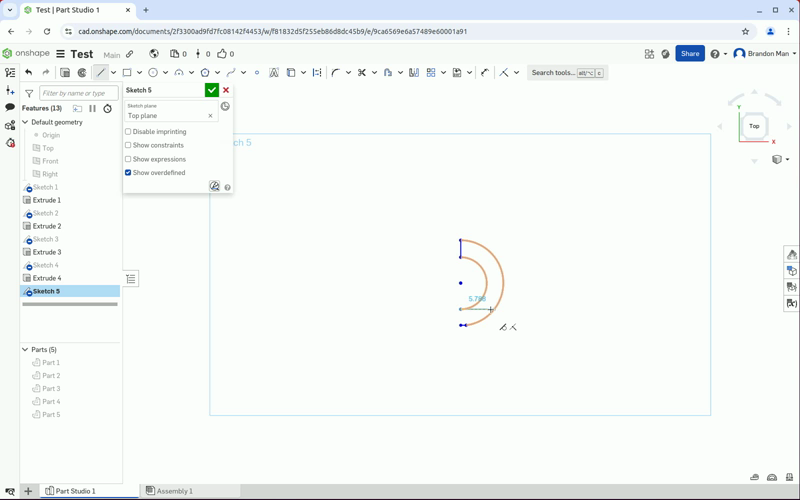
mouse_move(460, 325)
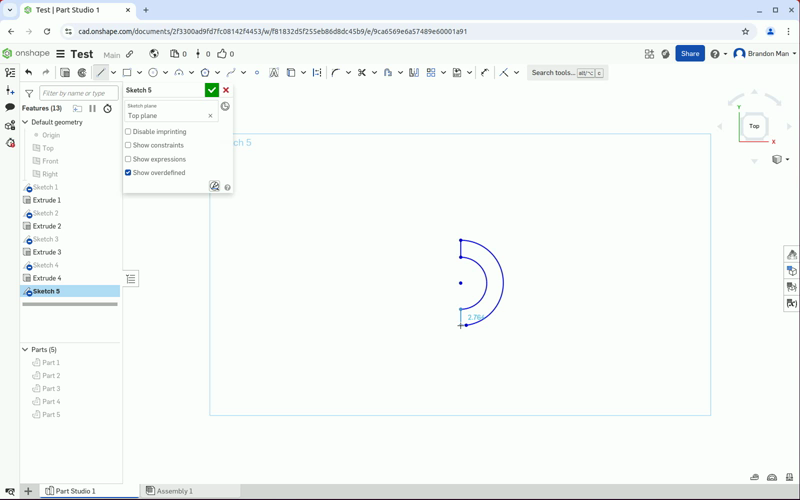
key_up(shift)
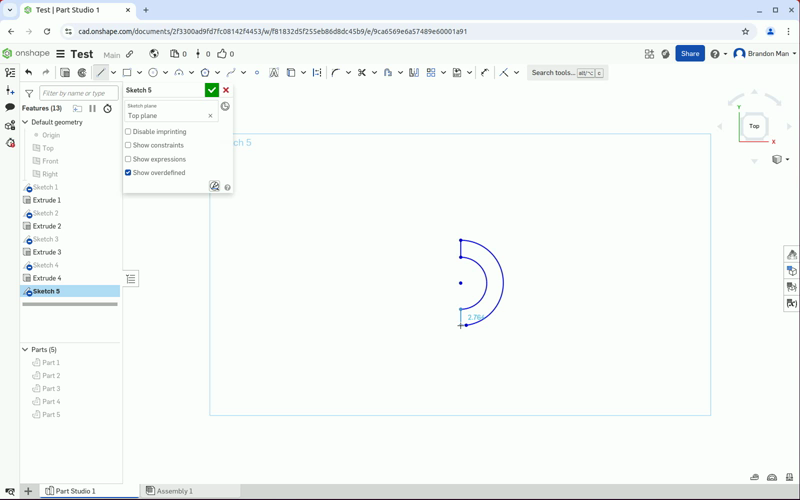
click(460, 325)
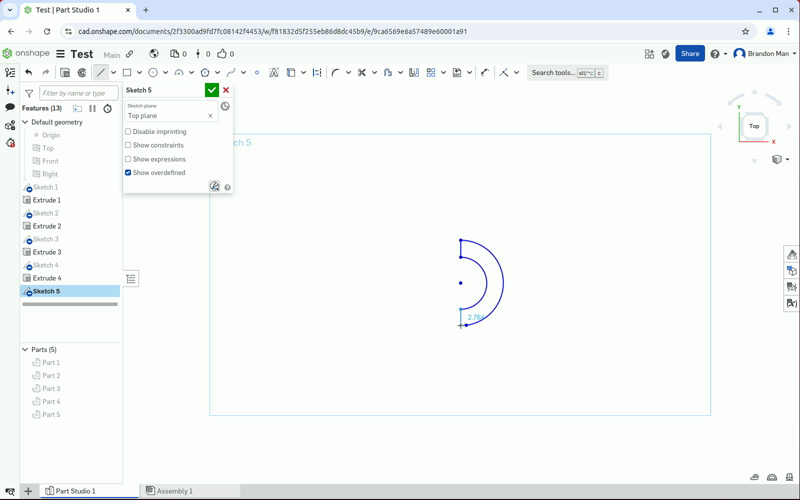
key(esc)
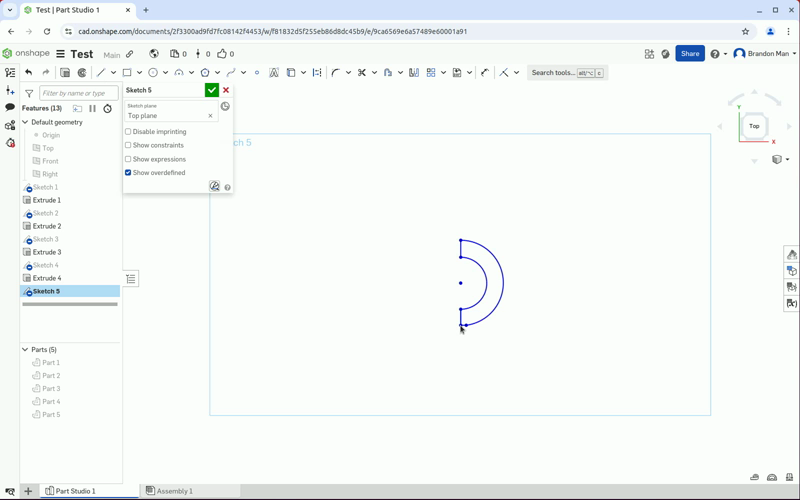
mouse_move(469, 282)
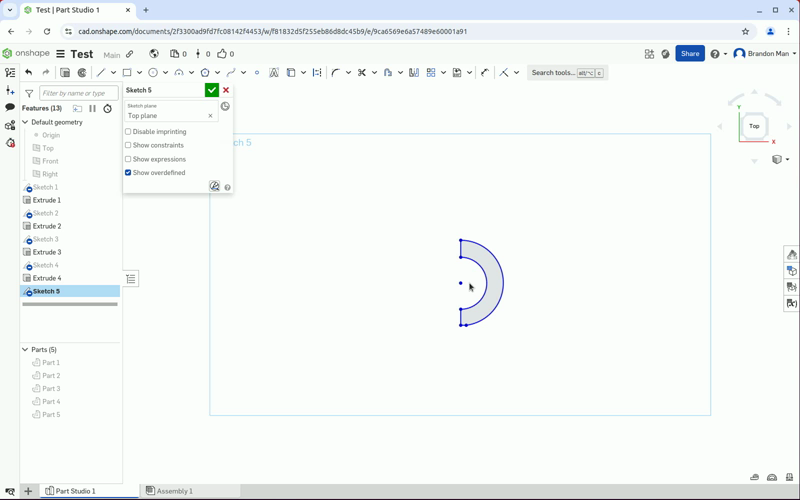
scroll(6)
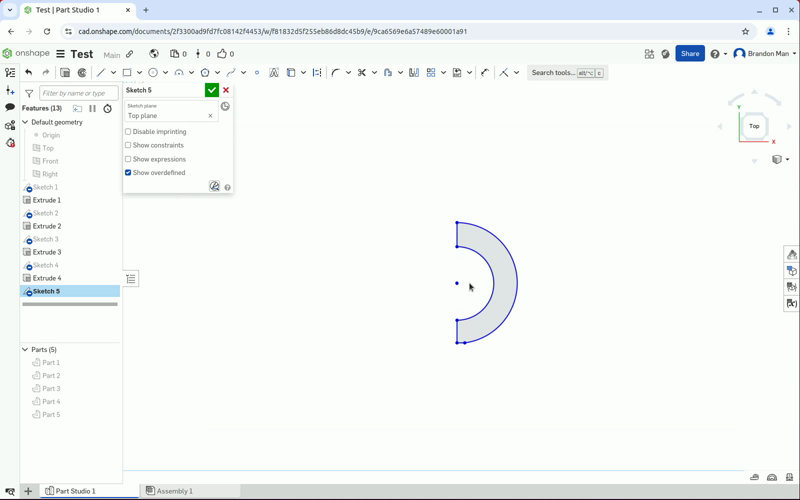
scroll(6)
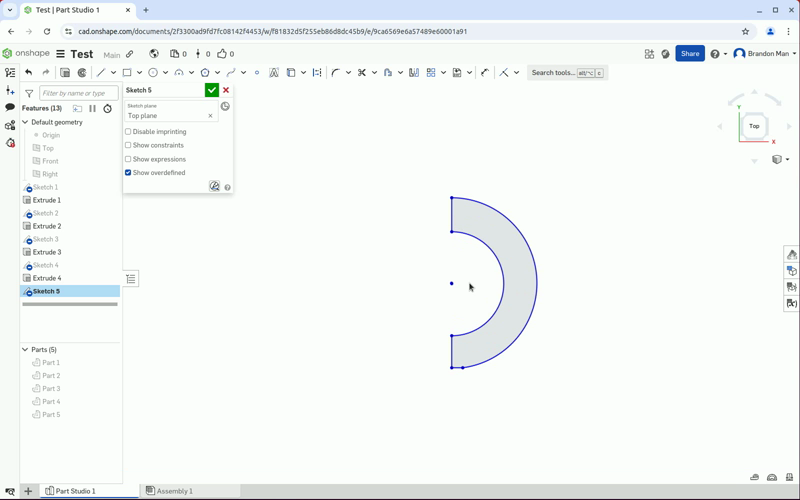
scroll(6)
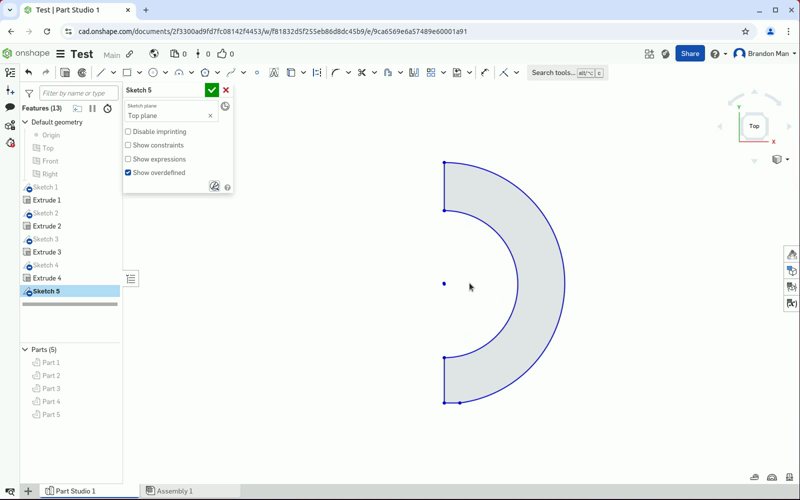
scroll(6)
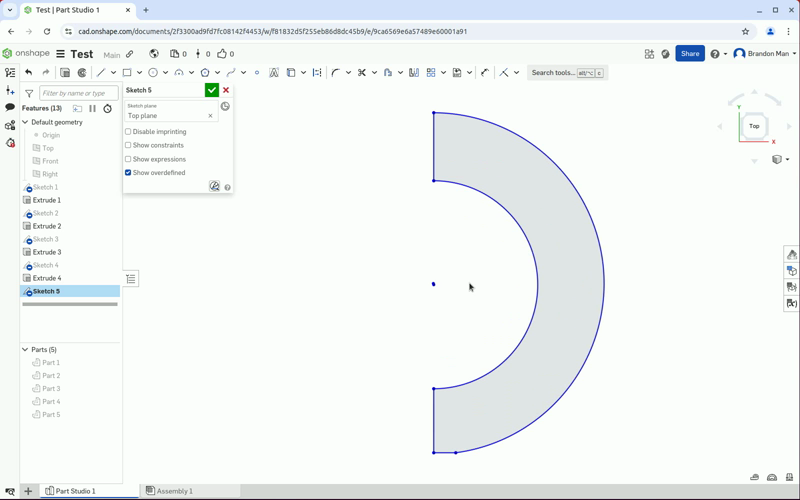
scroll(6)
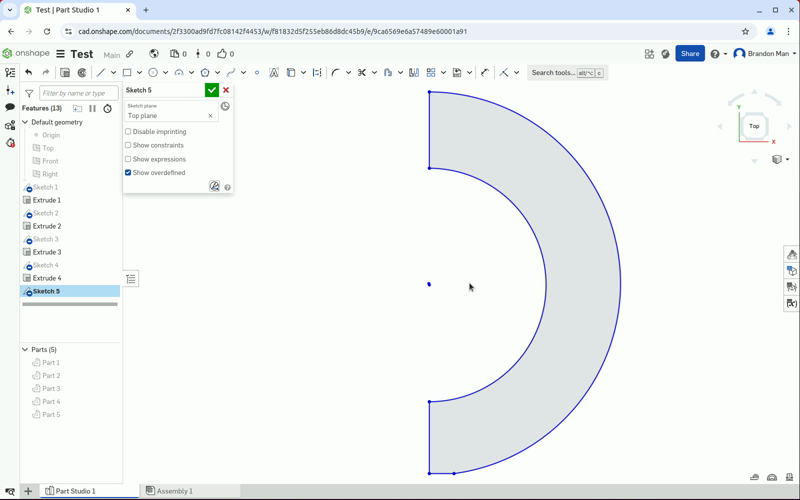
scroll(6)
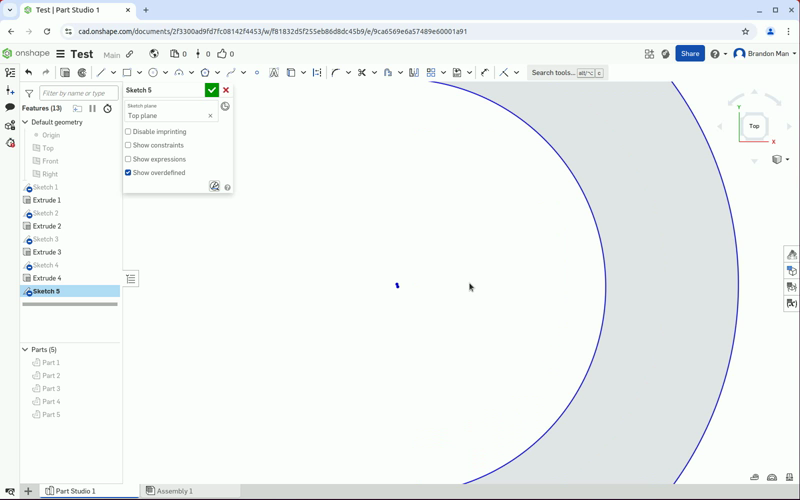
scroll(6)
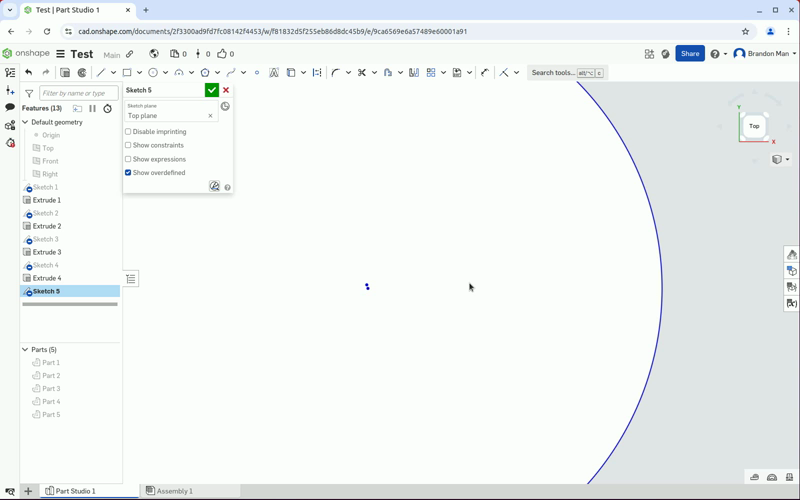
click(469, 282)
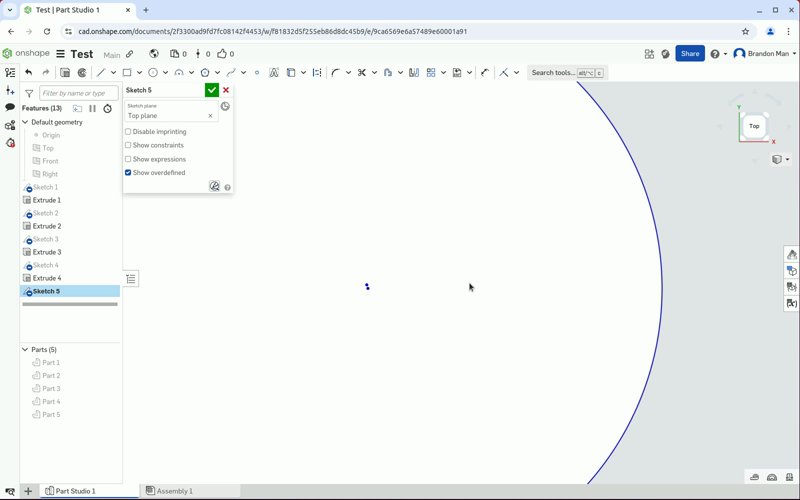
scroll(-6)
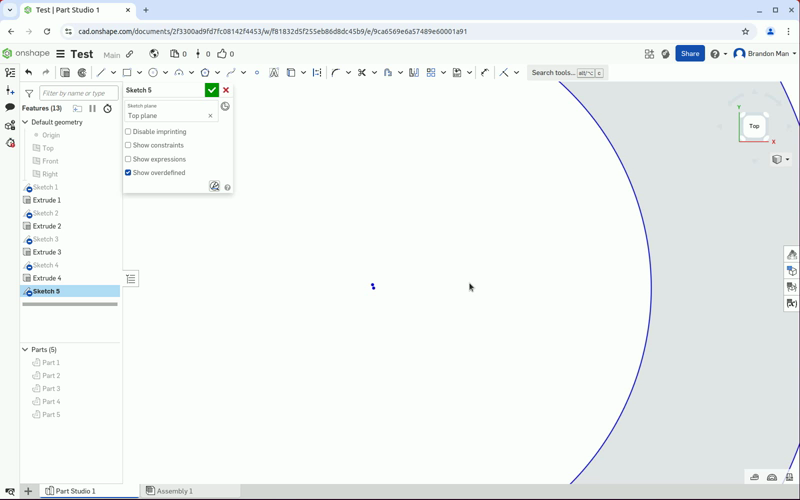
scroll(-6)
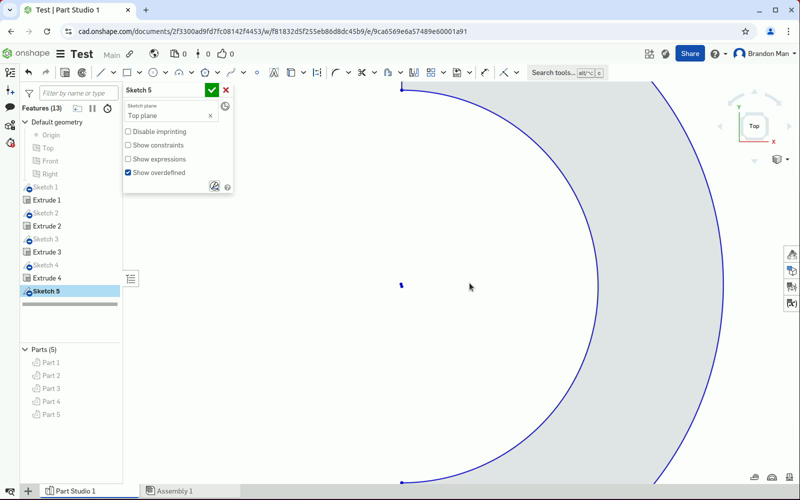
scroll(-6)
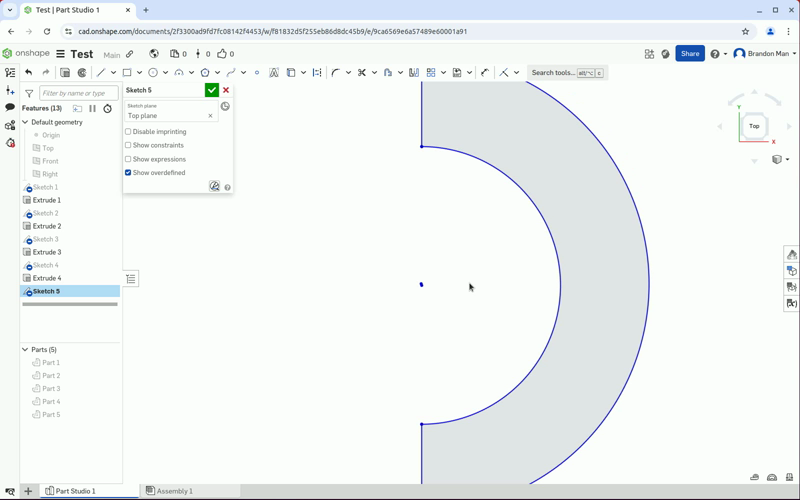
scroll(-6)
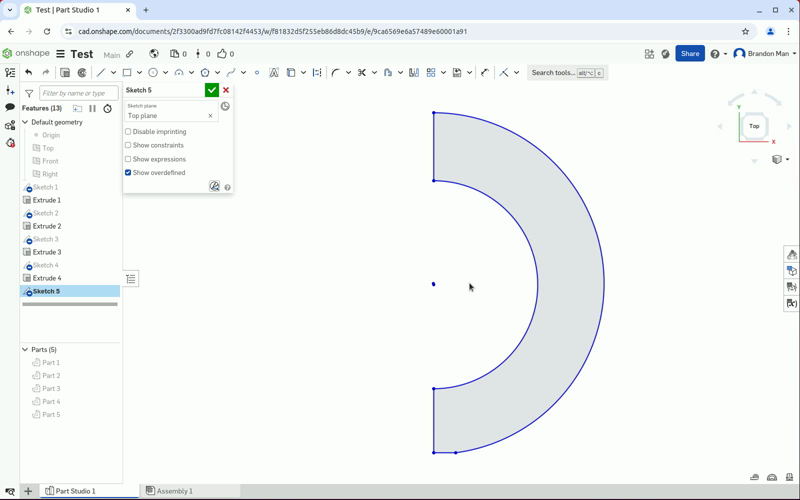
scroll(-6)
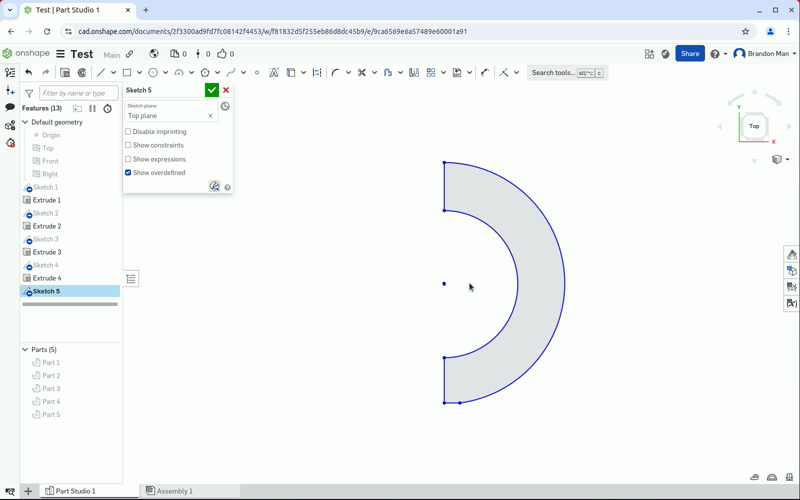
scroll(-6)
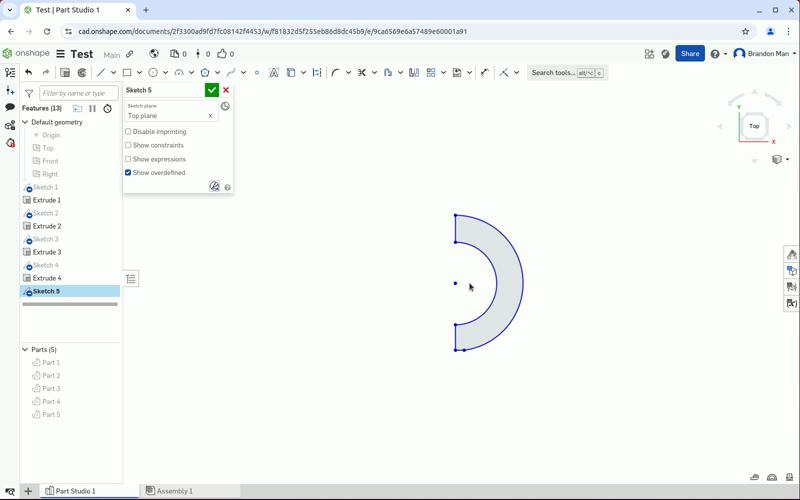
scroll(-6)
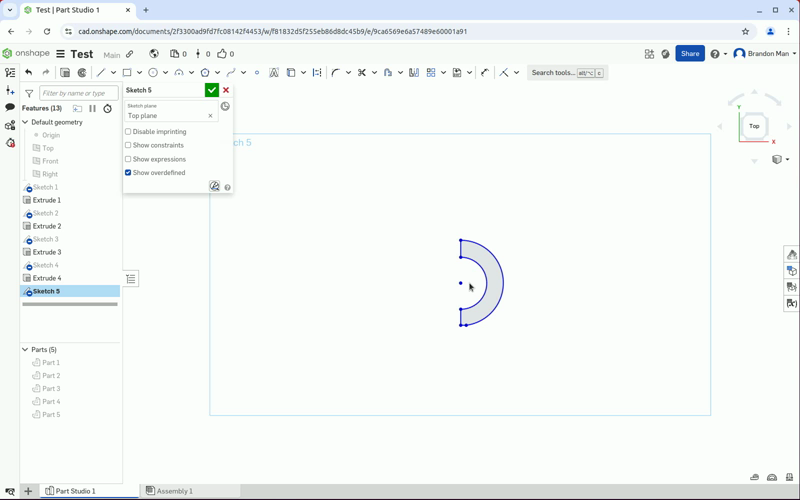
mouse_move(73, 352)
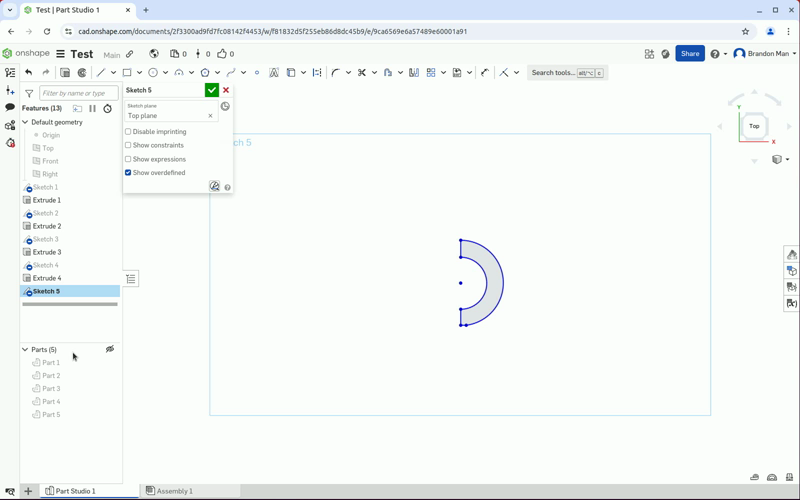
key(shift+y)
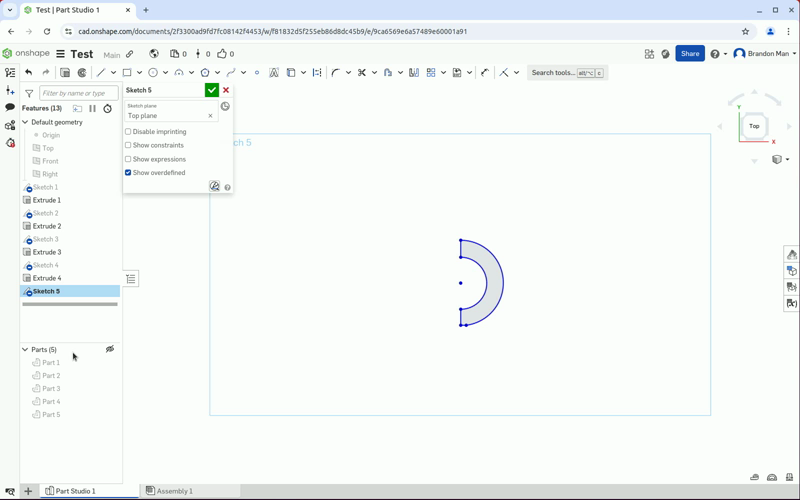
key(shift+e)
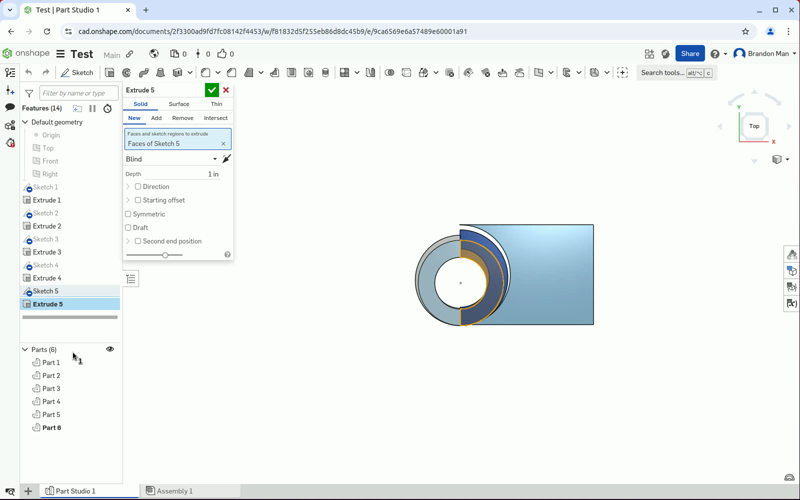
mouse_move(143, 106)
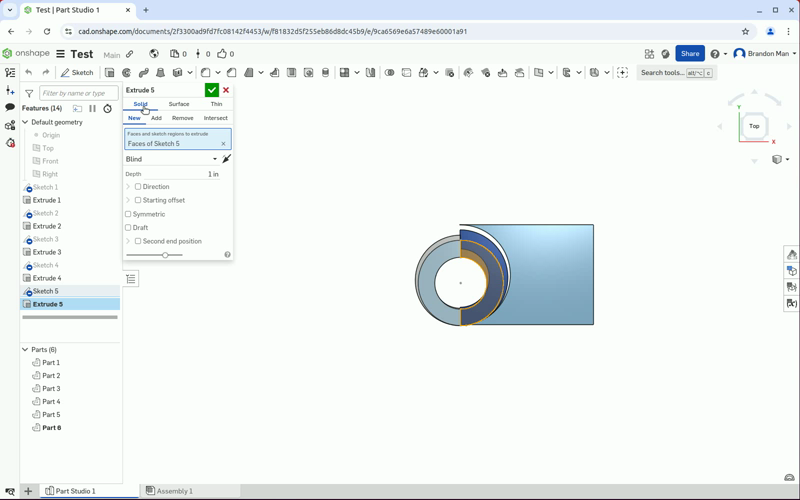
click(143, 106)
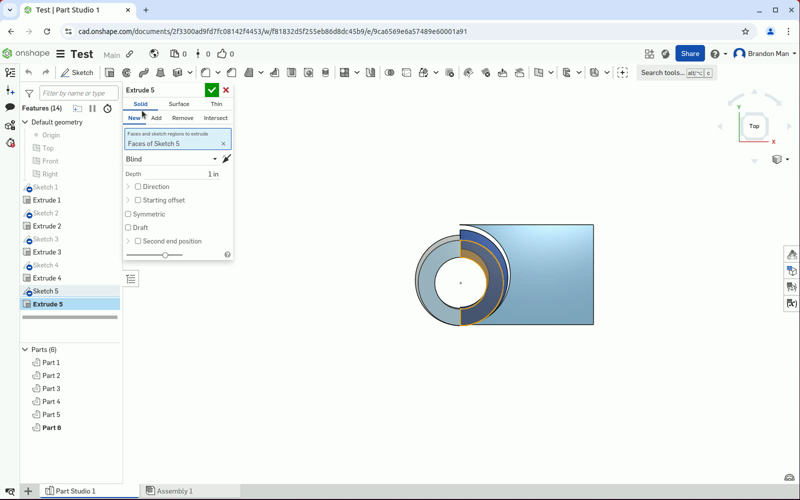
mouse_move(137, 120)
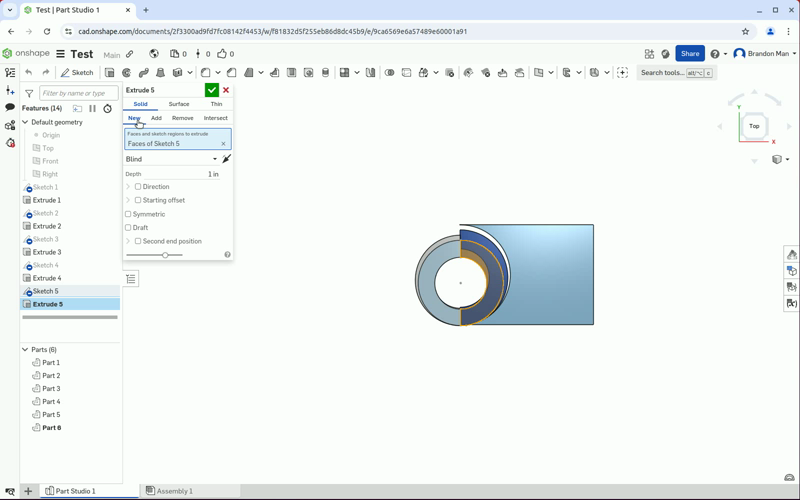
click(137, 120)
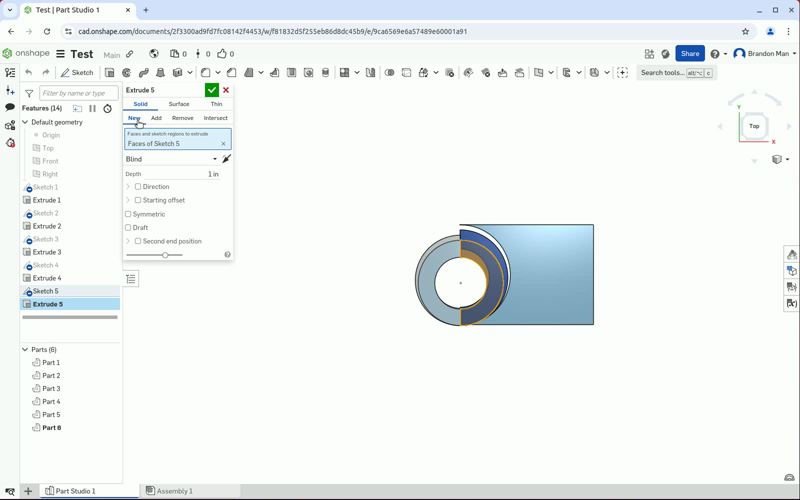
key(tab, 4)
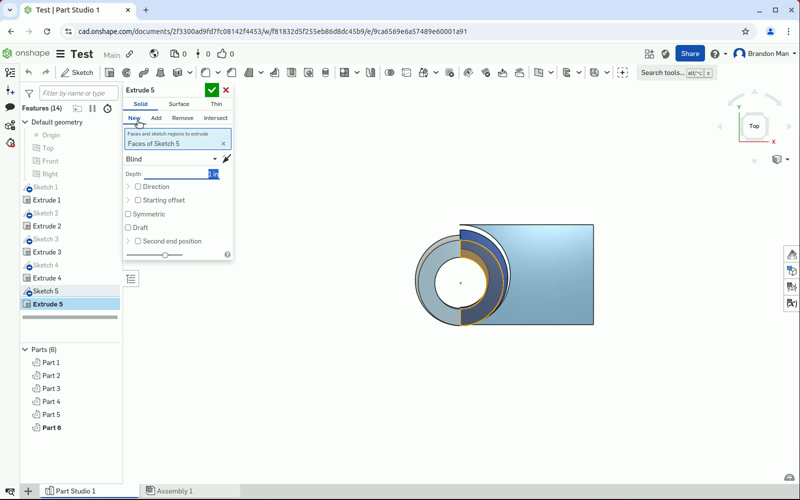
text(12.276)
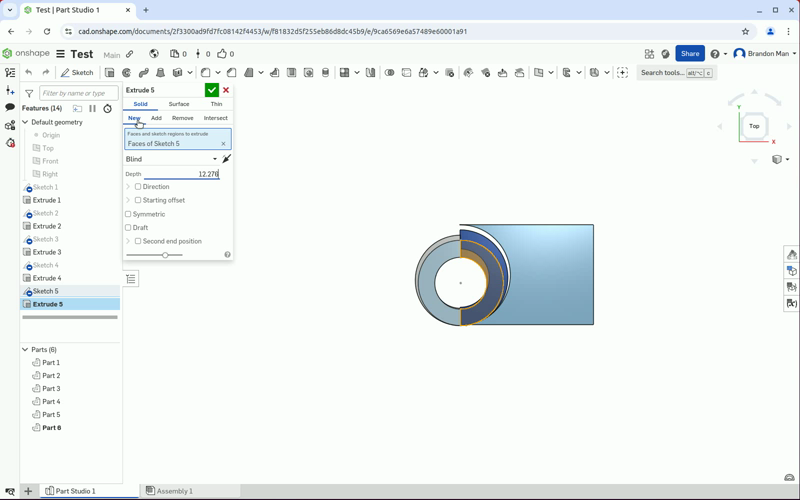
key(enter)
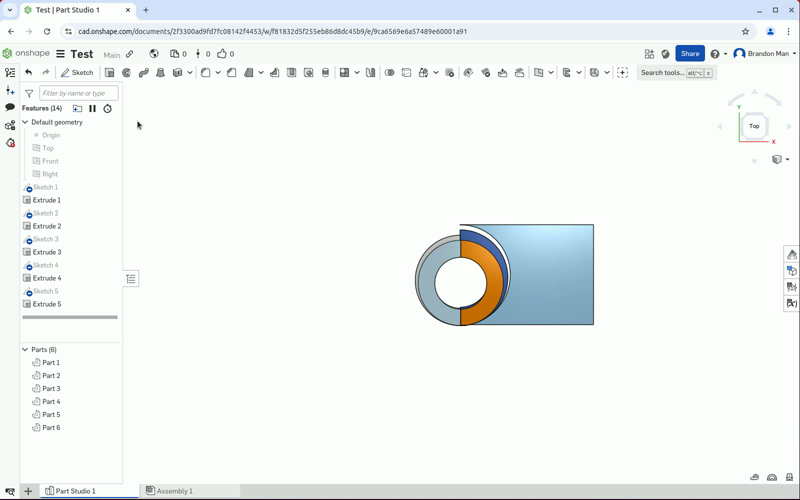
key(shift+h)
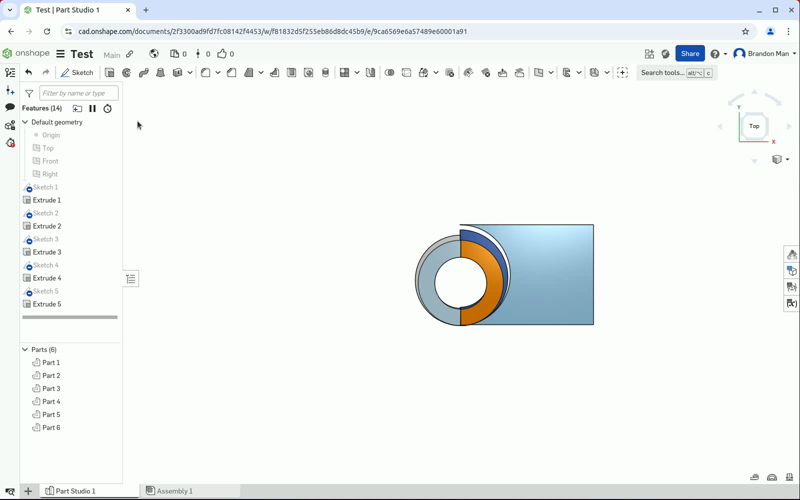
key(shift+h)
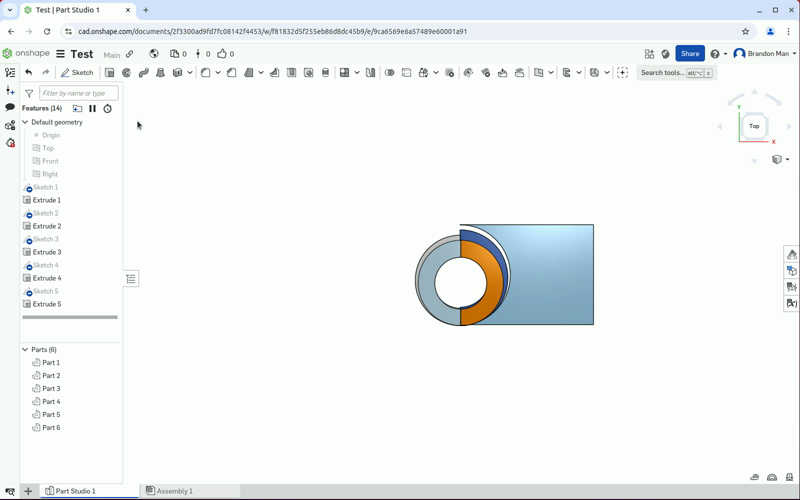
mouse_move(73, 189)
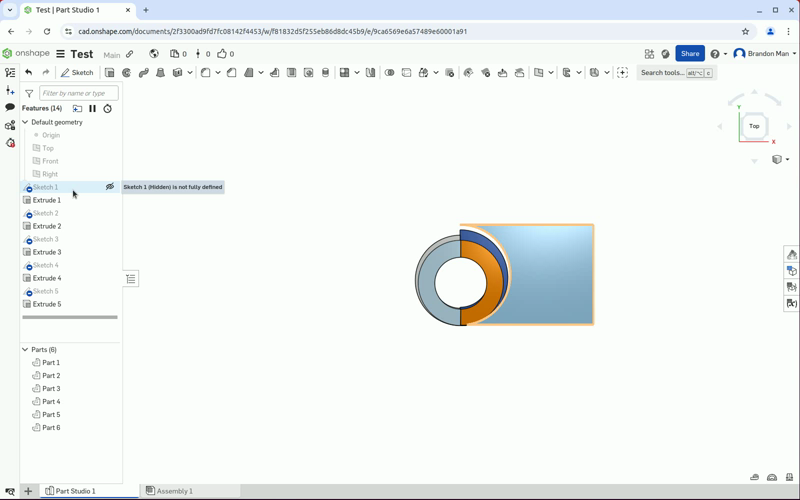
click(73, 189)
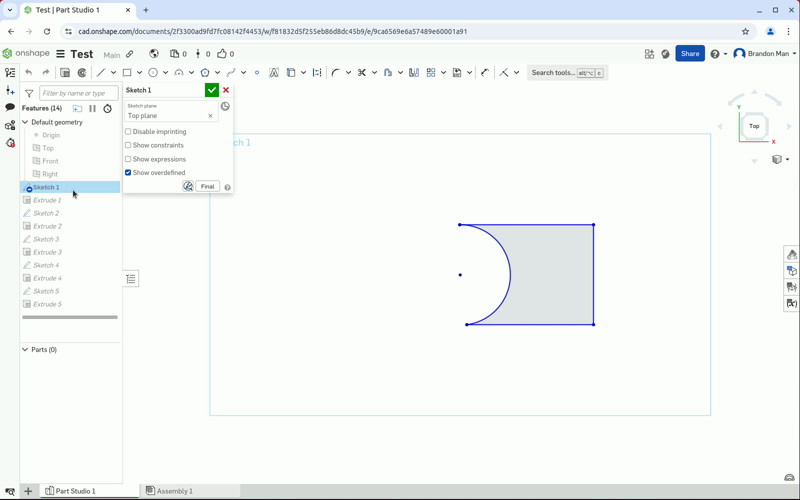
mouse_move(229, 92)
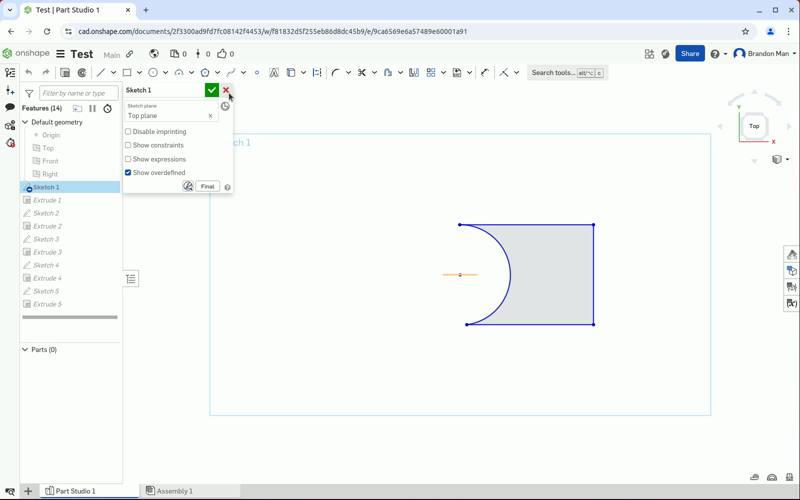
click(229, 92)
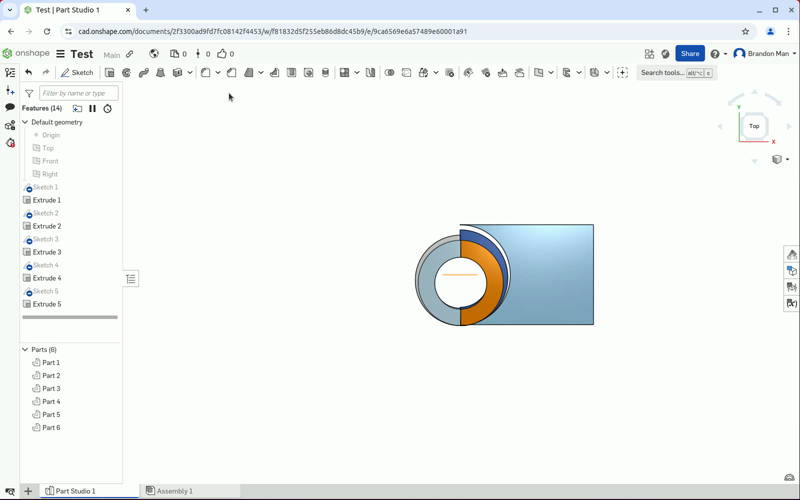
mouse_move(73, 352)
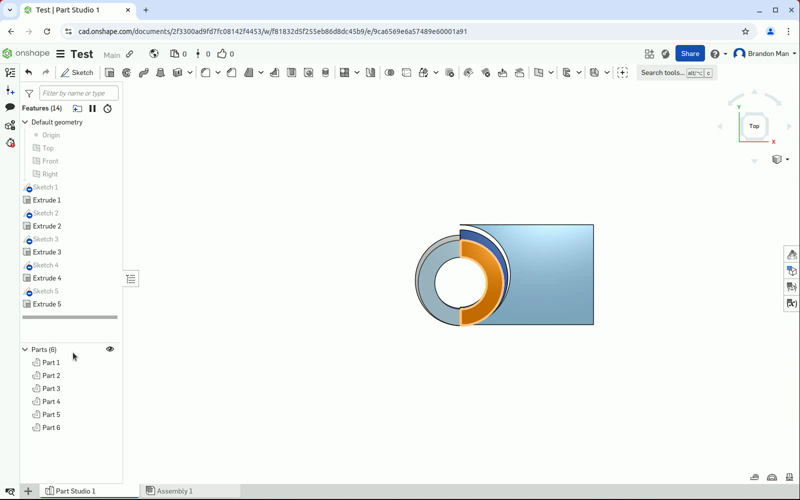
key(y)
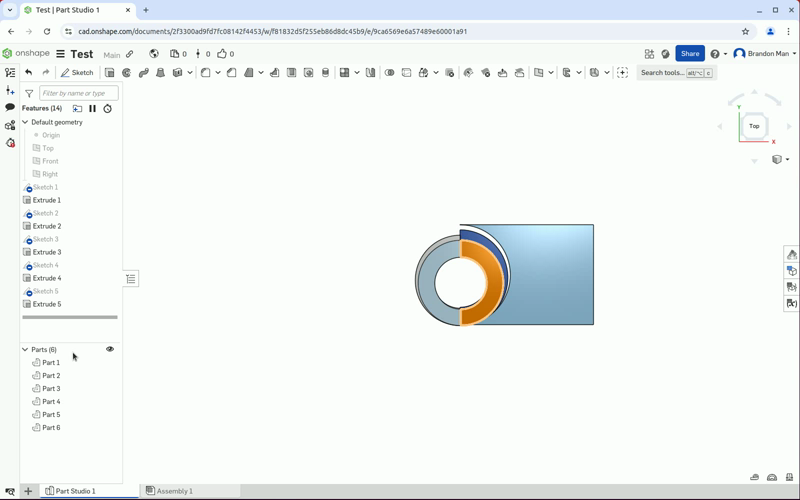
key(shift+p)
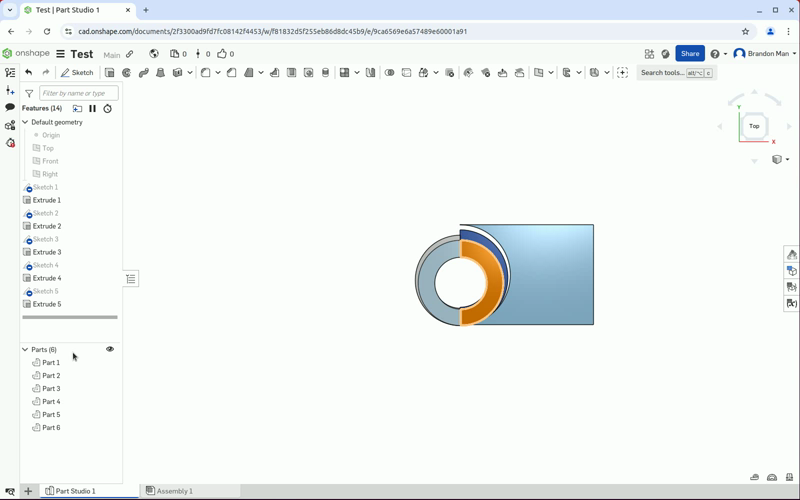
key(space)
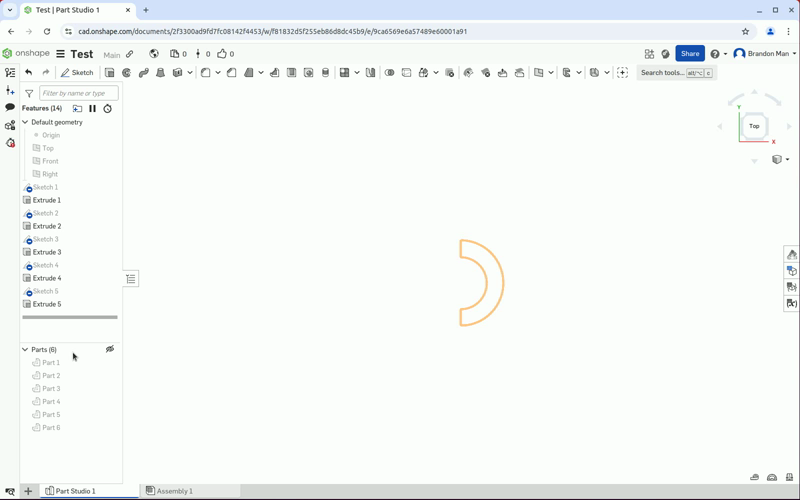
key_down(shift)
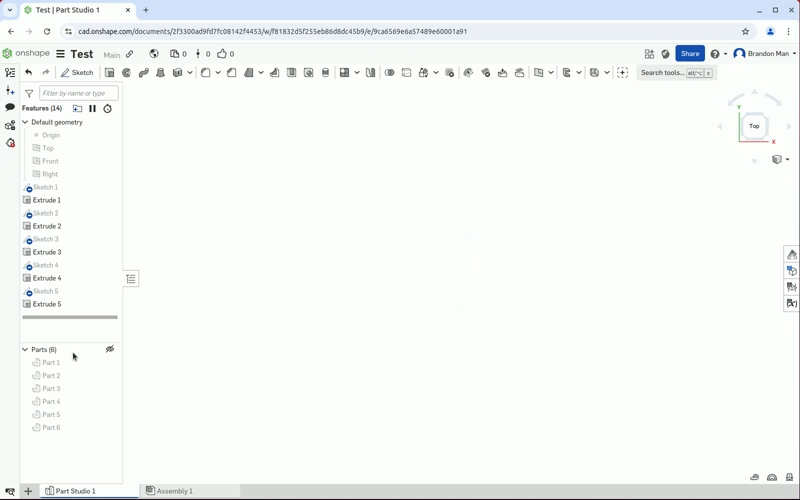
key(up)
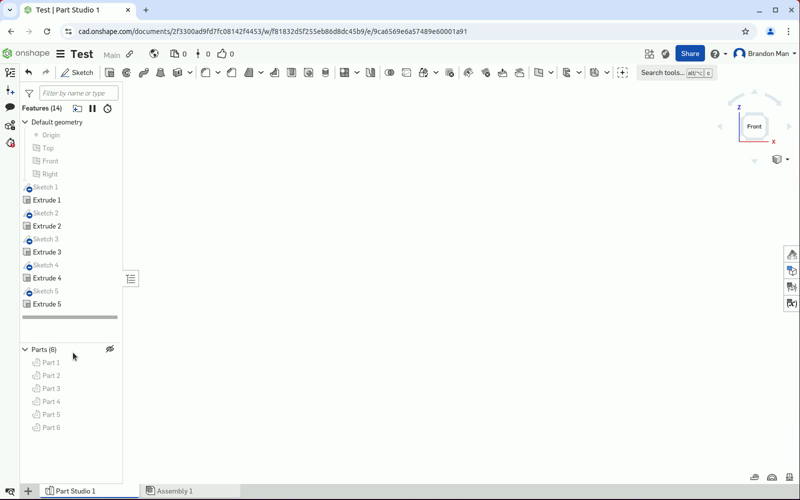
key_up(shift)
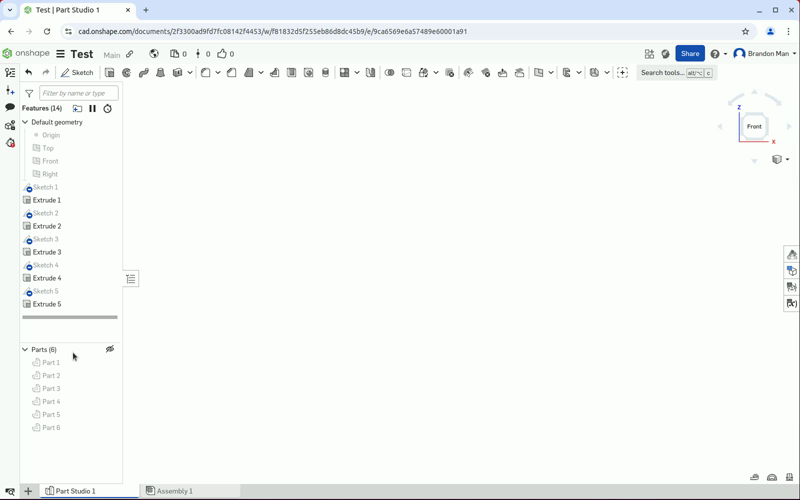
key(space)
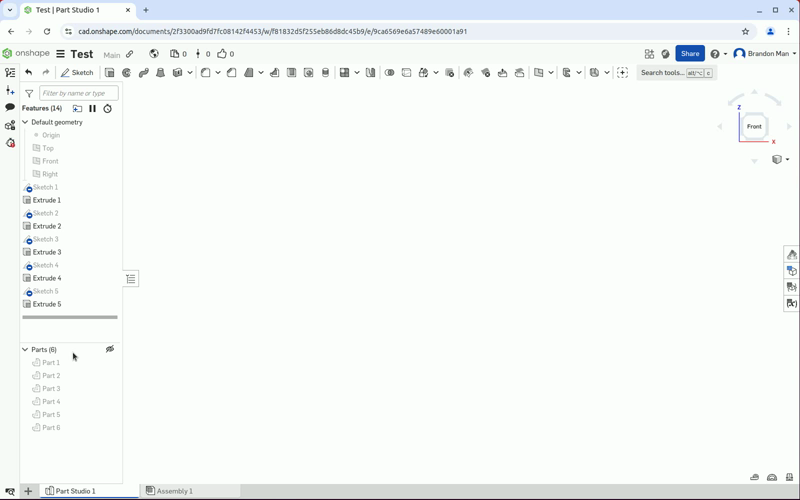
key_down(shift)
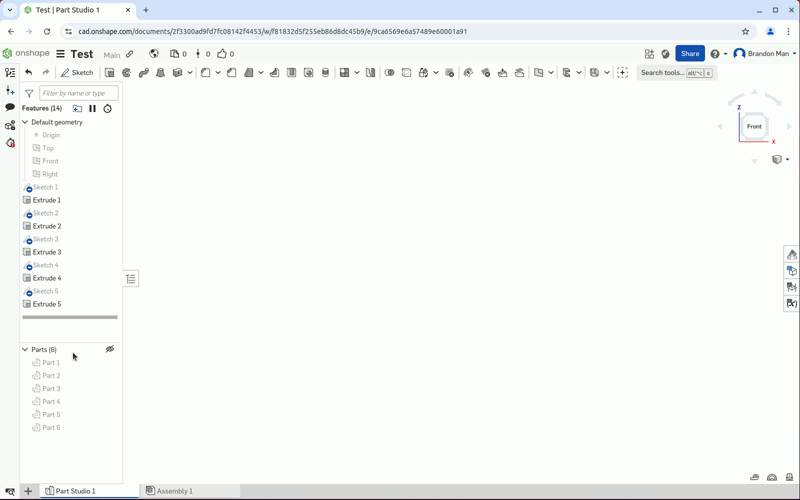
key(left)
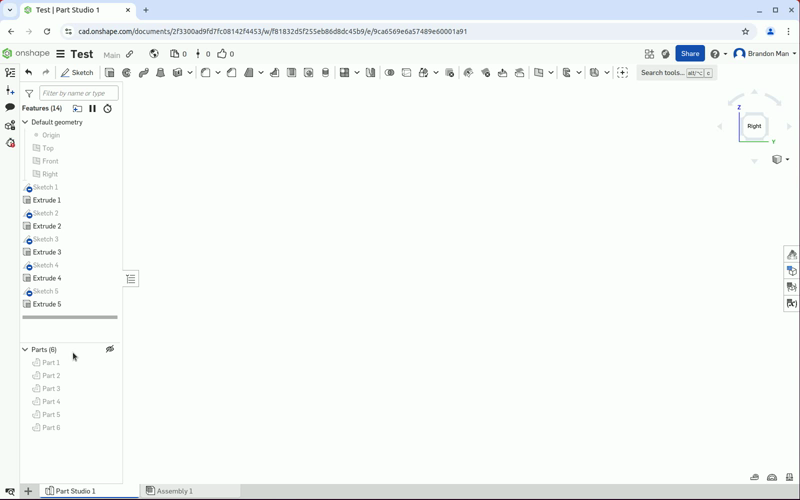
key_up(shift)
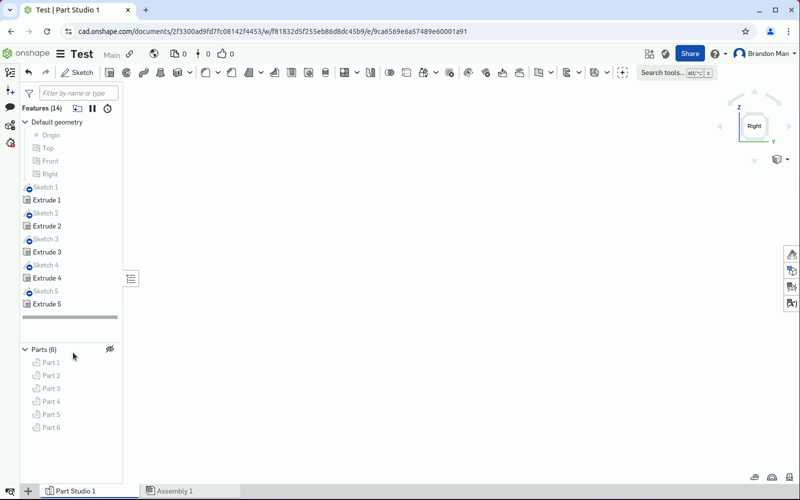
mouse_move(73, 352)
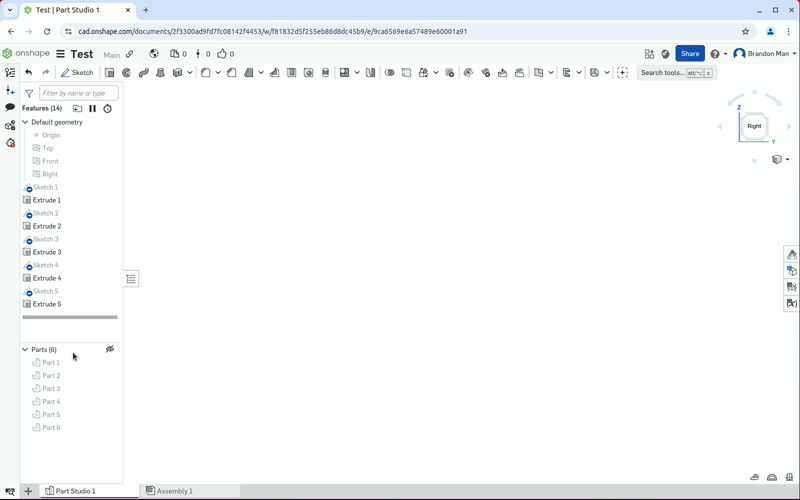
key(shift+y)
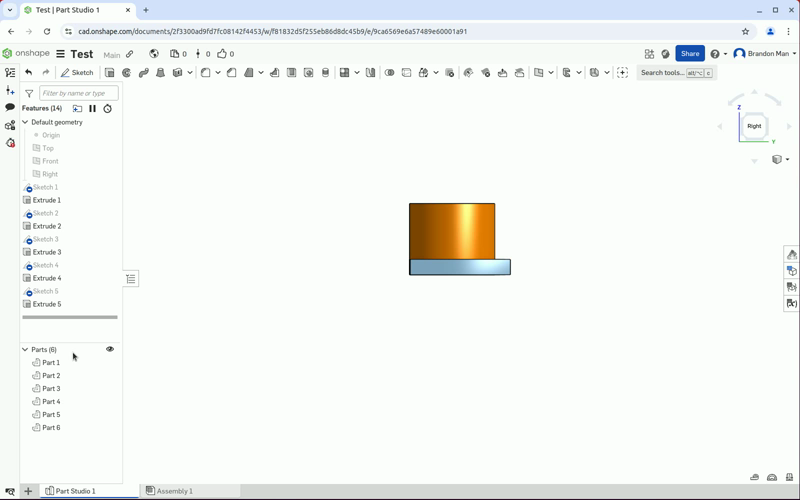
mouse_move(541, 75)
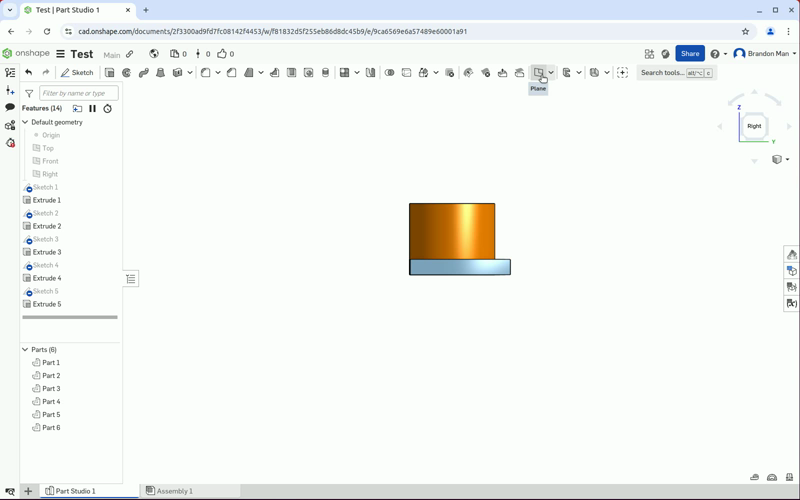
click(541, 75)
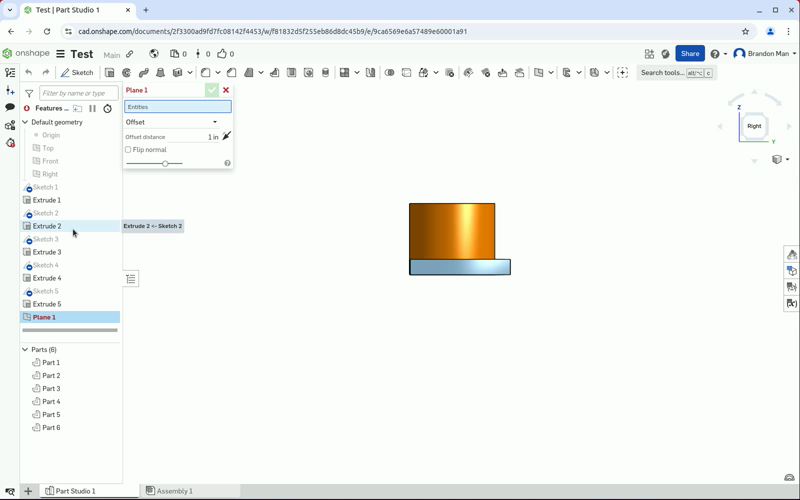
scroll(3)
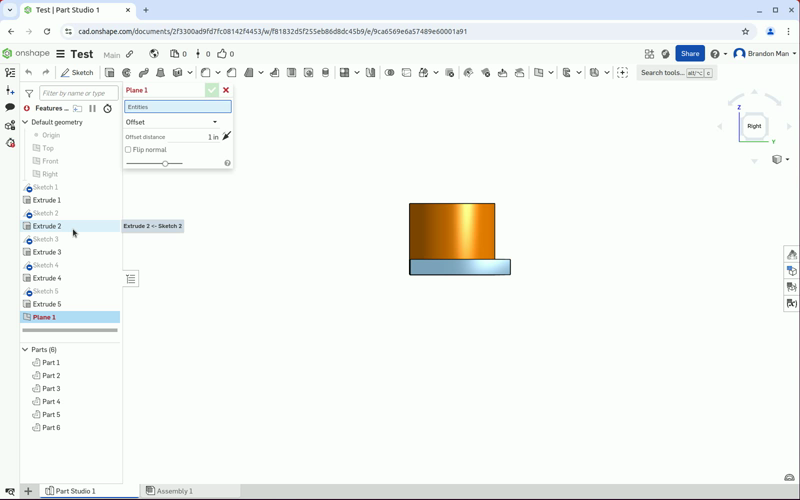
mouse_move(73, 176)
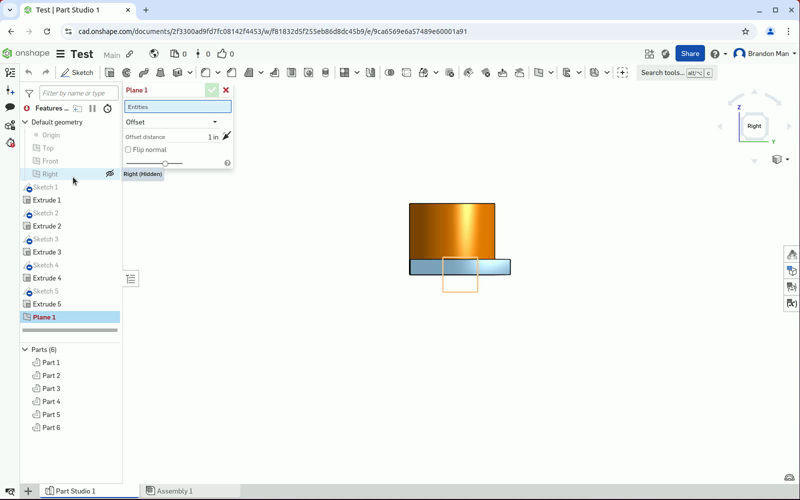
click(73, 176)
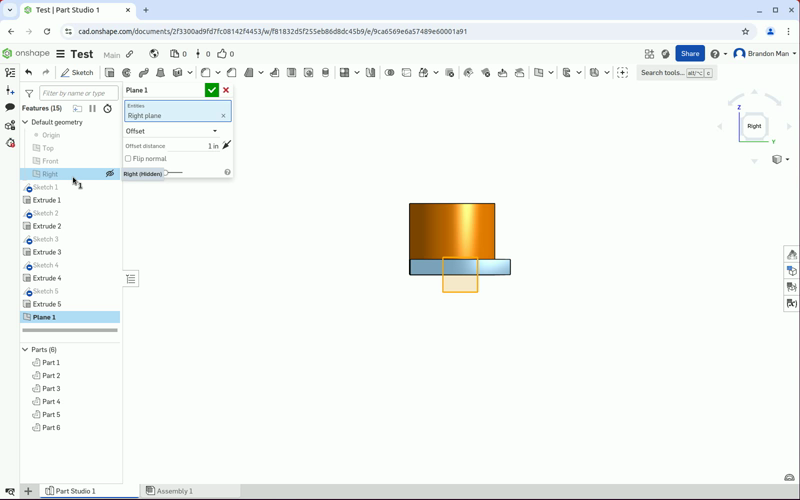
key(tab, 2)
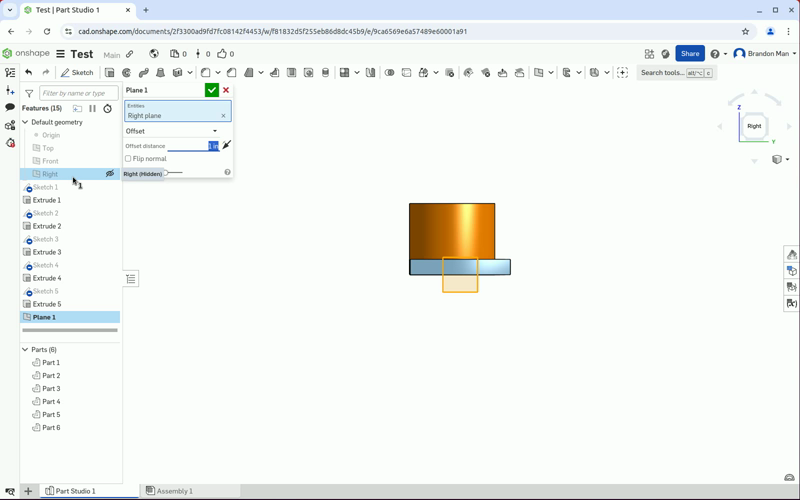
text(23.108)
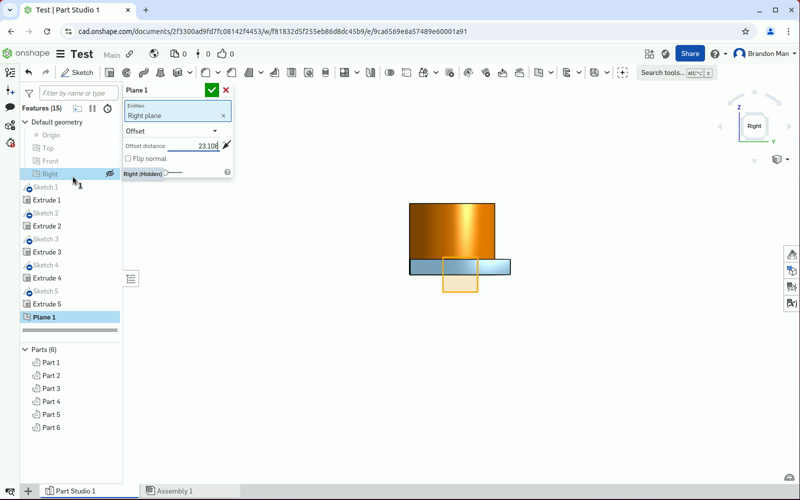
key(enter, 2)
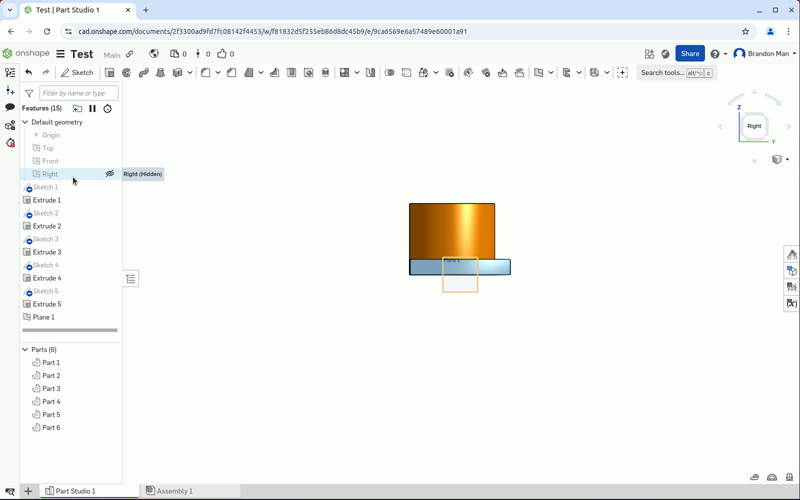
key(shift+s)
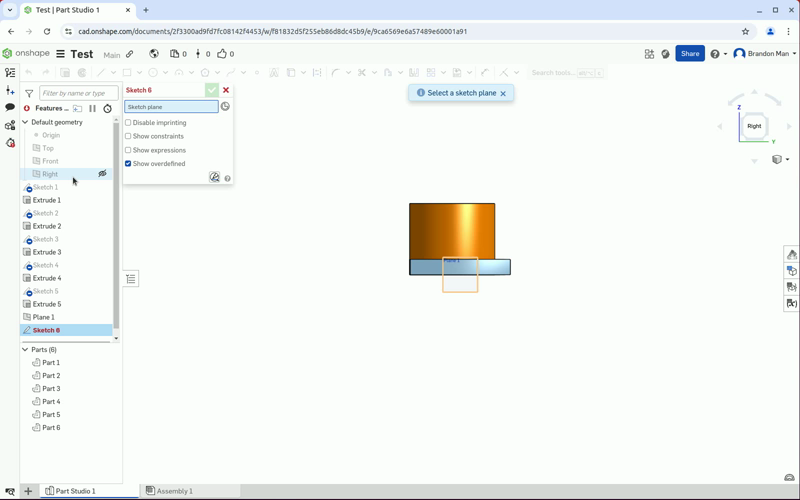
mouse_move(69, 319)
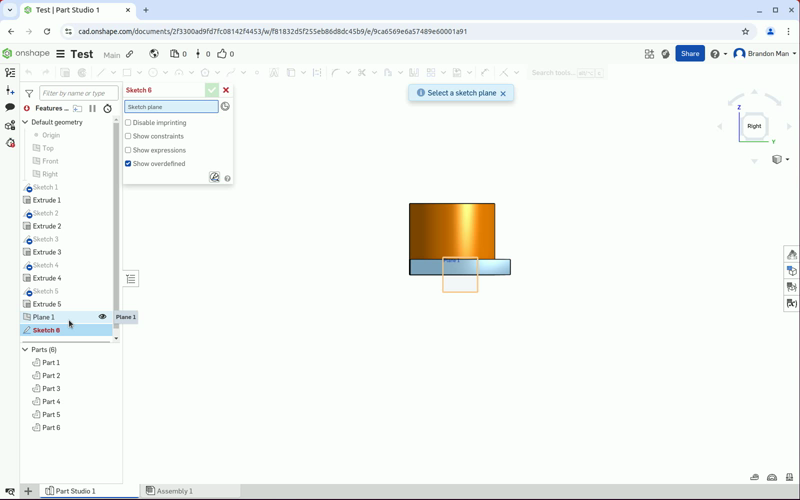
click(69, 319)
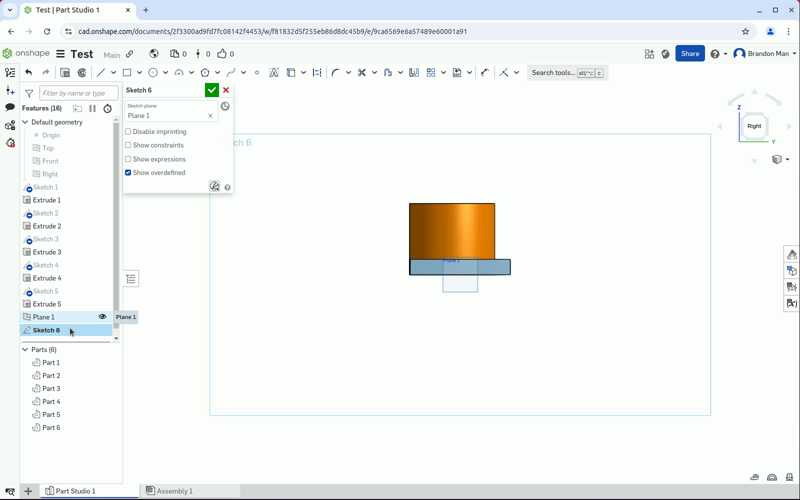
mouse_move(73, 352)
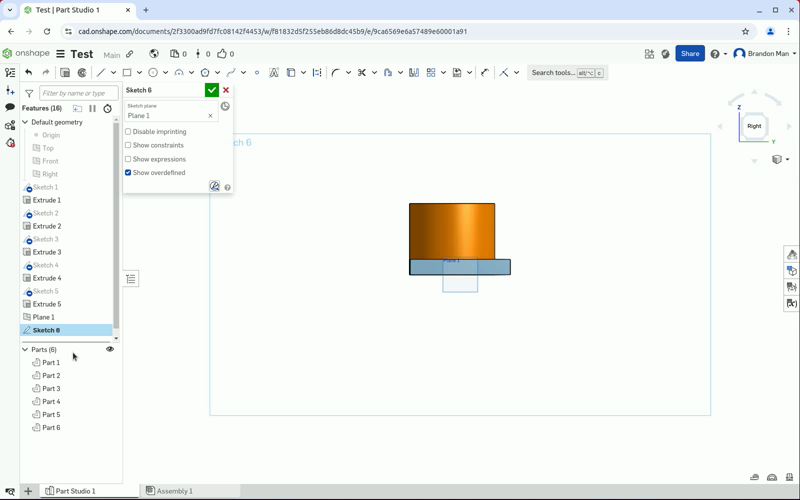
key(y)
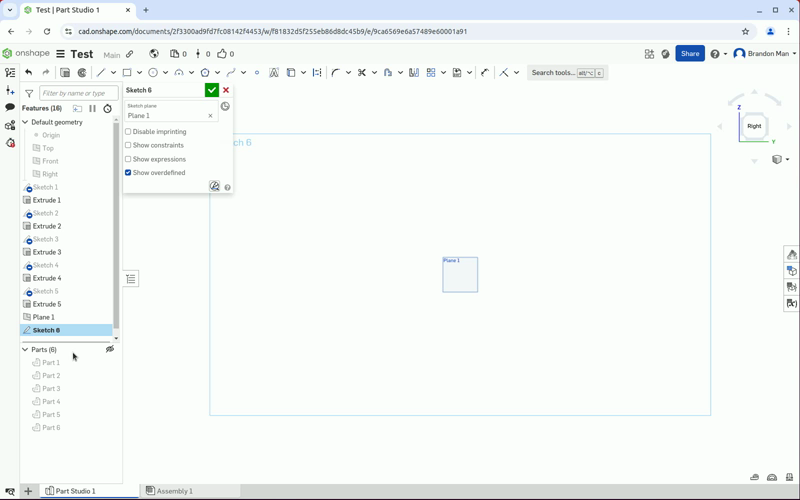
key(l)
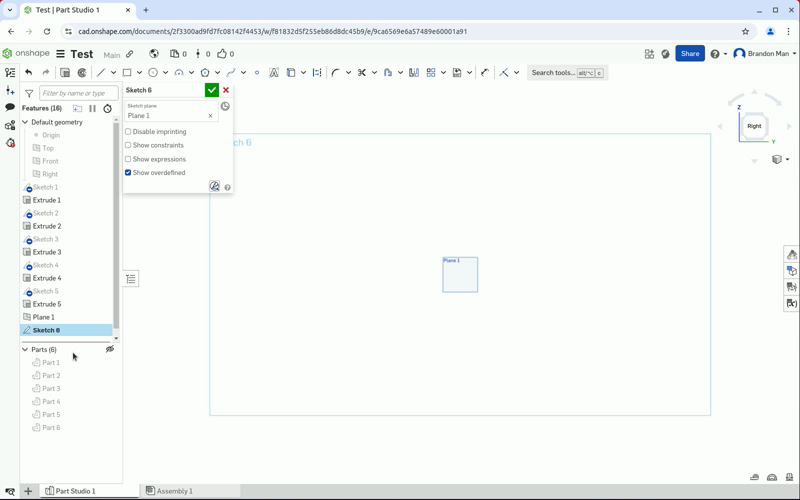
key_down(shift)
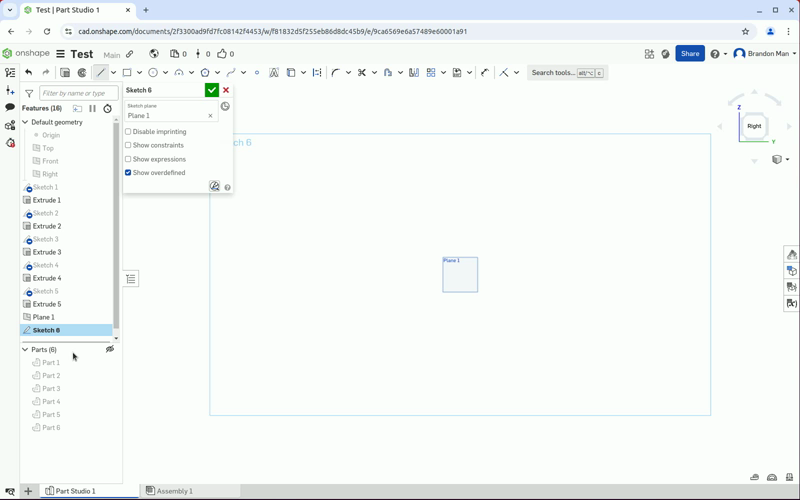
mouse_move(418, 308)
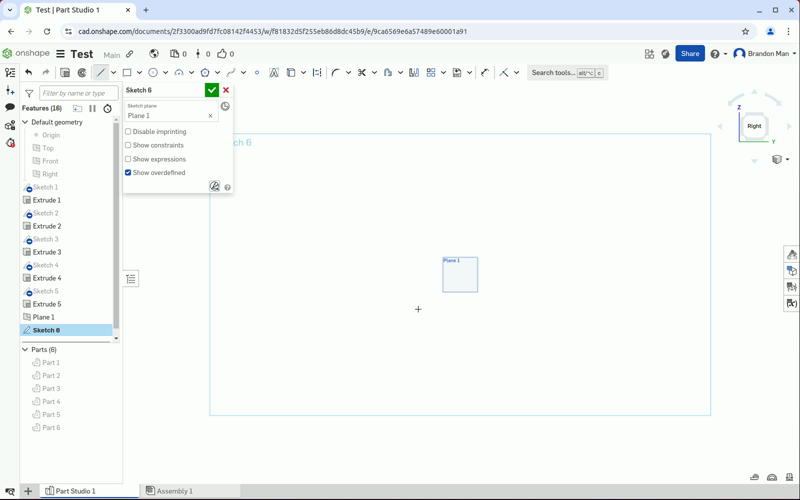
click(418, 308)
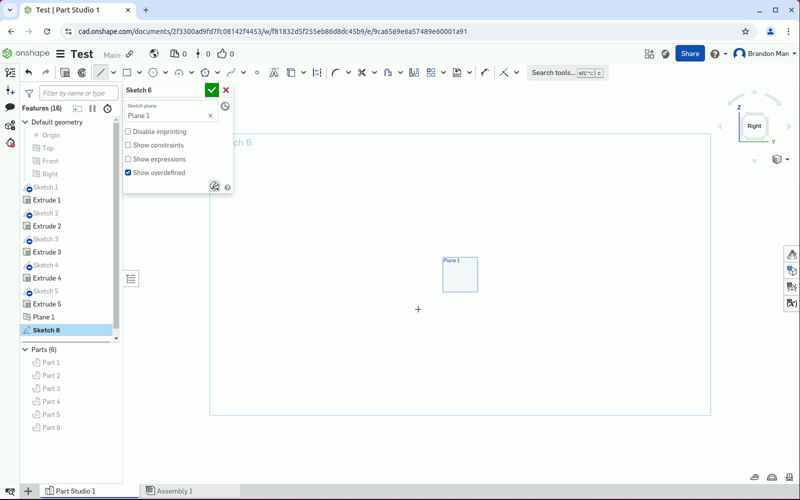
key_up(shift)
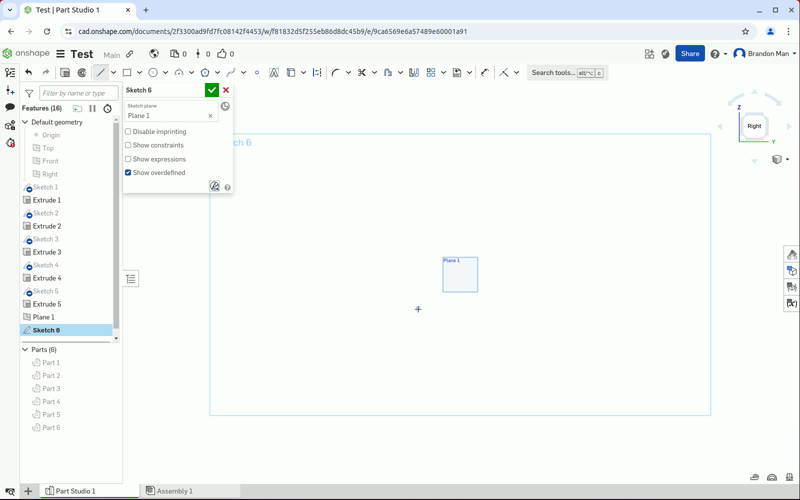
key_down(shift)
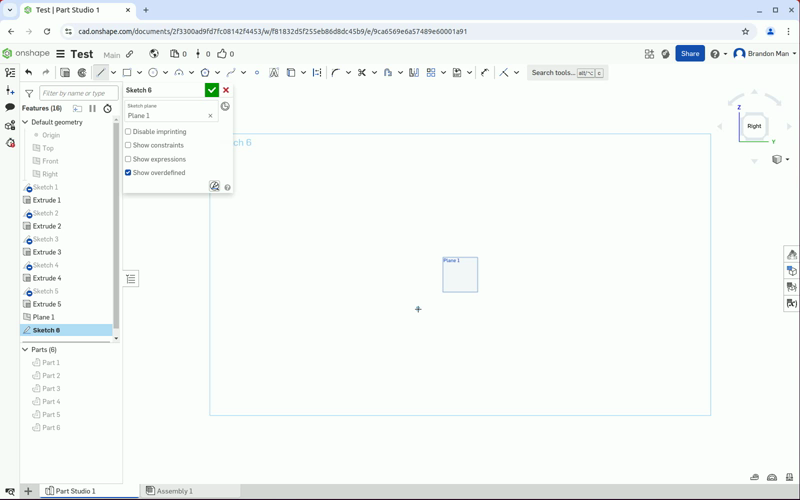
mouse_move(503, 308)
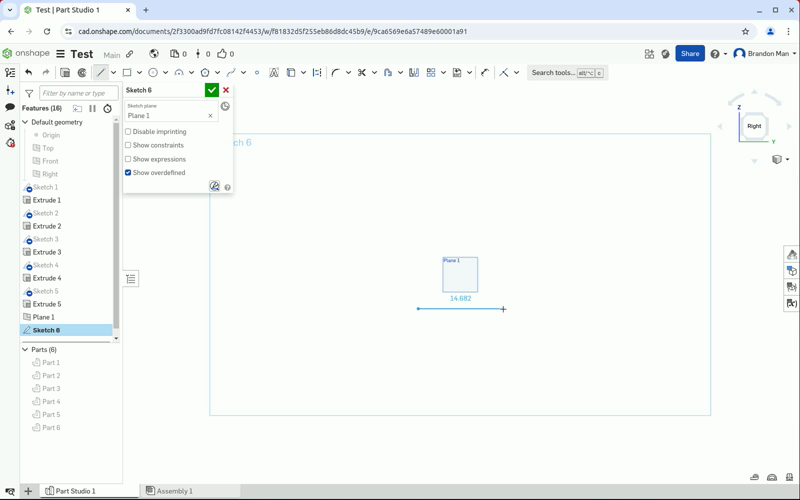
click(503, 308)
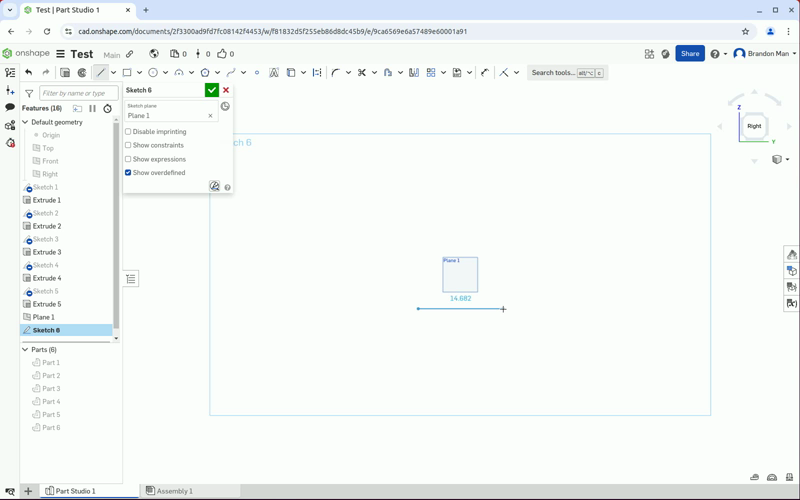
key_up(shift)
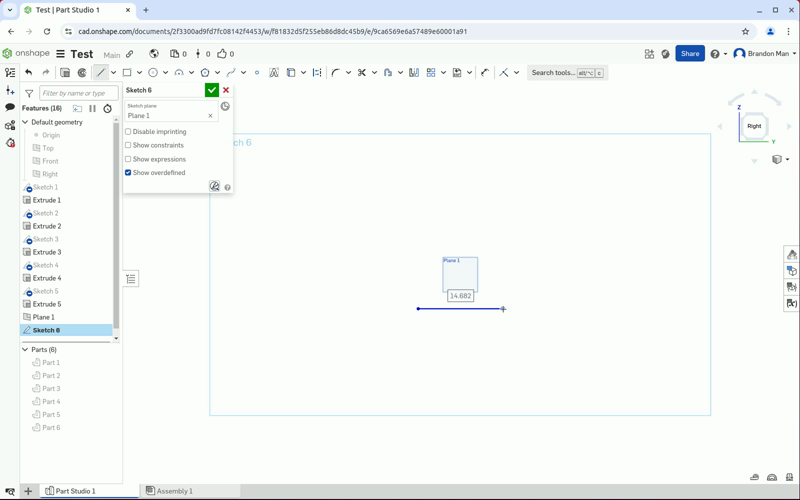
key_down(shift)
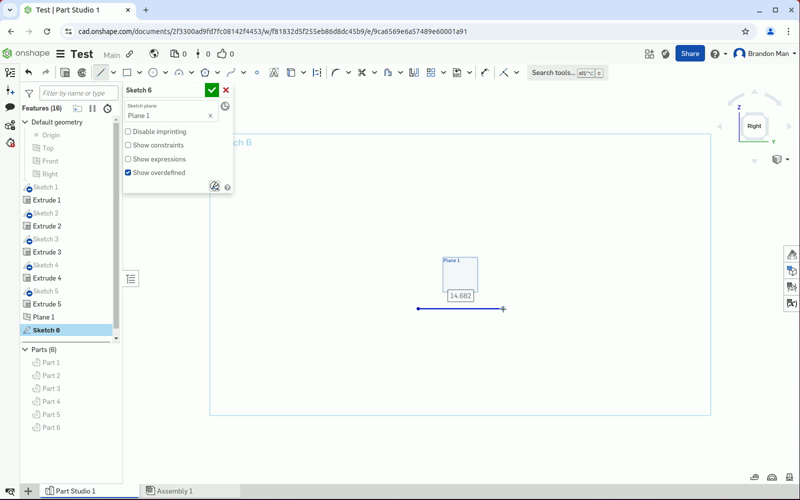
mouse_move(533, 308)
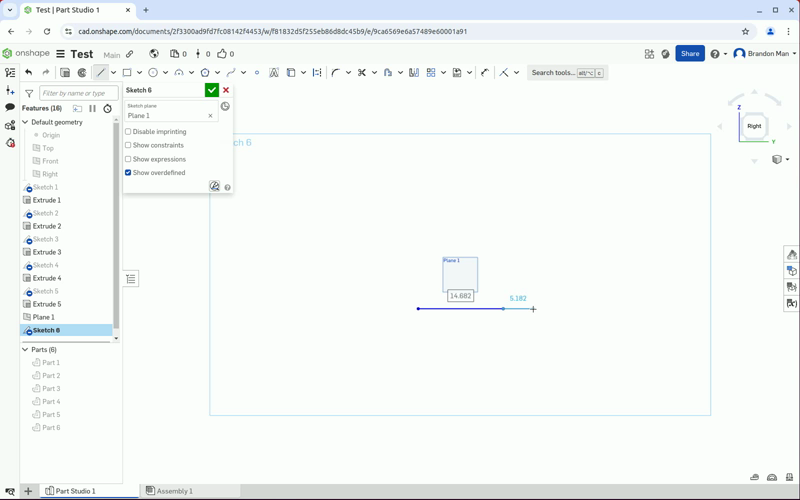
mouse_move(503, 282)
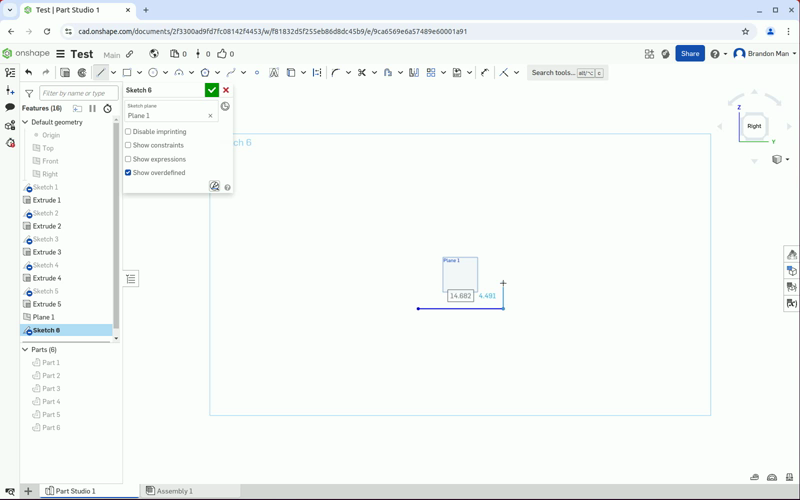
click(503, 282)
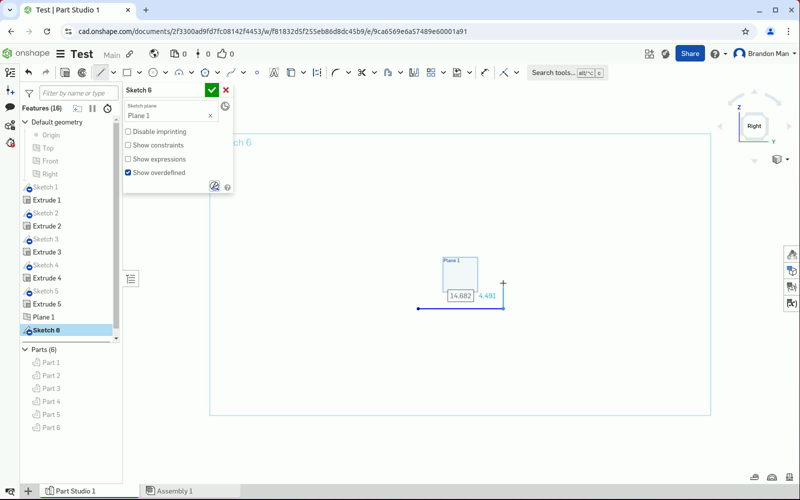
key_up(shift)
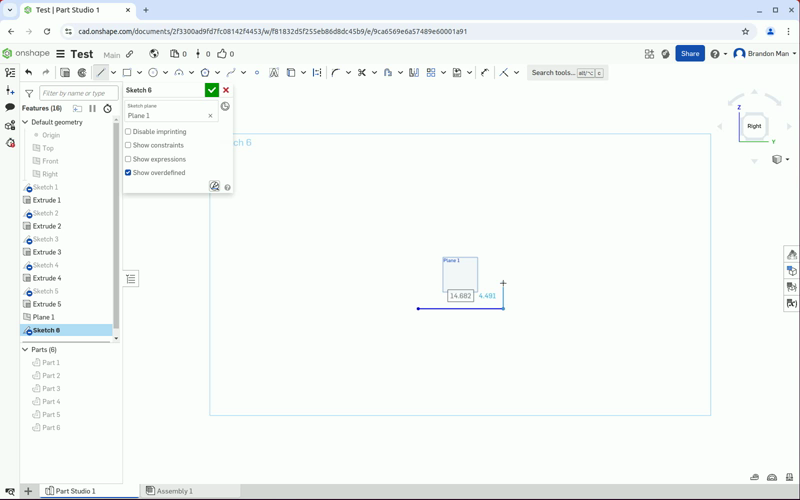
key_down(shift)
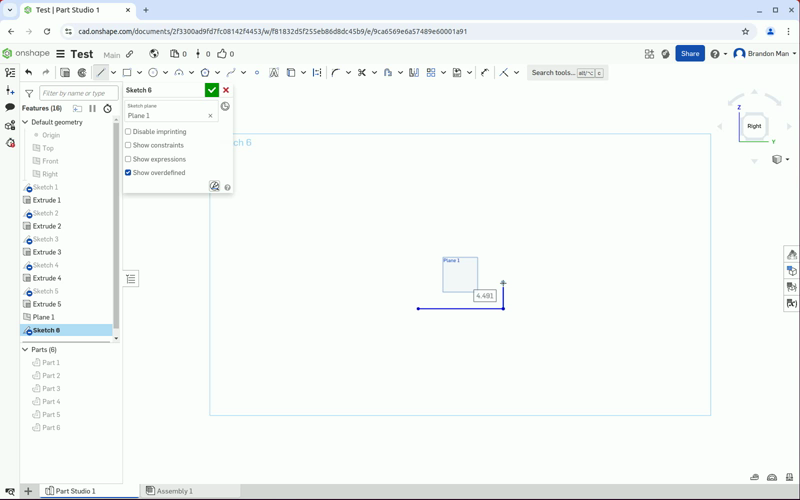
mouse_move(418, 282)
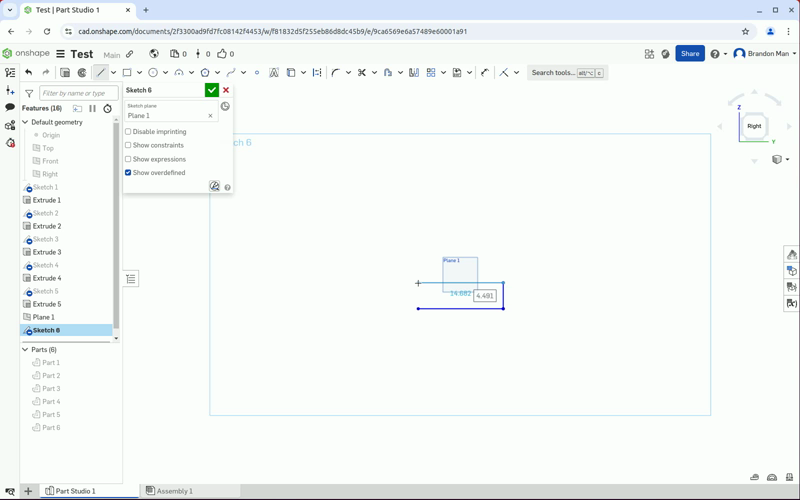
click(418, 282)
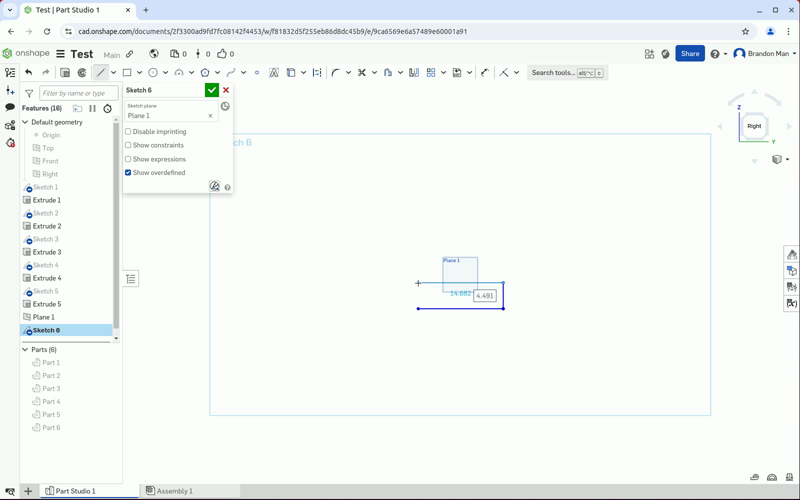
key_up(shift)
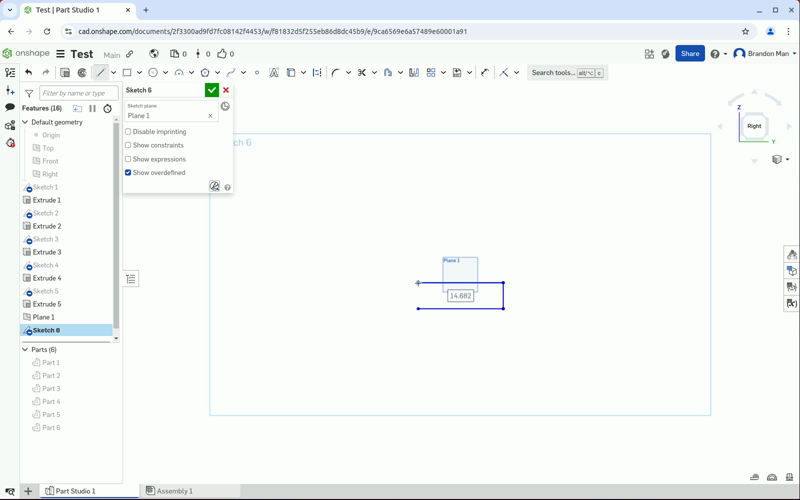
mouse_move(448, 282)
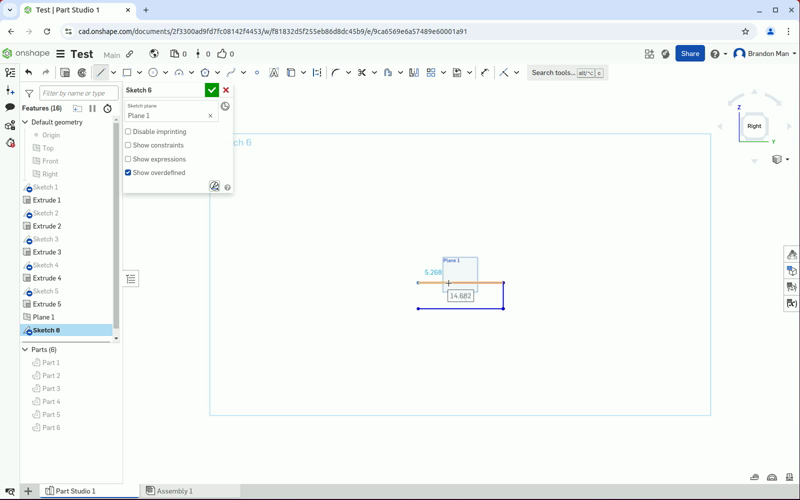
key_down(shift)
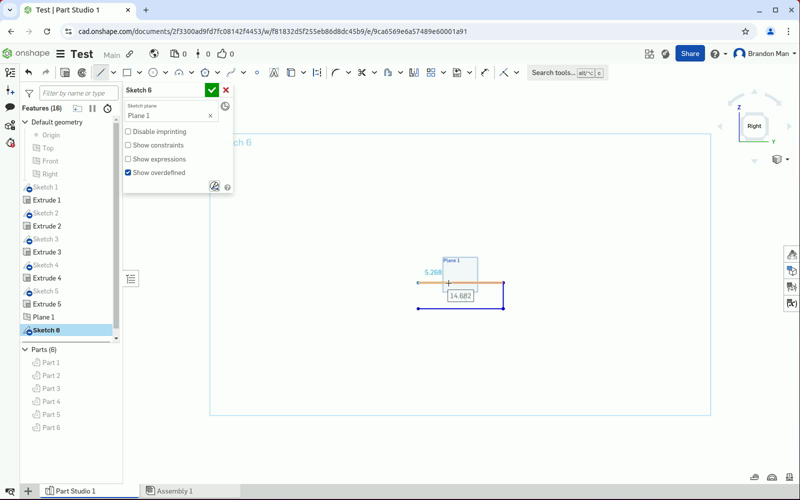
mouse_move(418, 308)
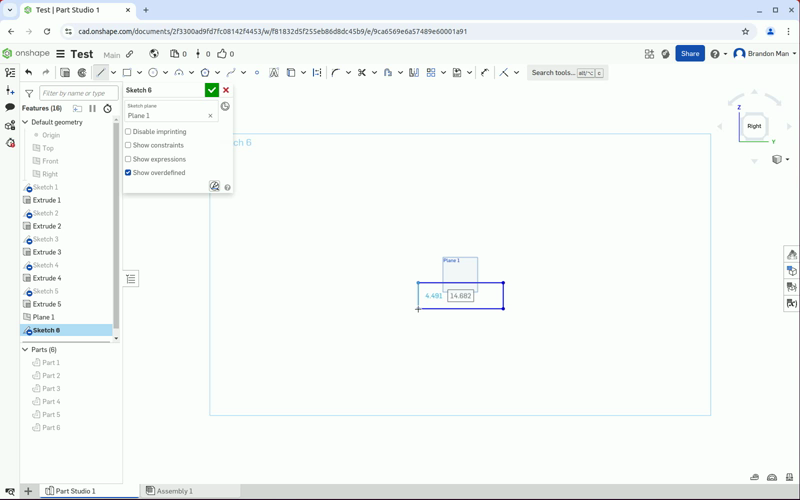
key_up(shift)
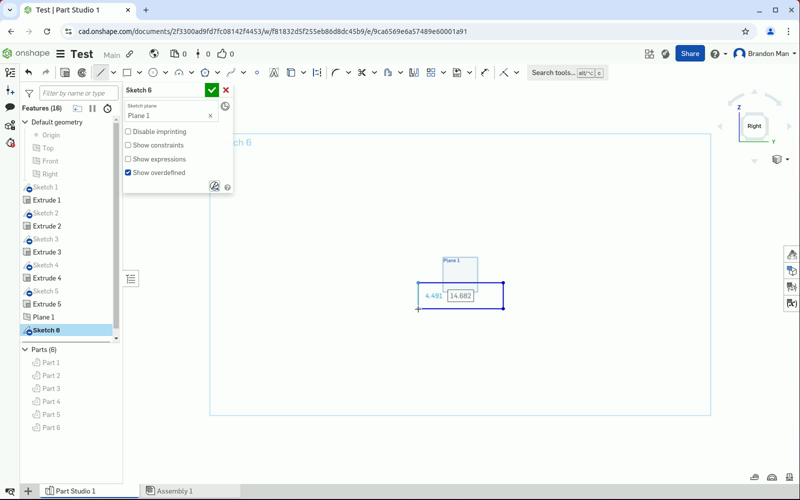
click(418, 308)
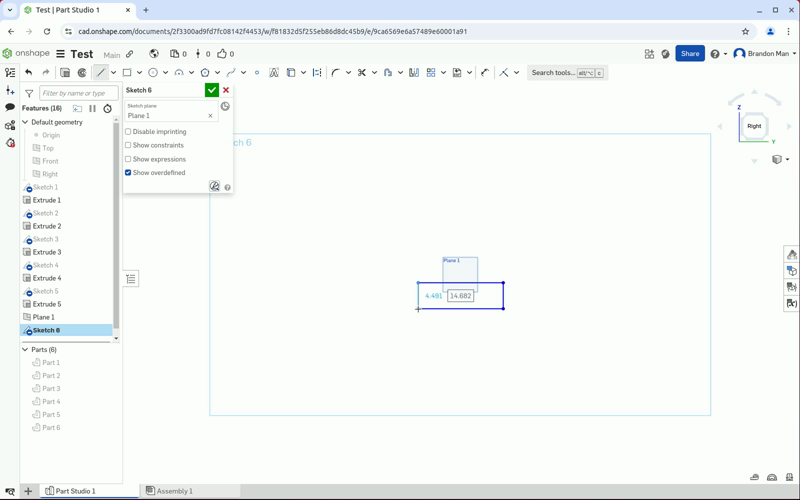
key(esc)
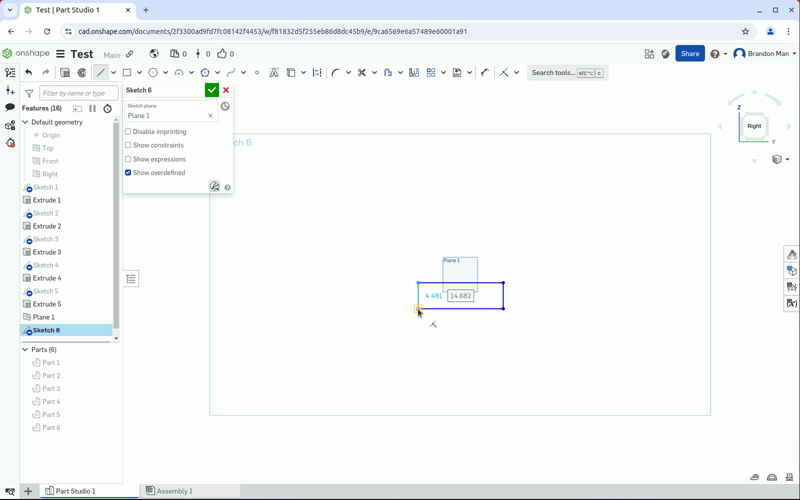
mouse_move(444, 302)
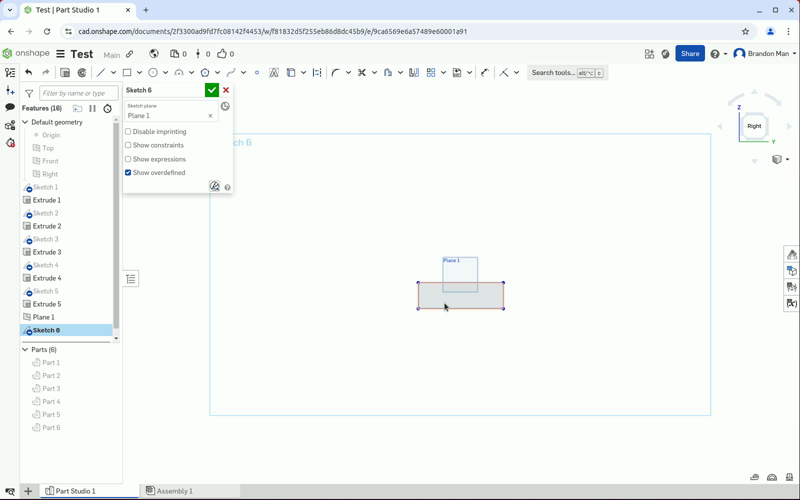
click(444, 302)
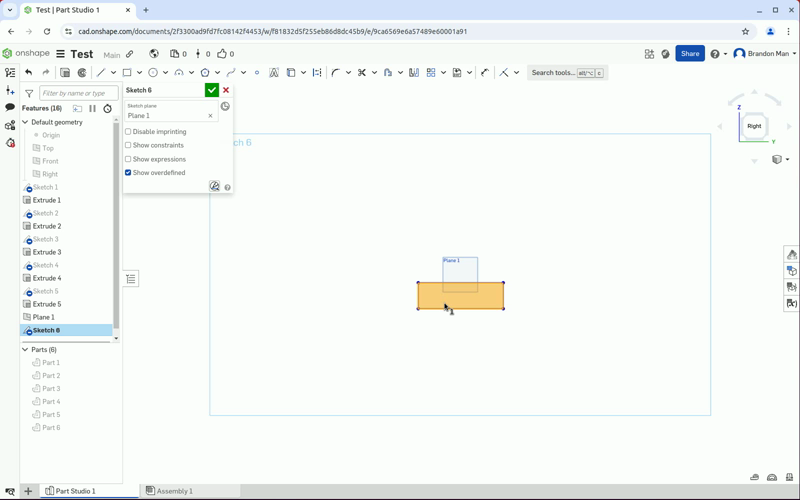
mouse_move(73, 352)
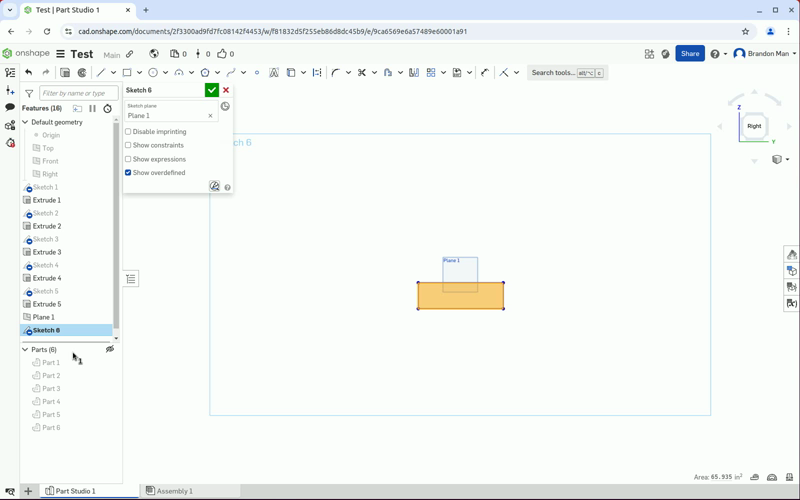
key(shift+y)
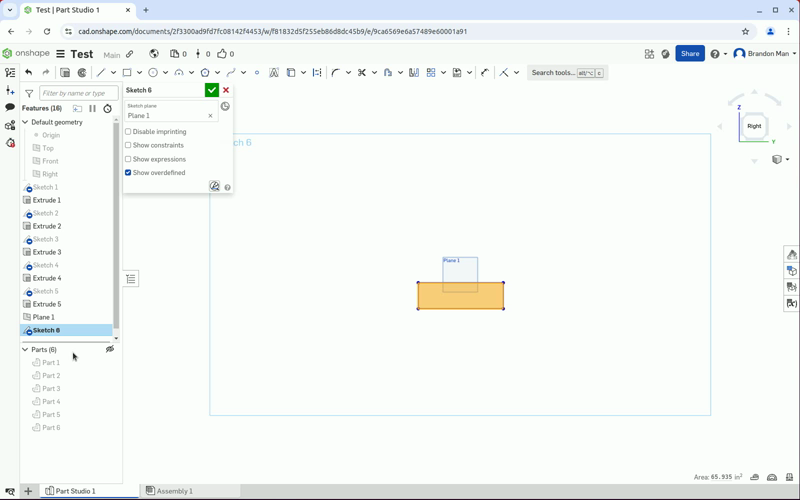
key(shift+e)
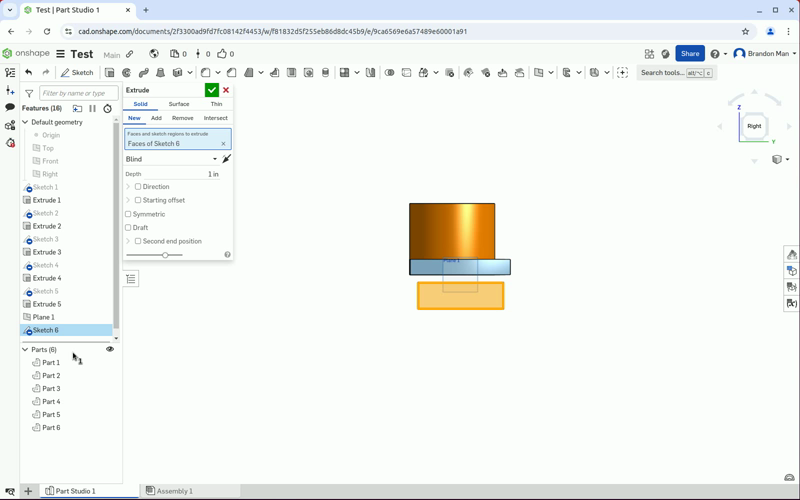
mouse_move(143, 106)
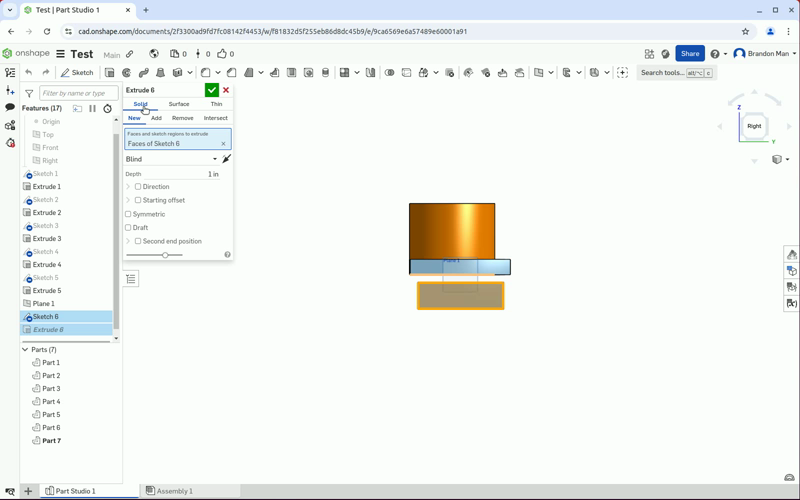
click(143, 106)
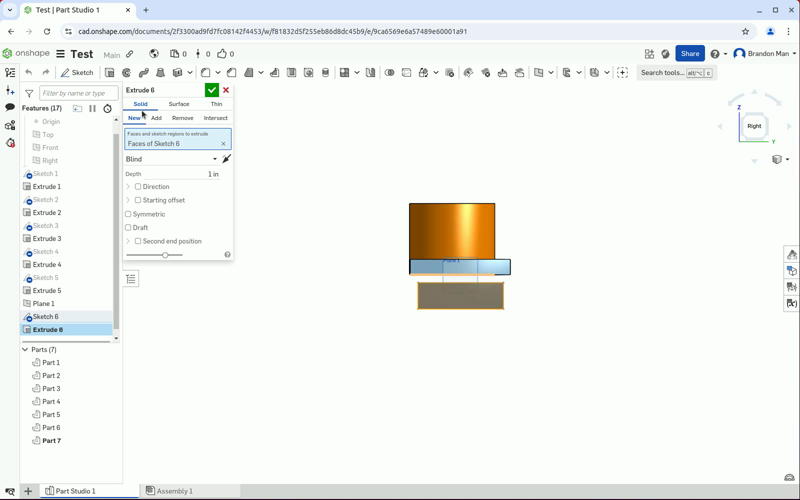
mouse_move(137, 120)
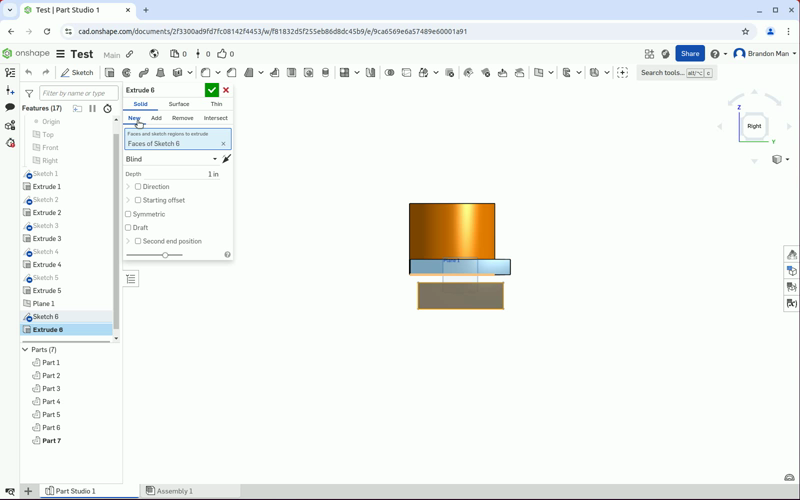
click(137, 120)
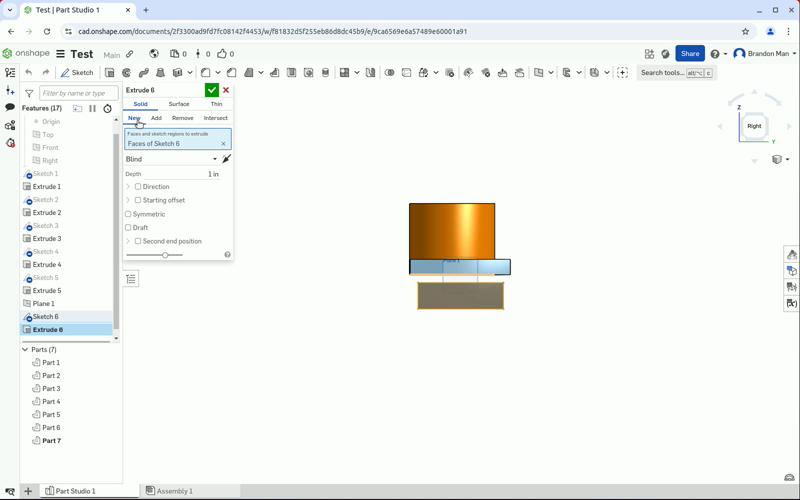
key(tab, 4)
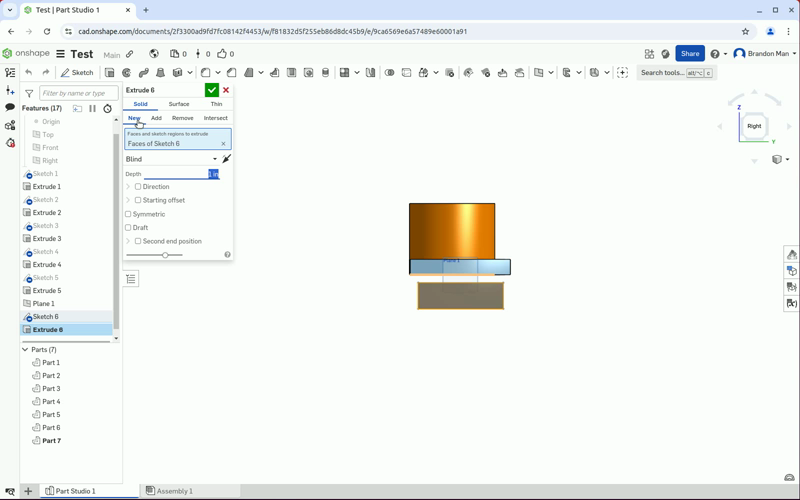
text(-2.889)
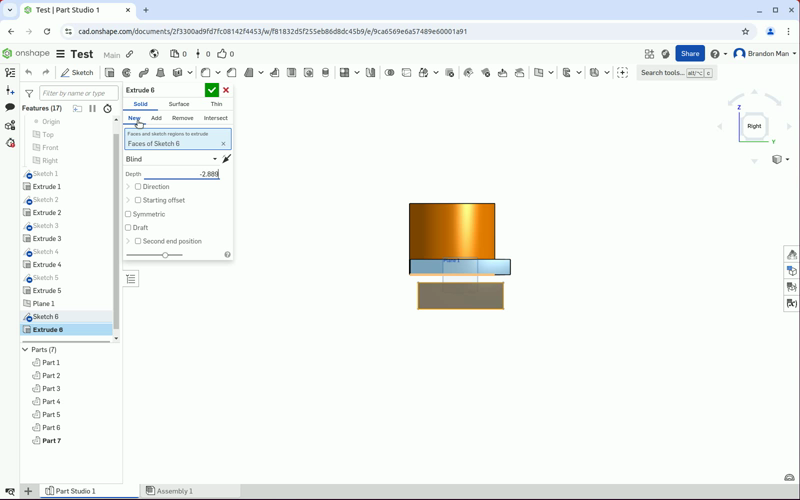
key(enter)
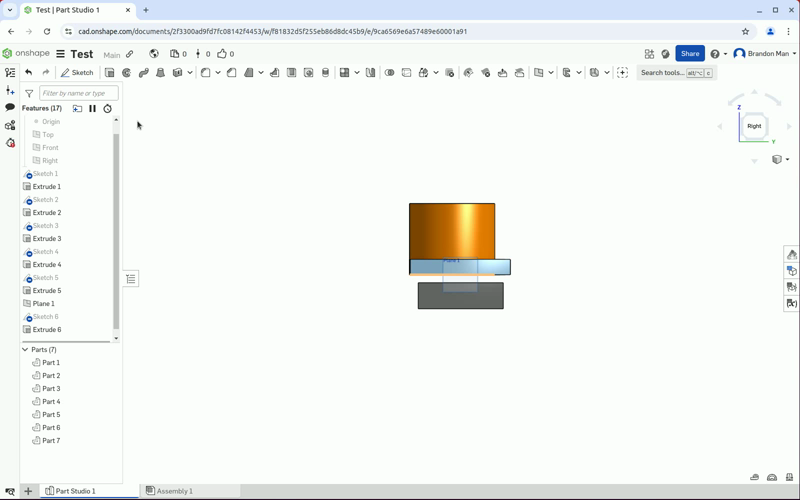
key(shift+h)
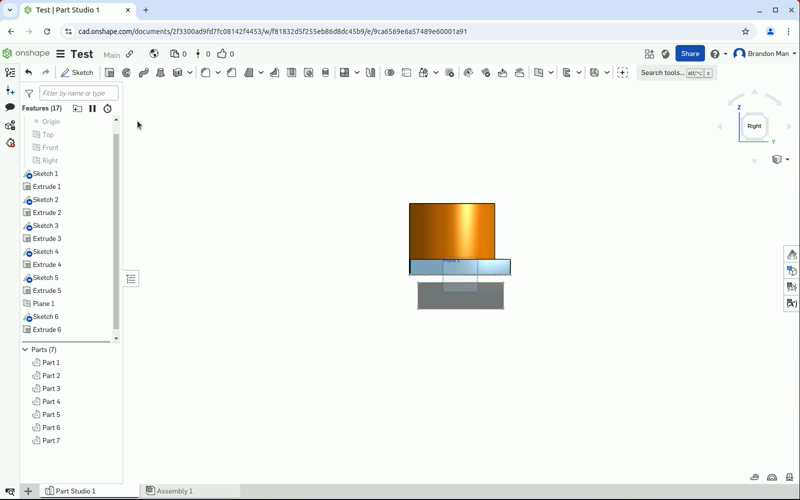
key(shift+h)
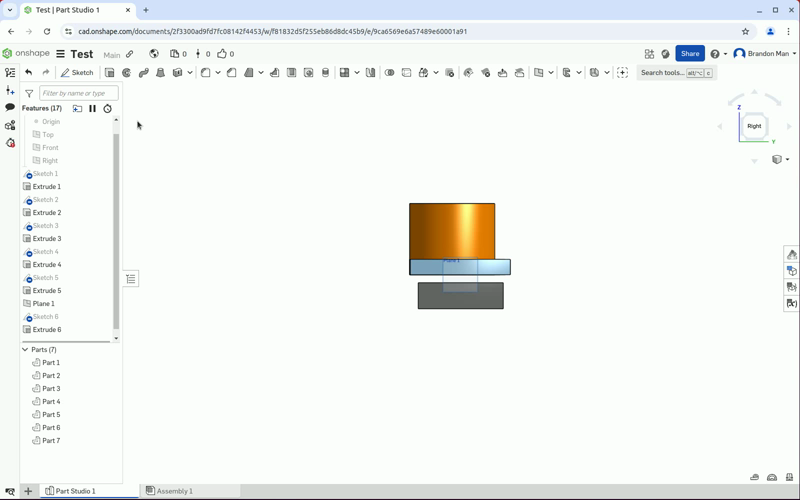
mouse_move(69, 176)
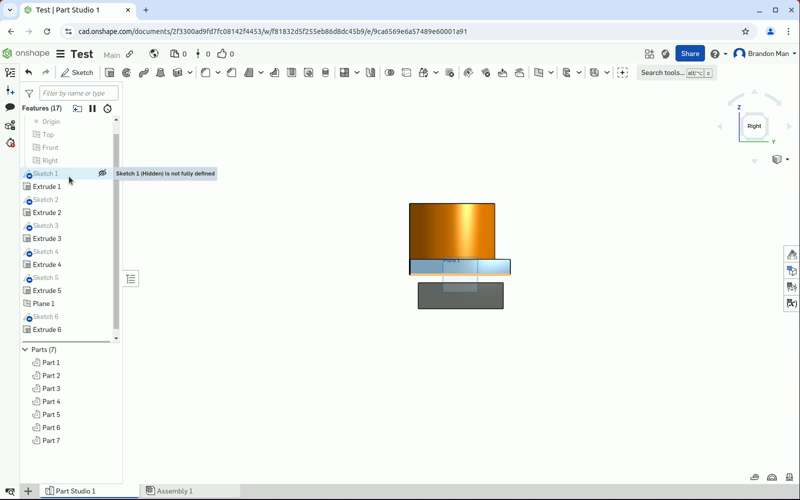
click(69, 176)
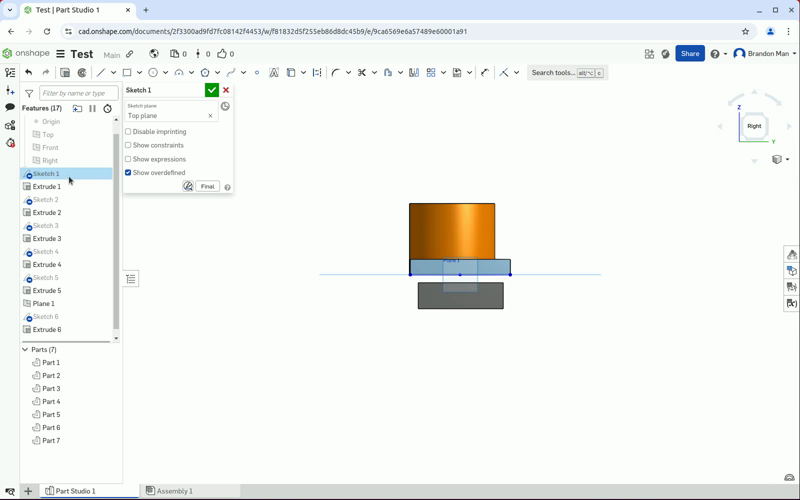
mouse_move(229, 92)
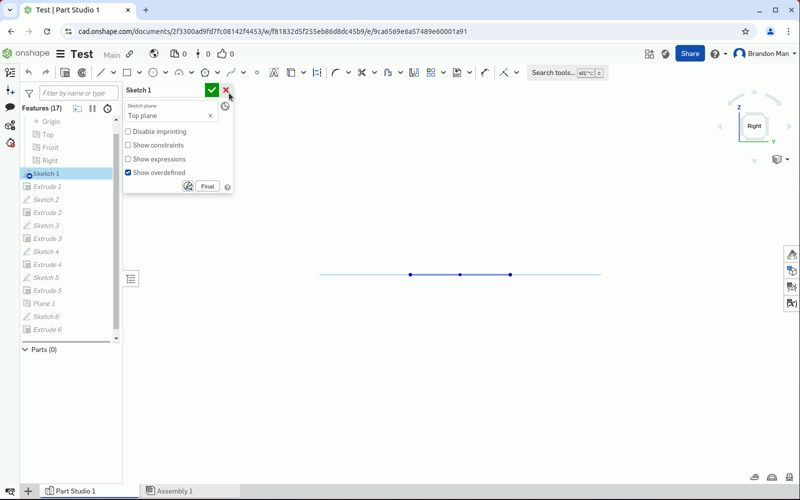
click(229, 92)
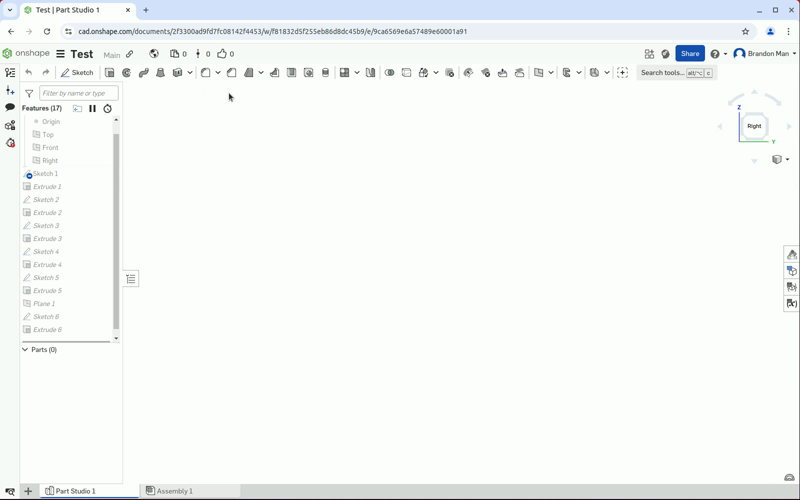
key(shift+s)
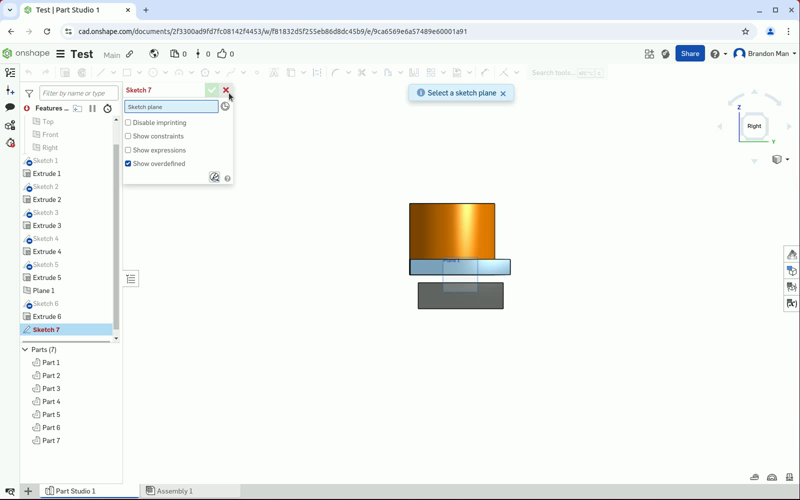
mouse_move(69, 293)
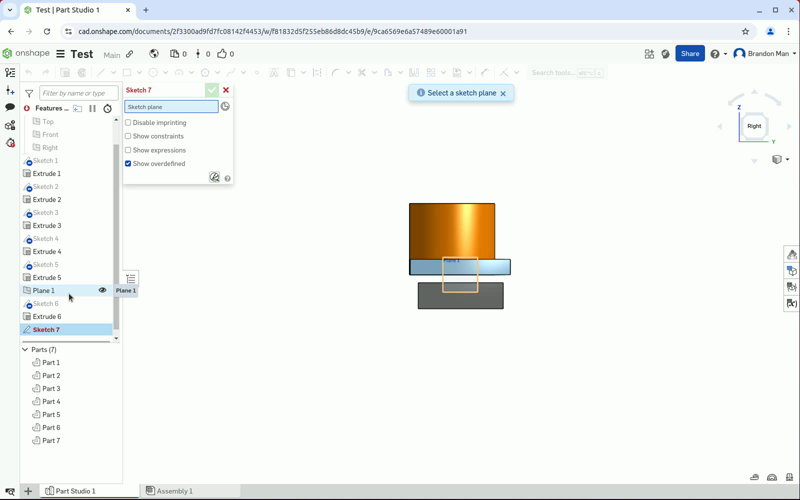
click(69, 293)
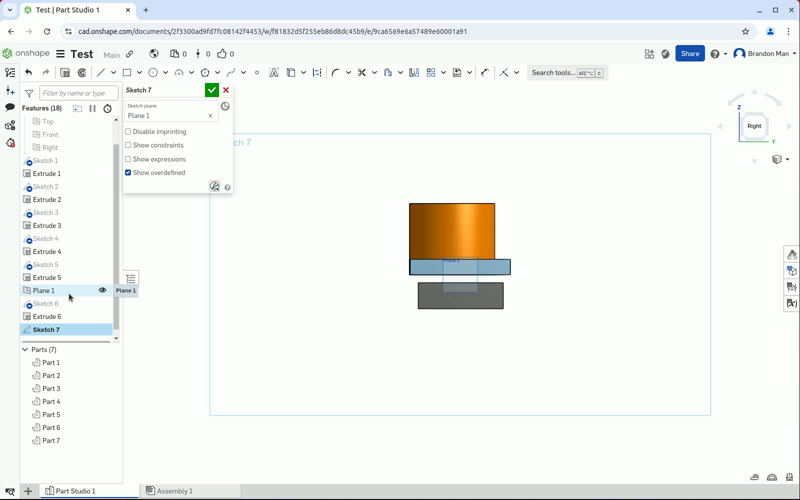
mouse_move(73, 352)
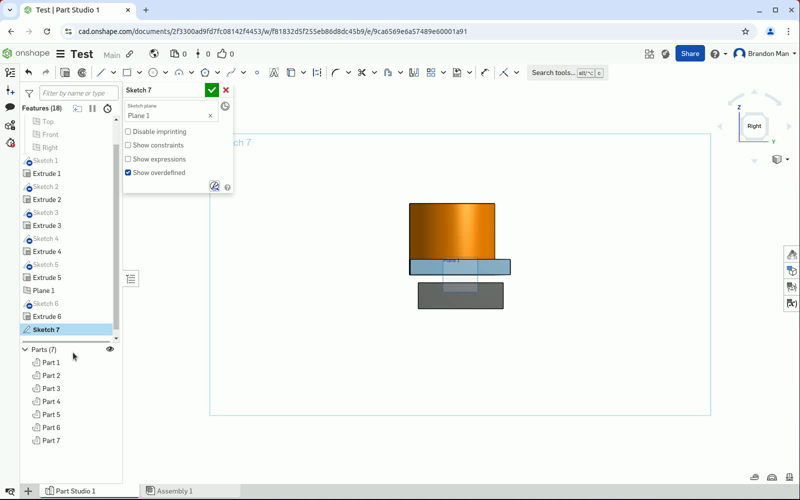
key(y)
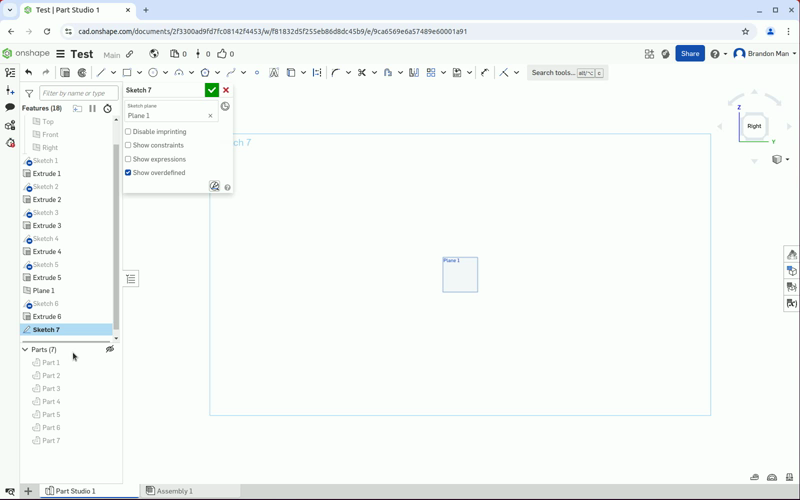
key(l)
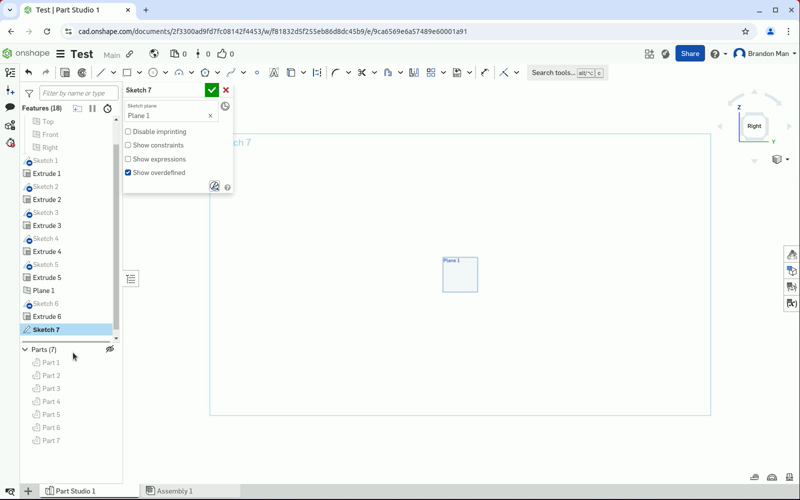
key_down(shift)
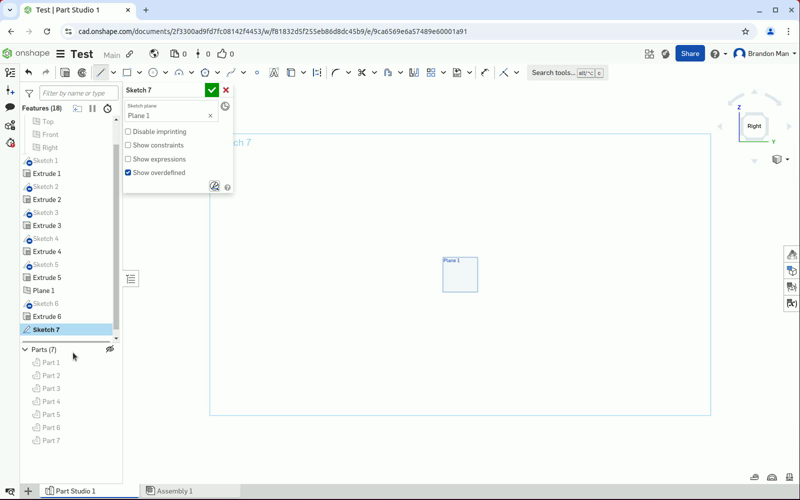
mouse_move(418, 282)
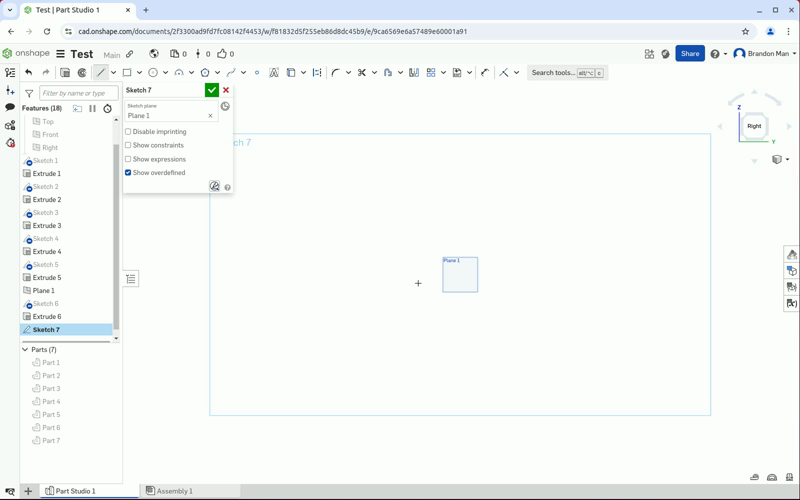
click(418, 282)
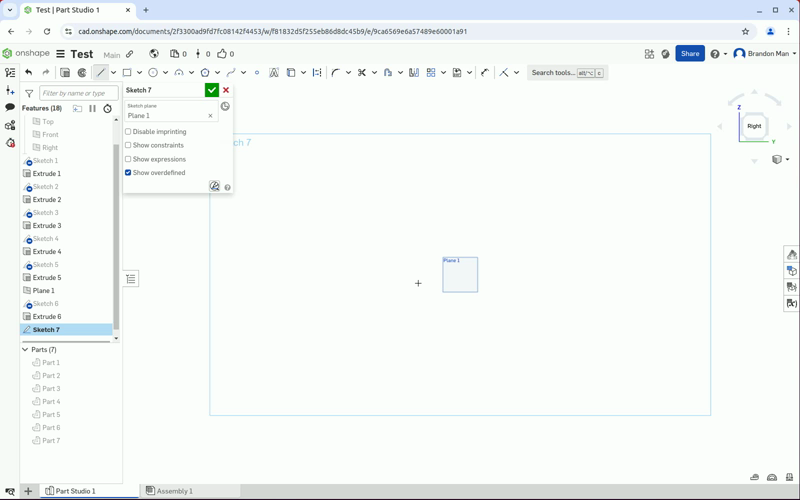
key_up(shift)
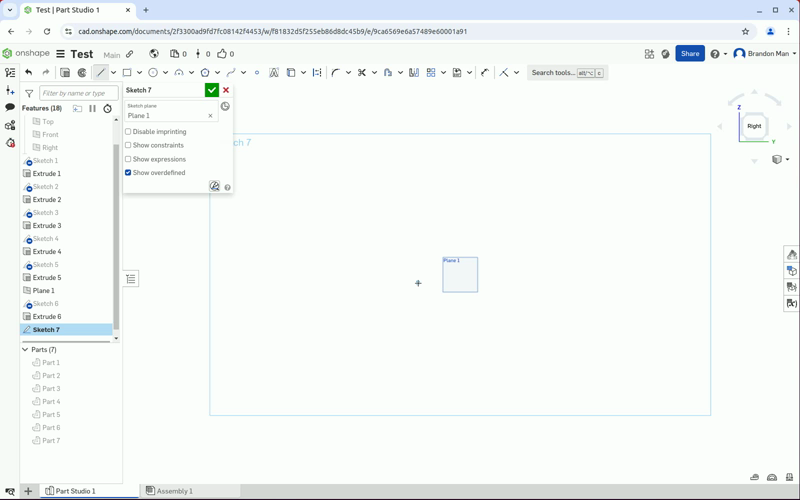
key_down(shift)
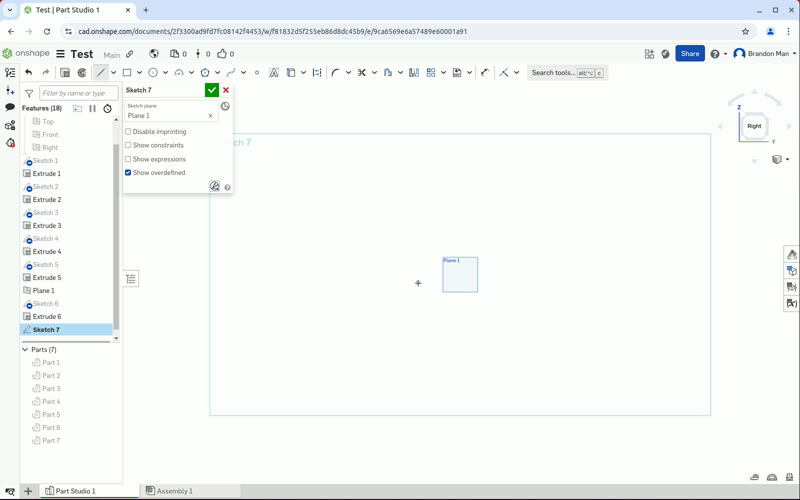
mouse_move(503, 282)
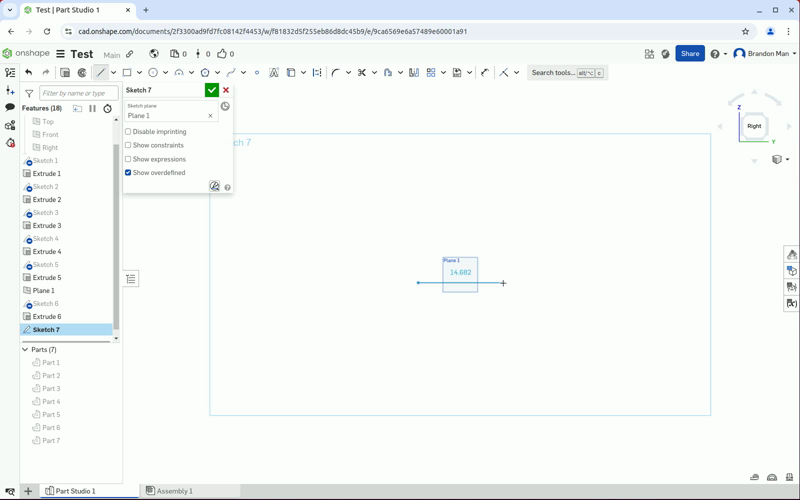
click(503, 282)
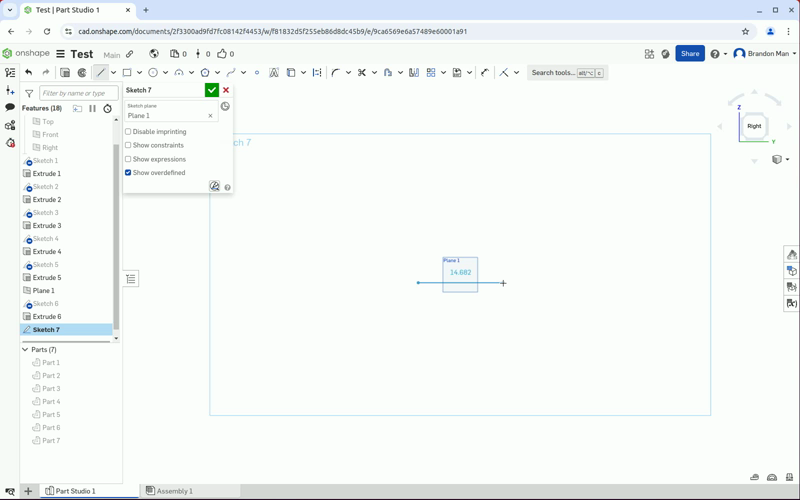
key_up(shift)
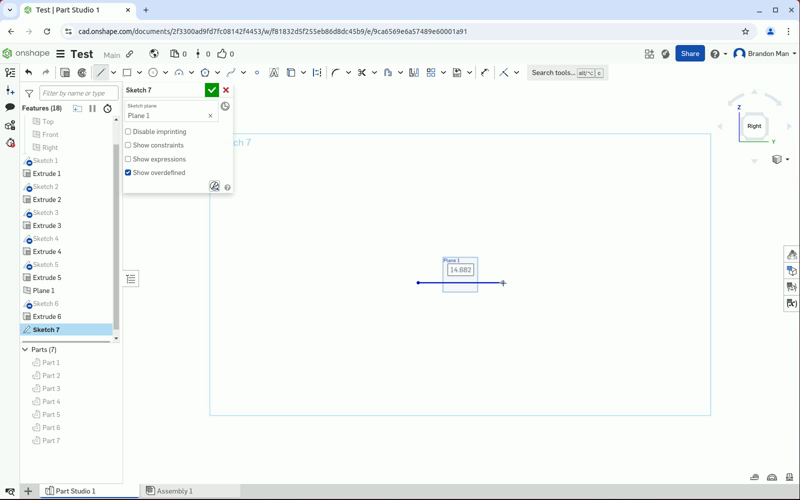
key_down(shift)
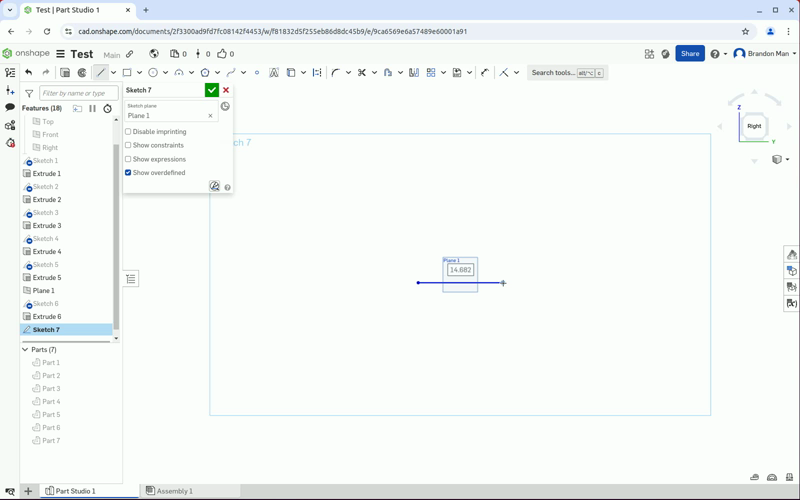
mouse_move(533, 282)
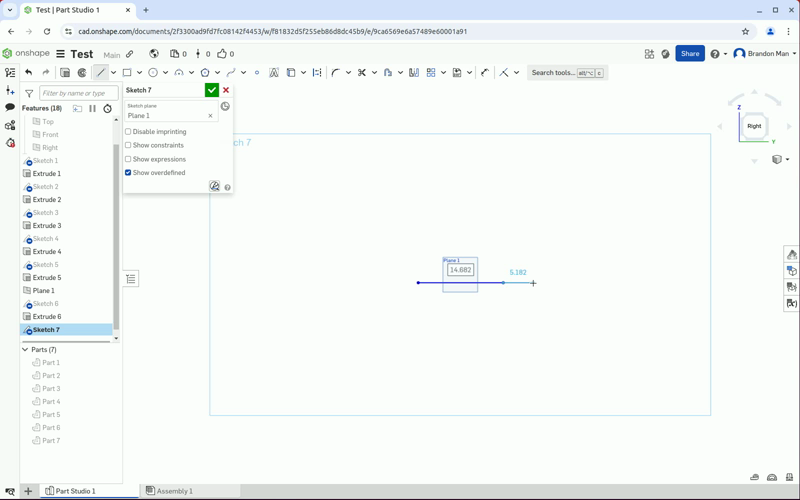
mouse_move(503, 270)
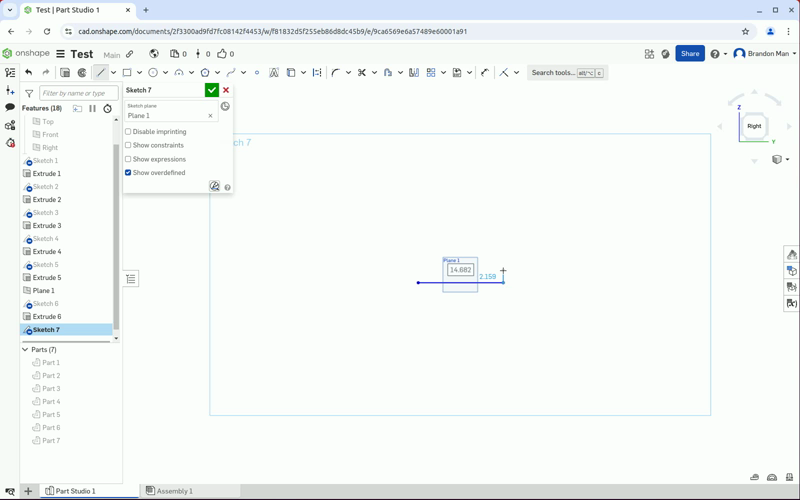
click(503, 270)
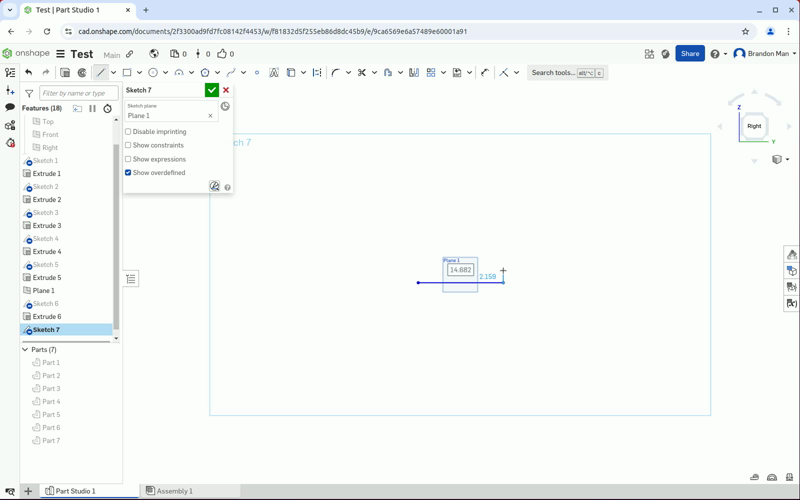
key_up(shift)
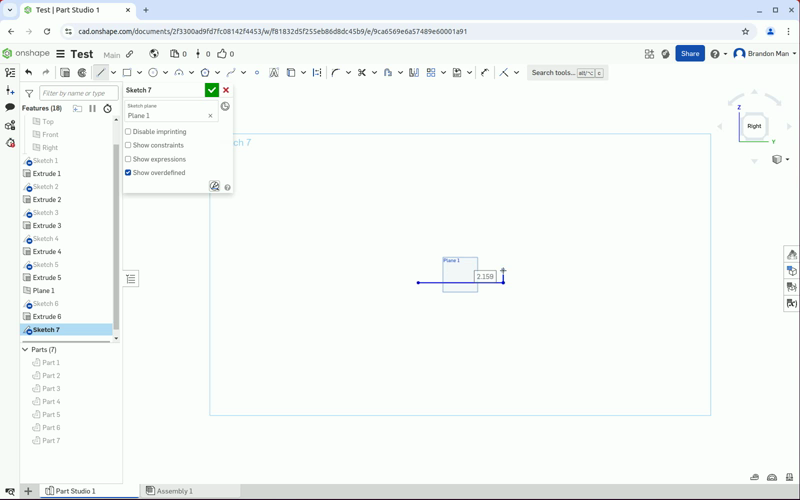
key_down(shift)
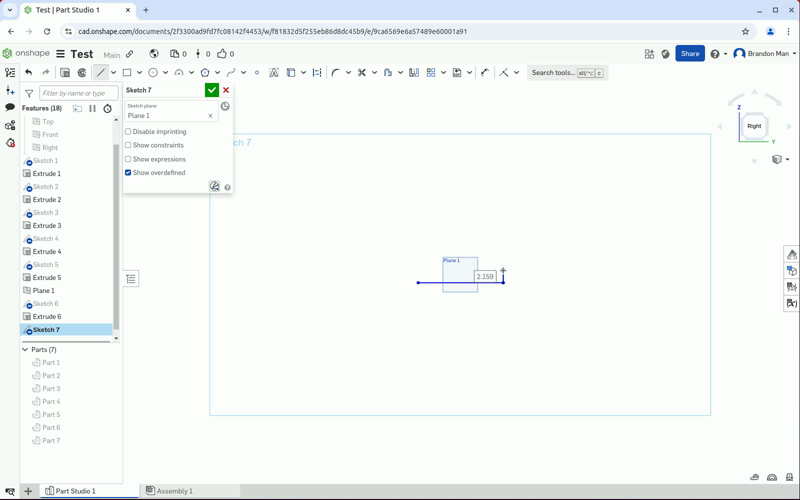
mouse_move(418, 270)
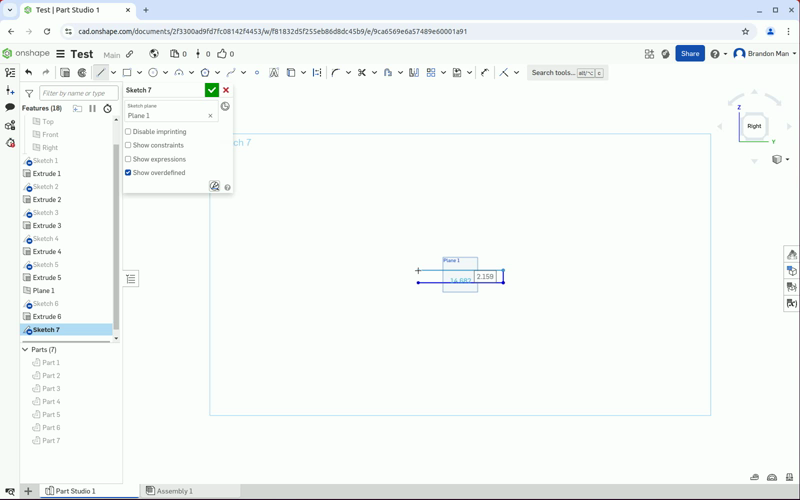
click(418, 270)
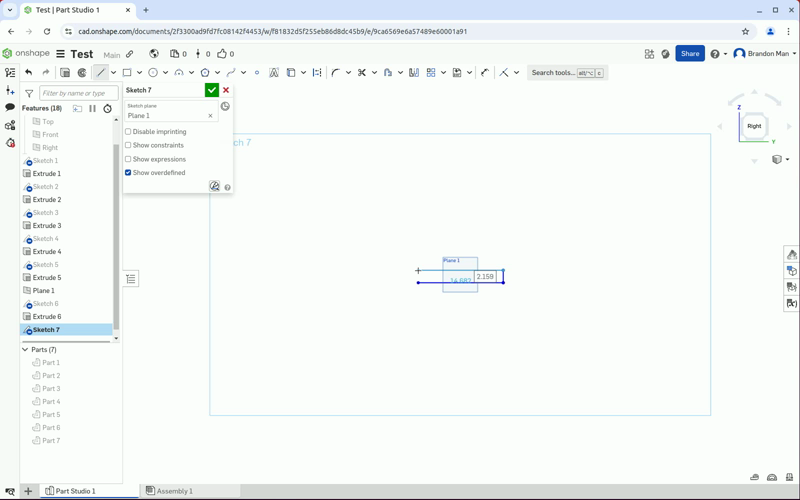
key_up(shift)
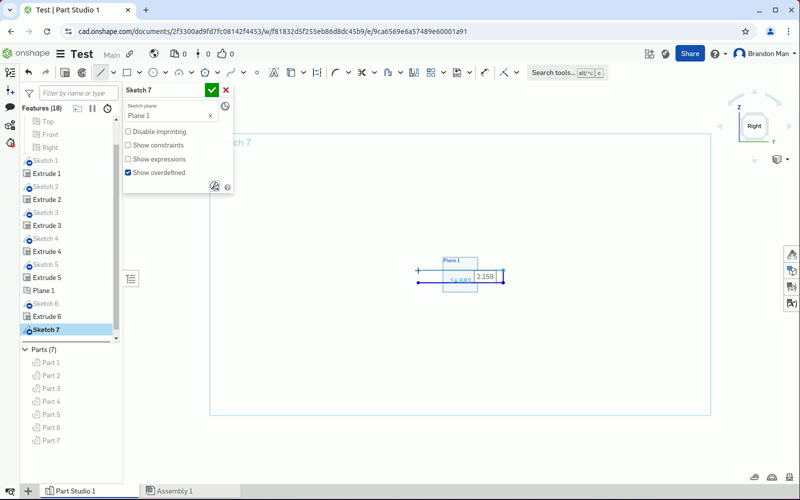
mouse_move(448, 270)
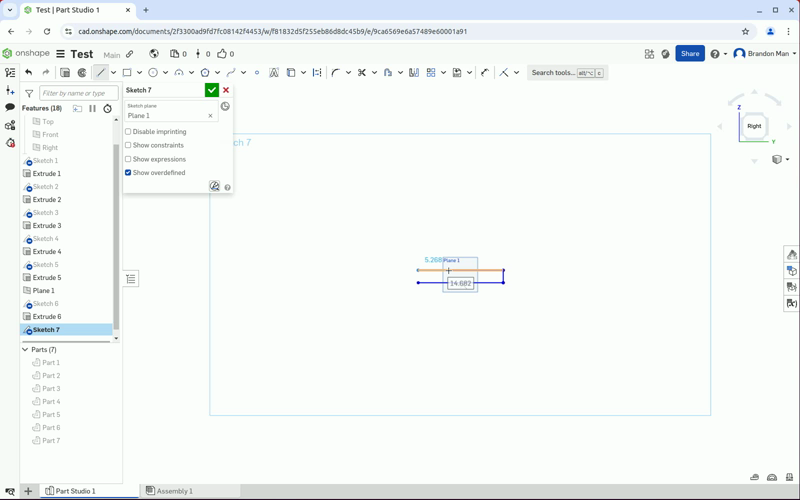
key_down(shift)
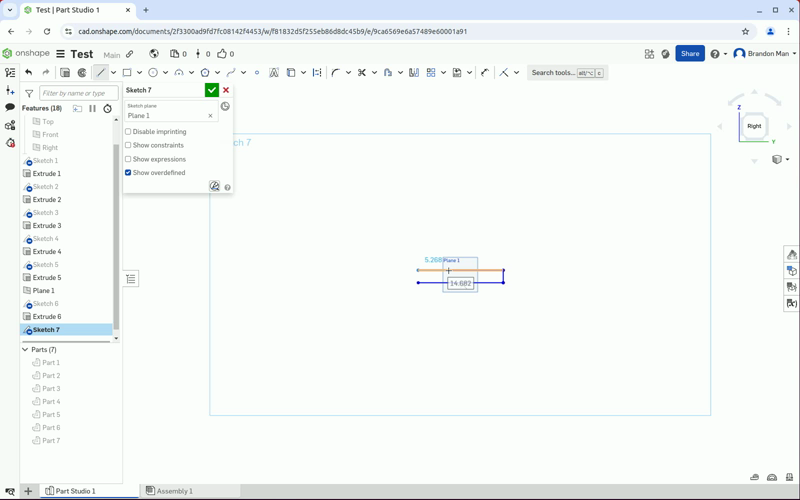
mouse_move(418, 282)
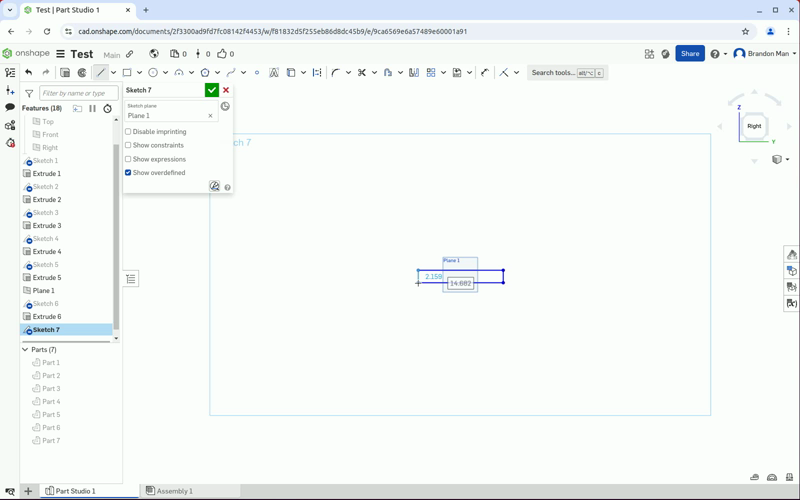
key_up(shift)
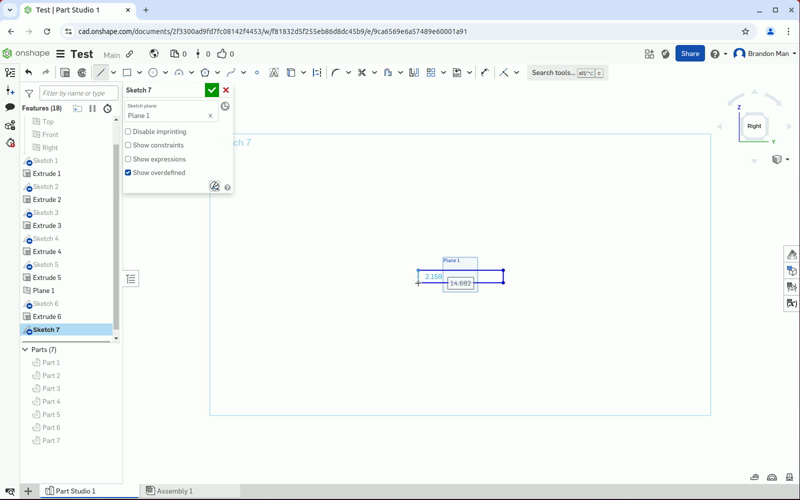
click(418, 282)
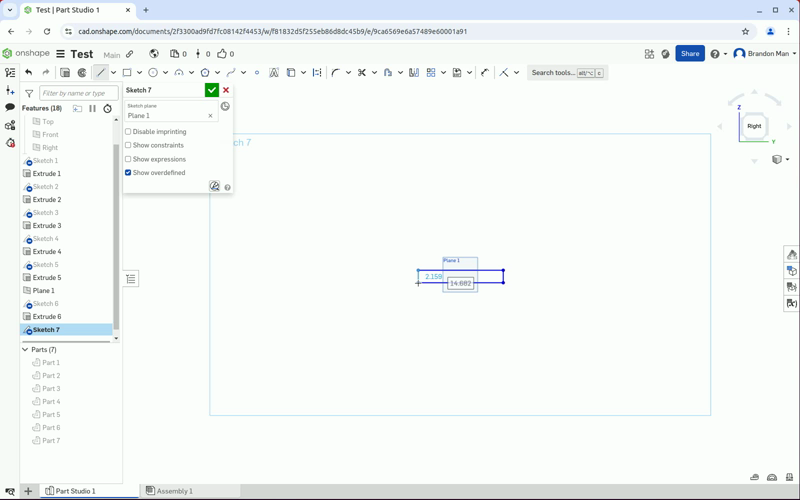
key(esc)
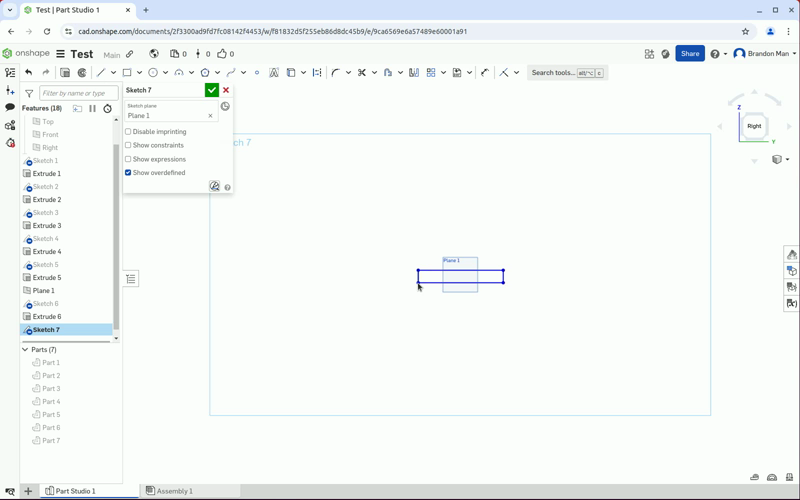
mouse_move(420, 279)
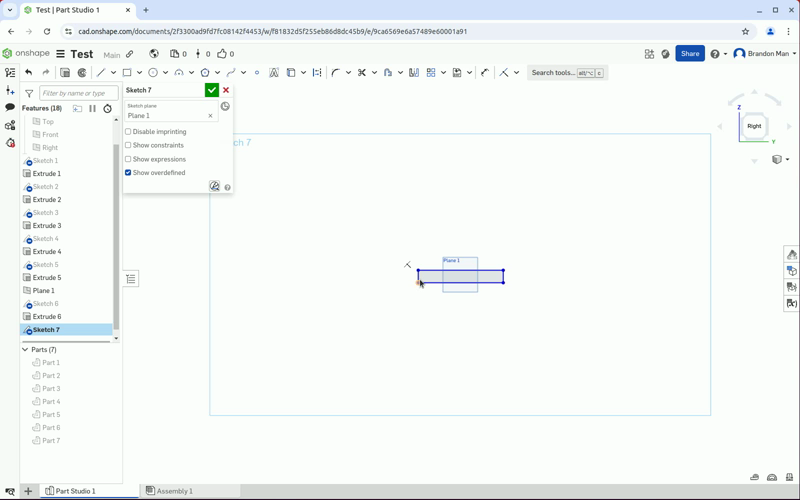
scroll(6)
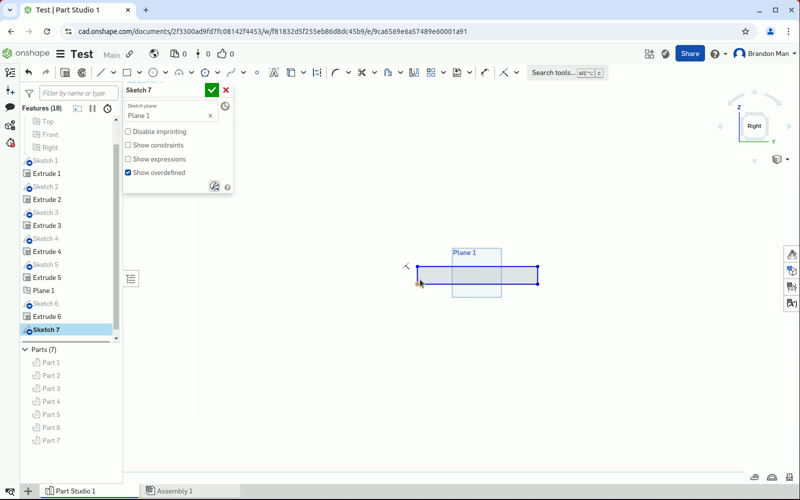
scroll(6)
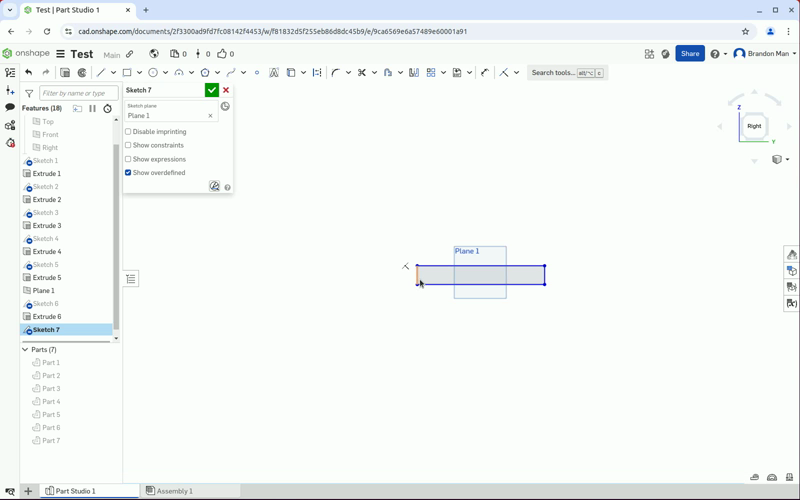
scroll(6)
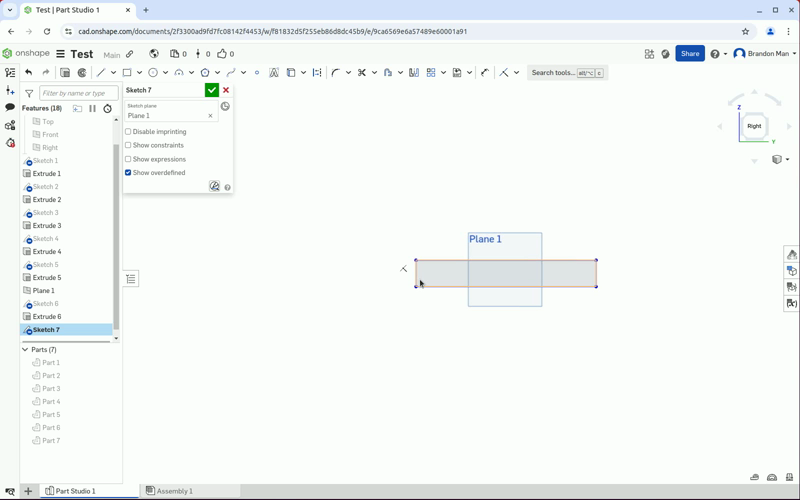
scroll(6)
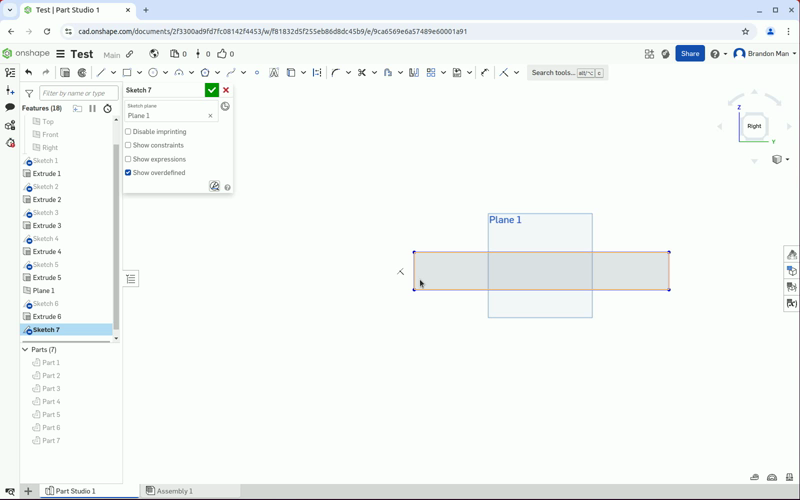
scroll(6)
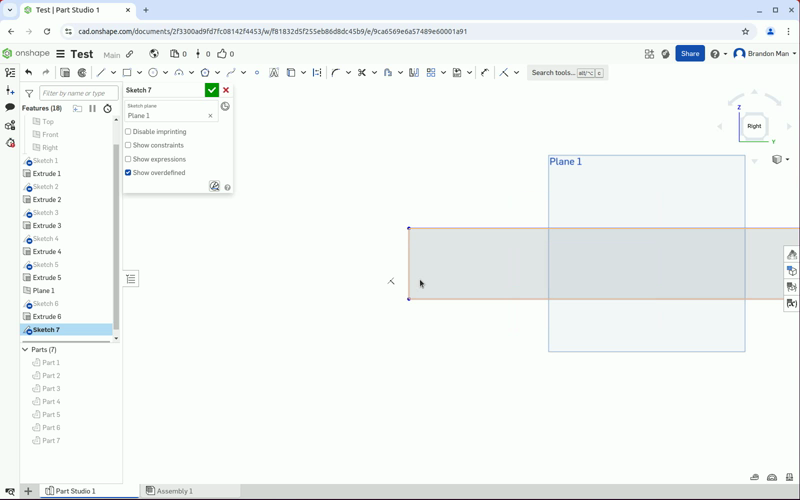
scroll(6)
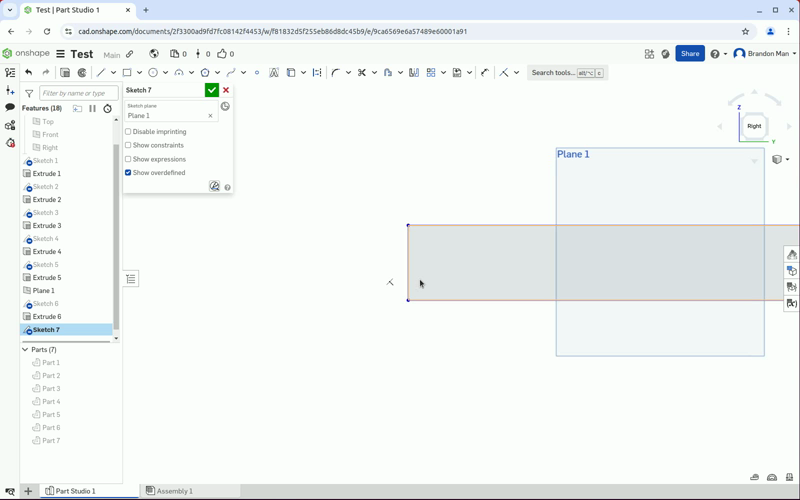
scroll(6)
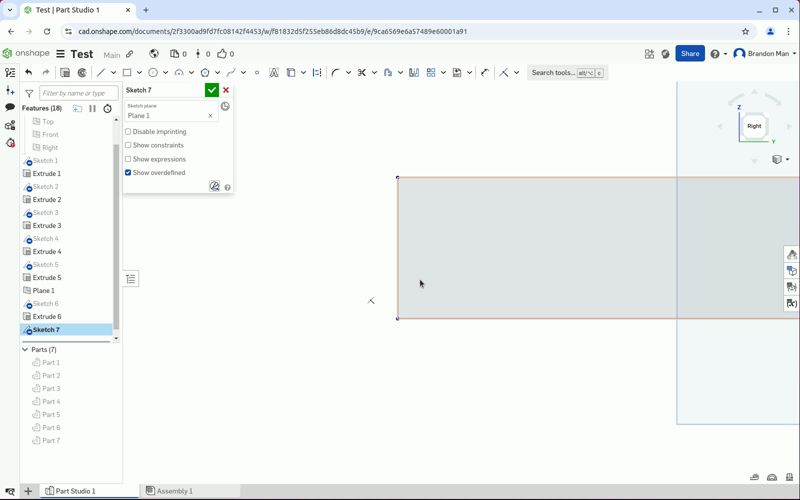
click(420, 279)
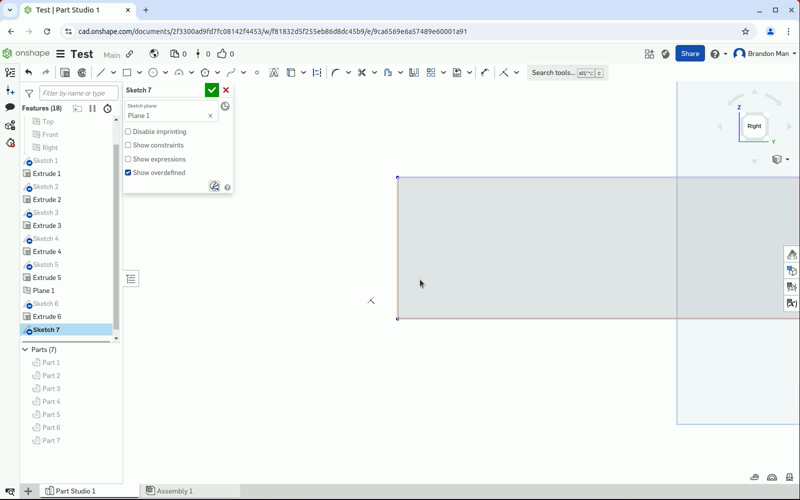
scroll(-6)
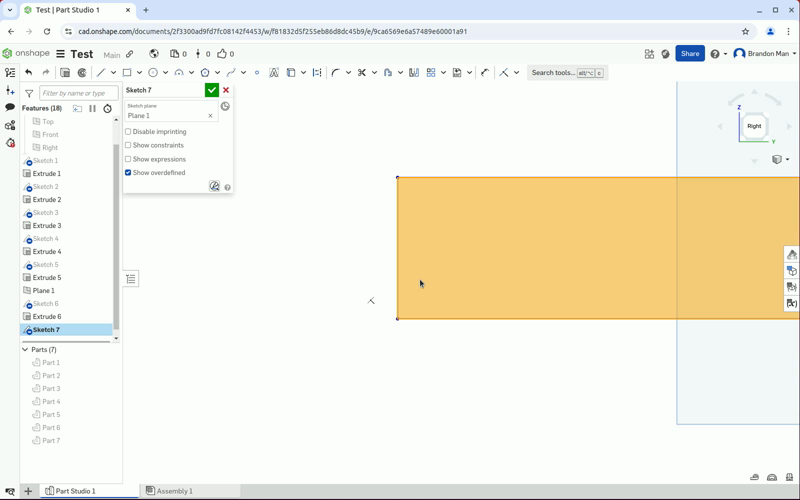
scroll(-6)
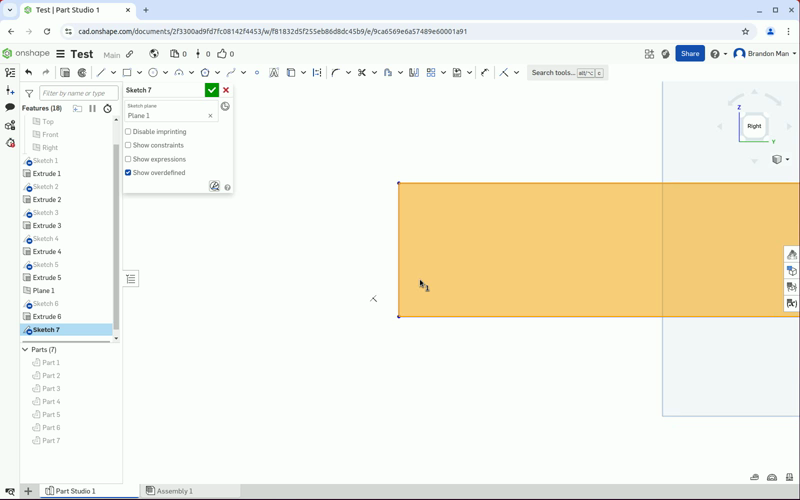
scroll(-6)
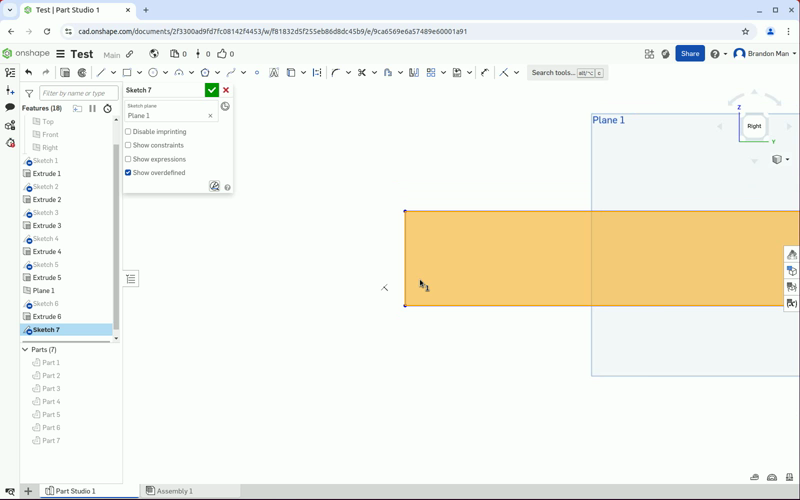
scroll(-6)
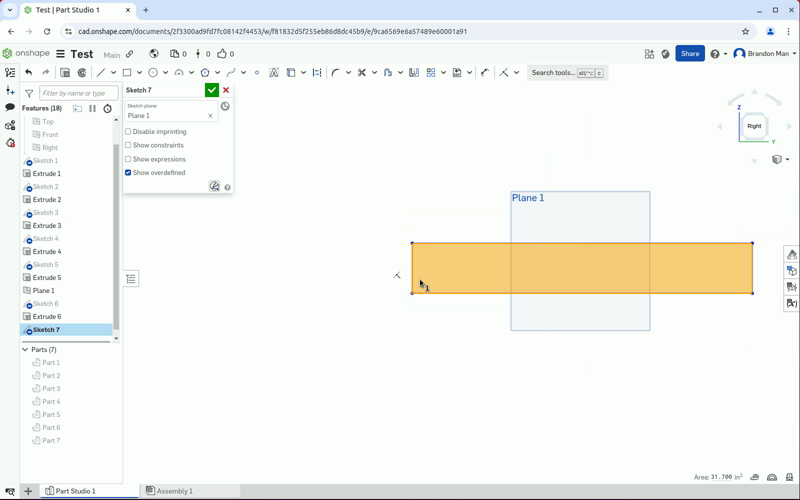
scroll(-6)
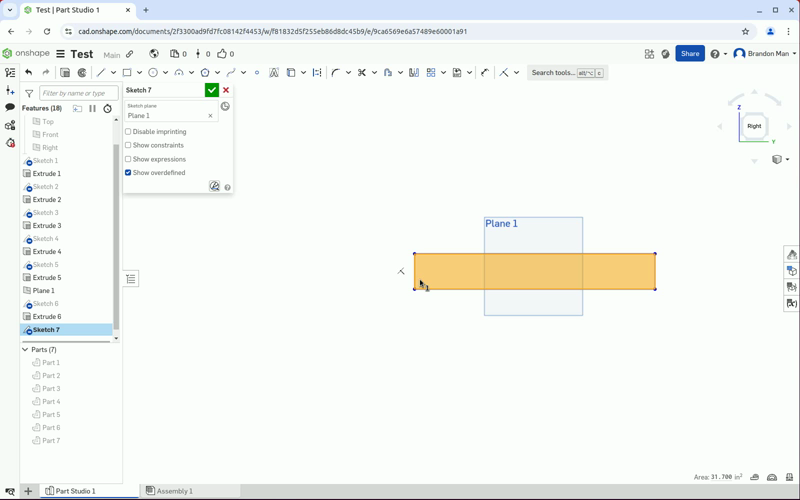
scroll(-6)
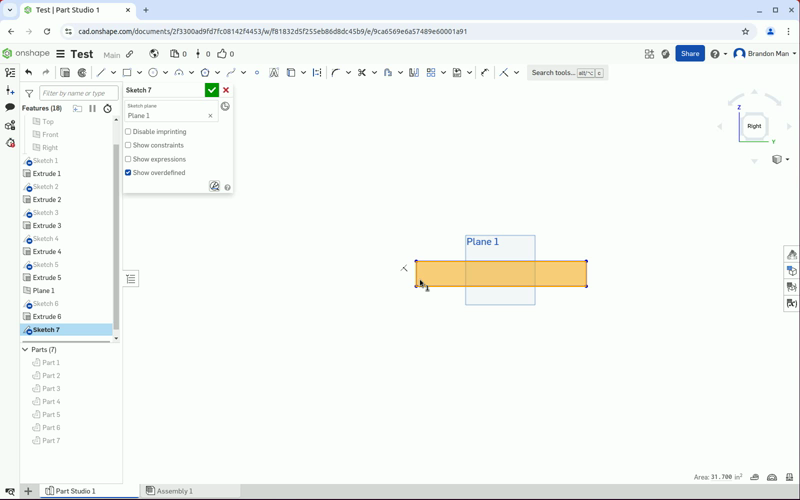
scroll(-6)
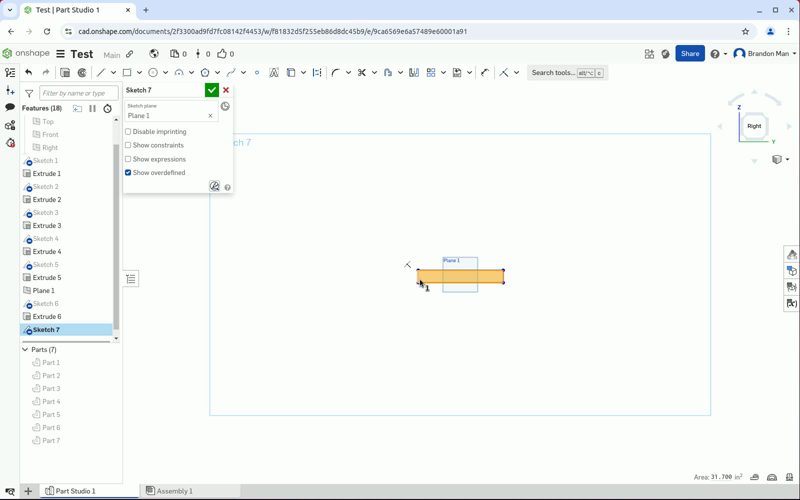
mouse_move(73, 352)
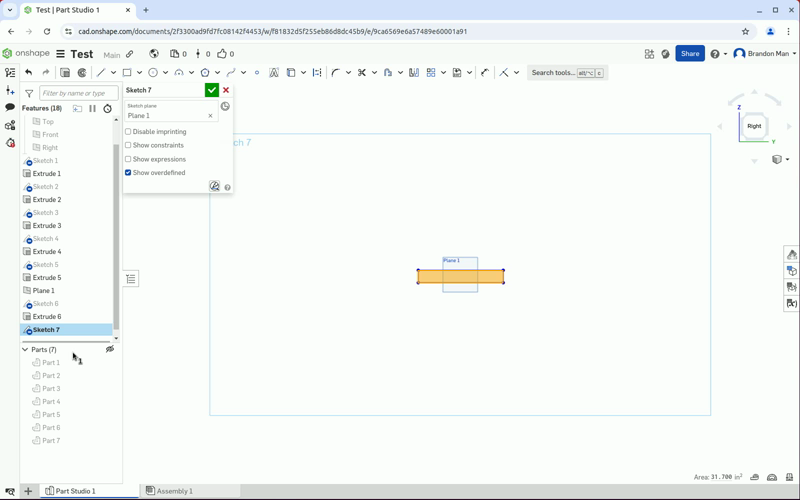
key(shift+y)
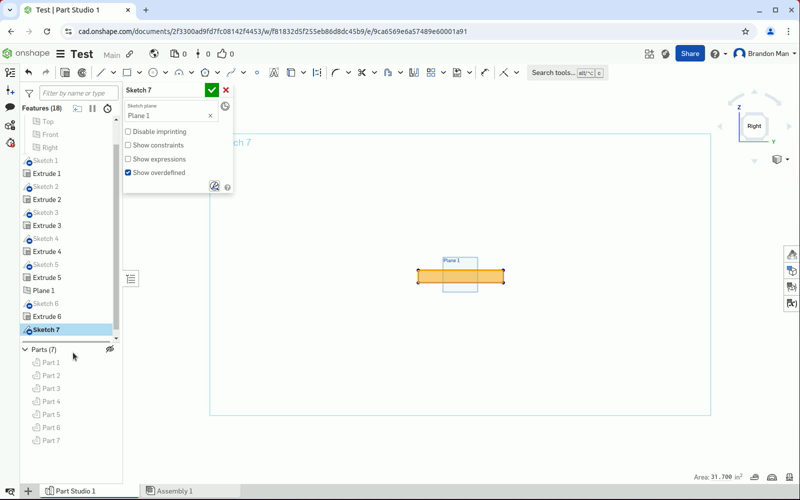
key(shift+e)
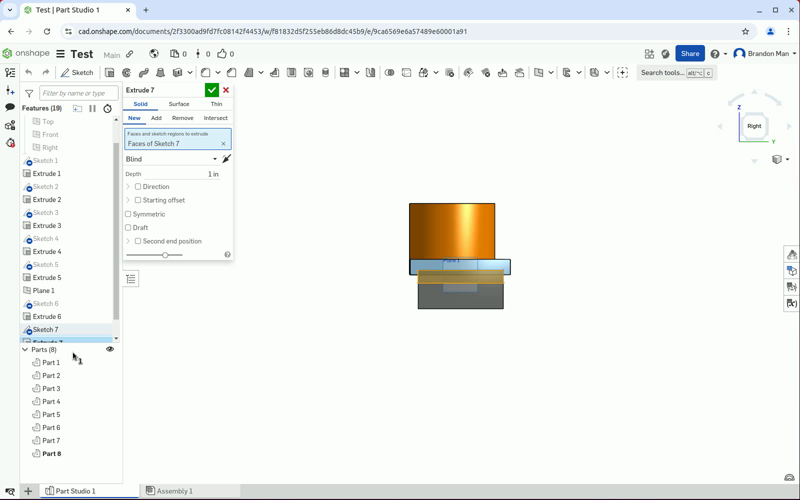
mouse_move(143, 106)
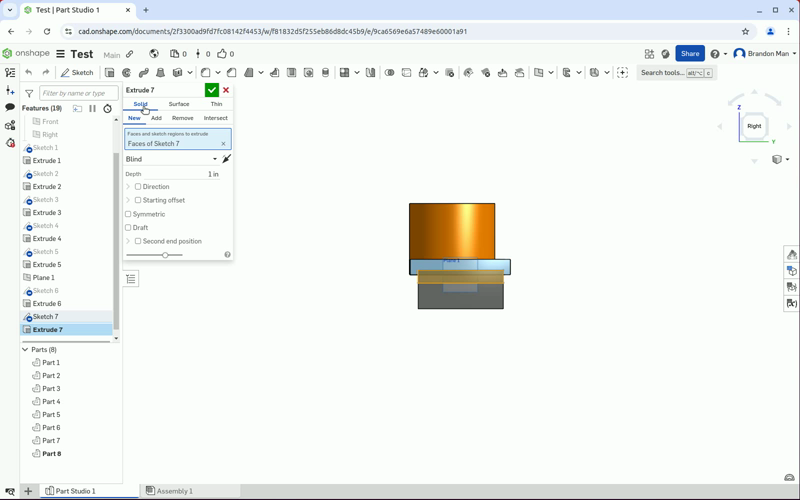
click(143, 106)
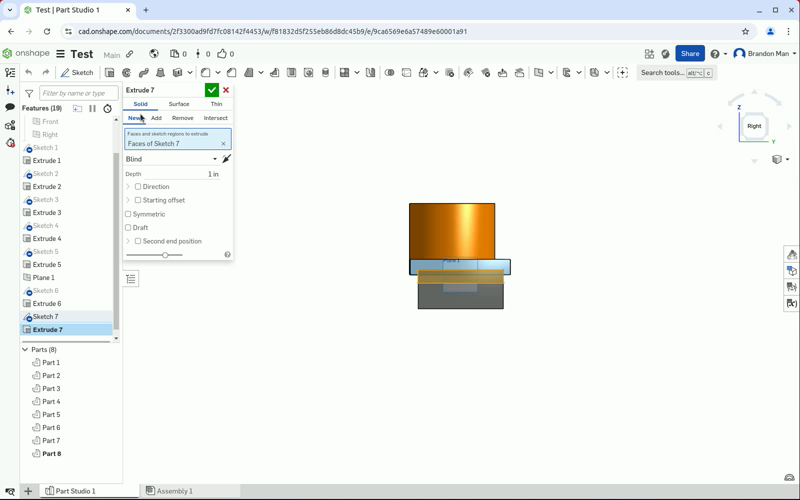
mouse_move(137, 120)
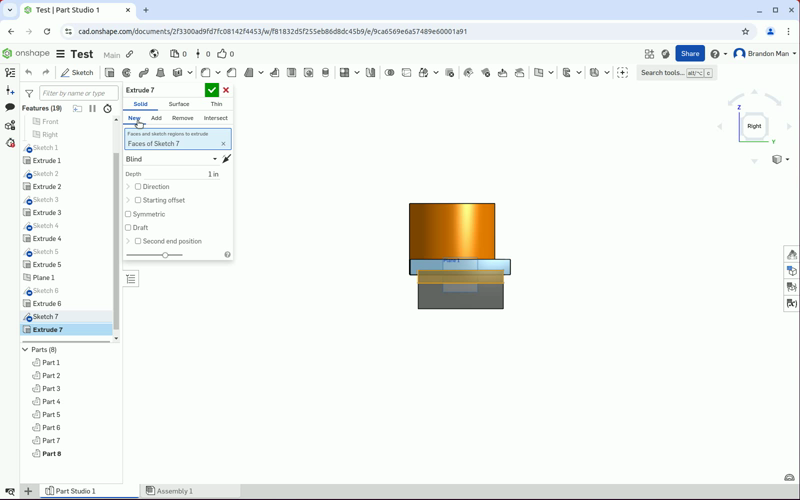
click(137, 120)
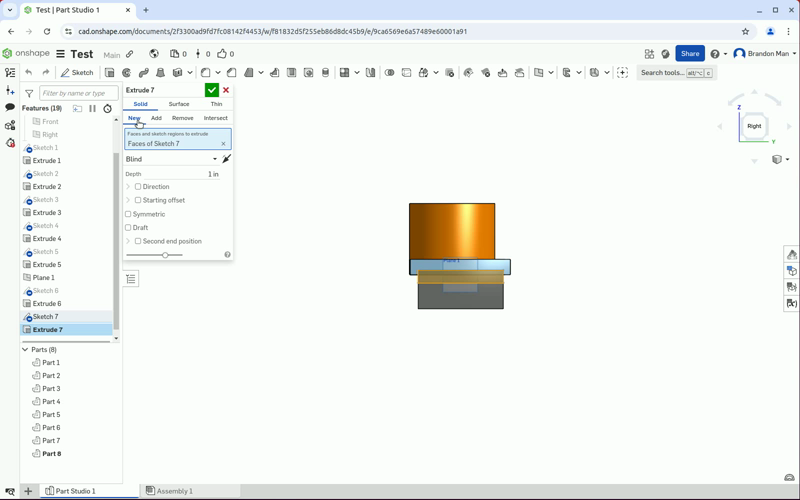
key(tab, 4)
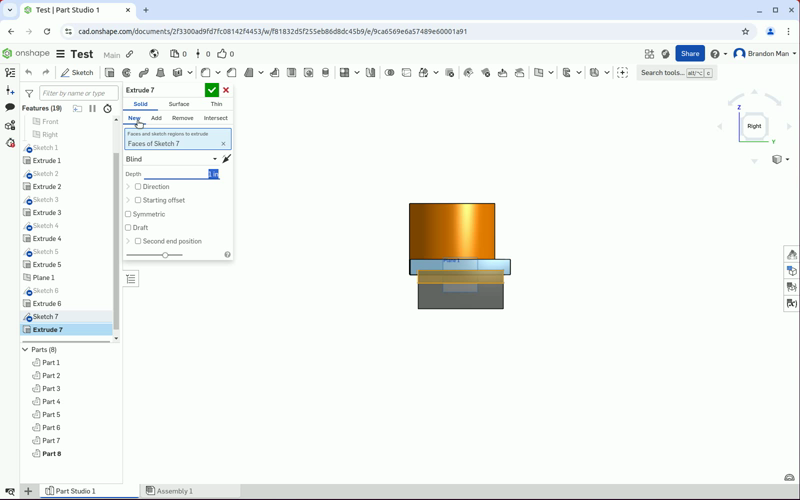
text(-2.889)
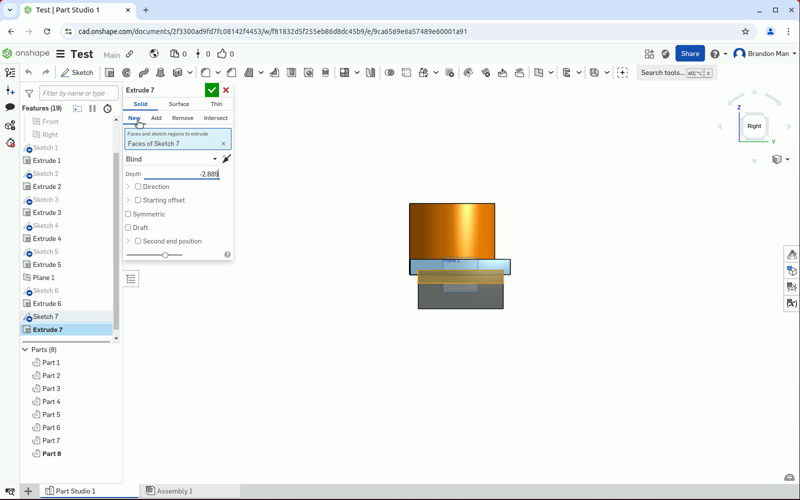
key(enter)
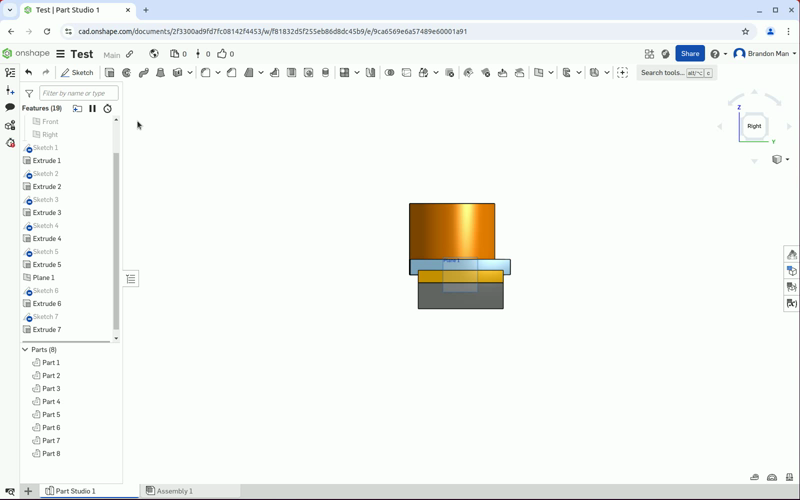
key(shift+h)
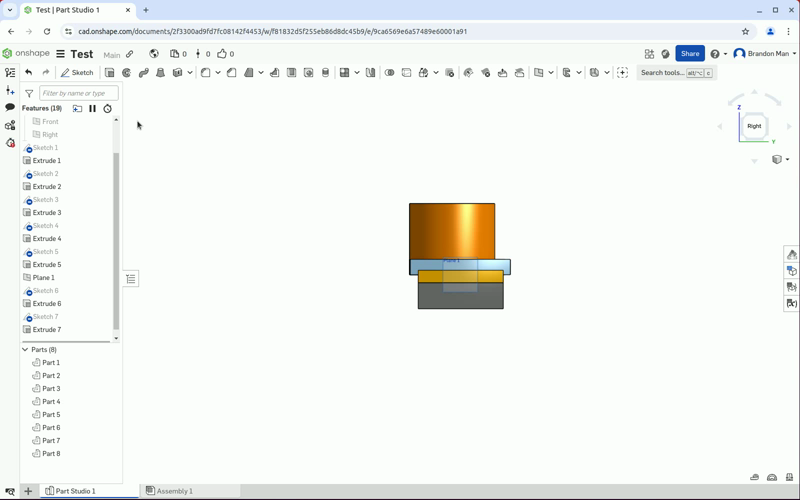
key(shift+h)
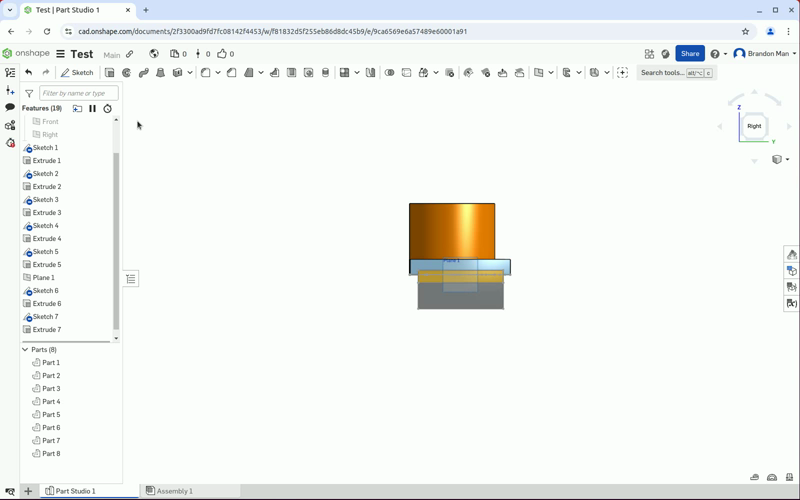
key(shift+7)
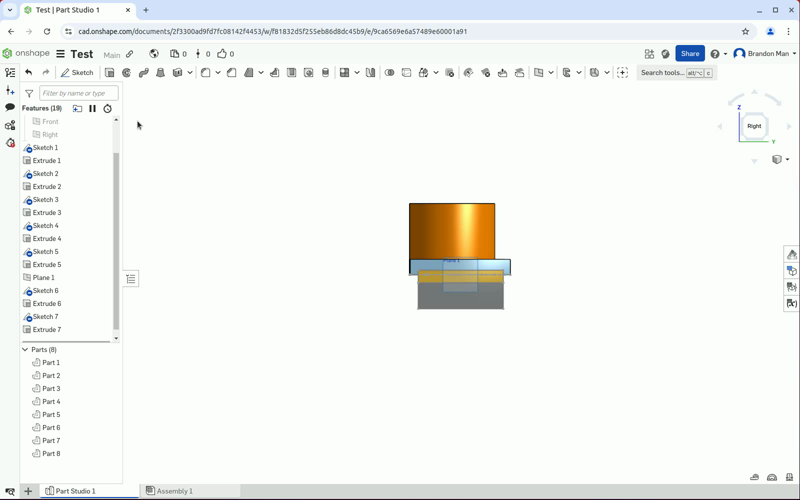
key(right, 2)
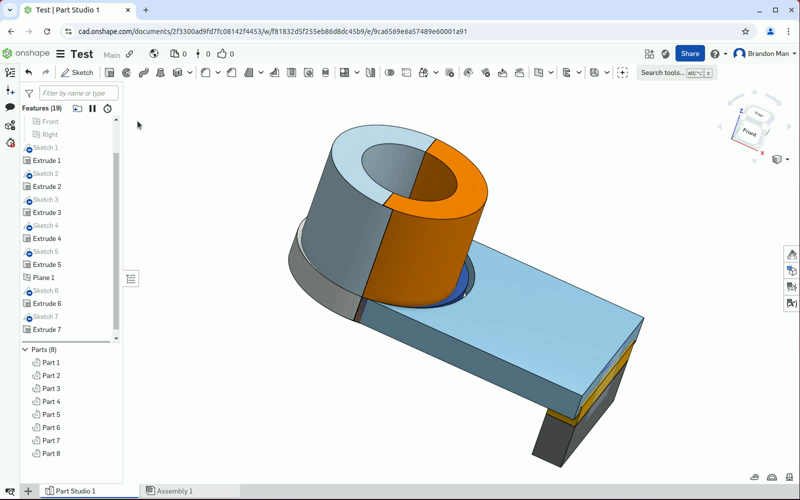
key(down, 2)
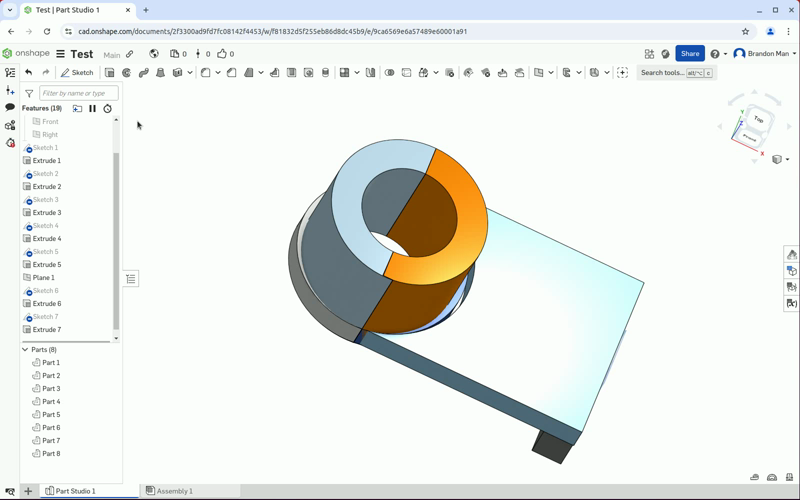
key(up, 2)
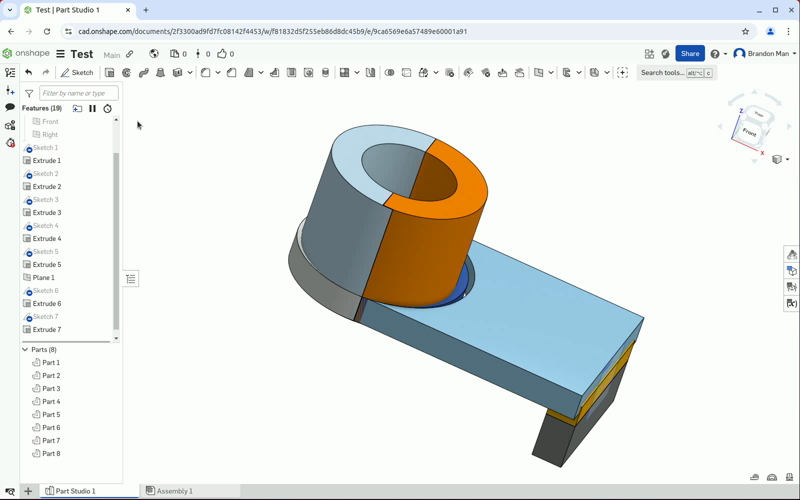
key(left, 2)
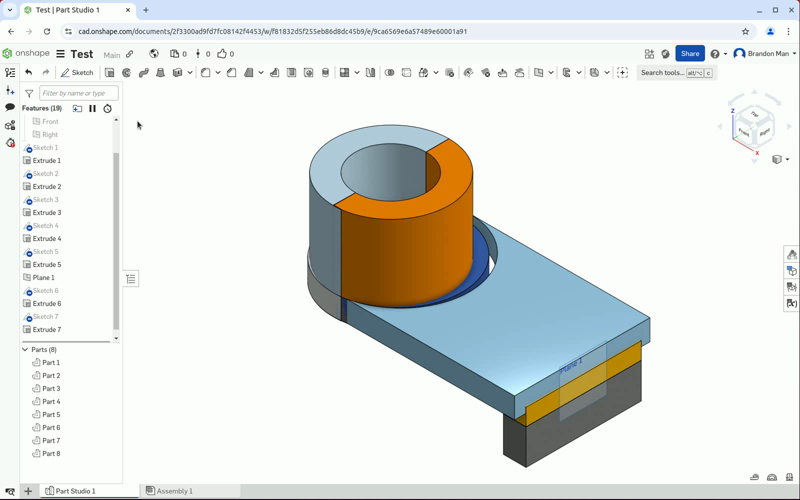
mouse_move(69, 150)
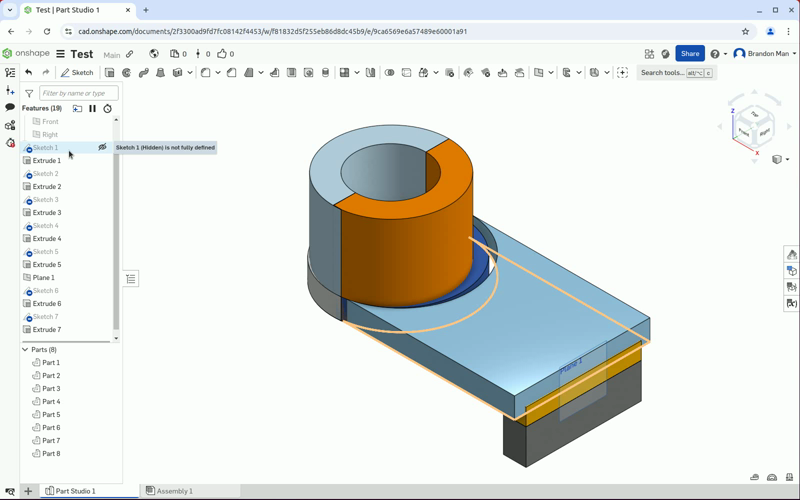
click(69, 150)